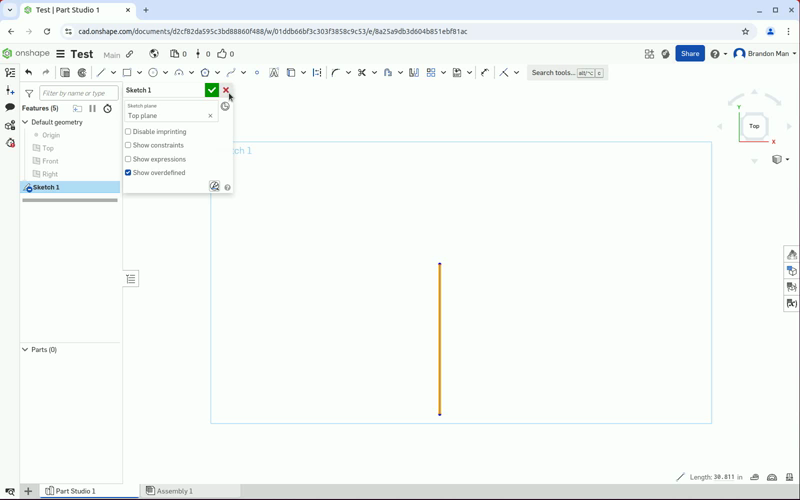
key(shift+h)
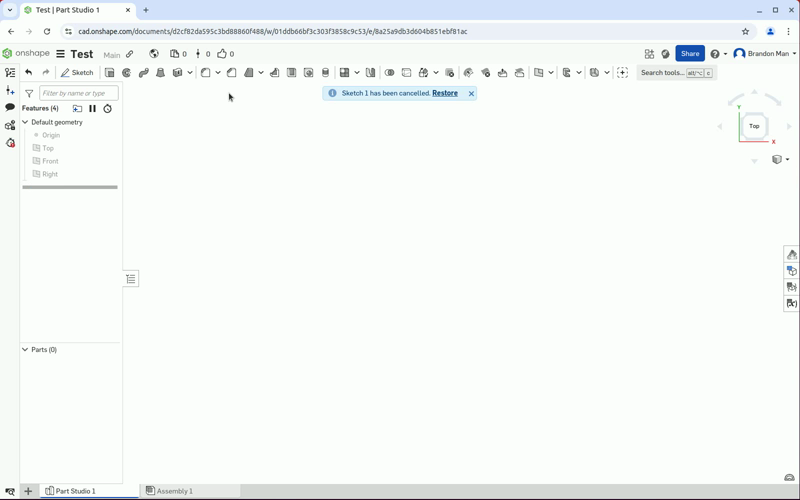
mouse_move(73, 352)
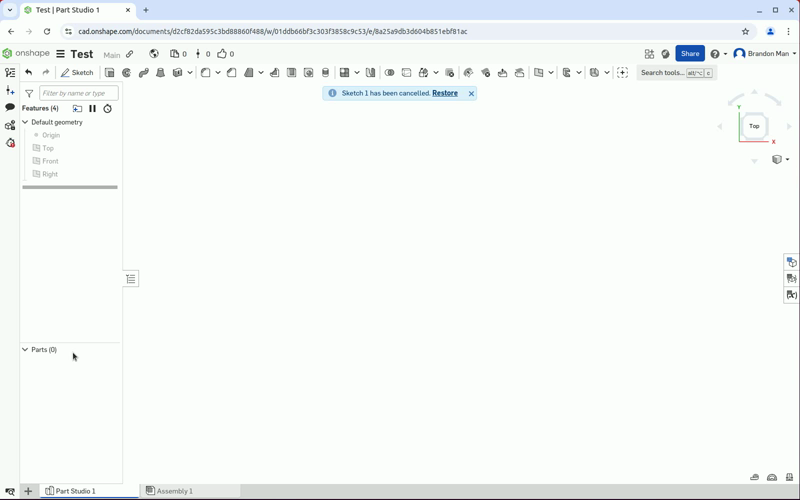
key(y)
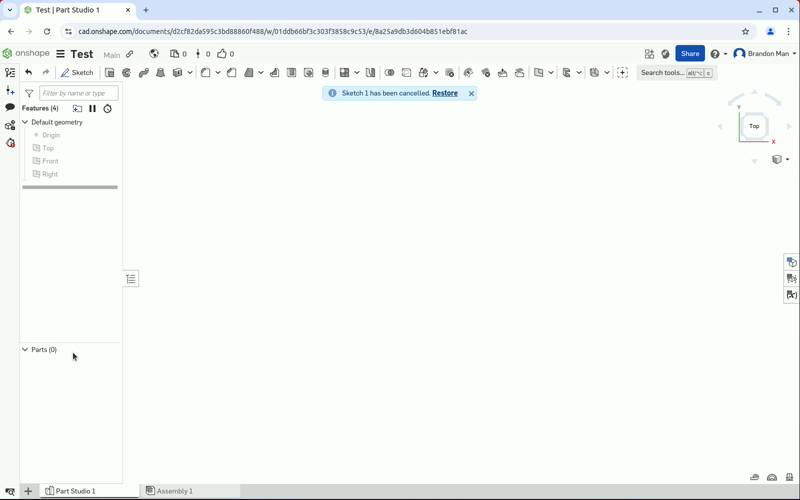
key(shift+p)
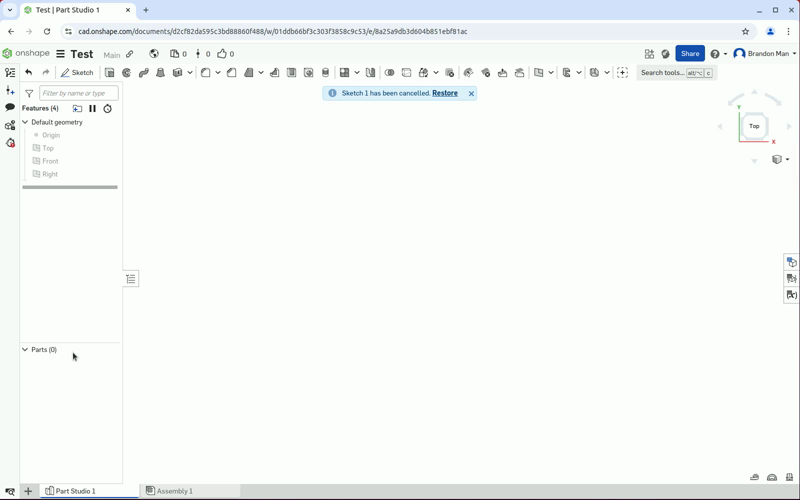
key(space)
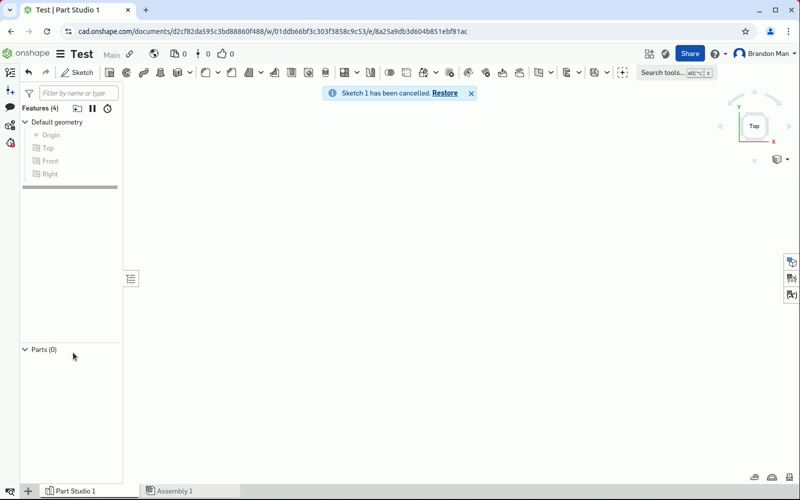
key_down(shift)
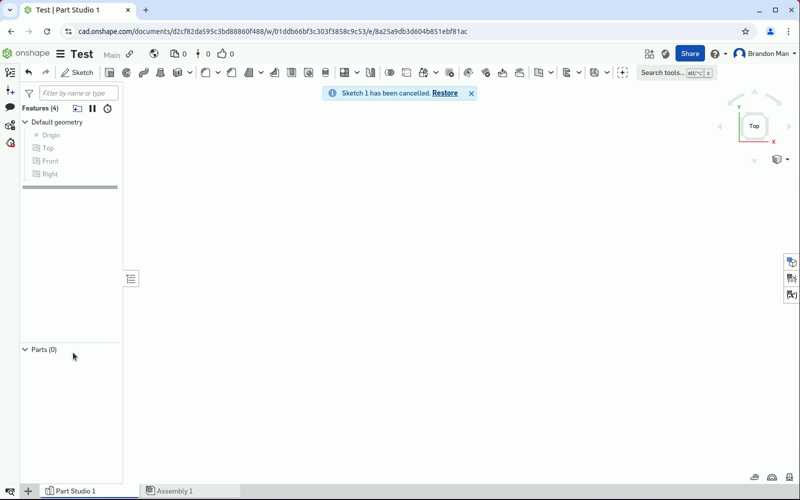
key(up)
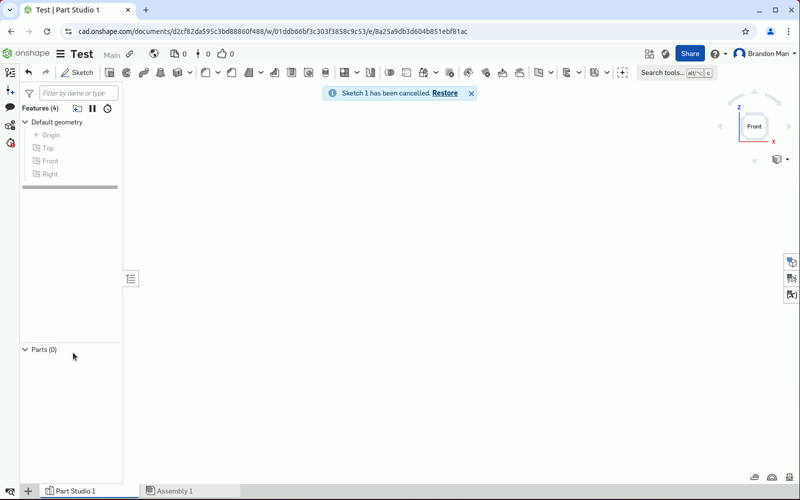
key_up(shift)
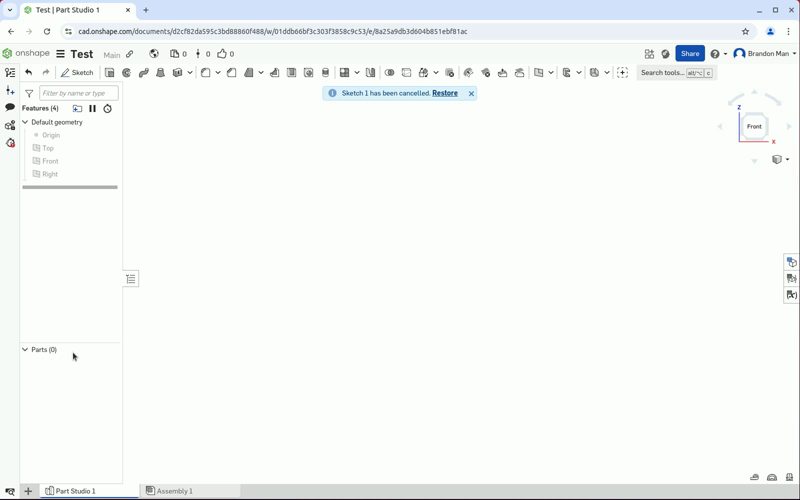
mouse_move(73, 352)
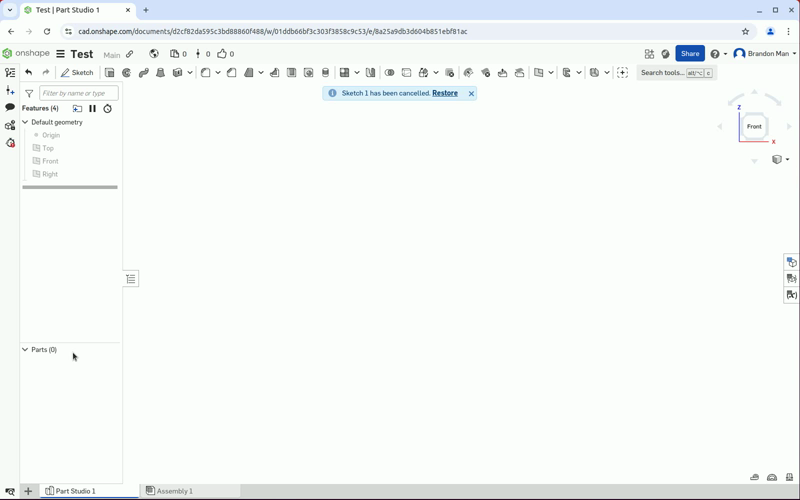
key(shift+y)
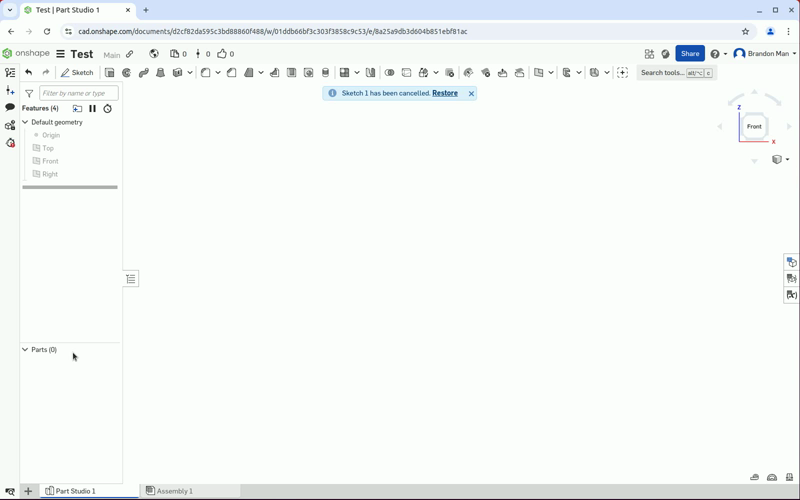
key(shift+s)
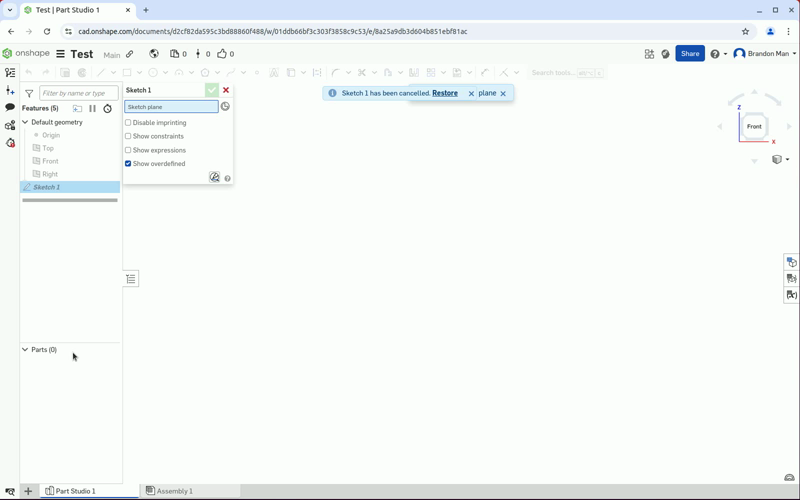
mouse_move(73, 163)
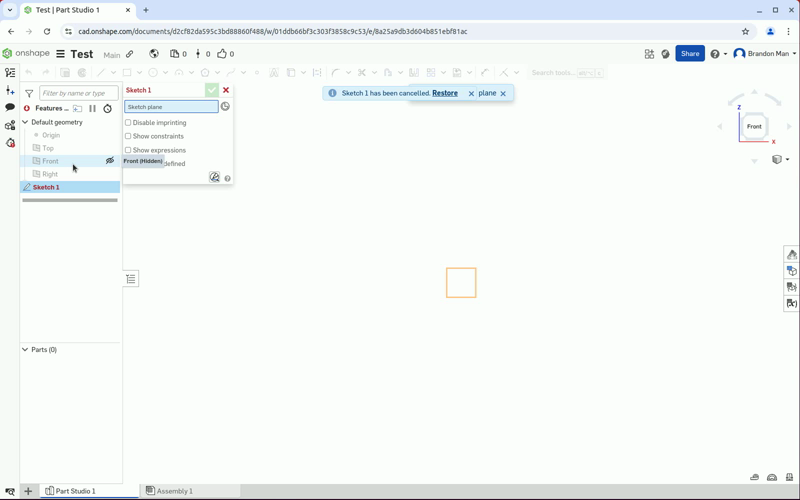
click(73, 163)
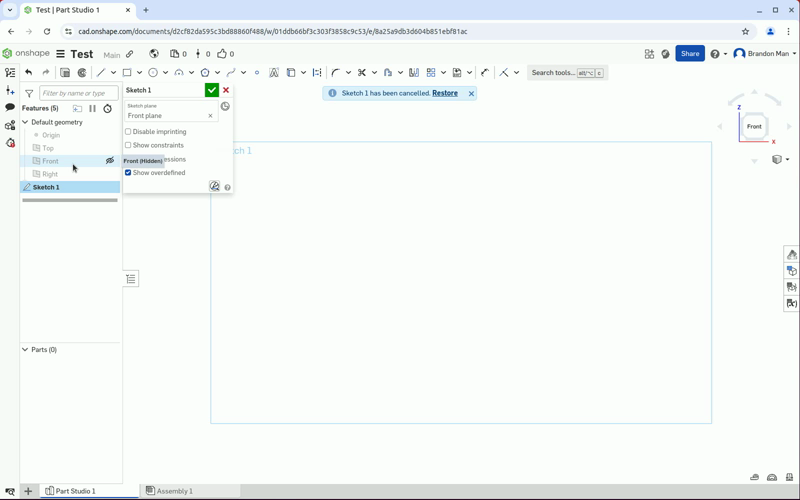
mouse_move(73, 352)
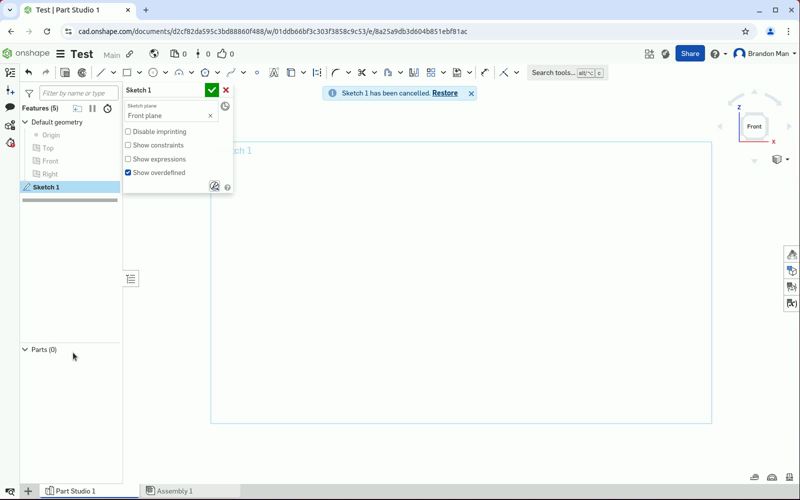
key(y)
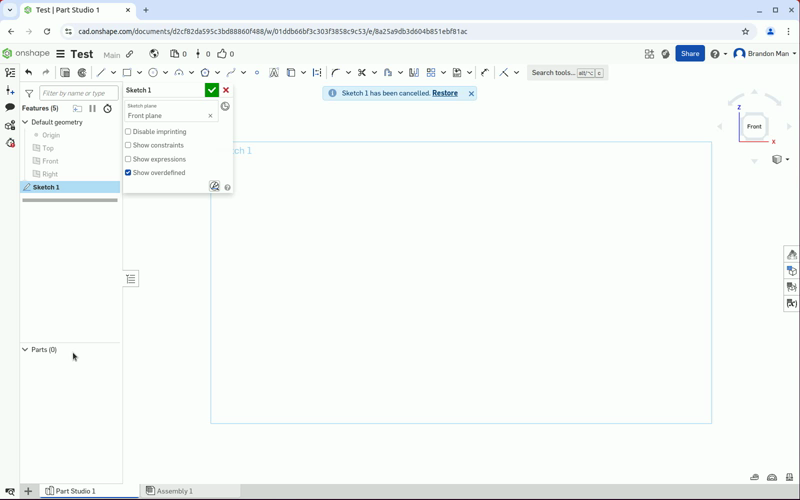
key(c)
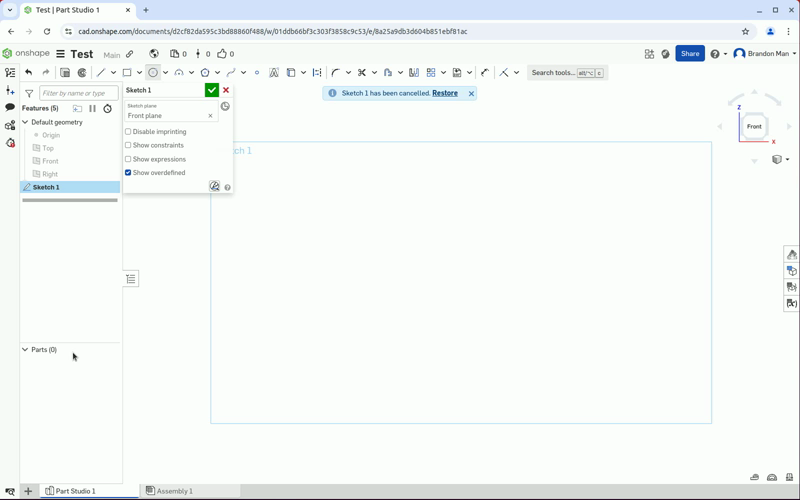
key_down(shift)
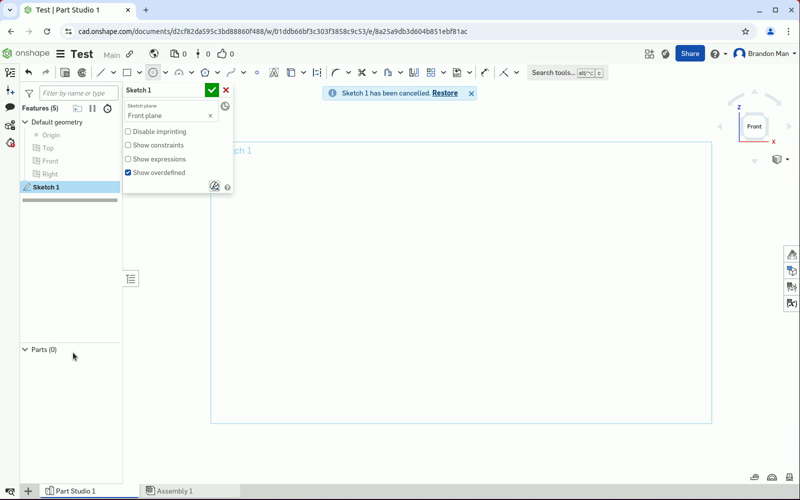
mouse_move(461, 282)
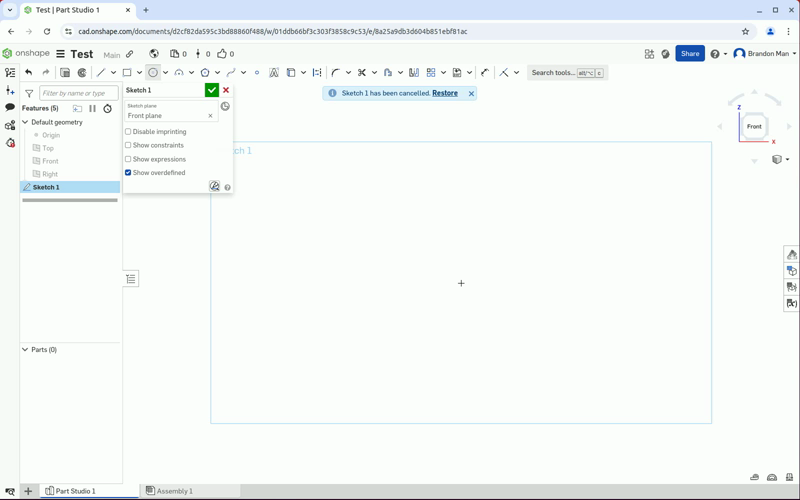
click(461, 282)
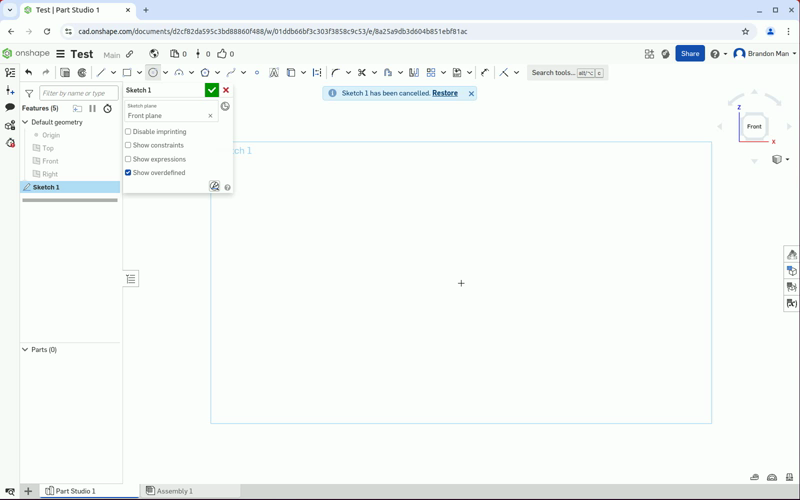
key_up(shift)
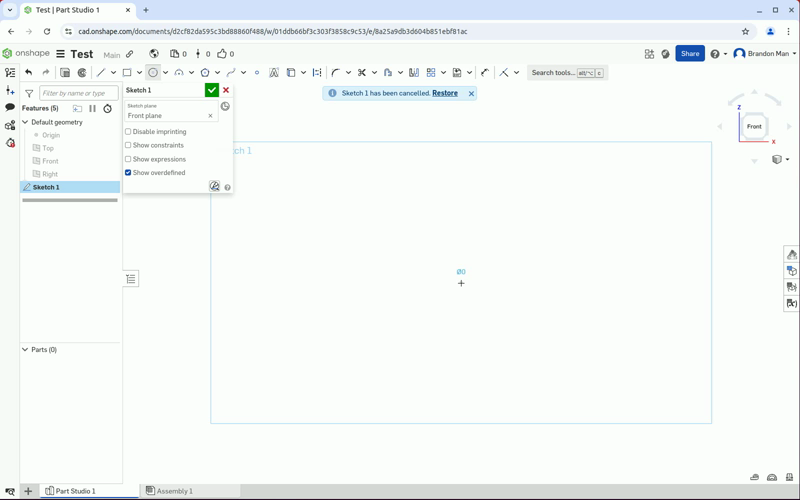
mouse_move(574, 282)
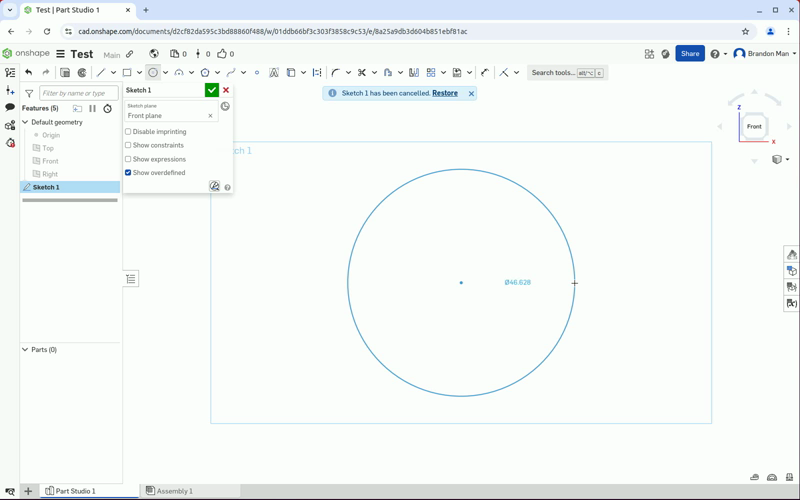
click(574, 282)
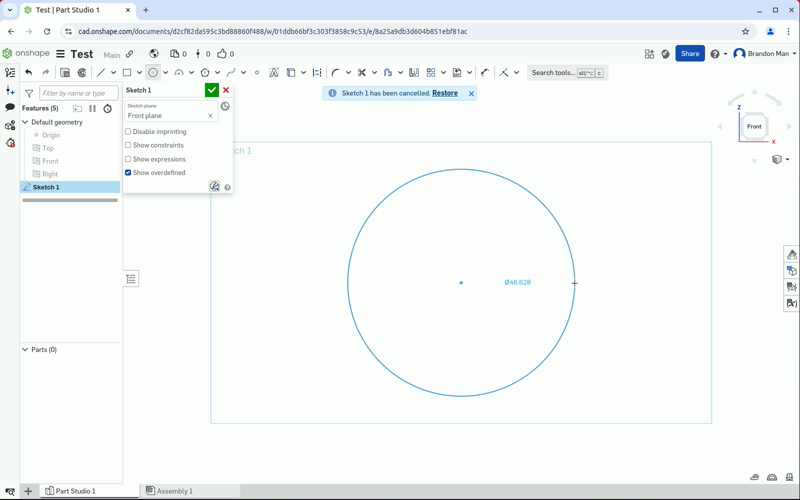
key(esc)
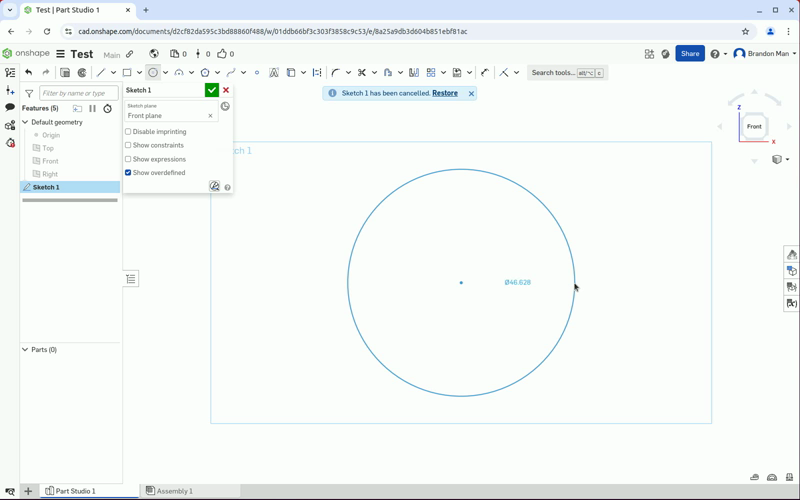
key(c)
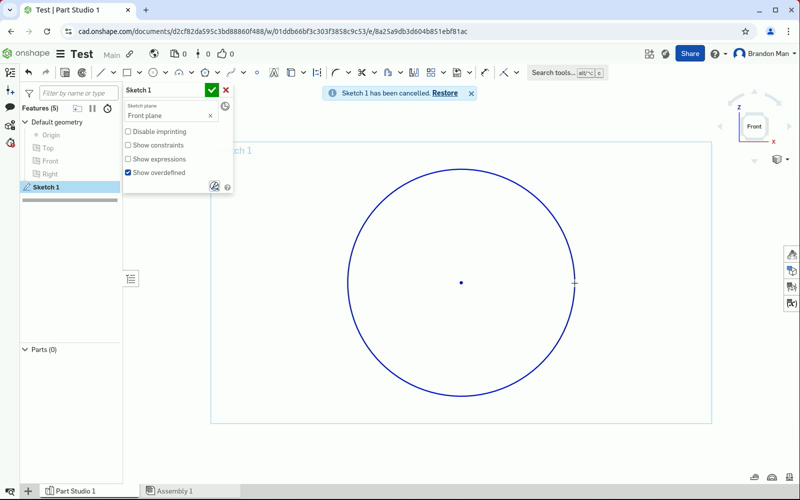
key_down(shift)
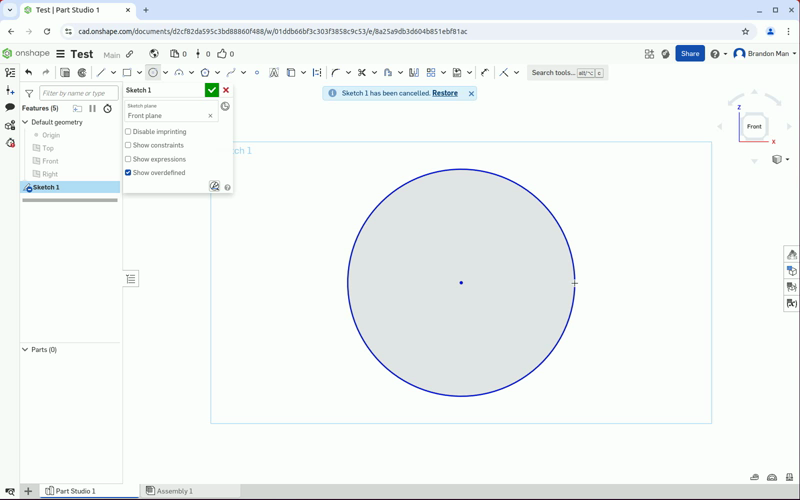
mouse_move(461, 282)
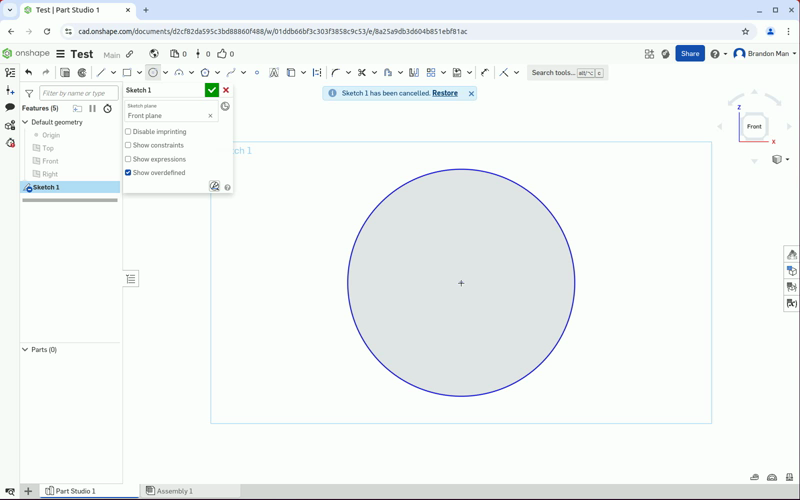
click(461, 282)
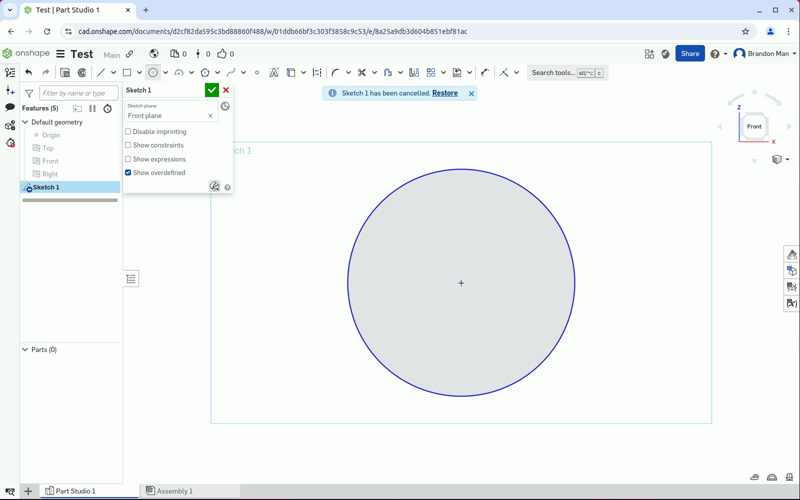
key_up(shift)
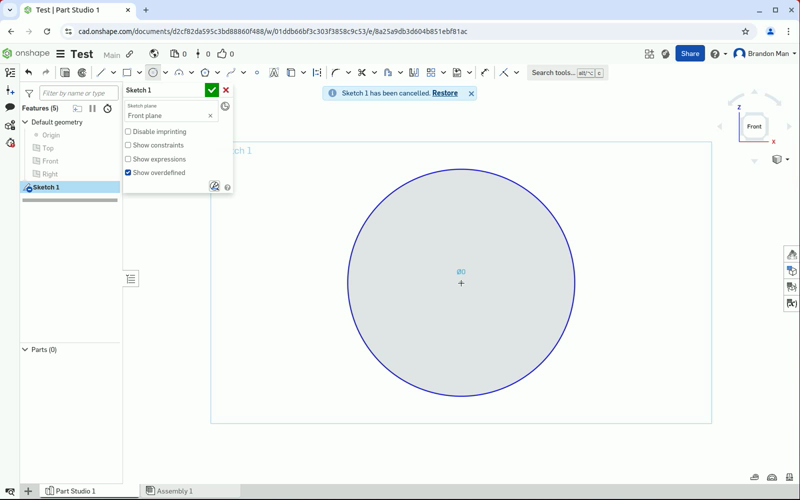
mouse_move(550, 282)
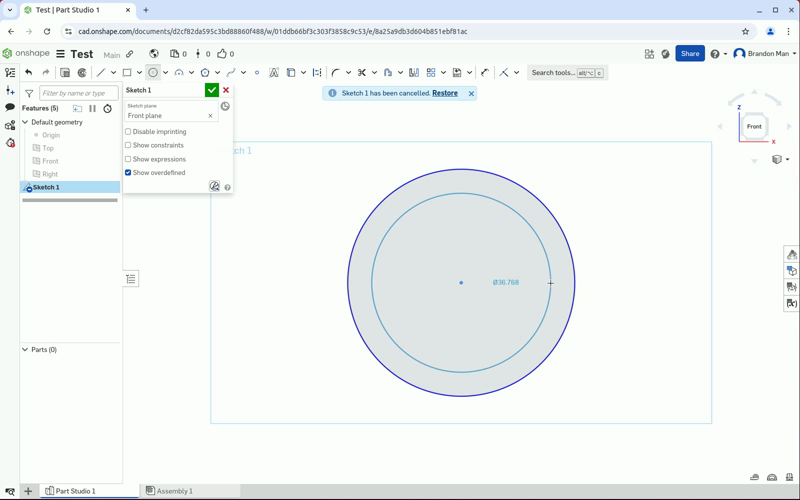
click(550, 282)
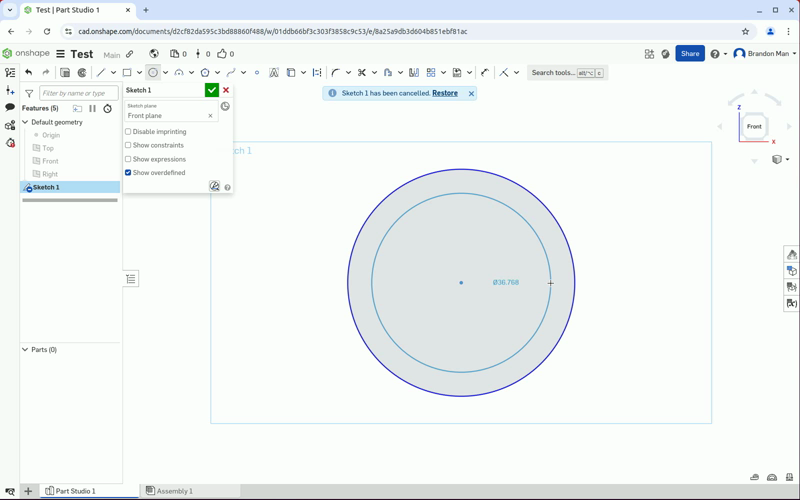
key(esc)
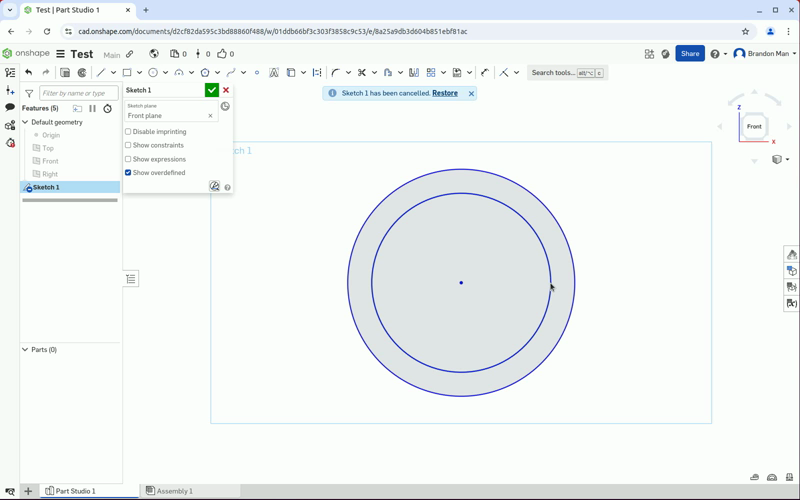
mouse_move(448, 182)
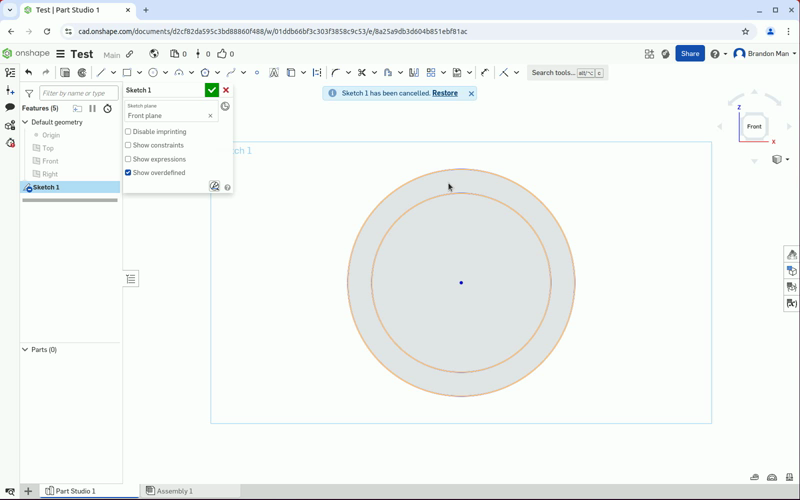
click(448, 182)
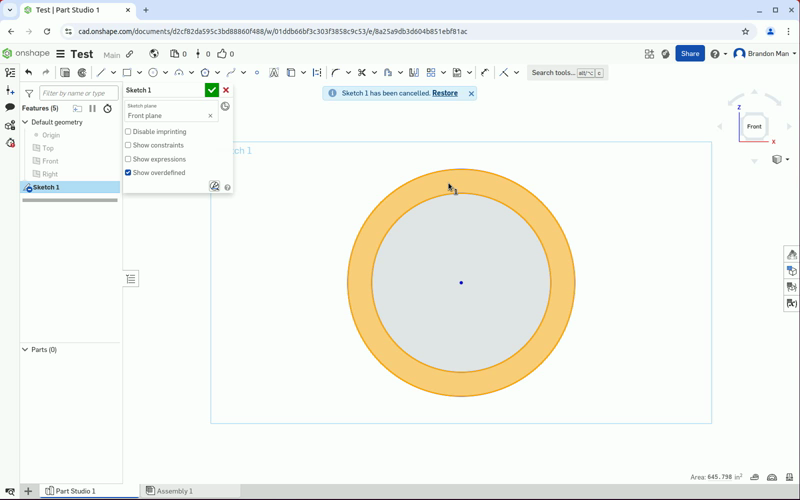
mouse_move(73, 352)
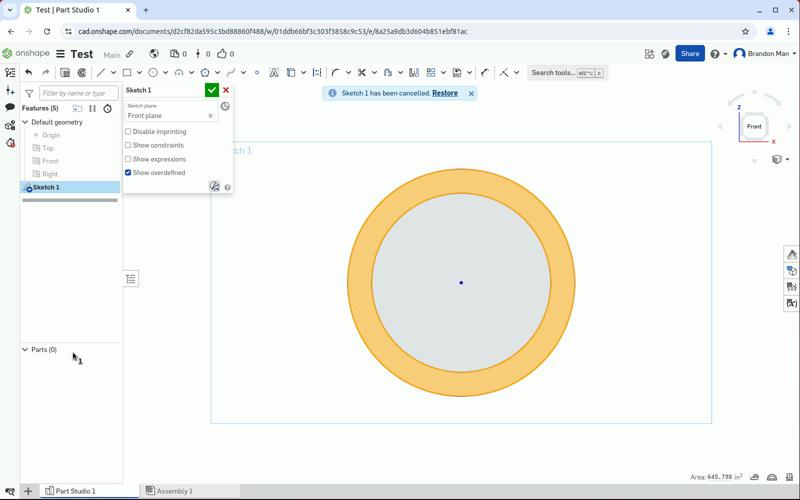
key(shift+y)
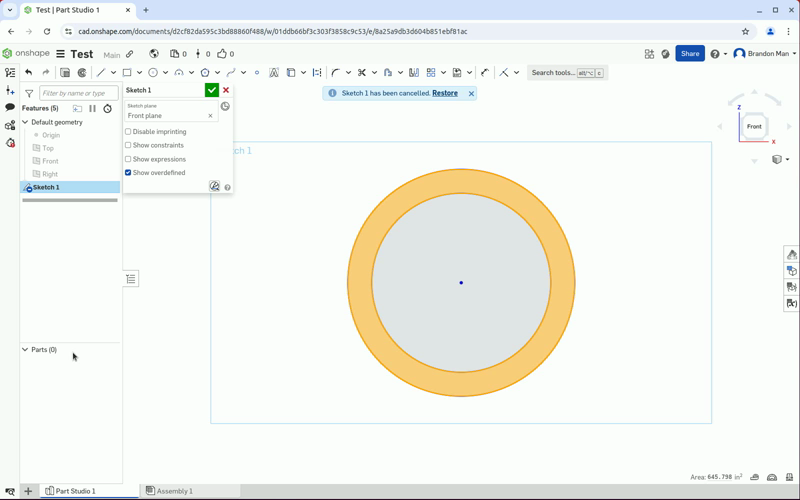
key(shift+e)
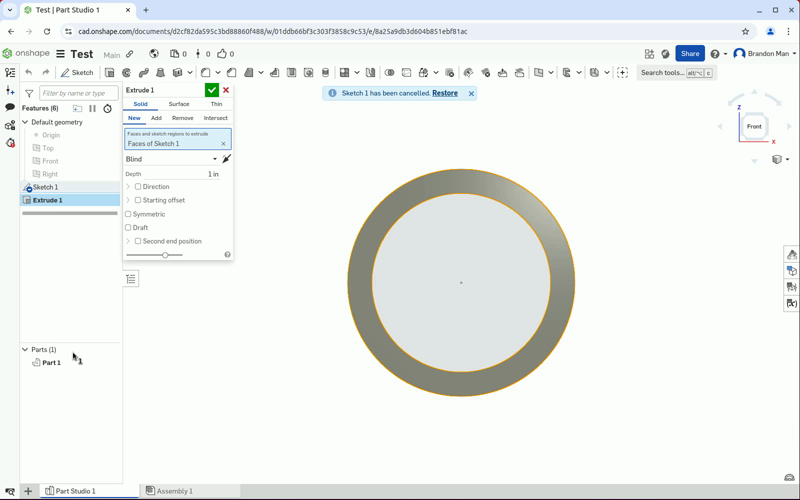
mouse_move(143, 106)
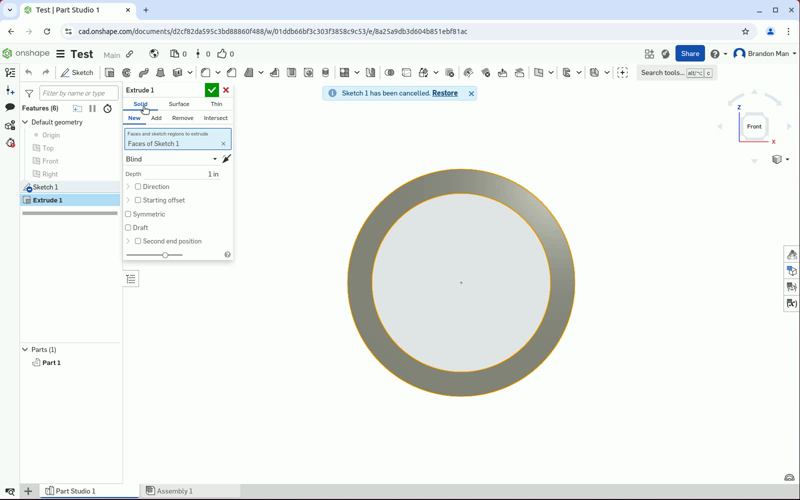
click(143, 106)
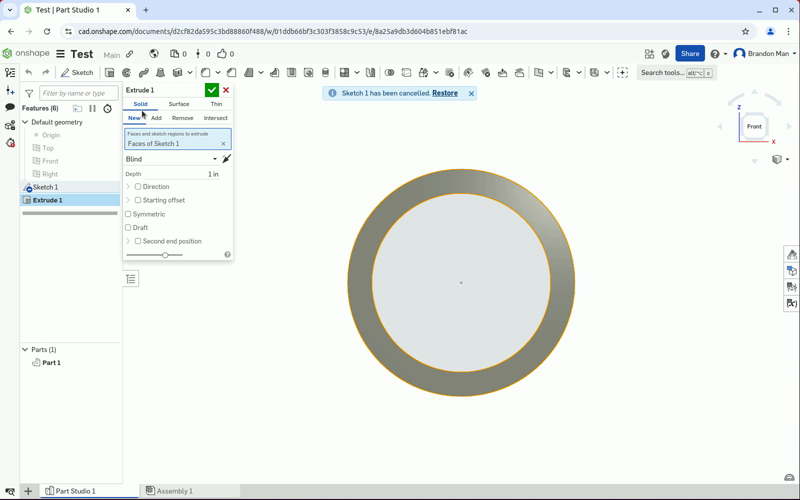
mouse_move(137, 120)
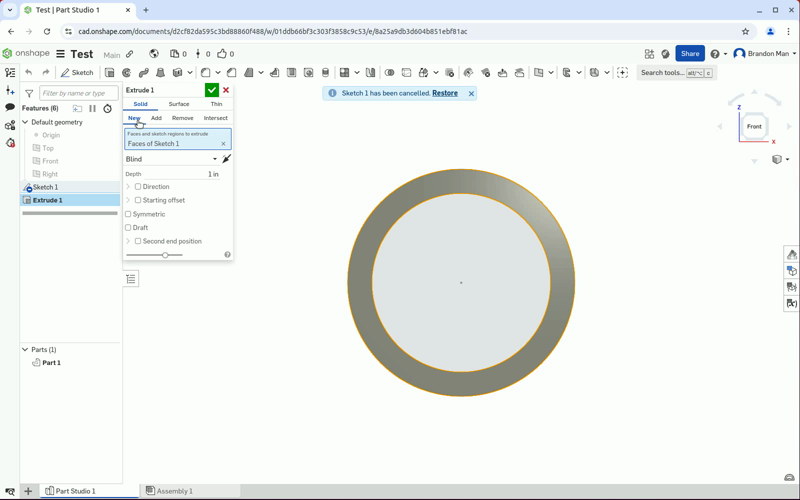
click(137, 120)
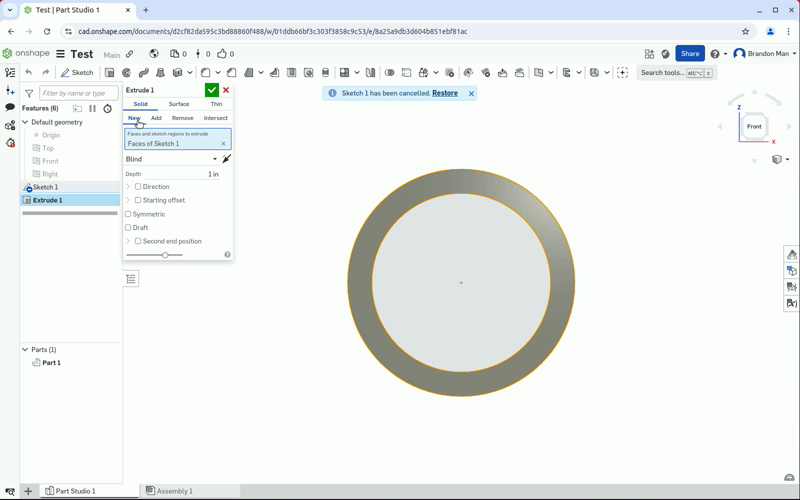
key(tab, 4)
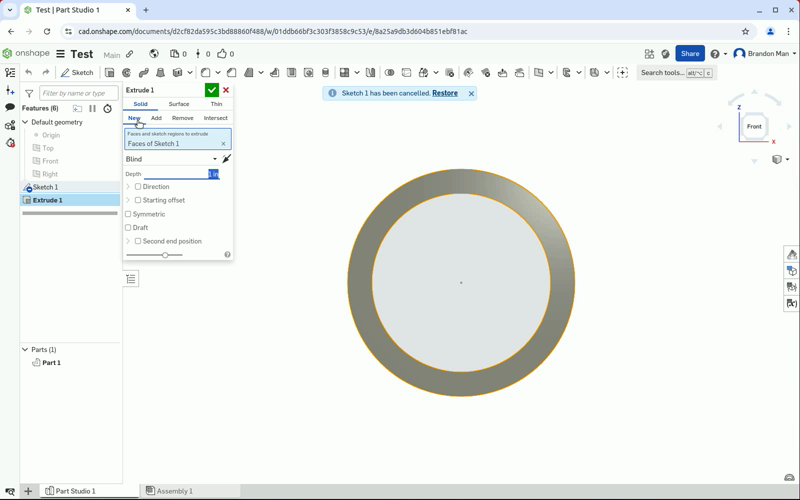
text(13.961)
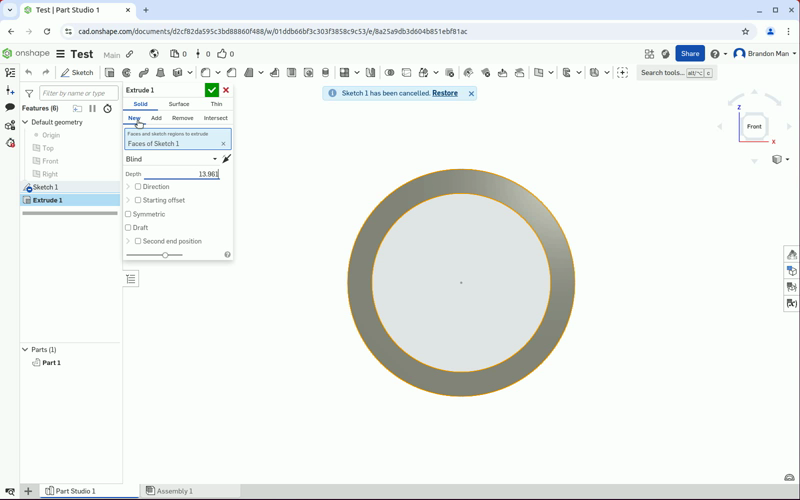
key(enter)
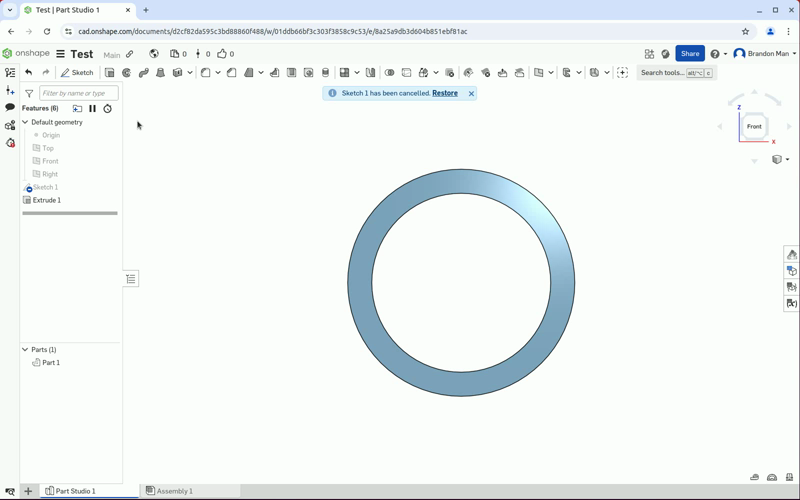
key(shift+h)
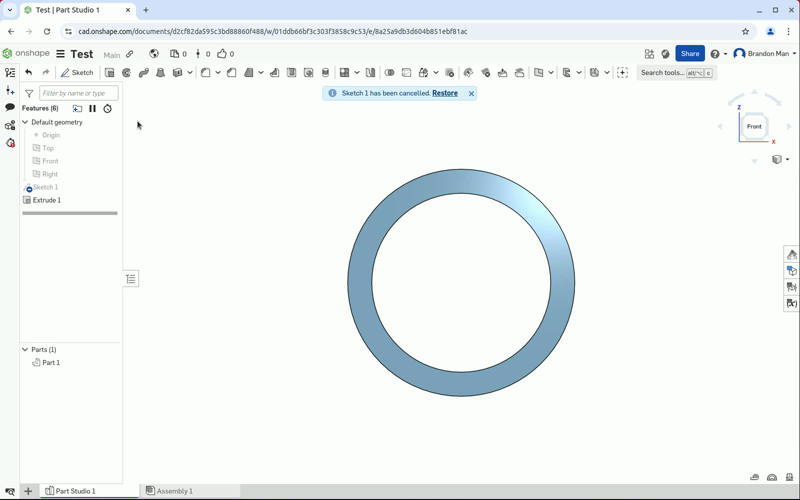
key(shift+h)
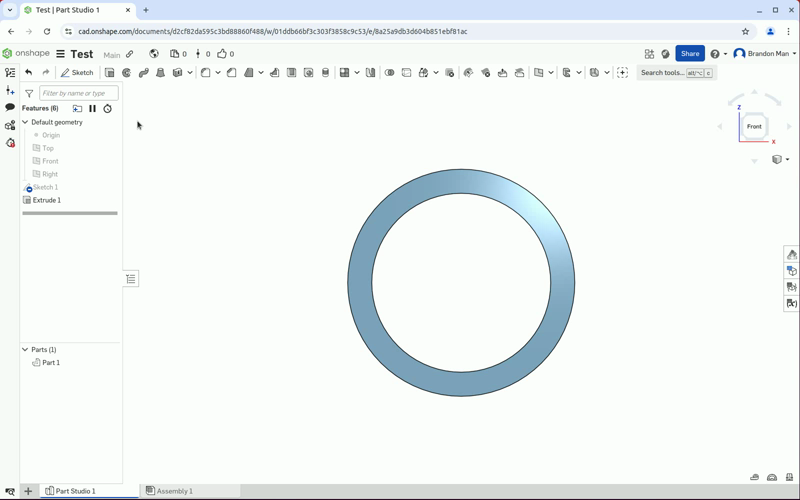
mouse_move(73, 189)
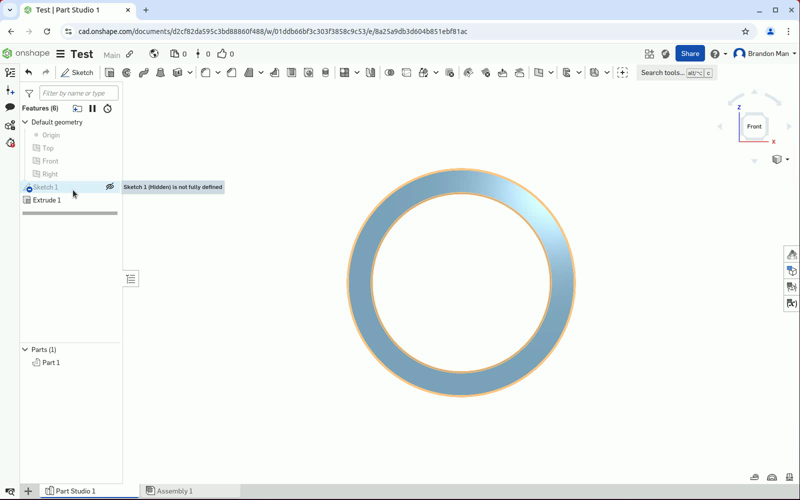
click(73, 189)
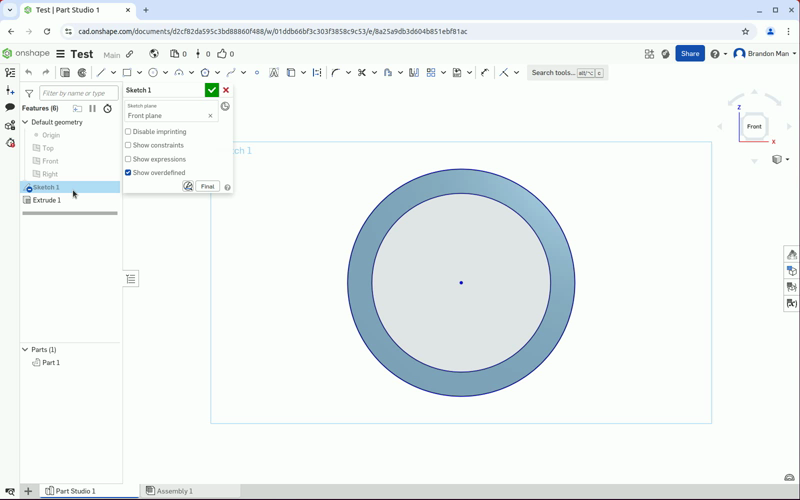
mouse_move(229, 92)
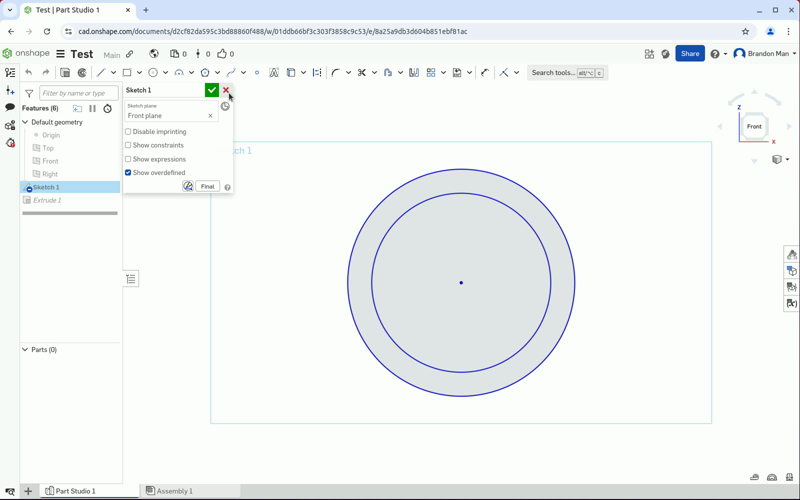
click(229, 92)
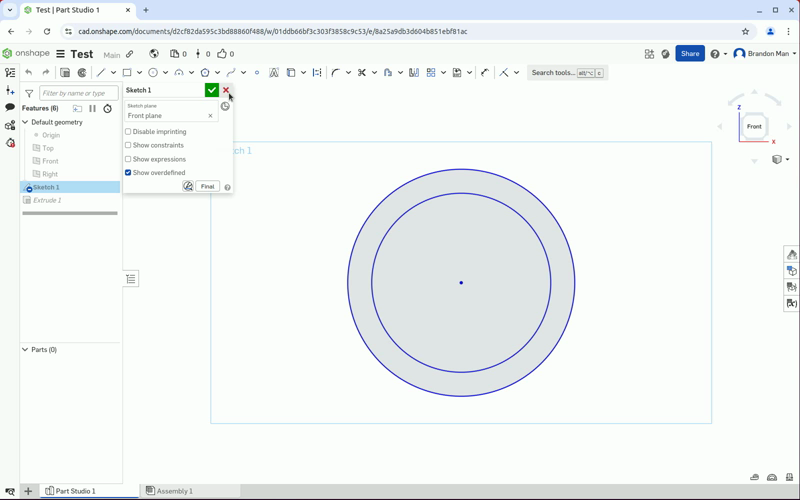
key(shift+s)
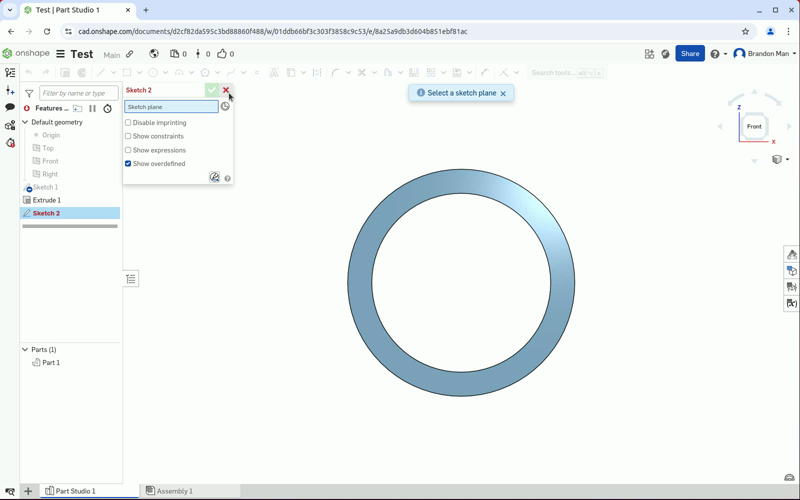
mouse_move(73, 163)
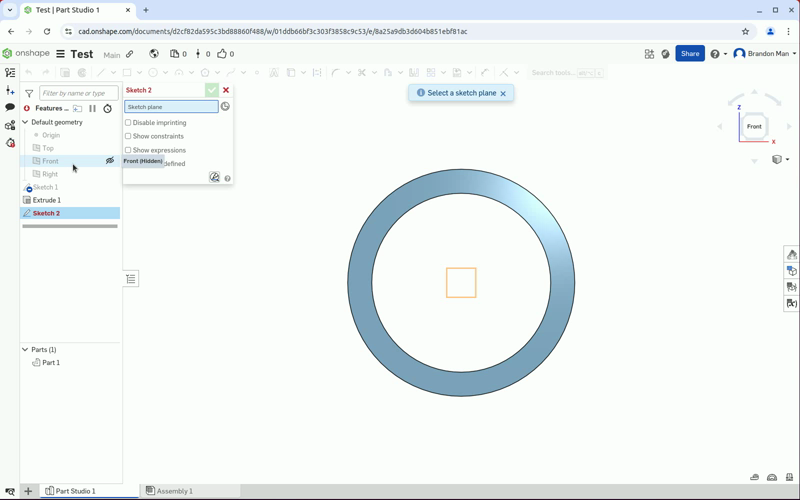
click(73, 163)
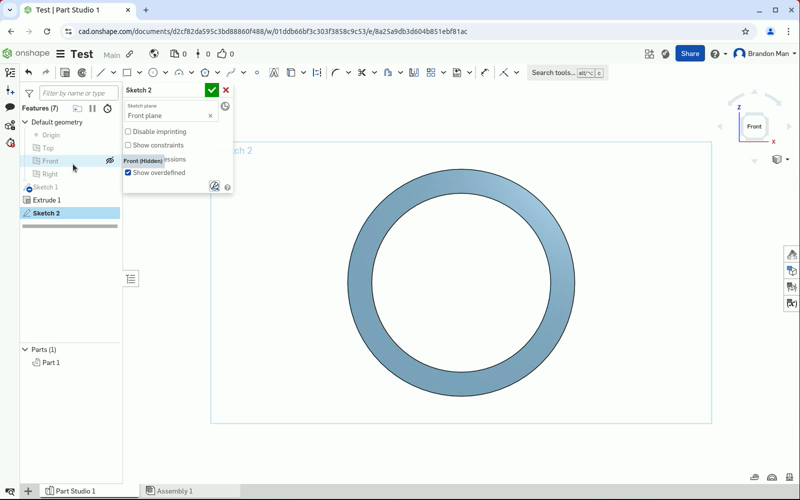
mouse_move(73, 352)
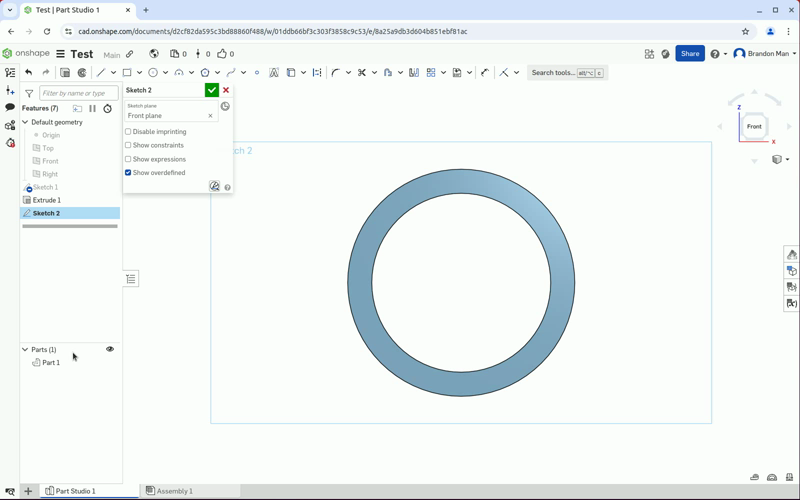
key(y)
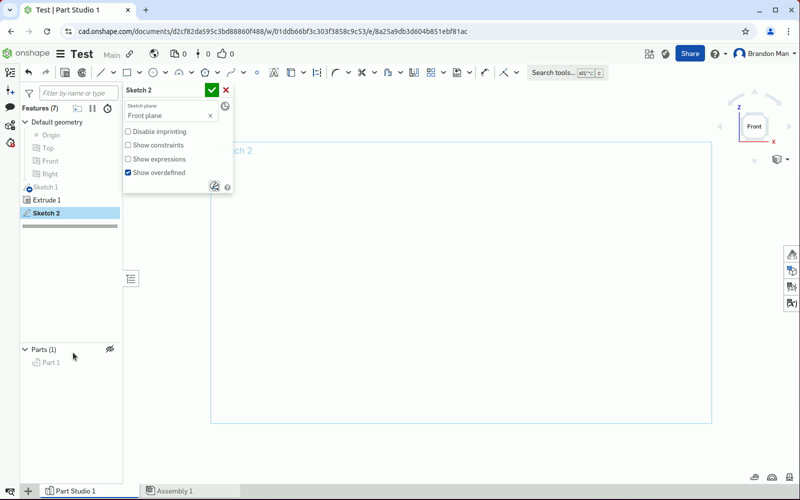
key(l)
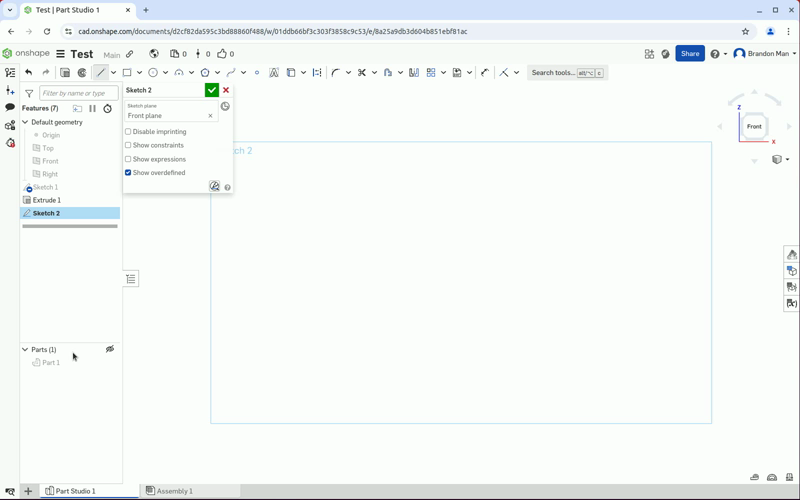
key_down(shift)
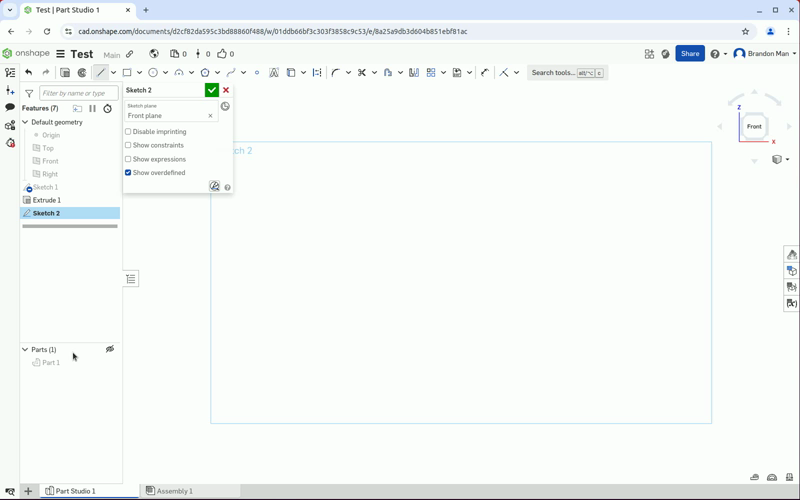
mouse_move(396, 218)
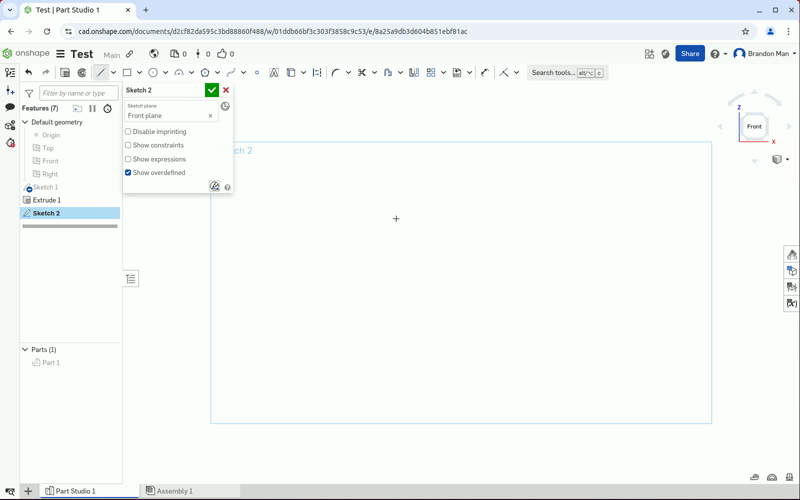
click(396, 218)
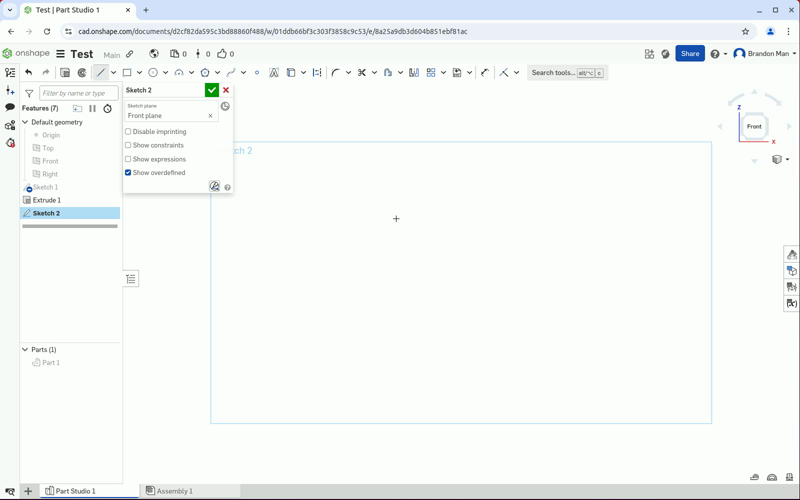
key_up(shift)
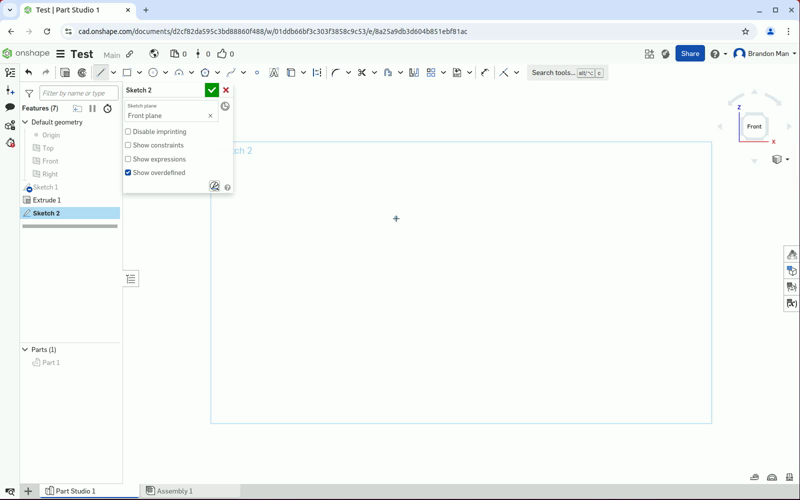
key_down(shift)
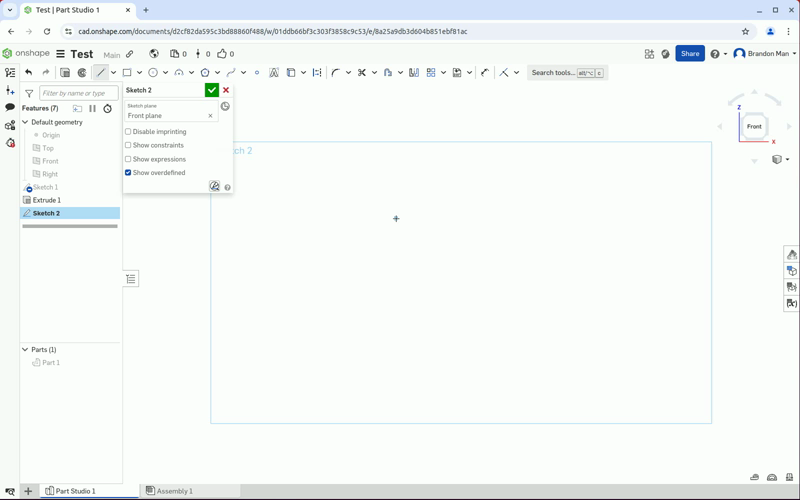
mouse_move(426, 218)
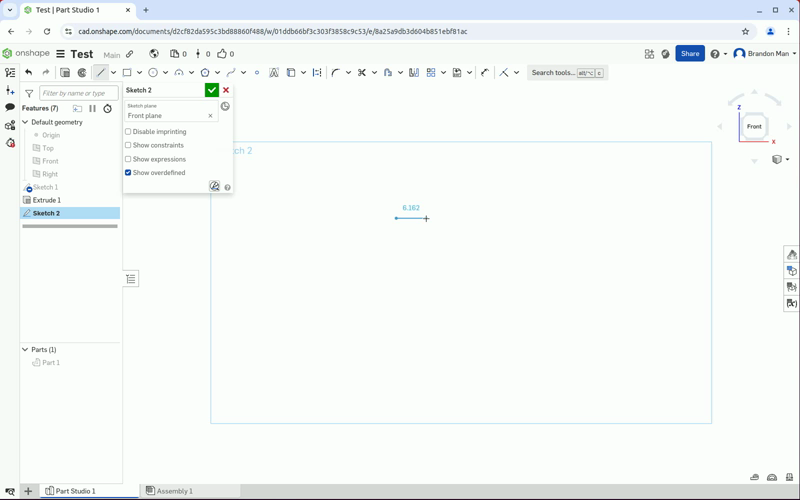
mouse_move(436, 258)
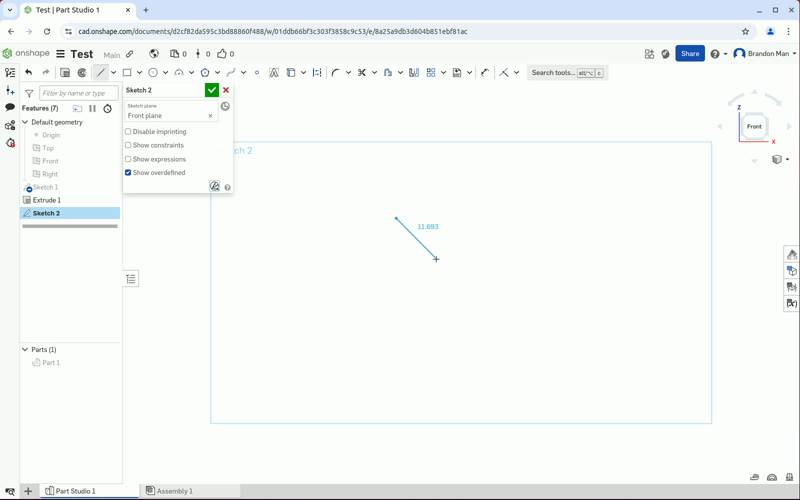
click(436, 258)
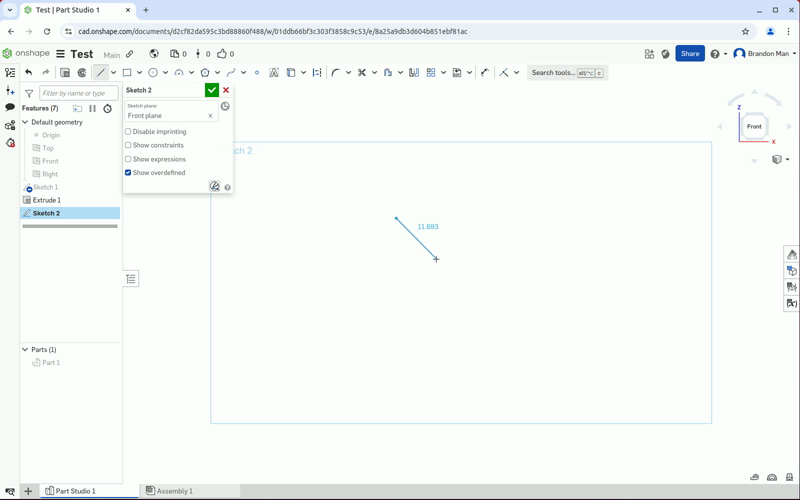
key_up(shift)
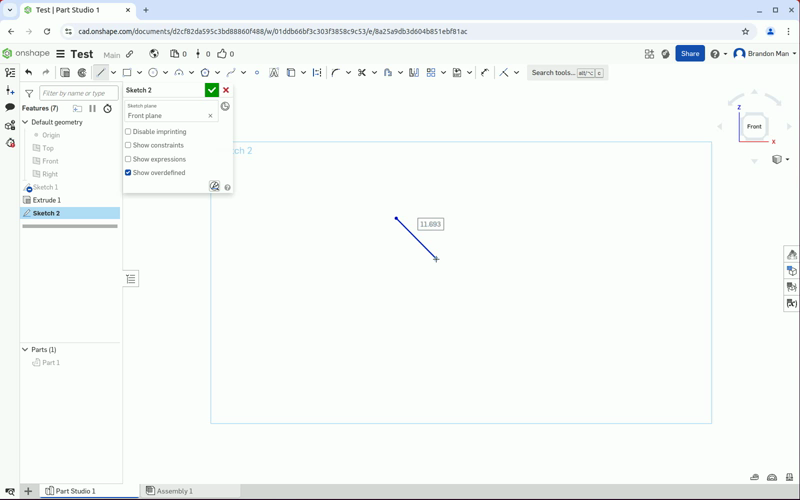
key(esc)
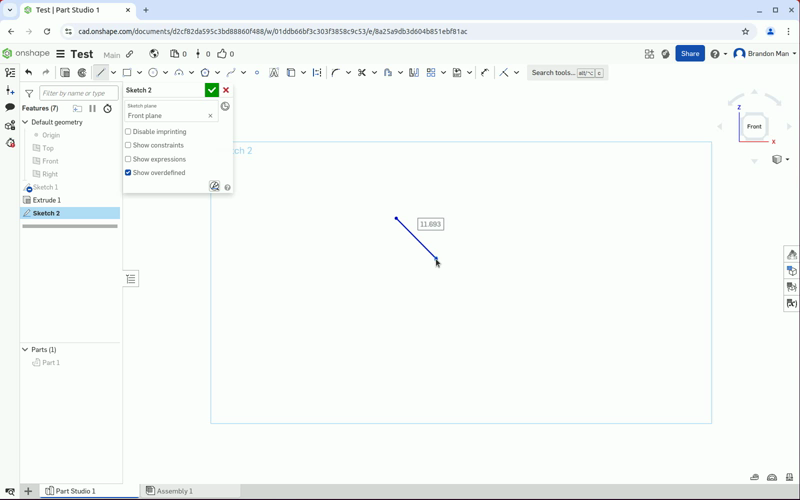
key(a)
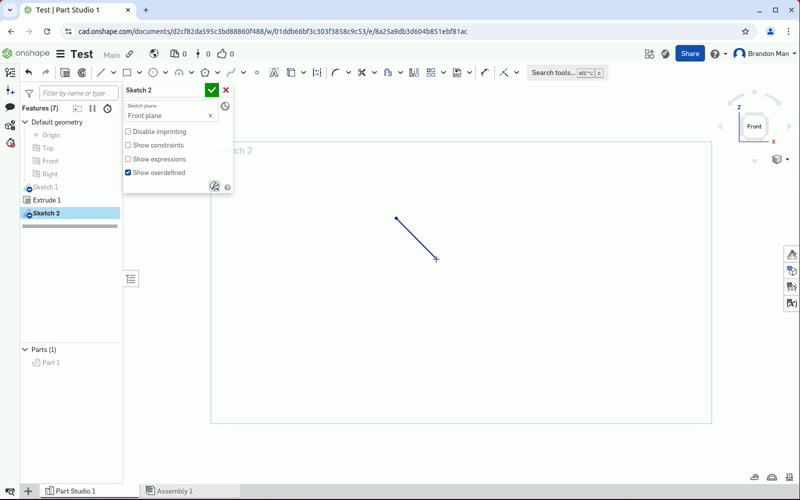
mouse_move(436, 258)
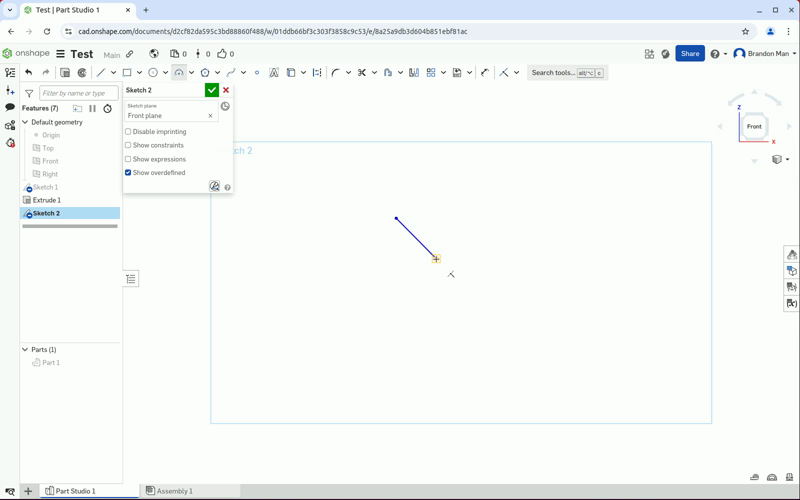
click(436, 258)
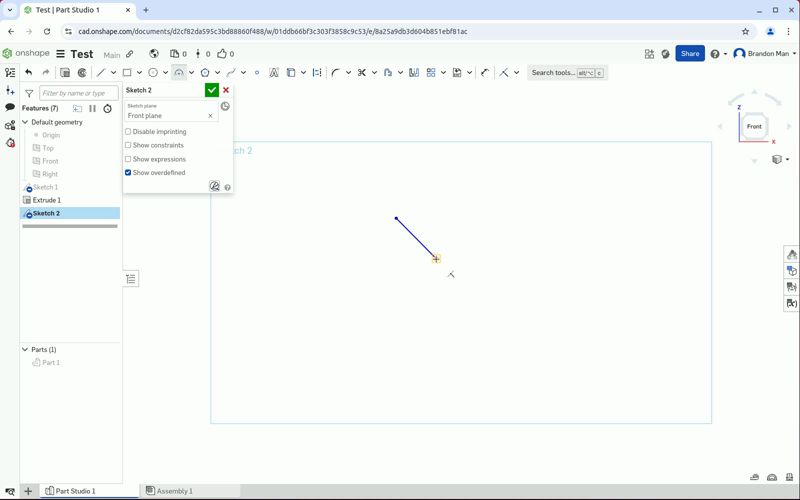
key_down(shift)
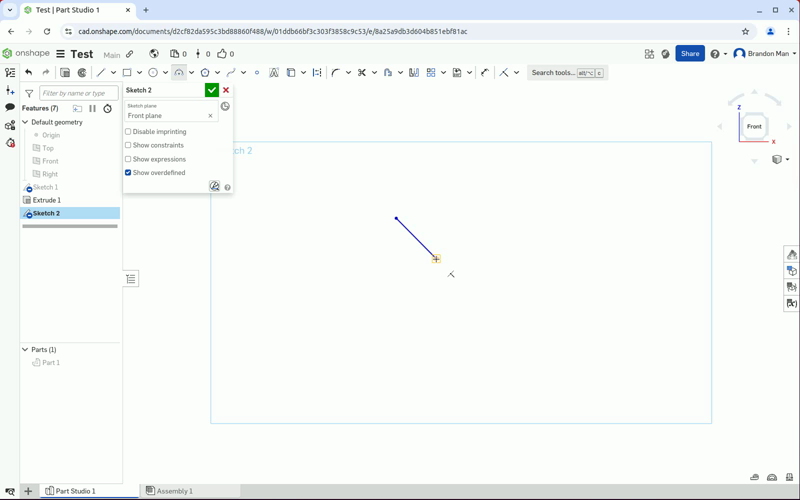
mouse_move(461, 248)
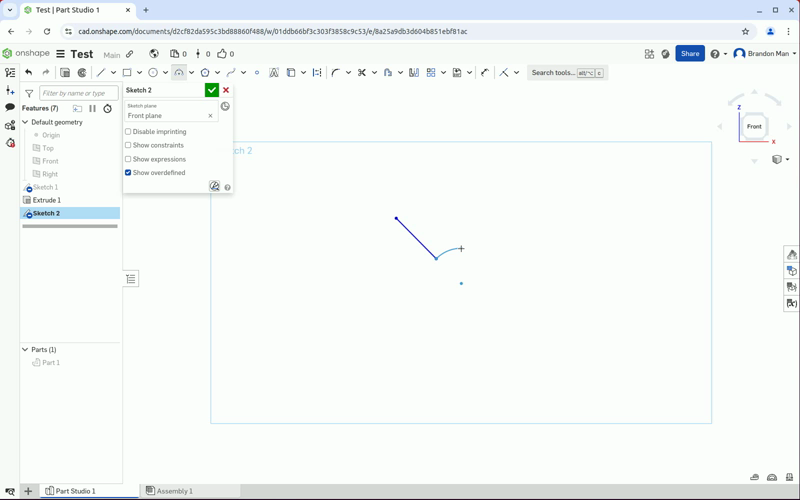
click(461, 248)
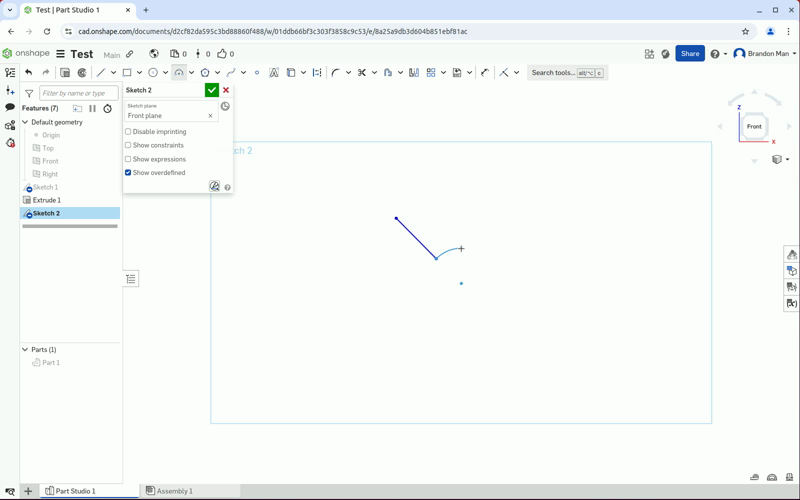
mouse_move(447, 251)
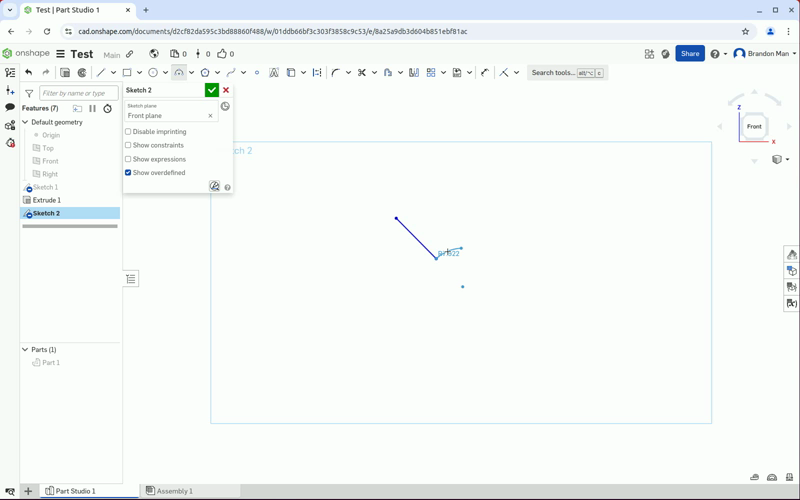
click(447, 251)
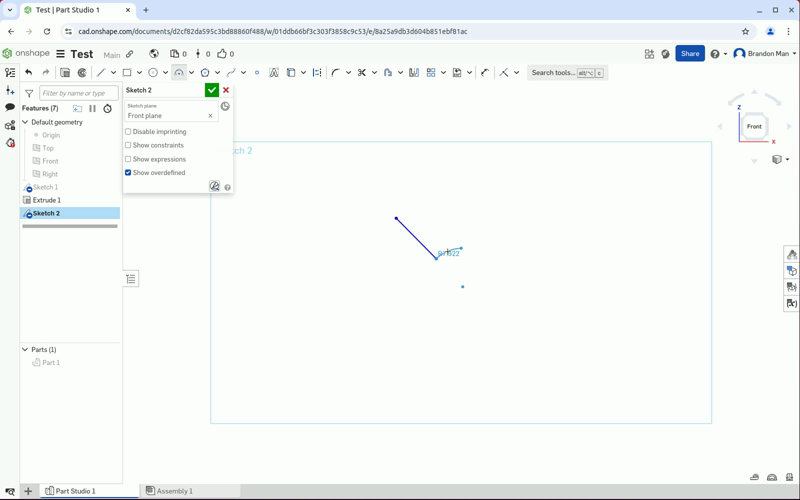
key_up(shift)
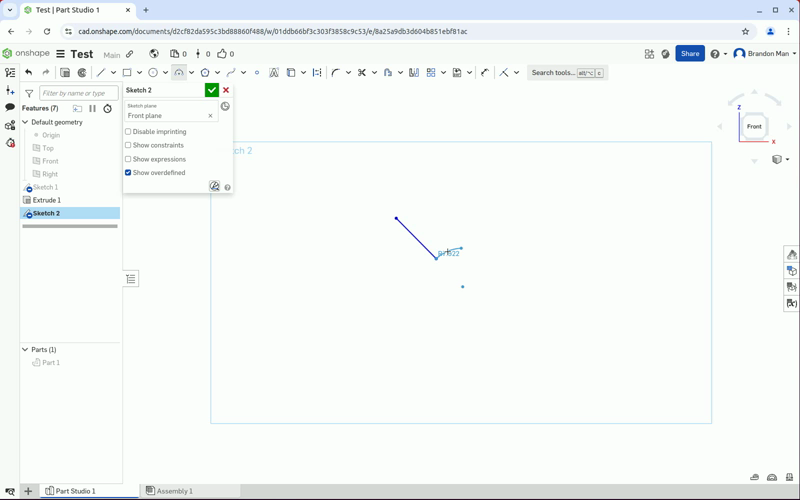
key(esc)
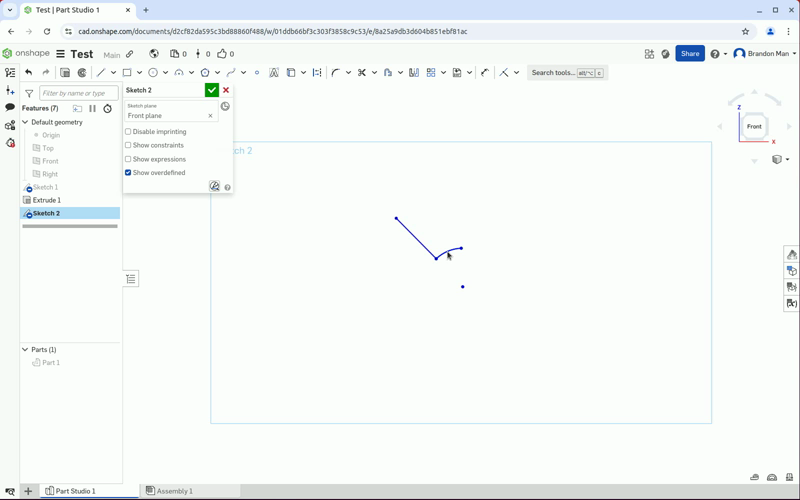
key(l)
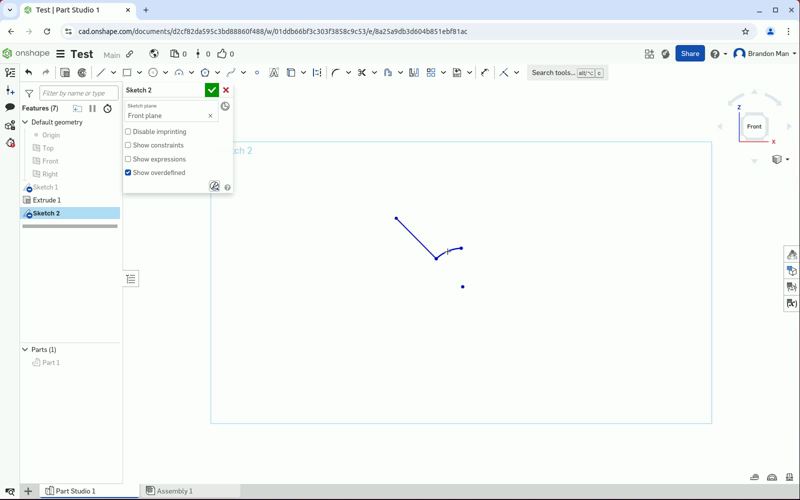
mouse_move(461, 248)
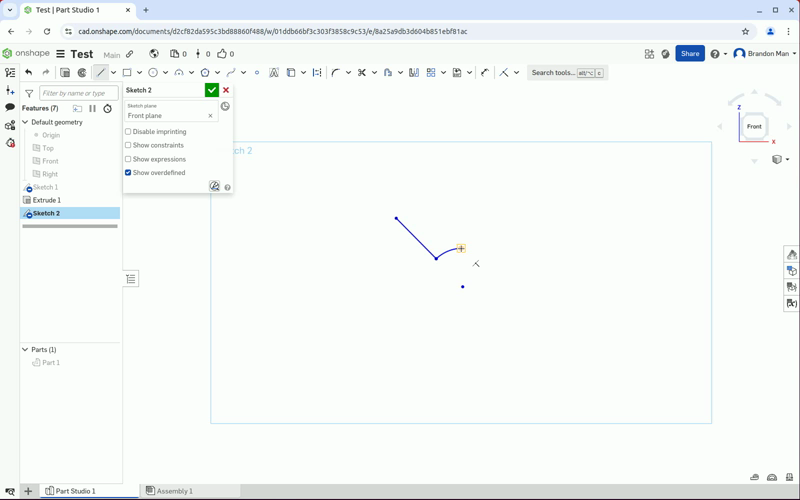
click(461, 248)
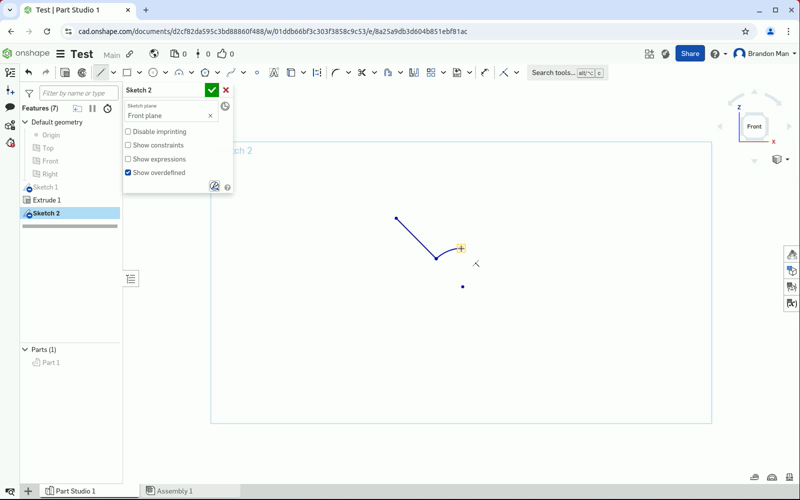
key_down(shift)
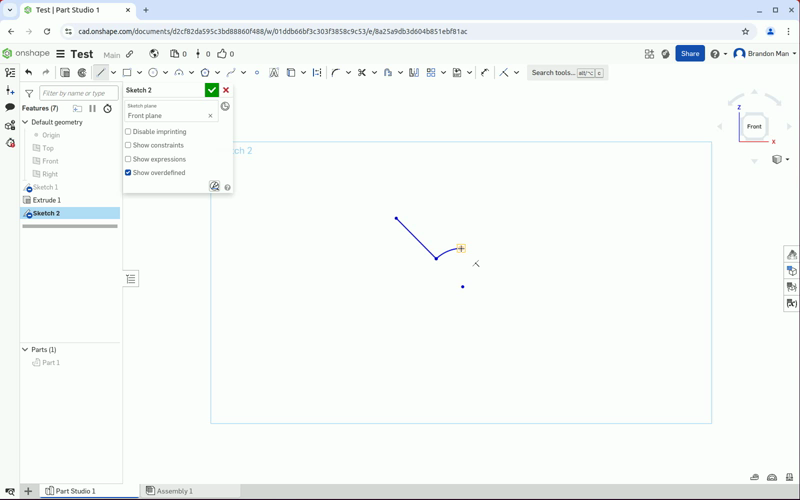
mouse_move(491, 248)
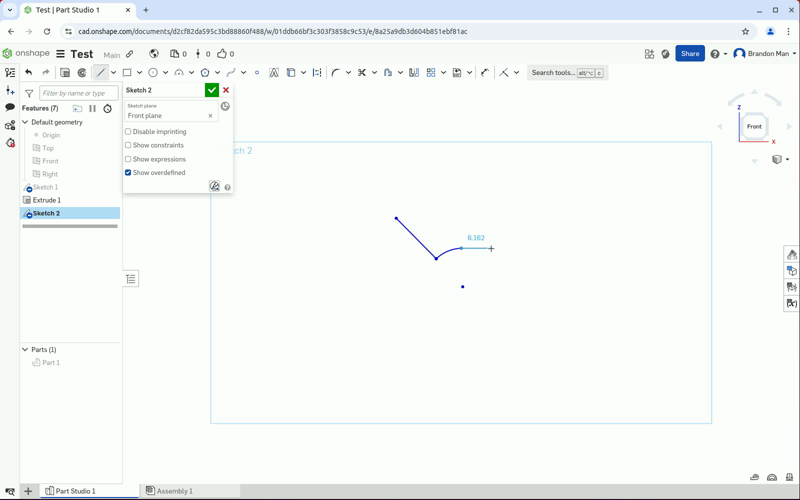
mouse_move(461, 191)
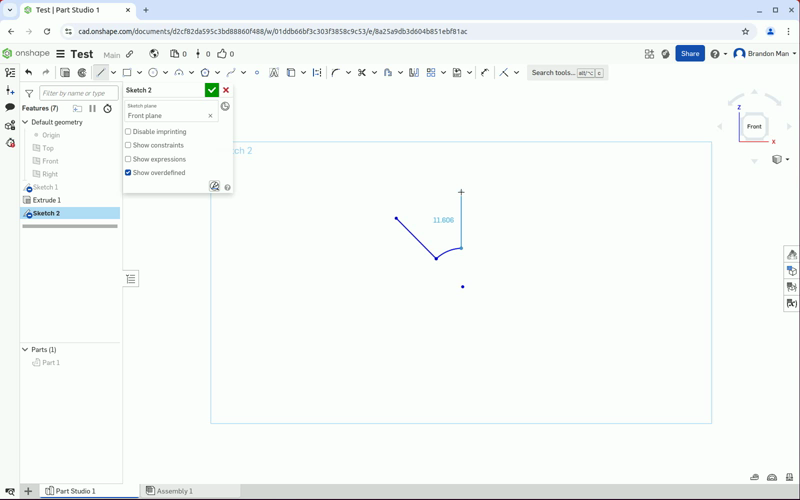
click(461, 191)
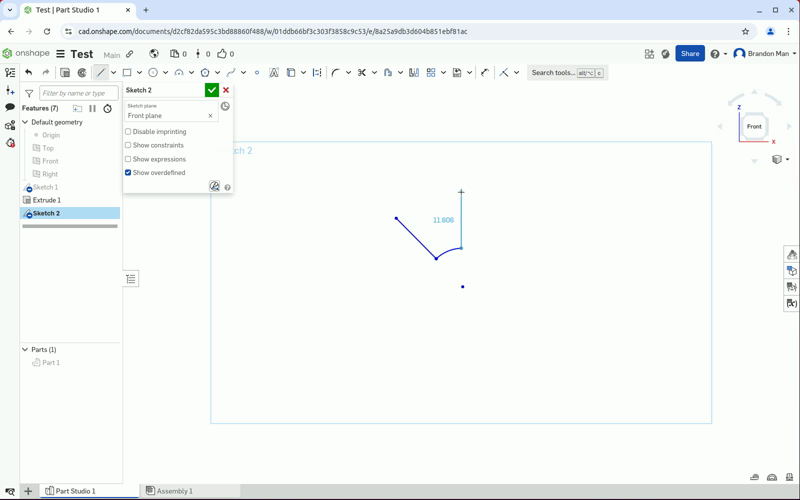
key_up(shift)
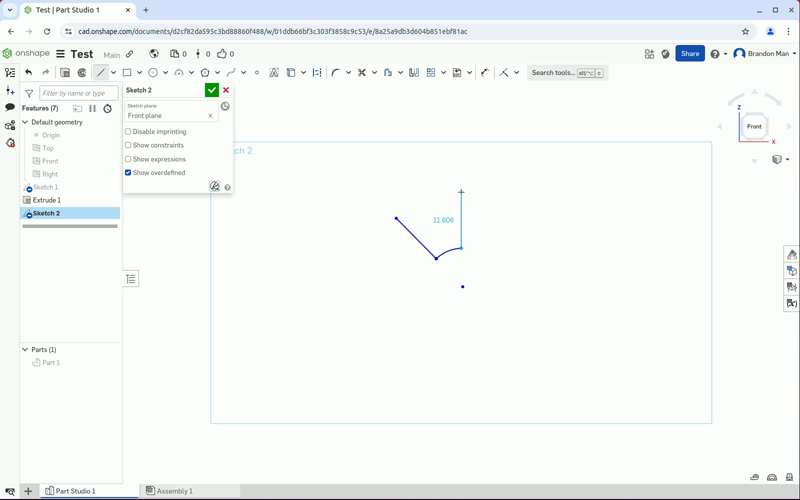
key(esc)
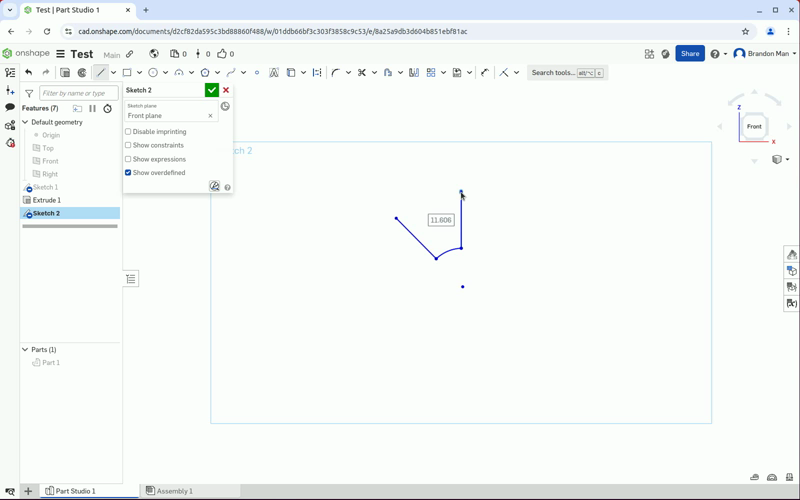
key(a)
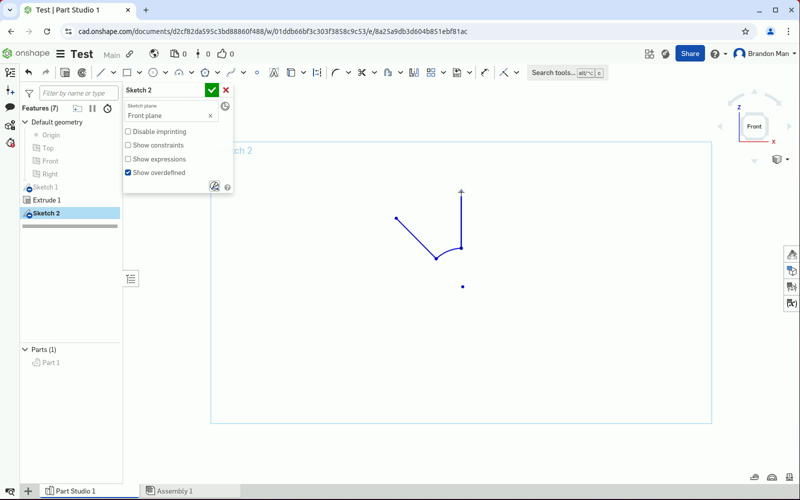
mouse_move(461, 191)
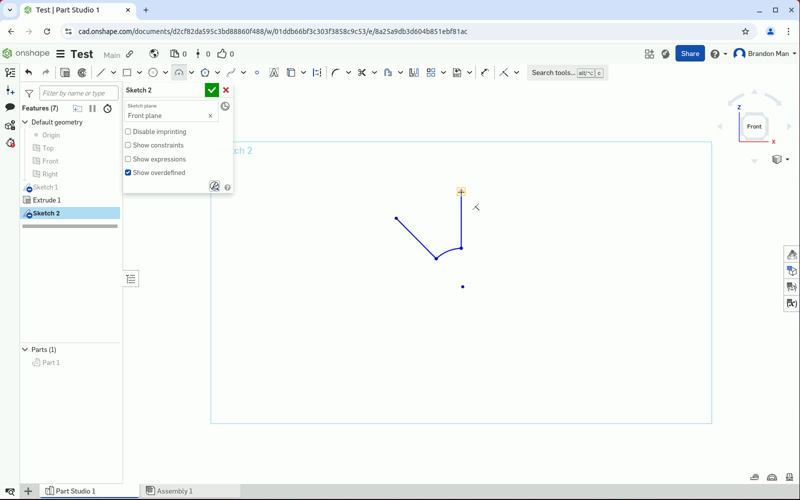
click(461, 191)
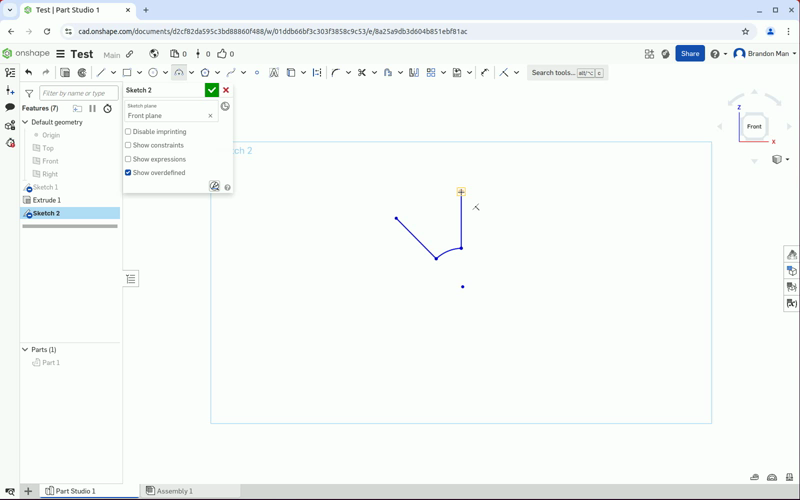
mouse_move(396, 218)
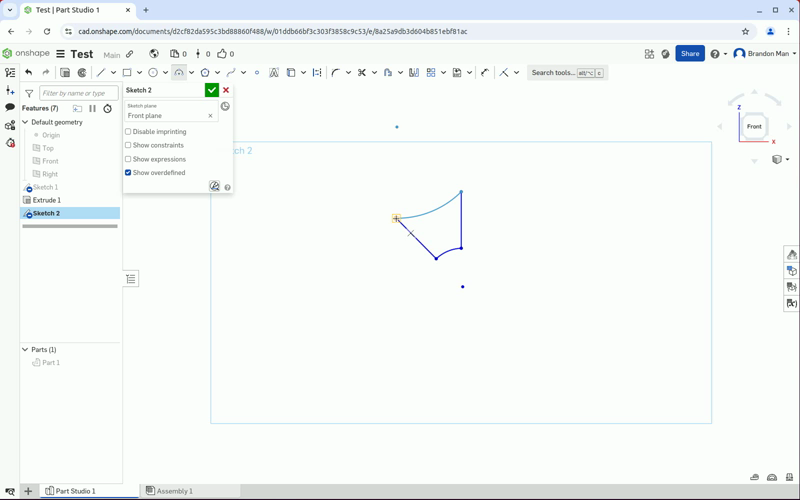
click(396, 218)
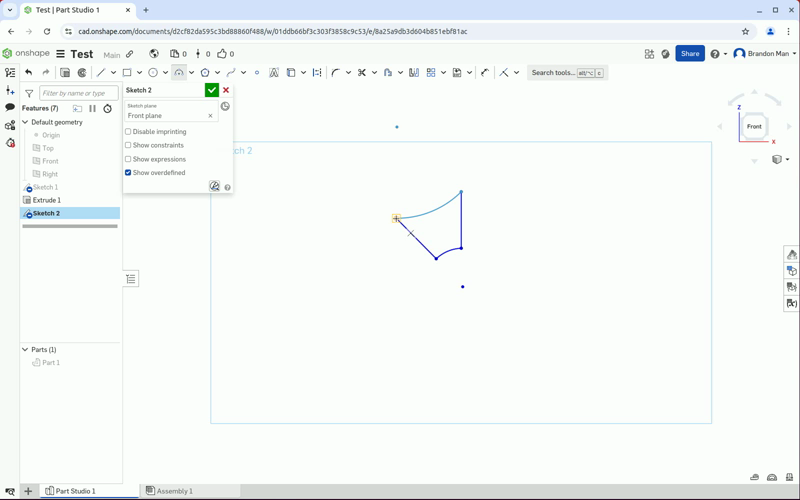
key_down(shift)
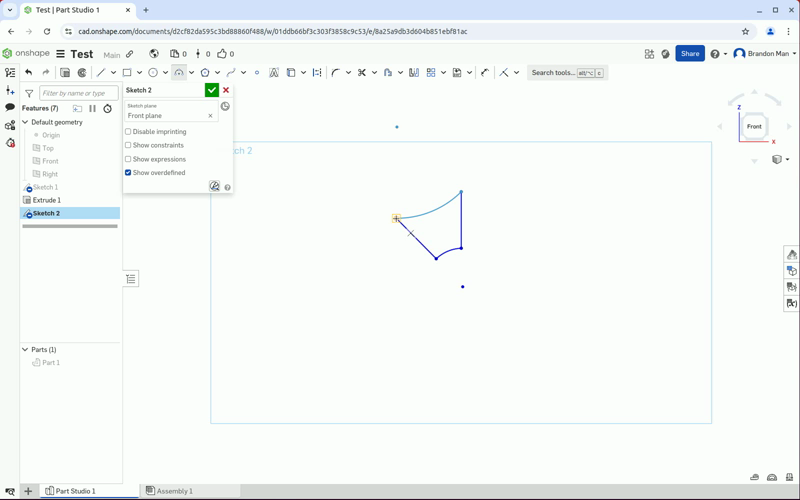
mouse_move(426, 198)
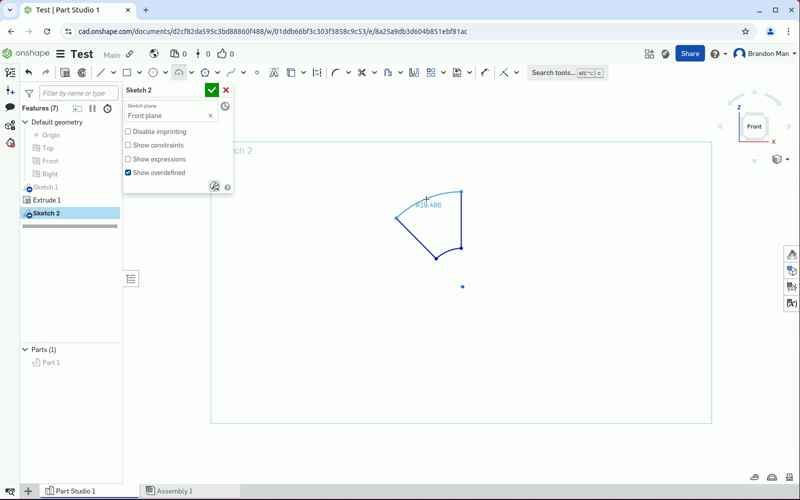
click(426, 198)
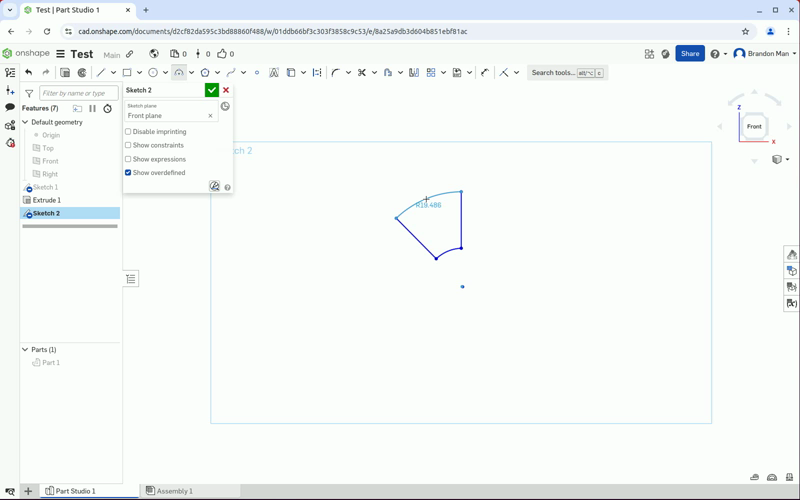
key_up(shift)
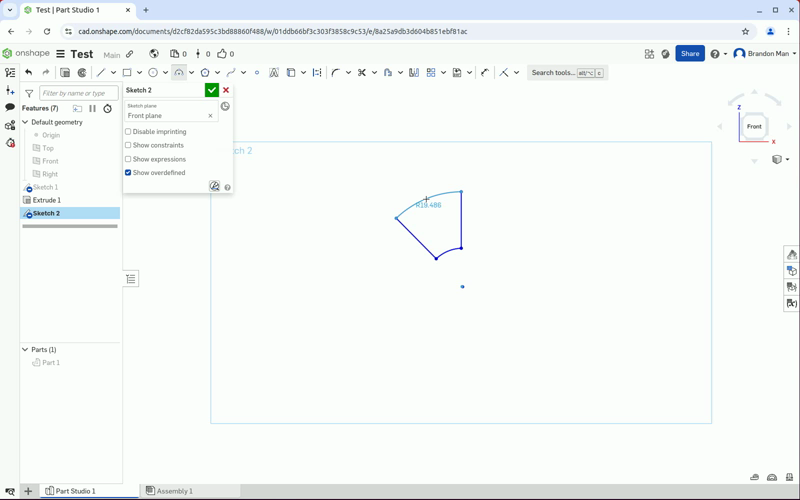
key(esc)
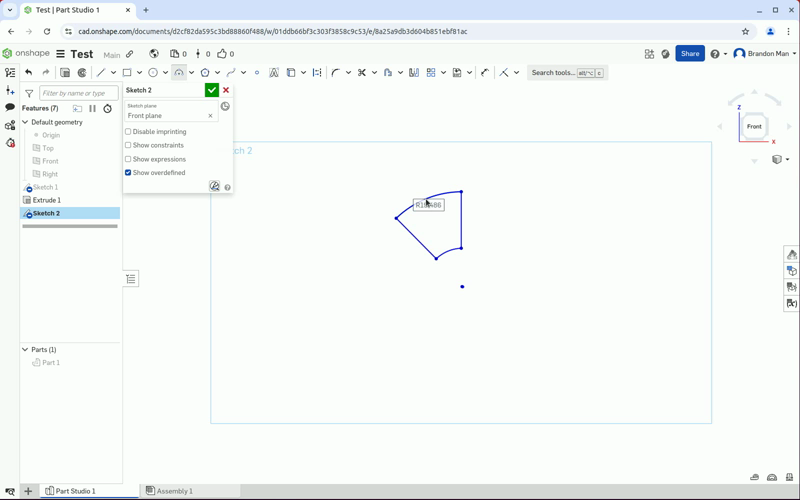
mouse_move(434, 204)
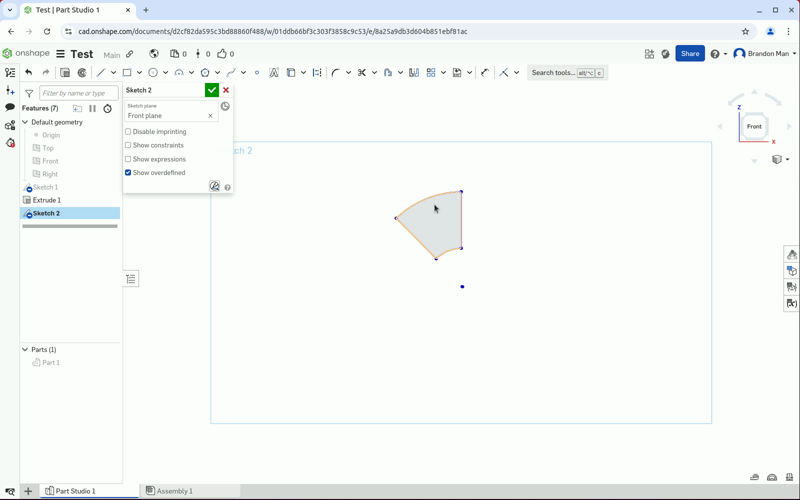
scroll(6)
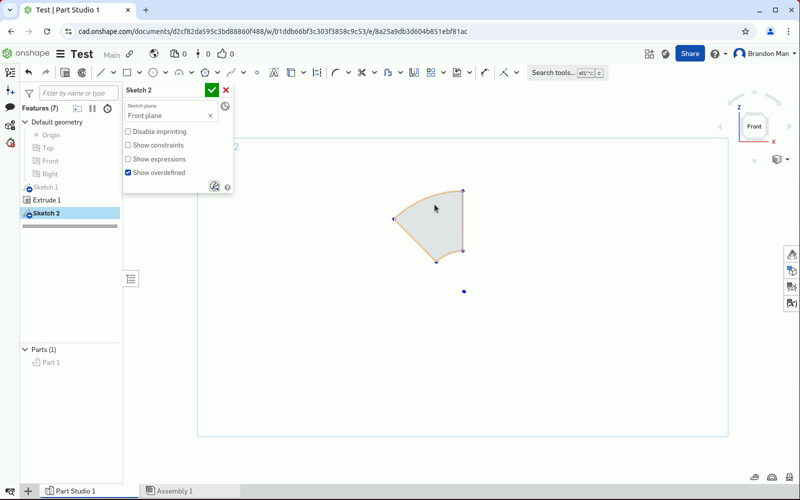
scroll(6)
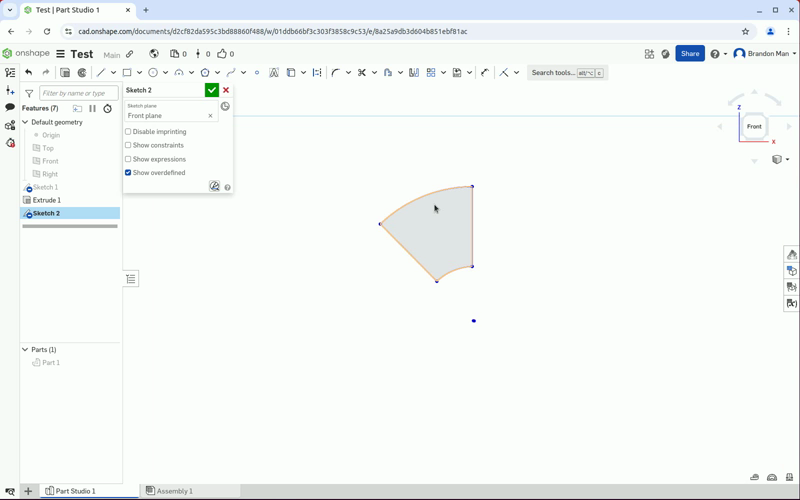
scroll(6)
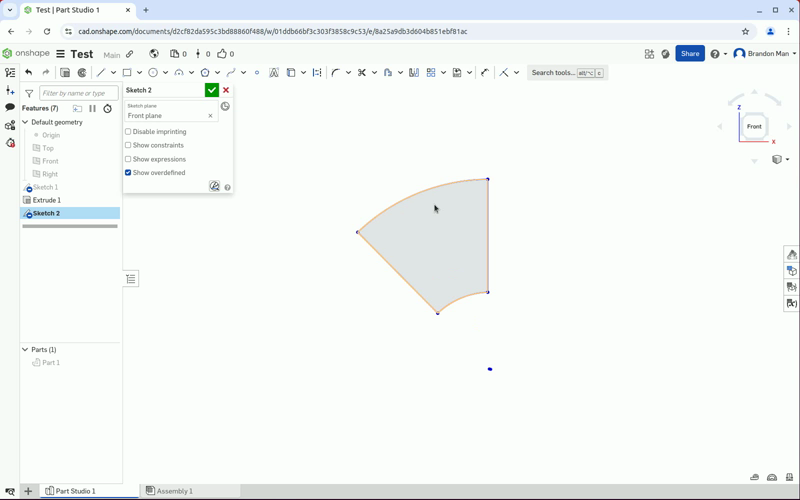
scroll(6)
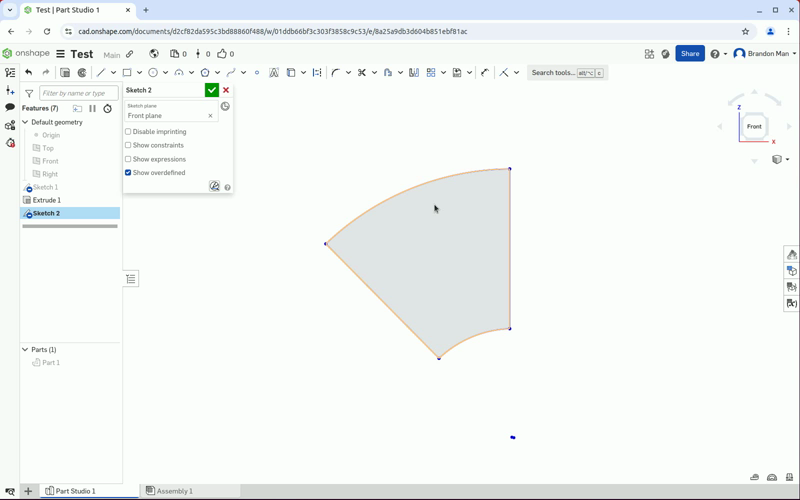
scroll(6)
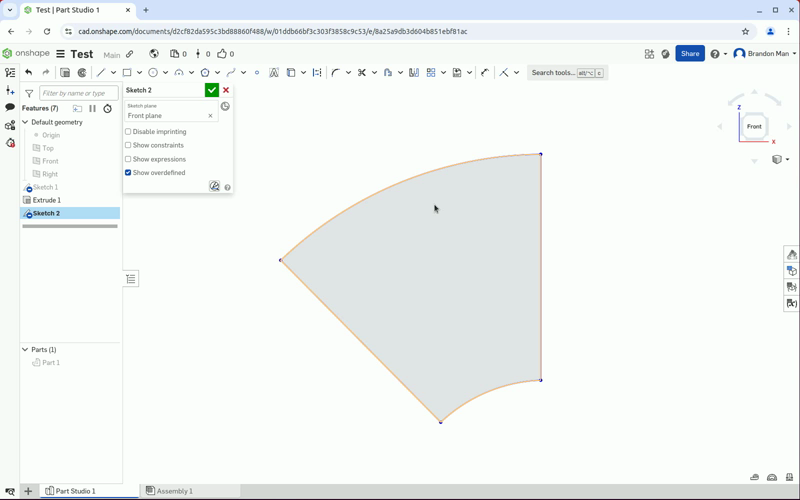
scroll(6)
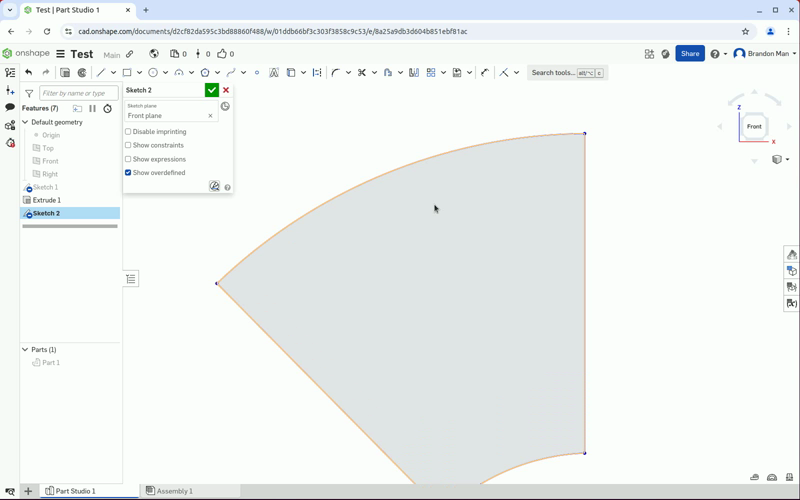
scroll(6)
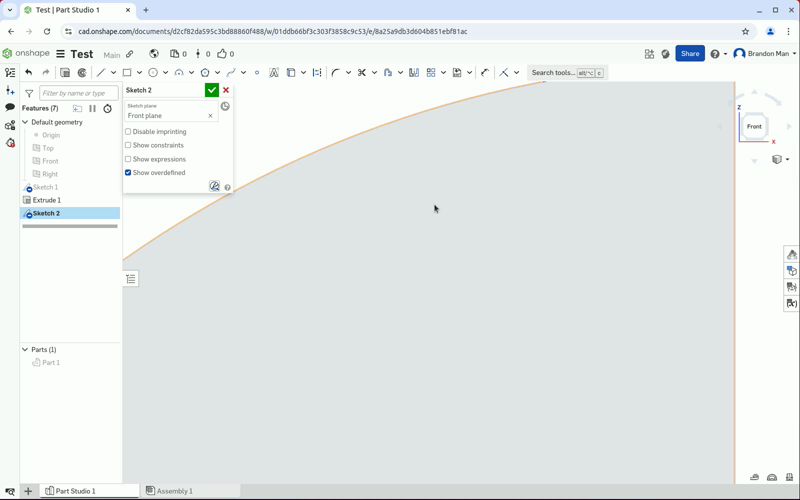
click(434, 204)
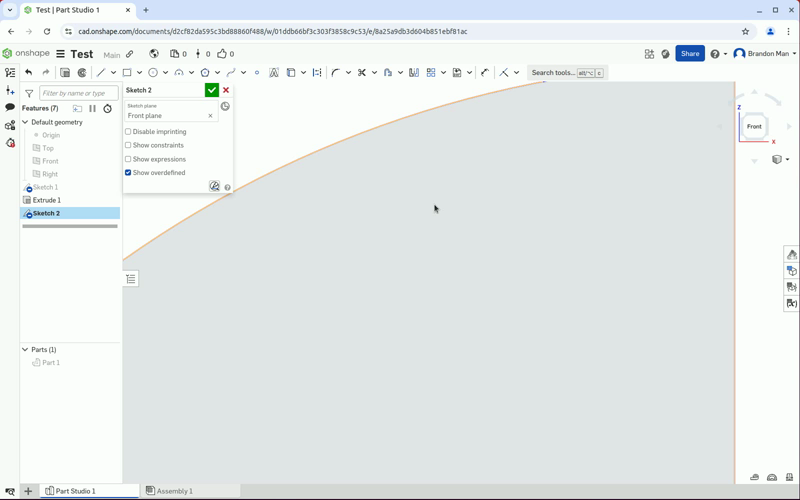
scroll(-6)
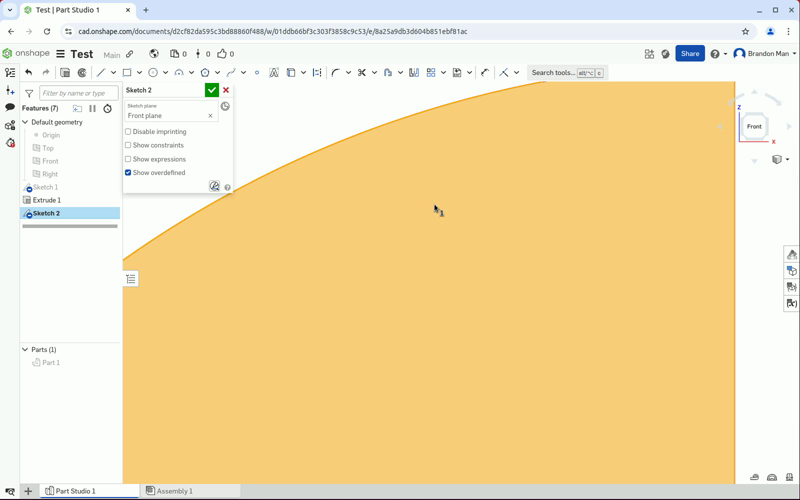
scroll(-6)
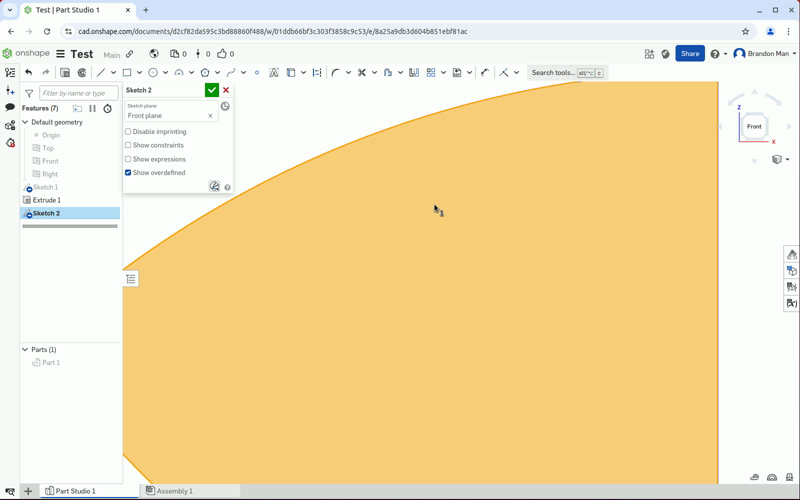
scroll(-6)
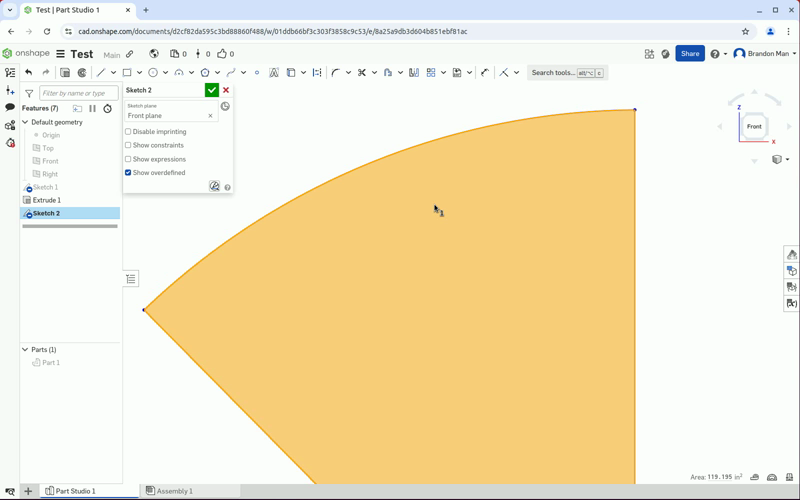
scroll(-6)
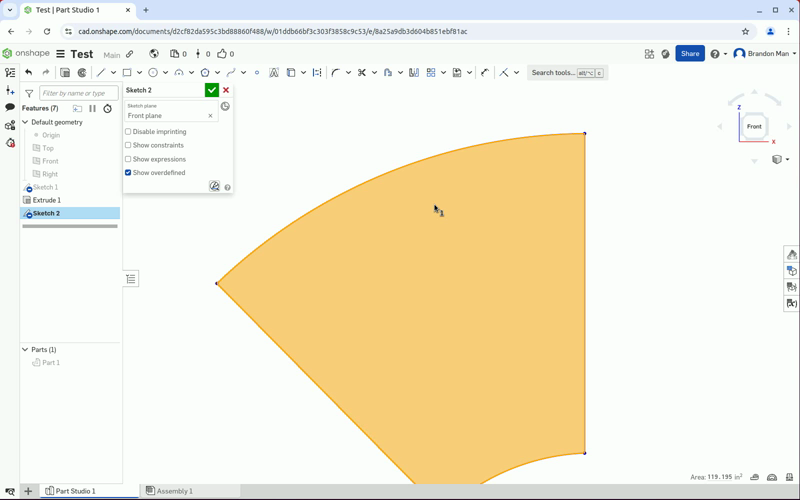
scroll(-6)
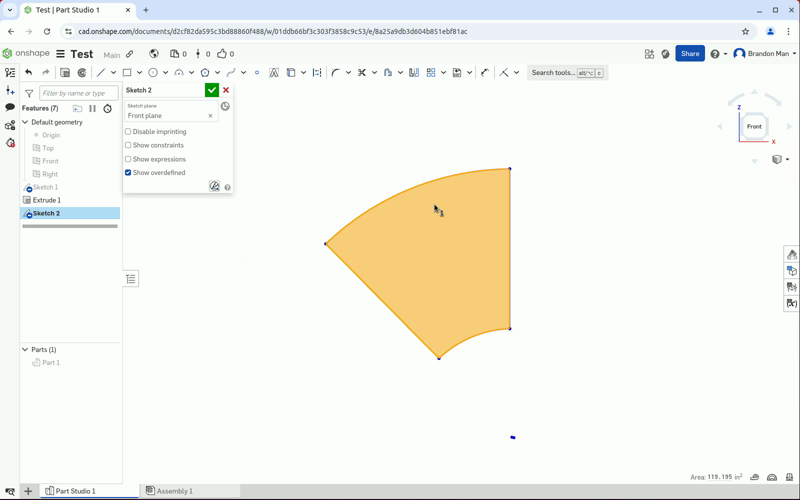
scroll(-6)
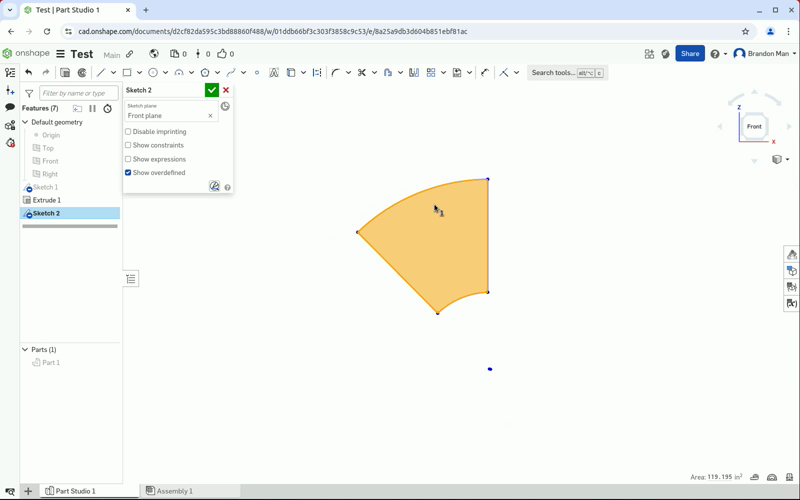
scroll(-6)
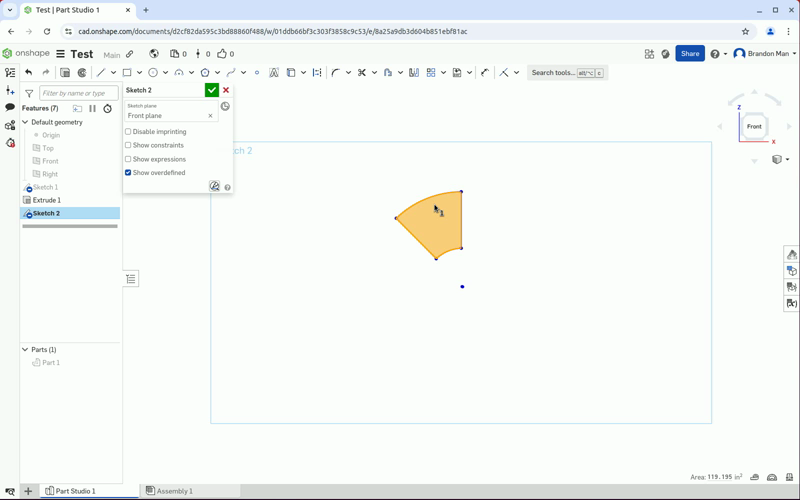
mouse_move(73, 352)
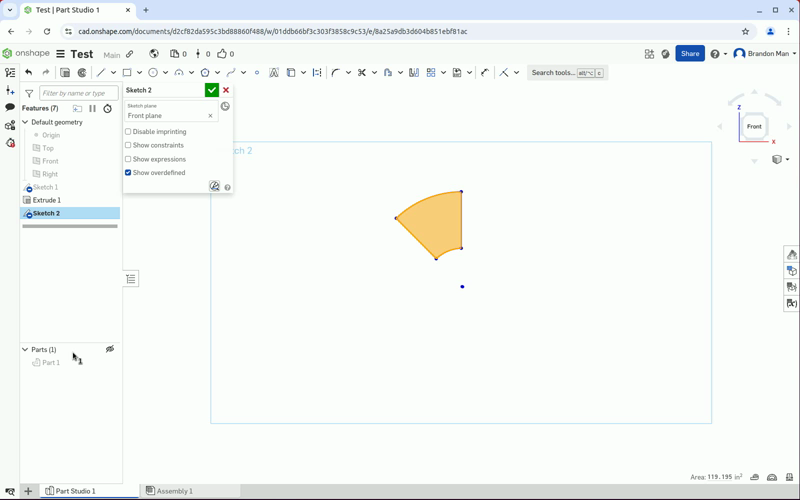
key(shift+y)
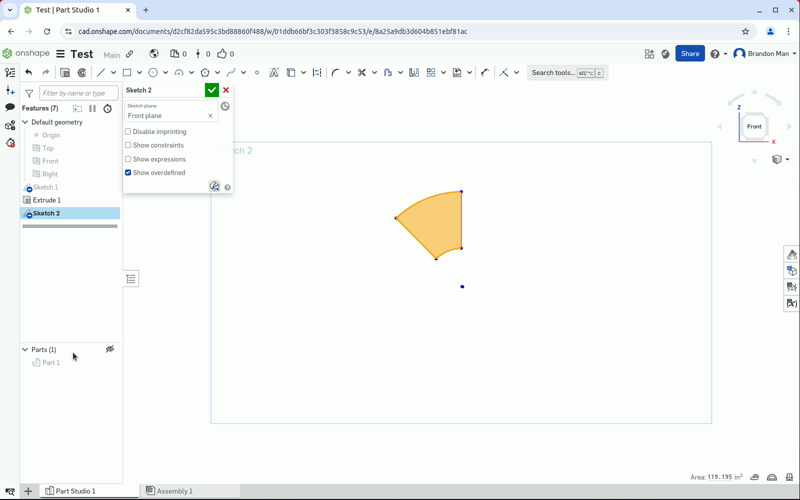
key(shift+e)
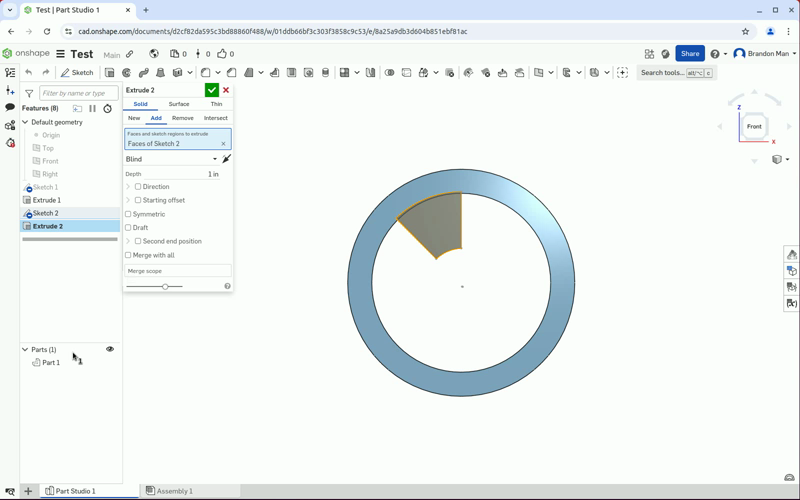
mouse_move(143, 106)
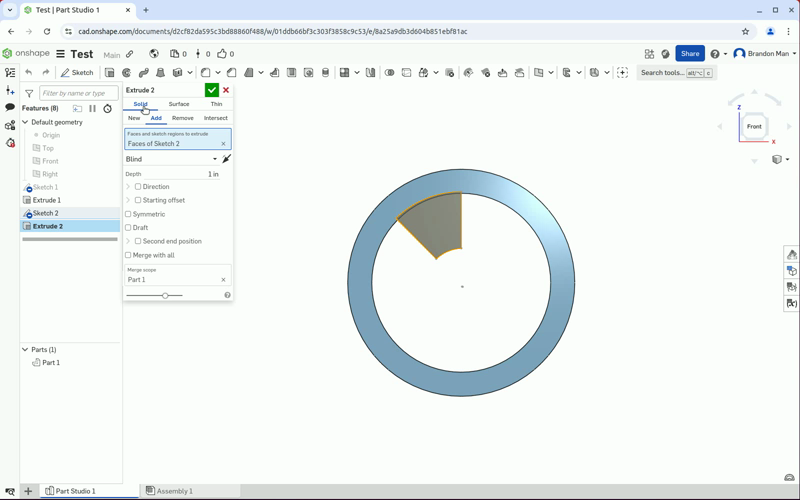
click(143, 106)
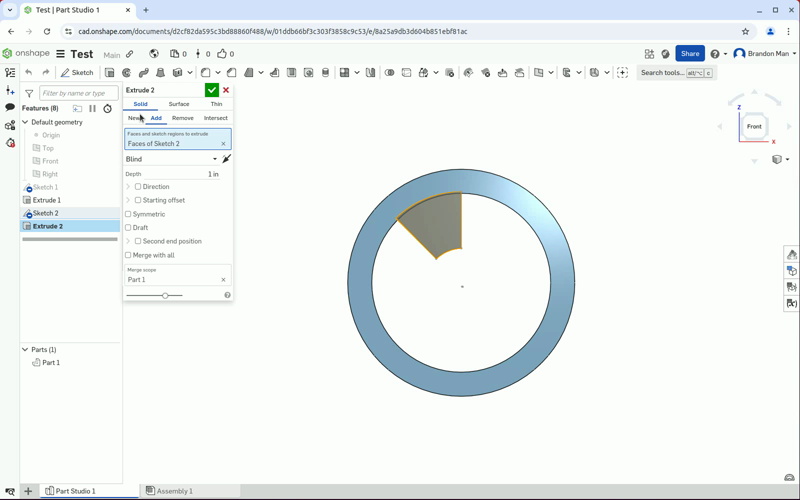
mouse_move(137, 120)
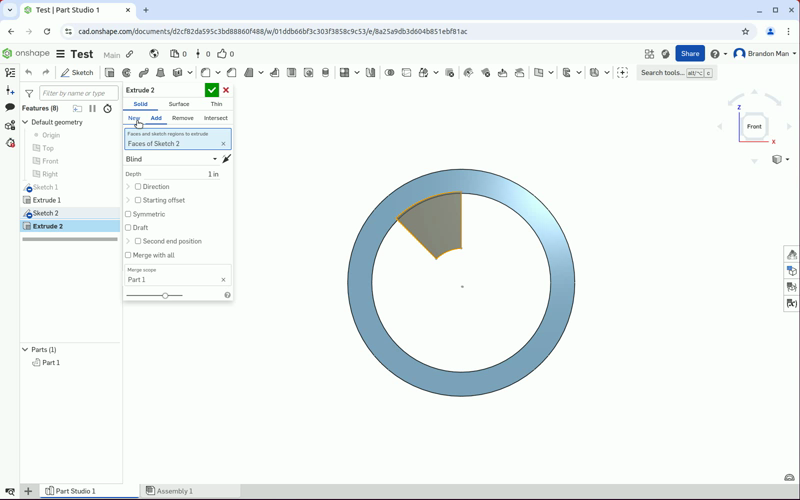
click(137, 120)
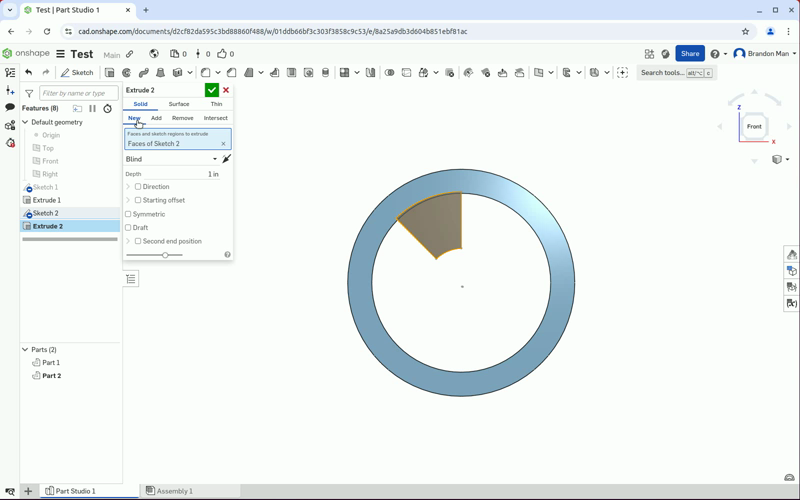
key(tab, 4)
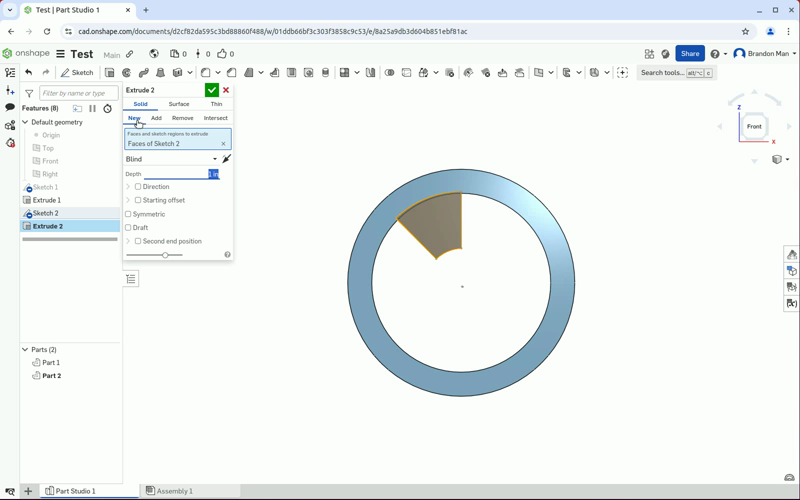
text(2.889)
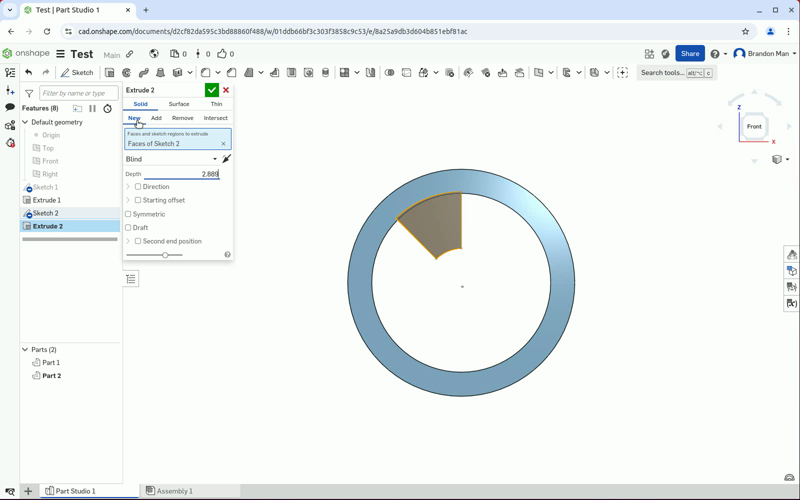
key(enter)
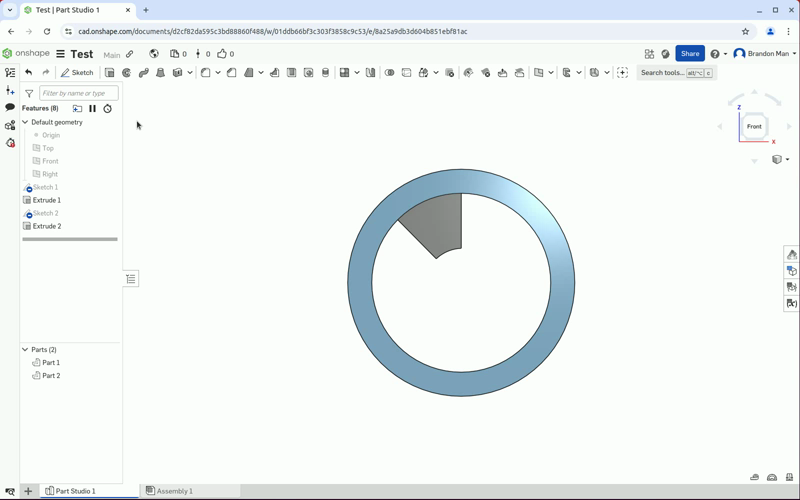
key(shift+h)
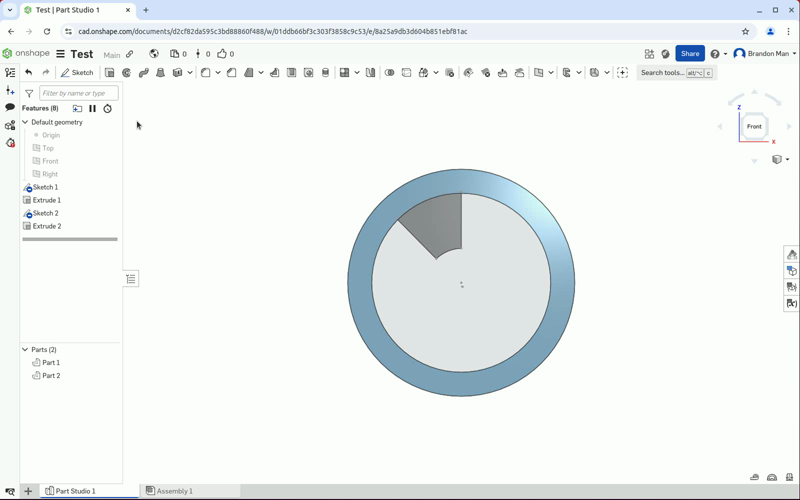
key(shift+h)
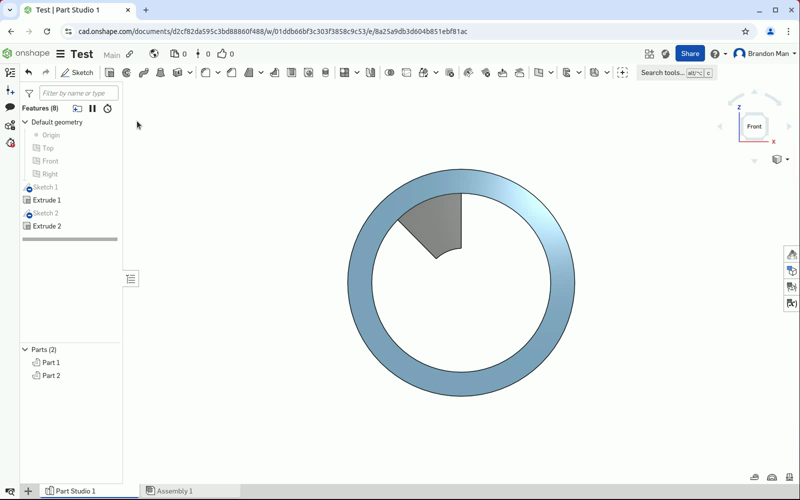
mouse_move(73, 189)
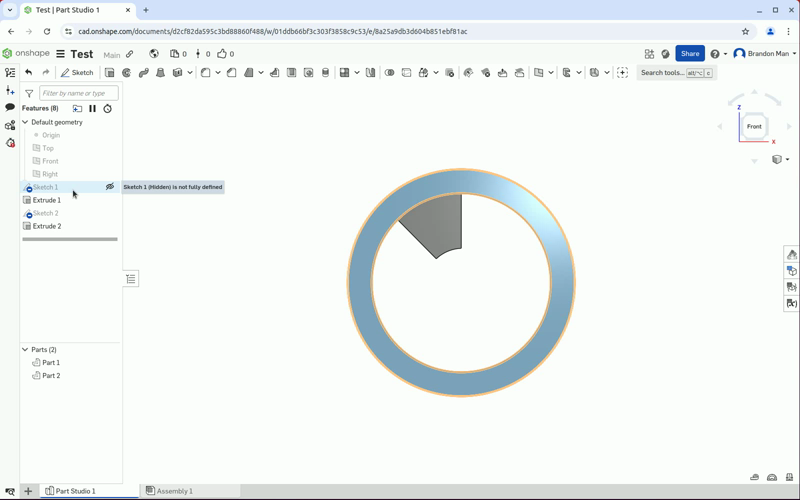
click(73, 189)
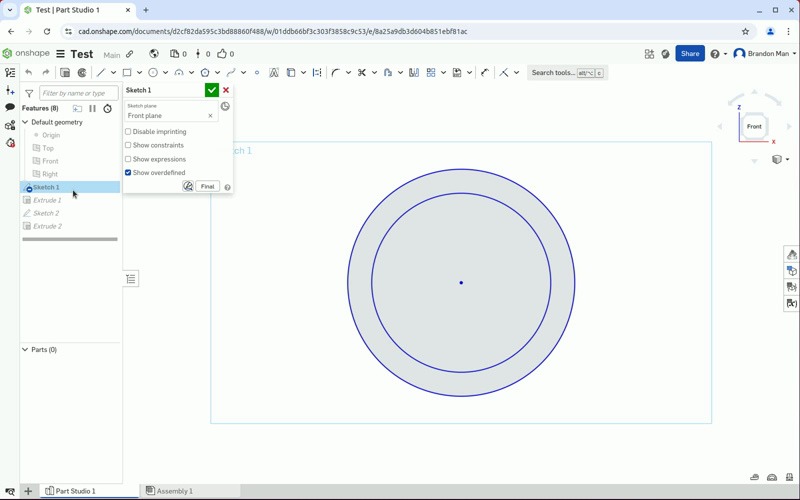
mouse_move(229, 92)
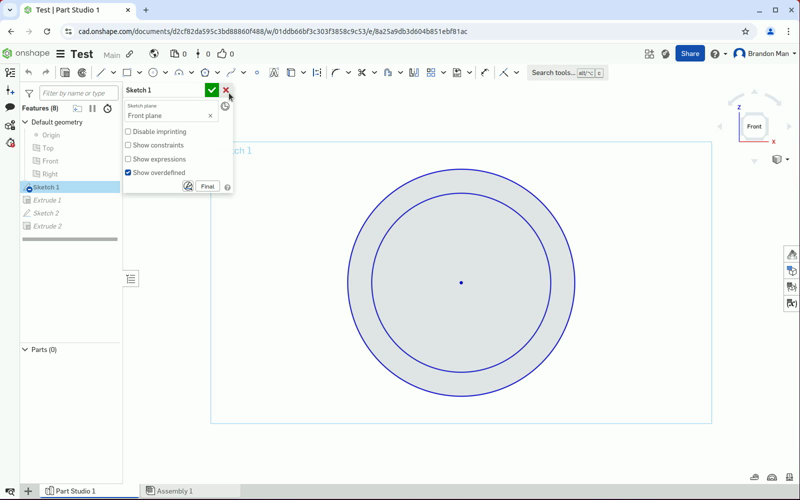
click(229, 92)
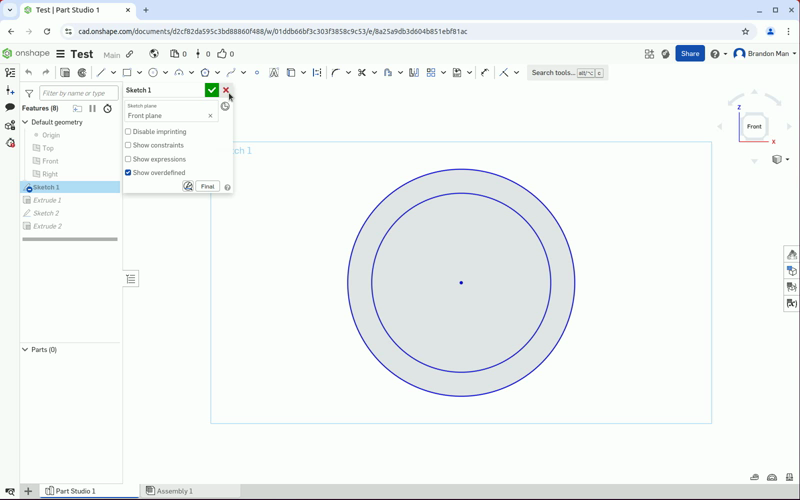
key(shift+s)
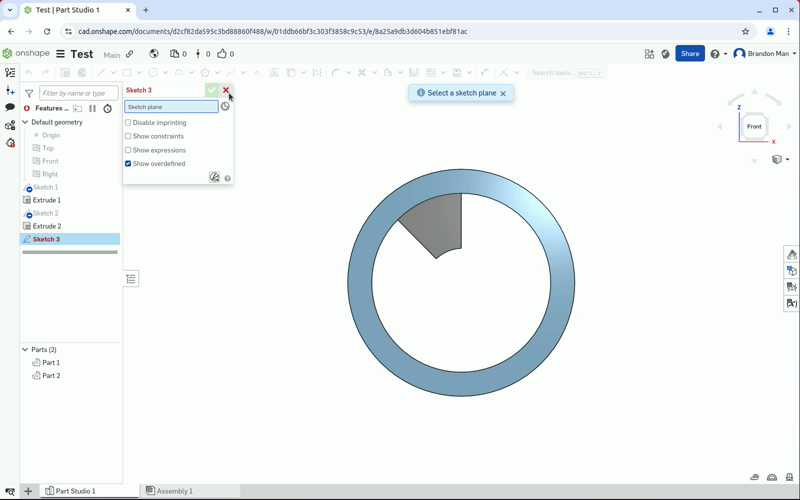
mouse_move(73, 163)
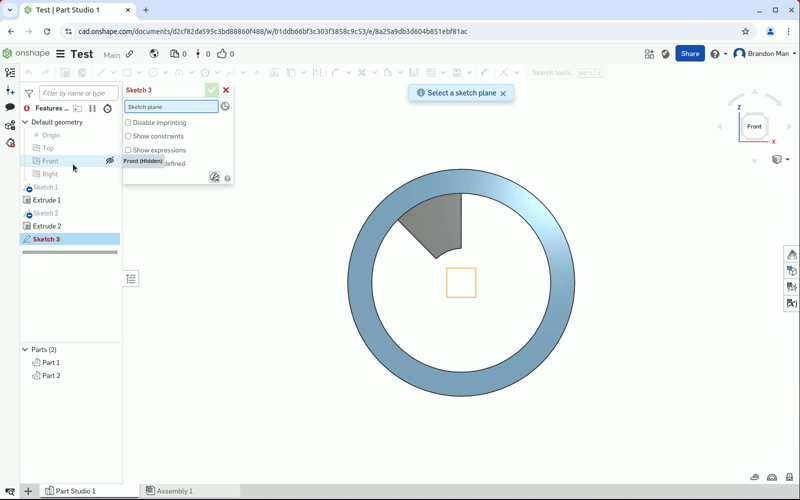
click(73, 163)
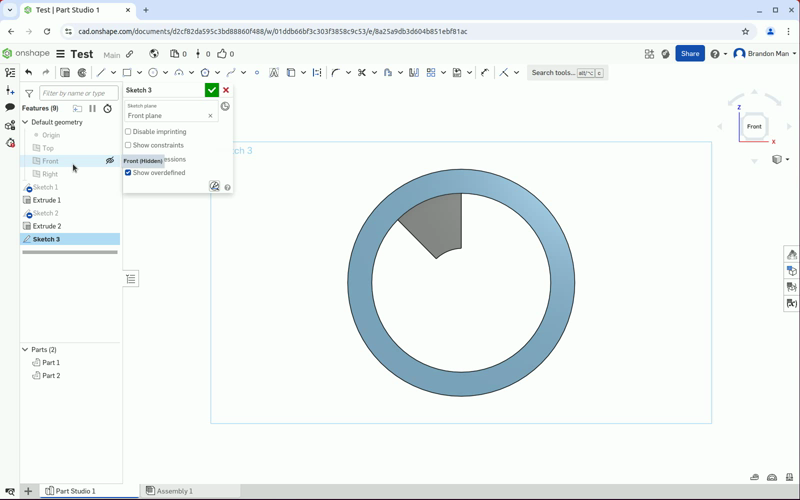
mouse_move(73, 352)
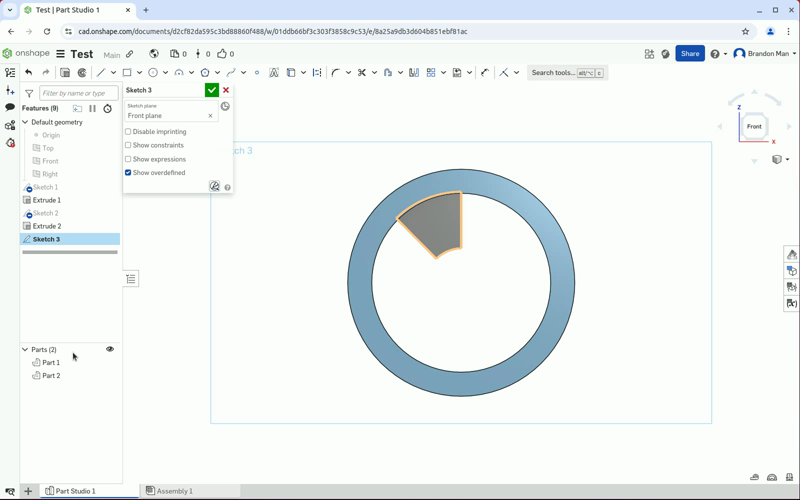
key(y)
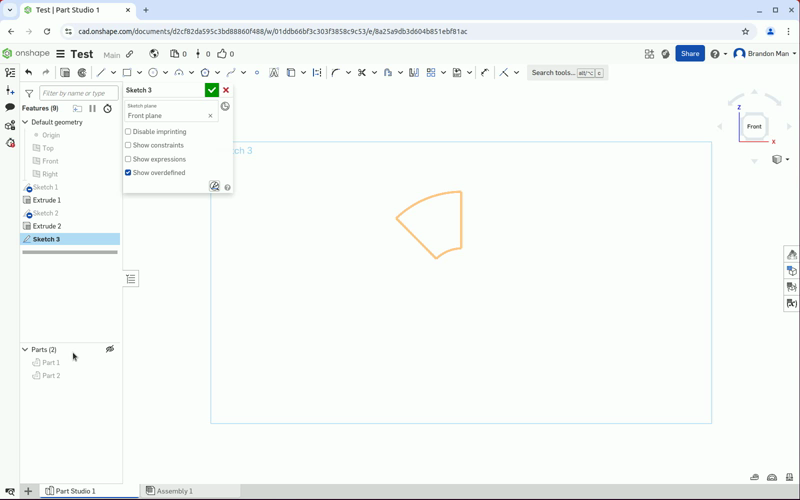
key(c)
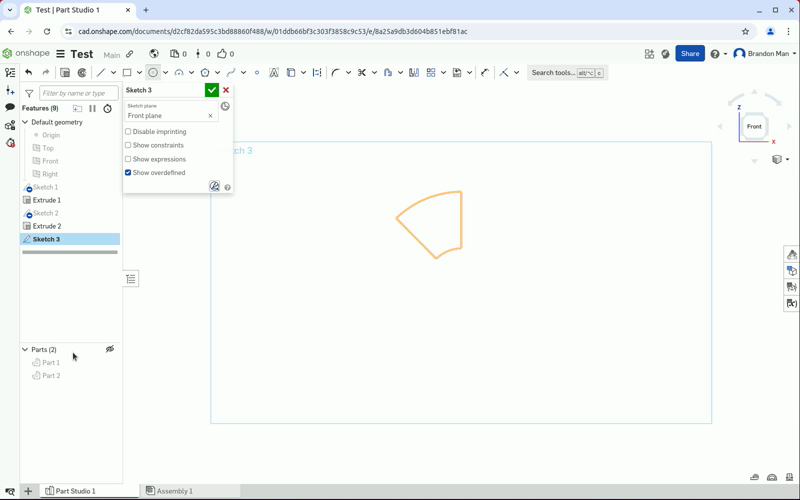
key_down(shift)
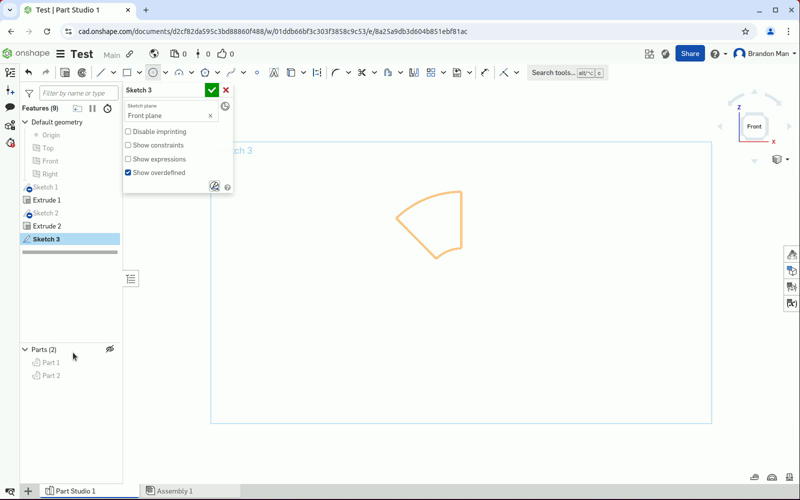
mouse_move(461, 282)
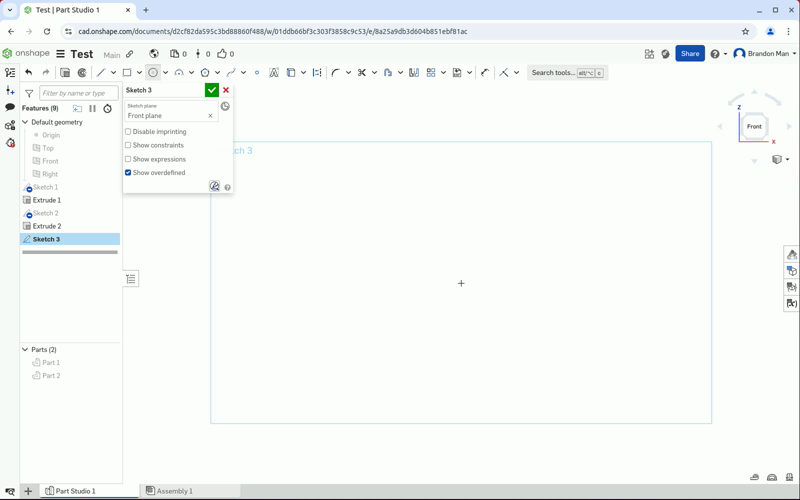
click(461, 282)
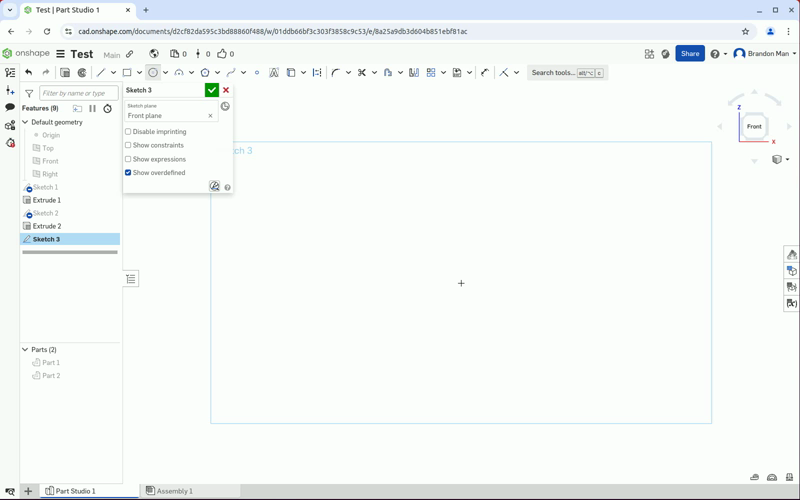
key_up(shift)
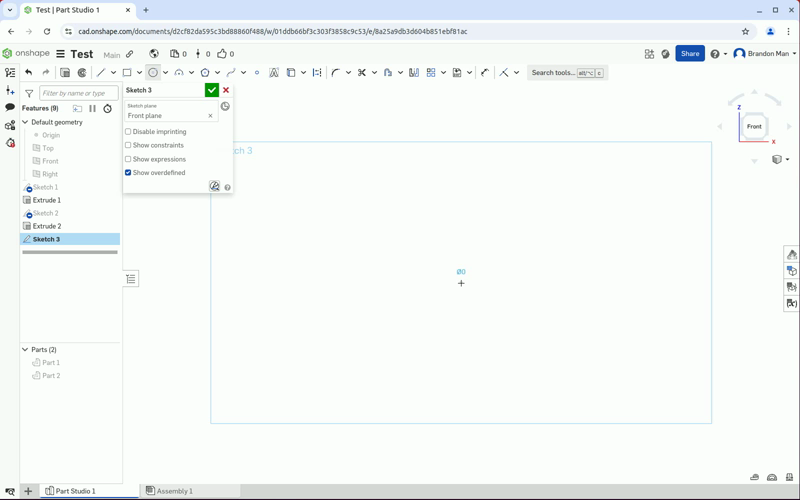
mouse_move(495, 282)
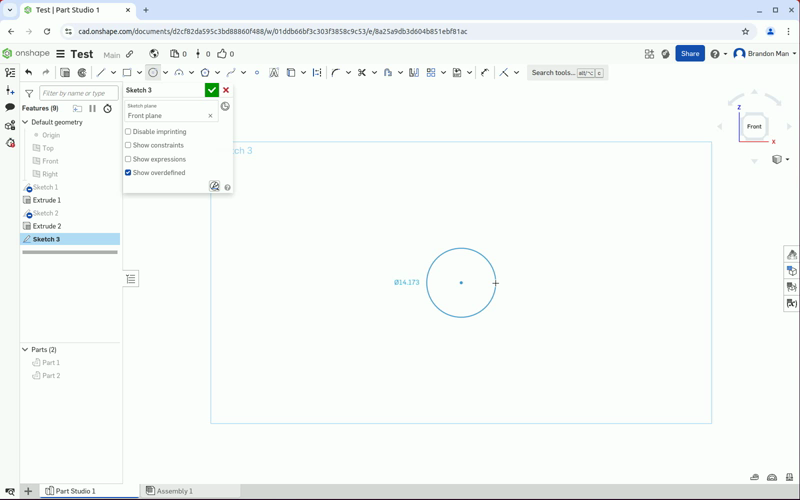
click(495, 282)
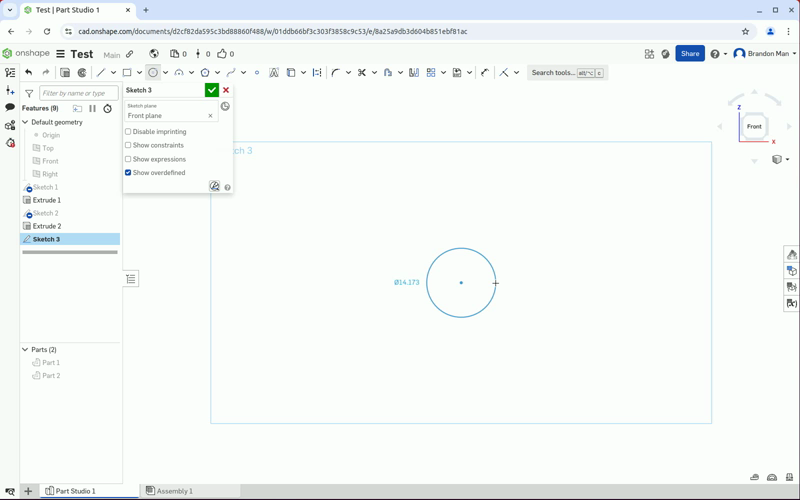
key(esc)
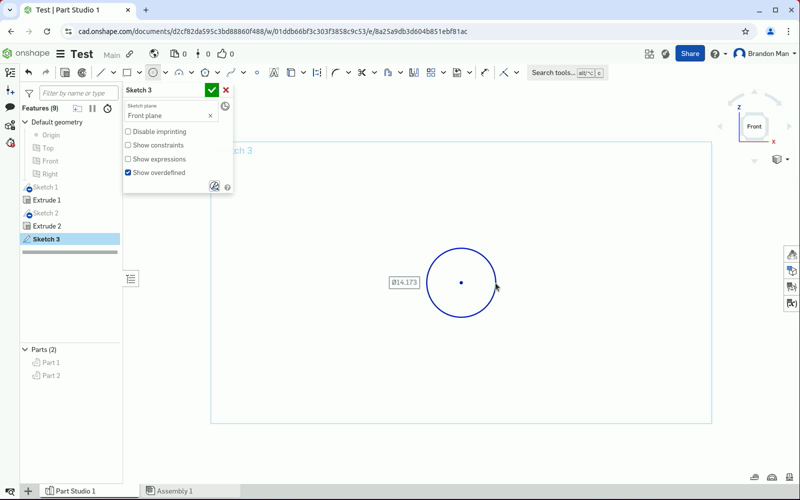
key(c)
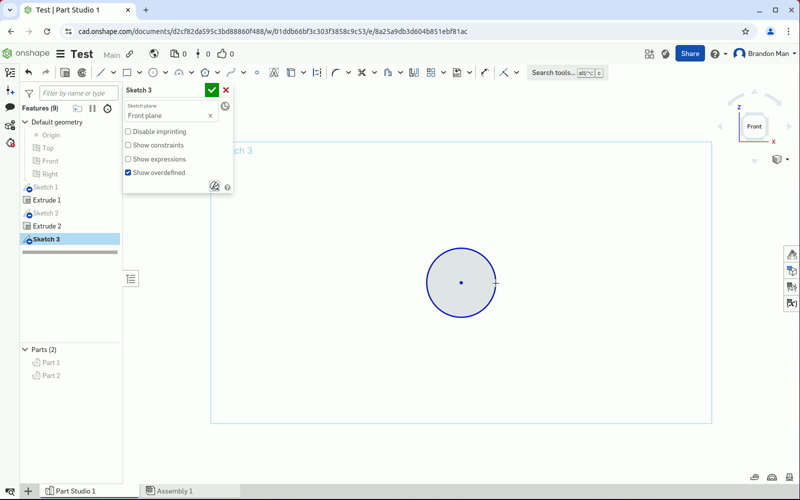
key_down(shift)
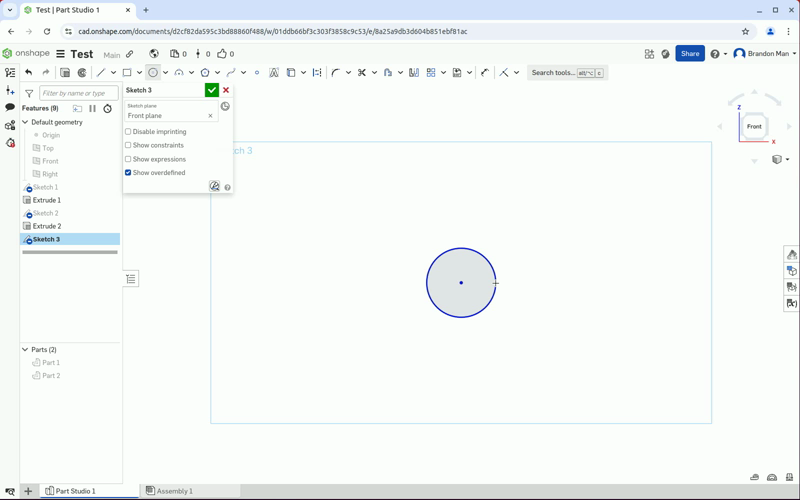
mouse_move(435, 293)
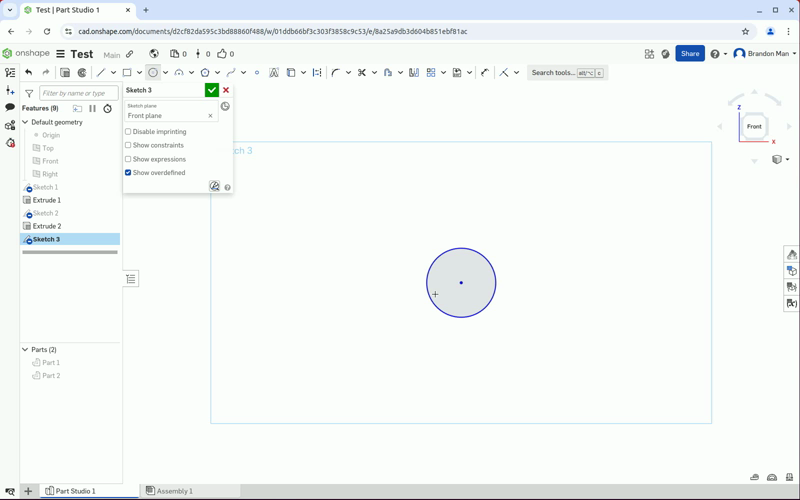
click(435, 293)
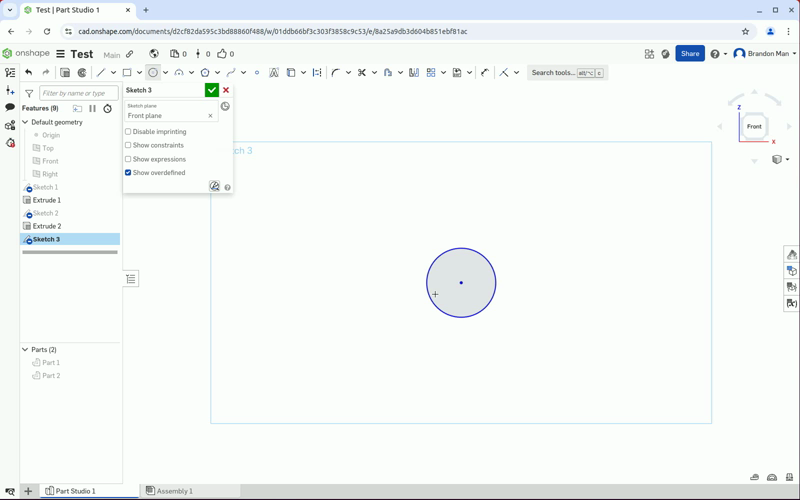
key_up(shift)
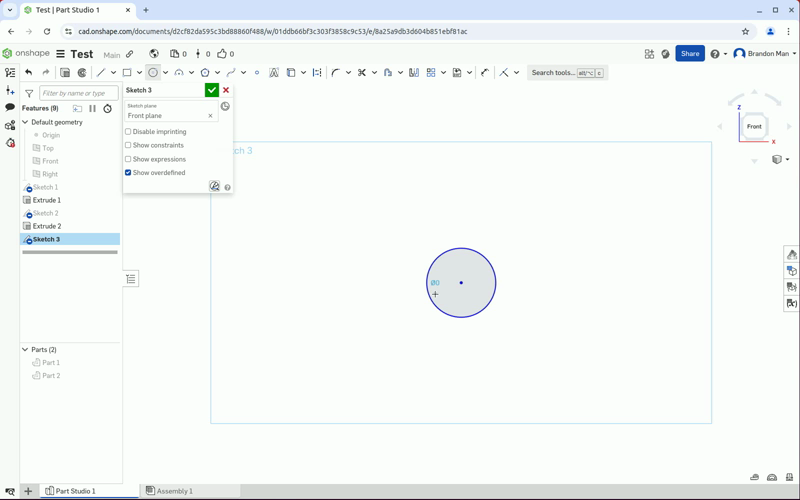
mouse_move(439, 293)
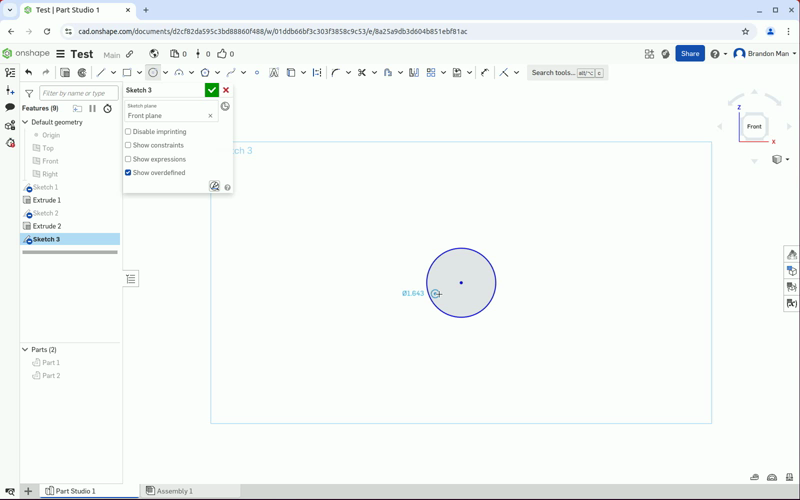
click(439, 293)
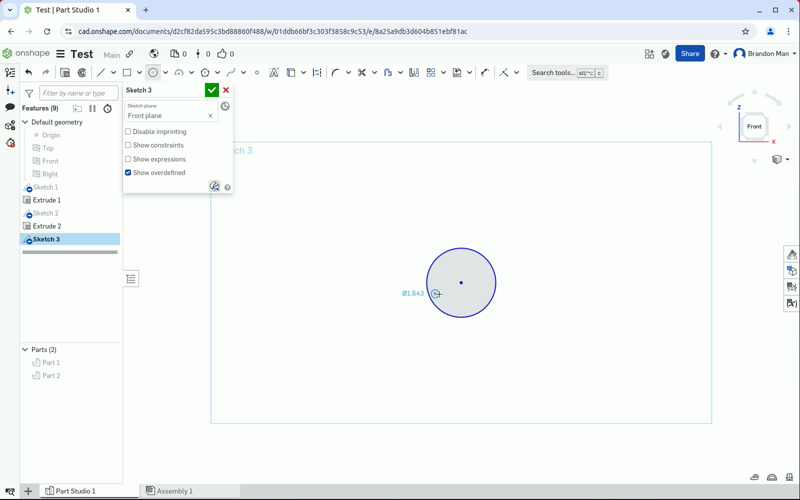
key(esc)
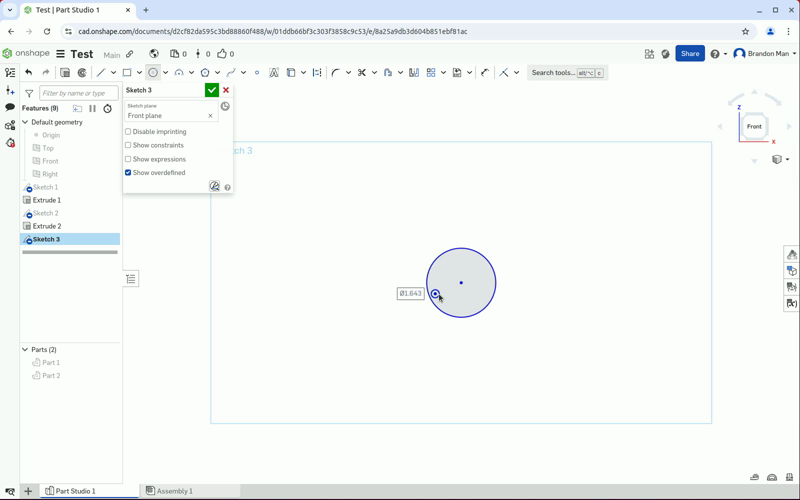
key(c)
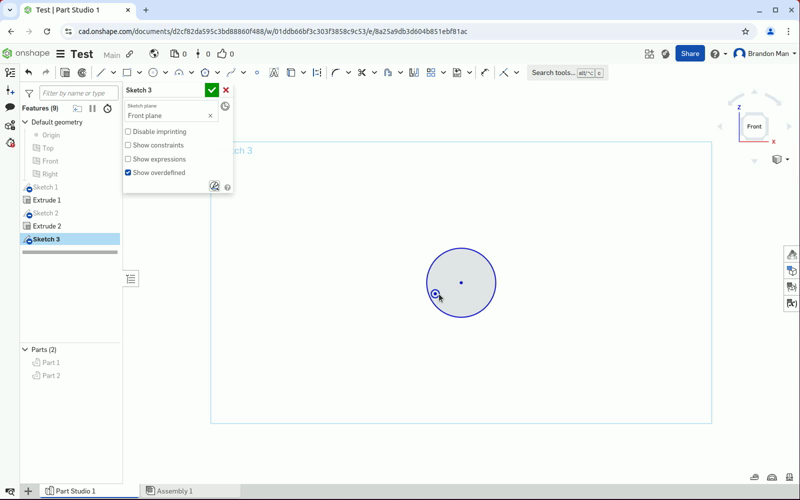
key_down(shift)
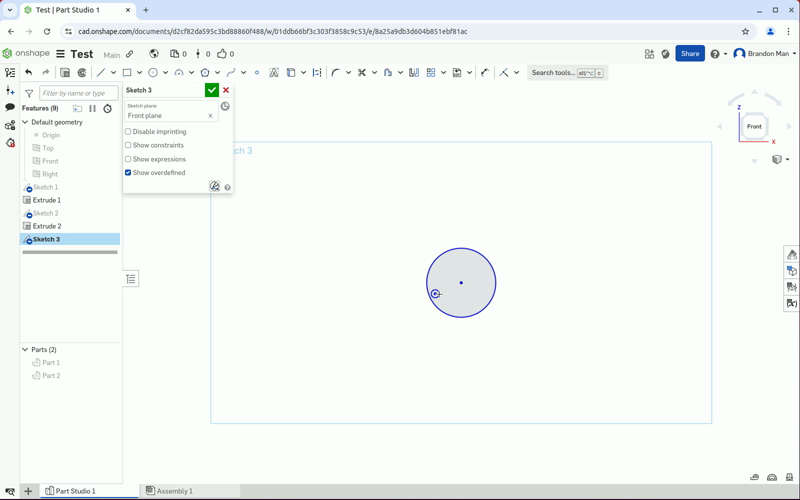
mouse_move(450, 257)
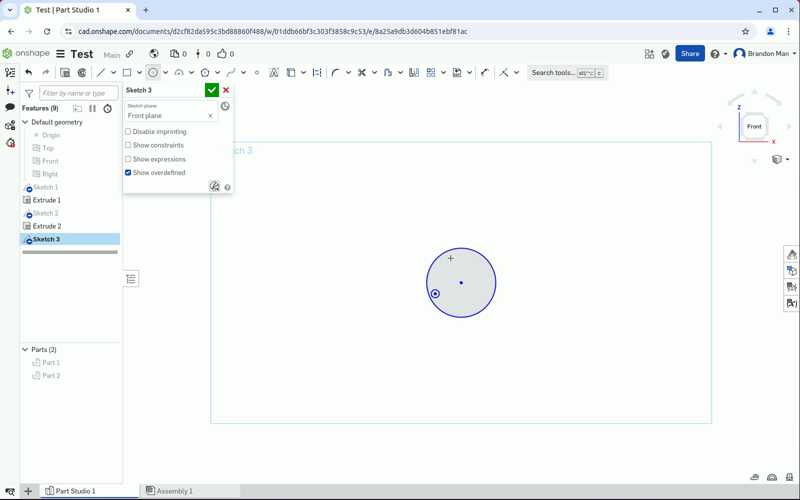
click(450, 257)
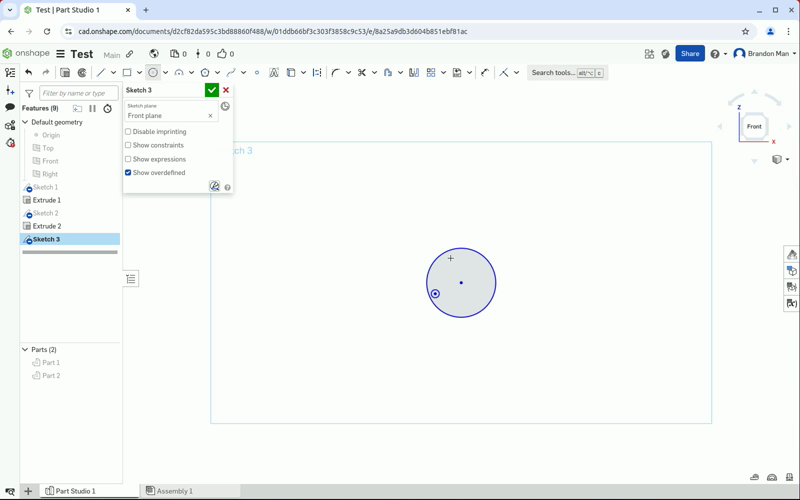
key_up(shift)
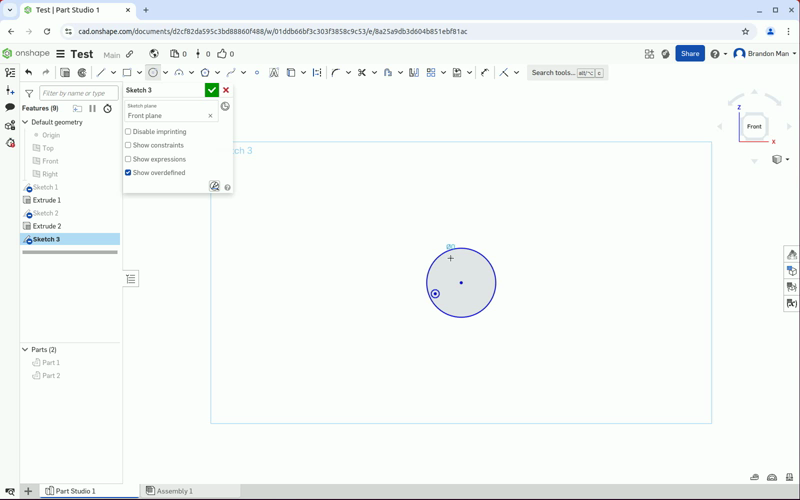
mouse_move(454, 257)
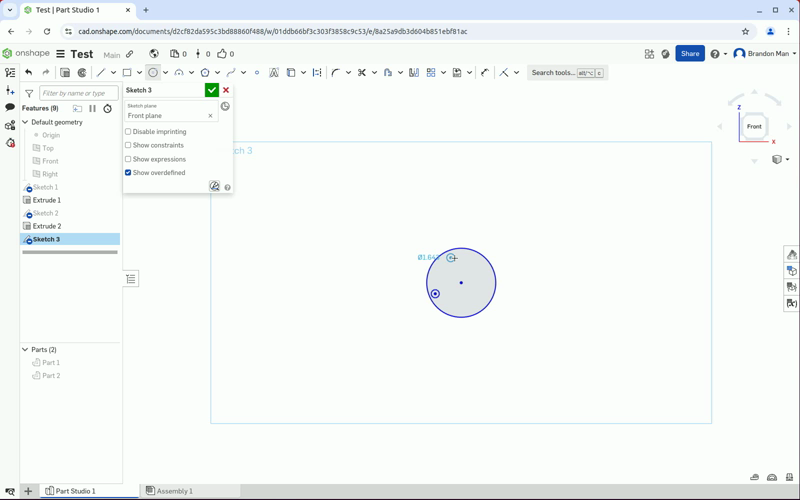
click(454, 257)
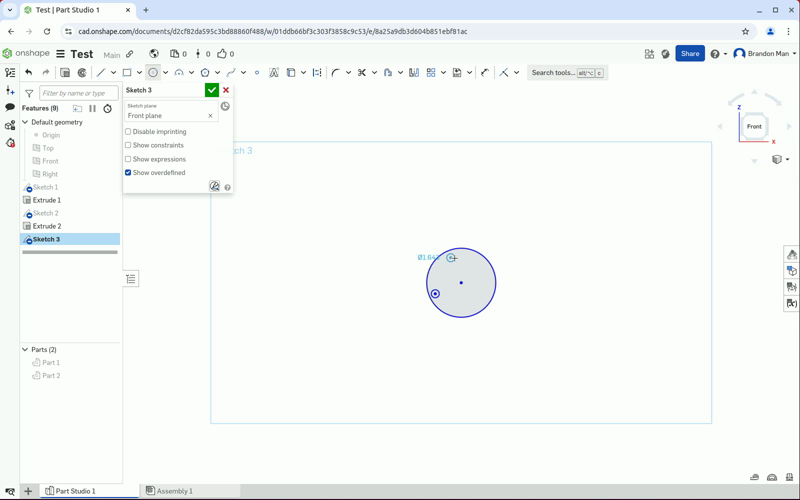
key(esc)
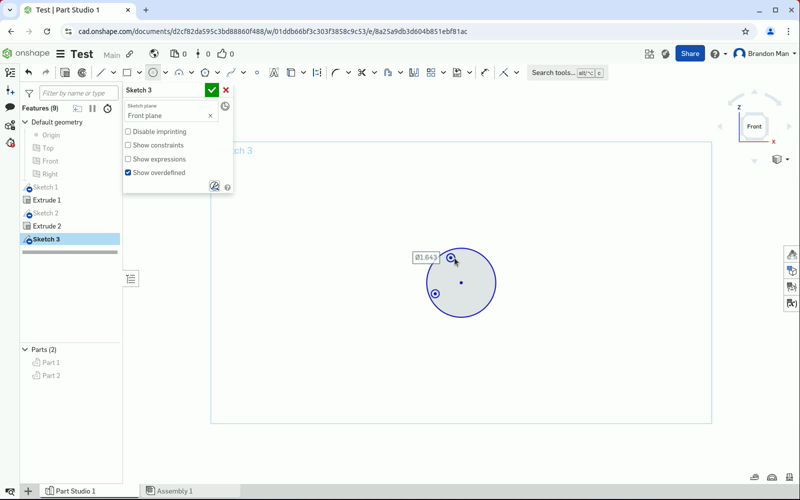
key(c)
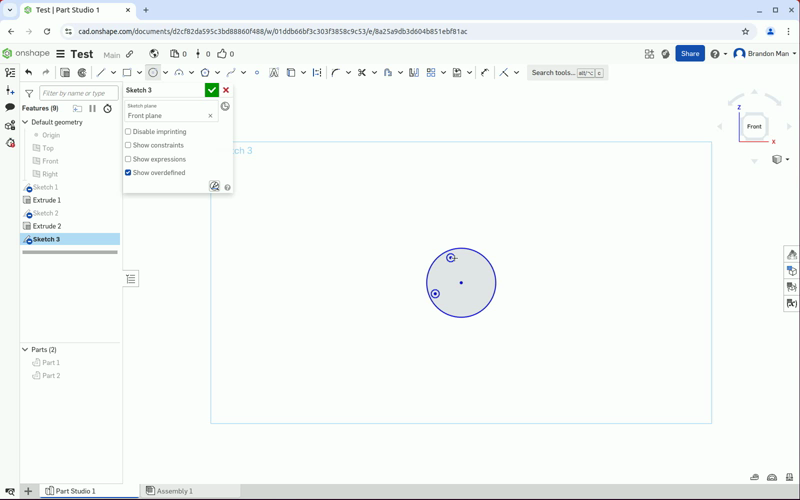
key_down(shift)
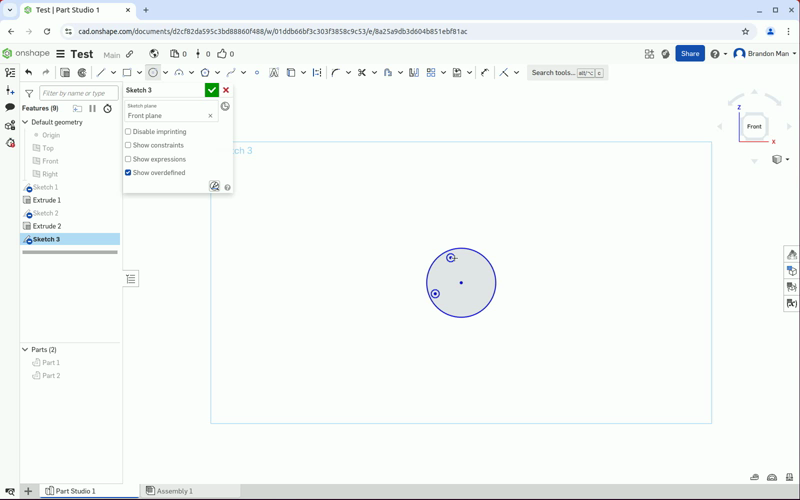
mouse_move(471, 308)
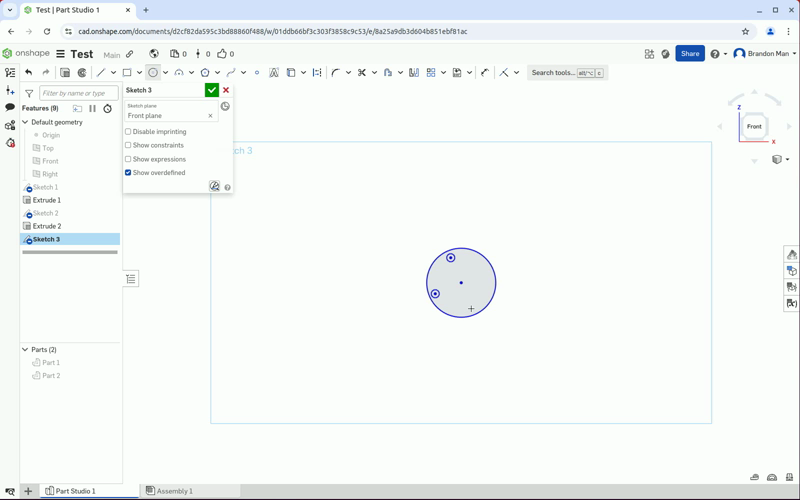
click(471, 308)
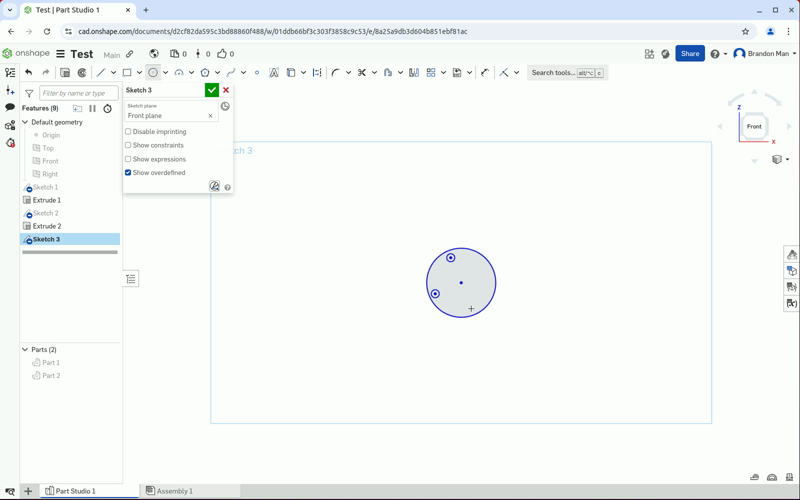
key_up(shift)
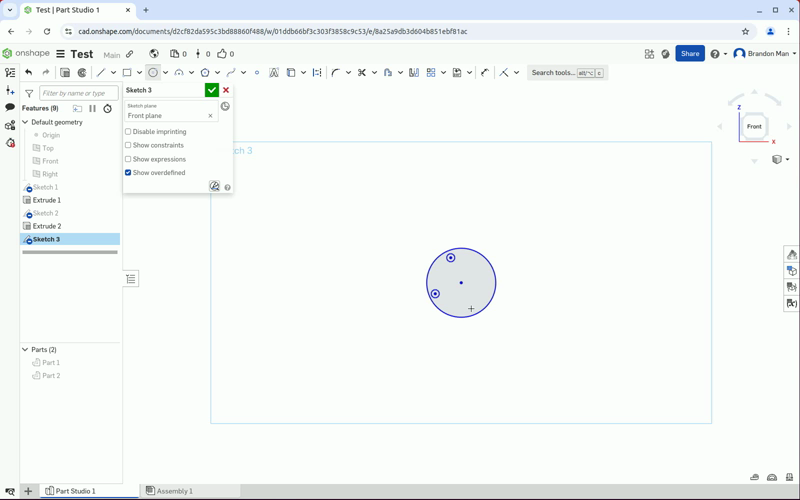
mouse_move(475, 308)
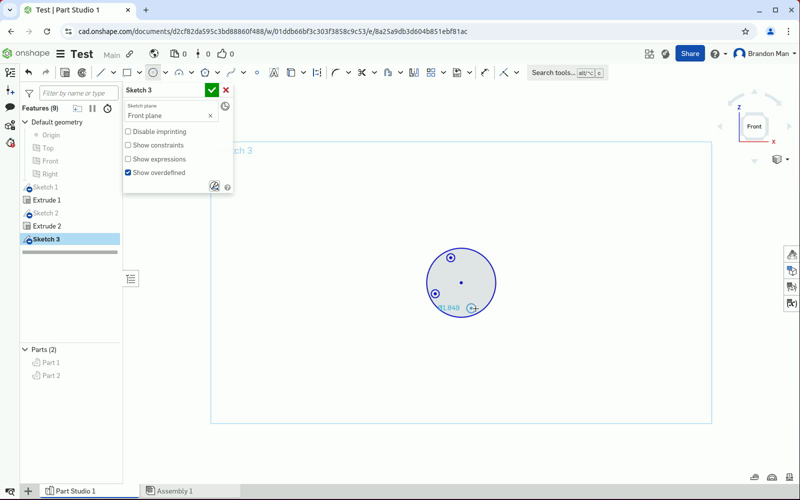
click(475, 308)
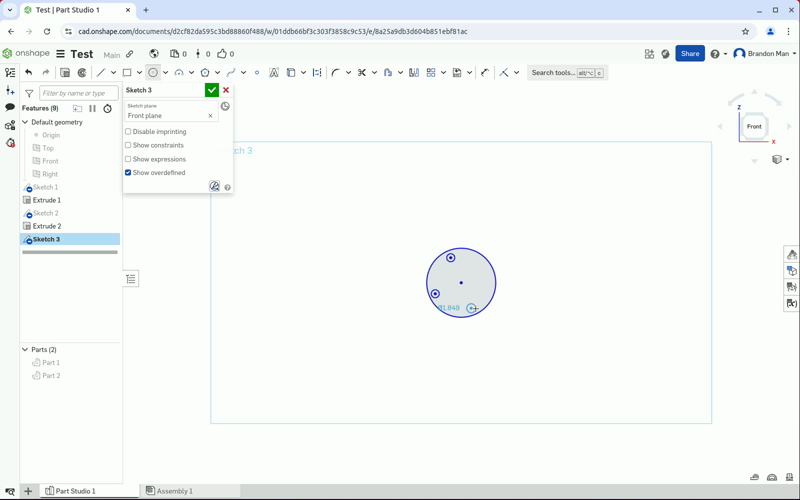
key(esc)
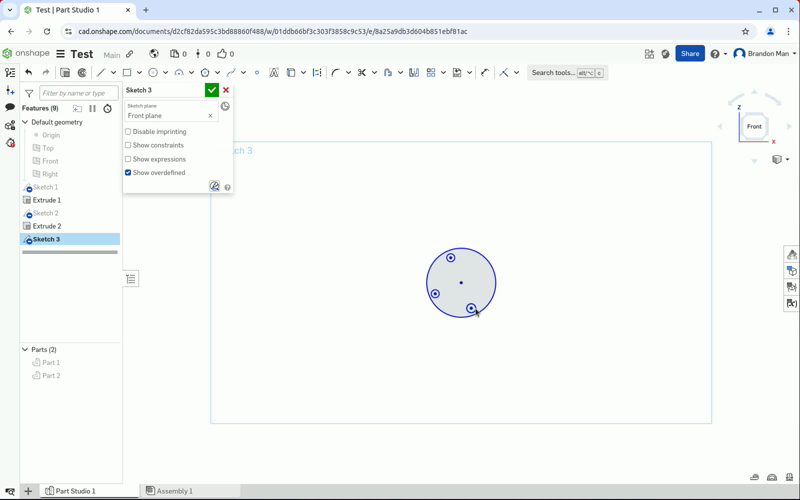
key(c)
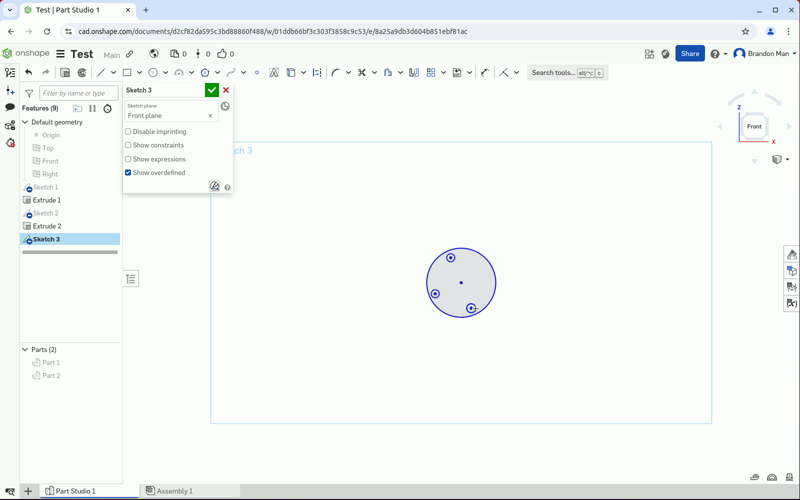
key_down(shift)
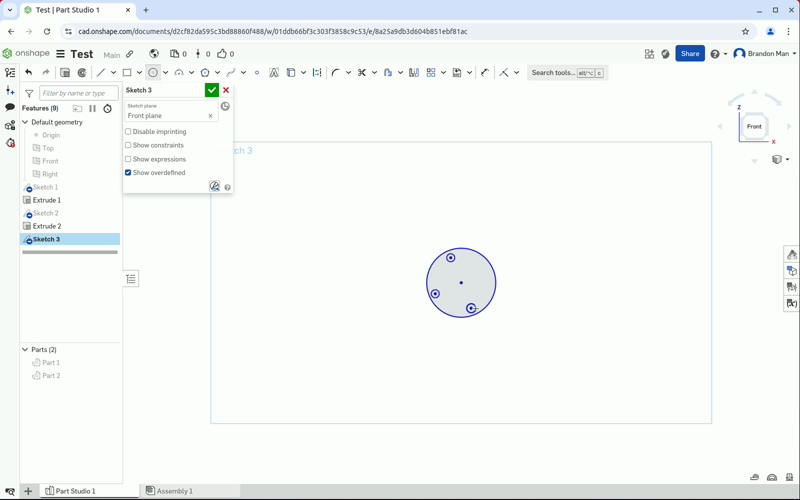
mouse_move(486, 272)
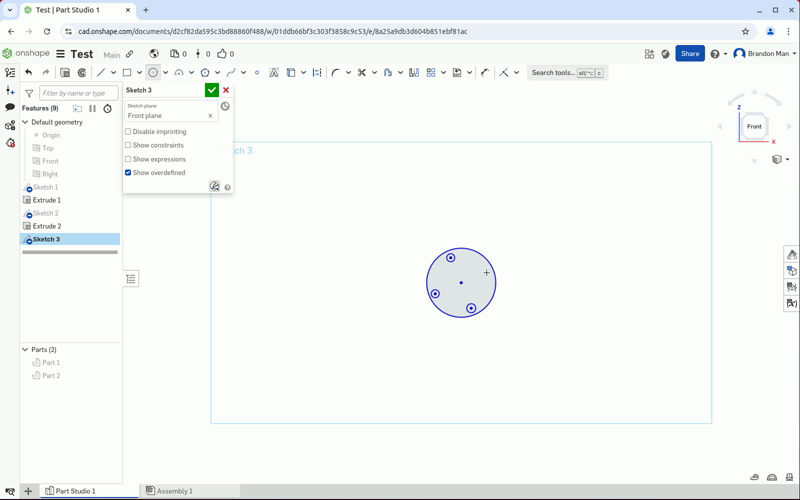
click(486, 272)
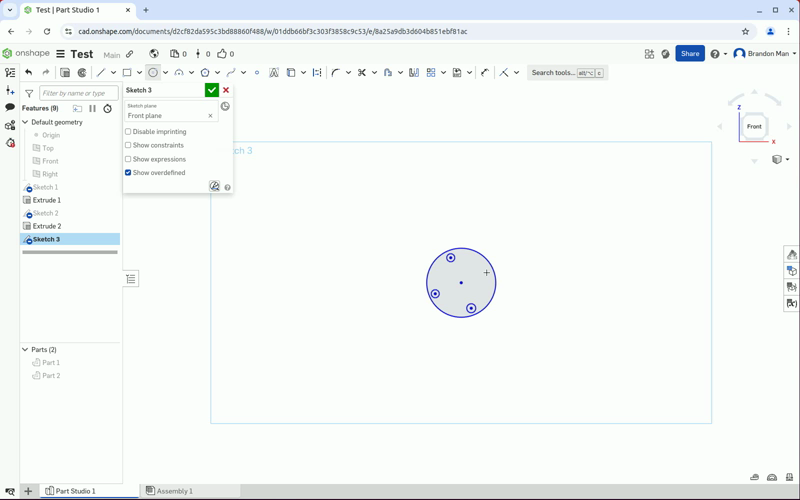
key_up(shift)
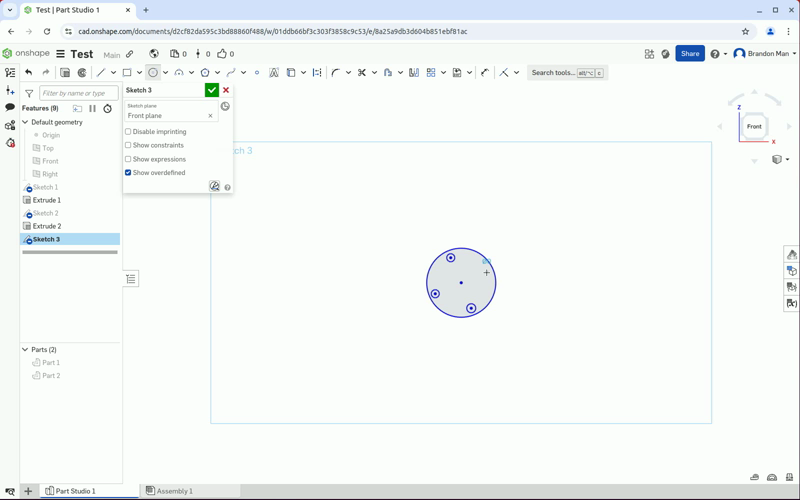
mouse_move(490, 272)
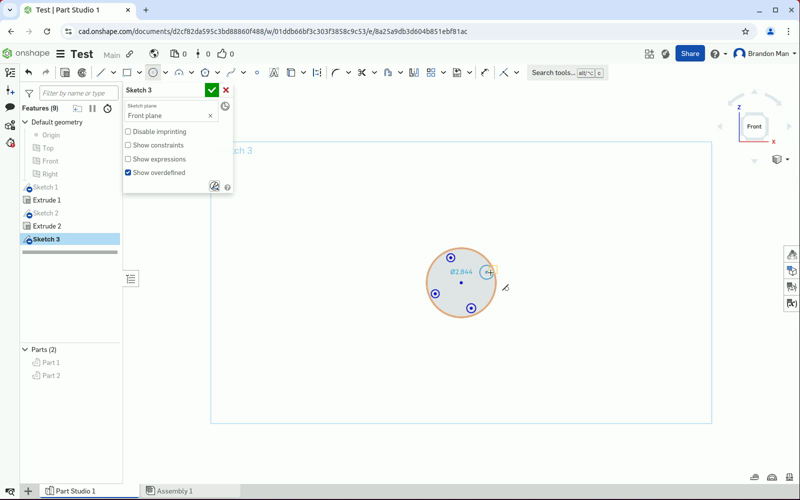
click(490, 272)
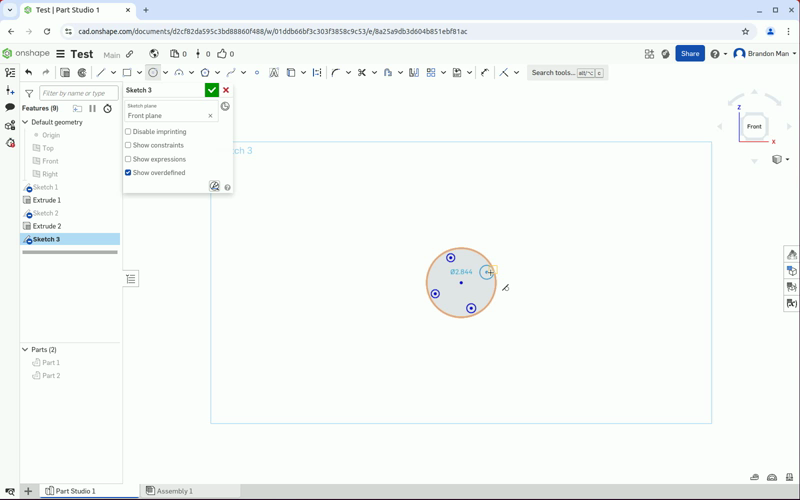
key(esc)
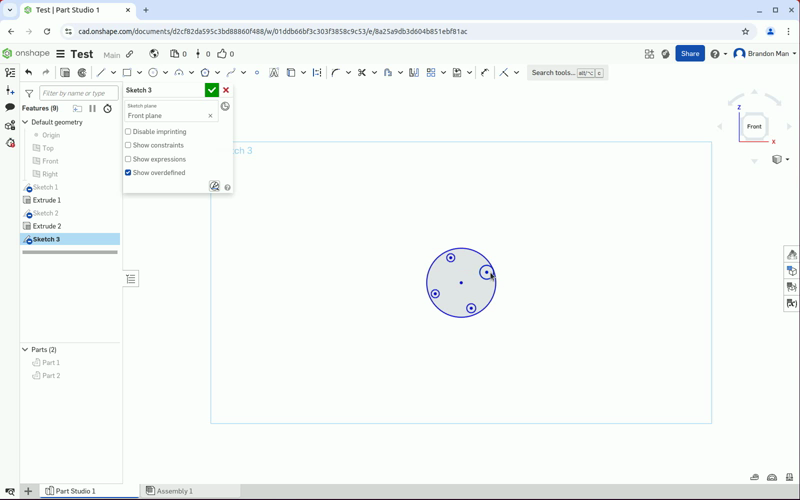
mouse_move(473, 272)
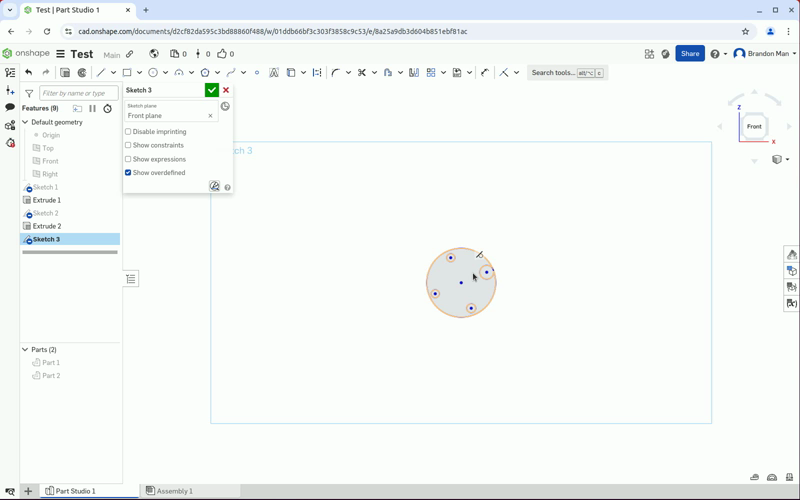
click(473, 272)
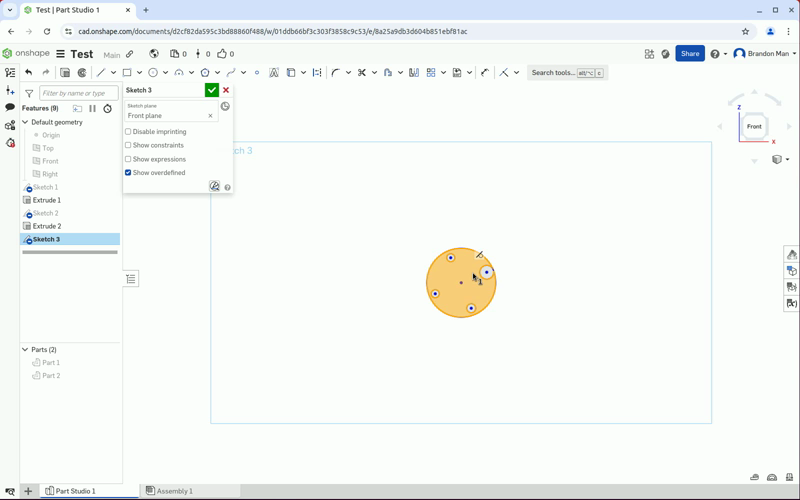
mouse_move(73, 352)
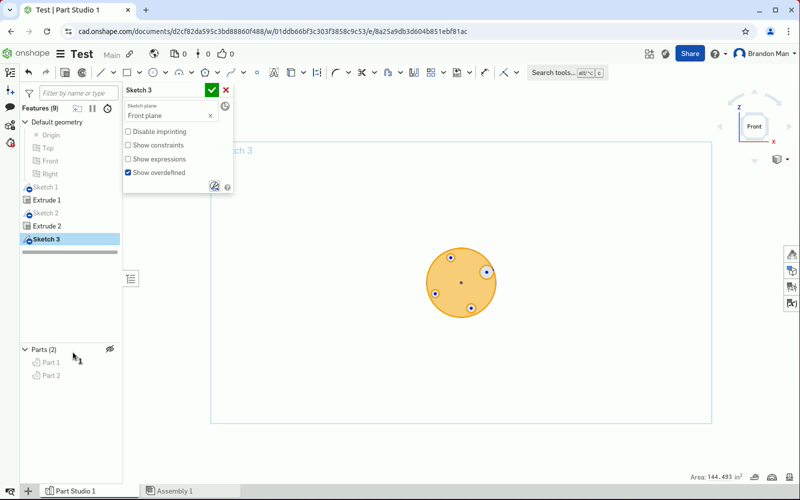
key(shift+y)
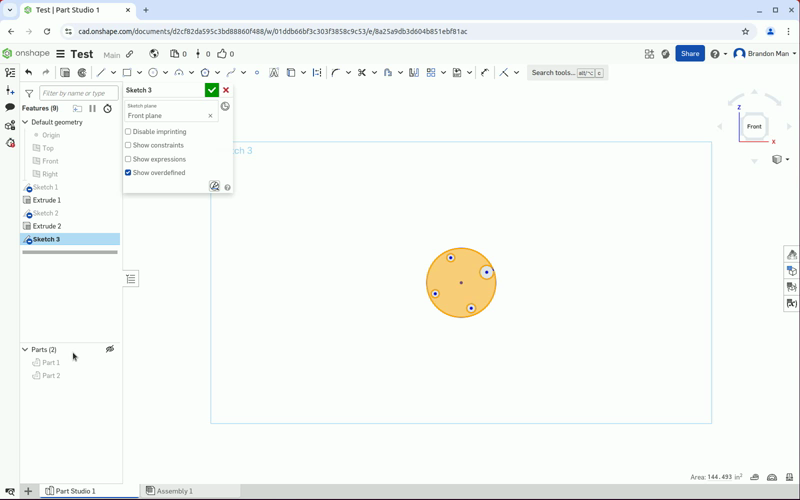
key(shift+e)
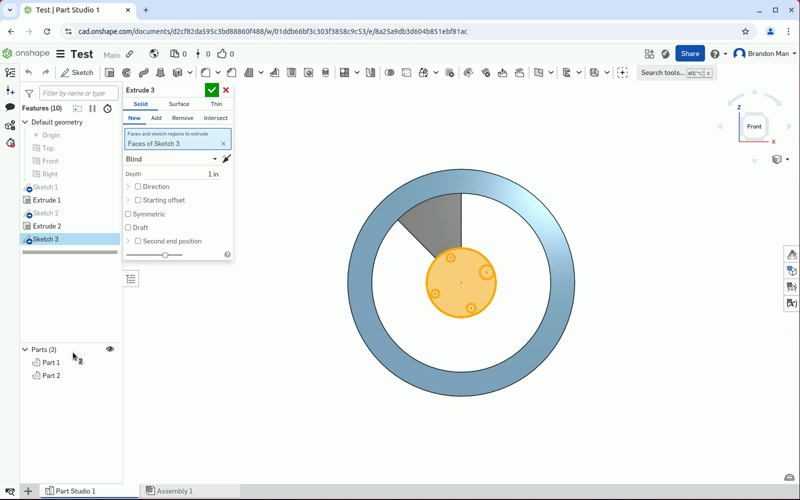
mouse_move(143, 106)
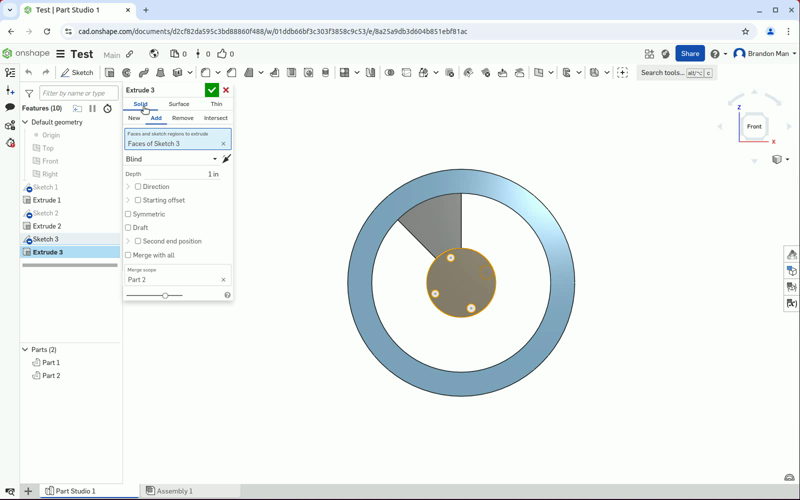
click(143, 106)
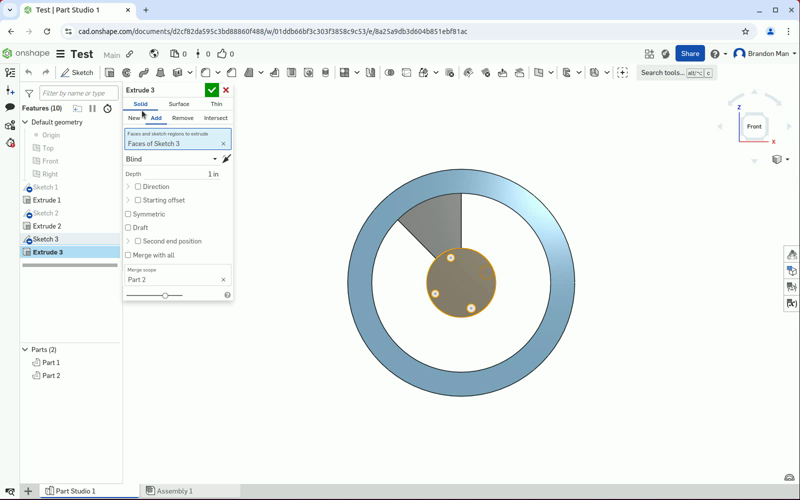
mouse_move(137, 120)
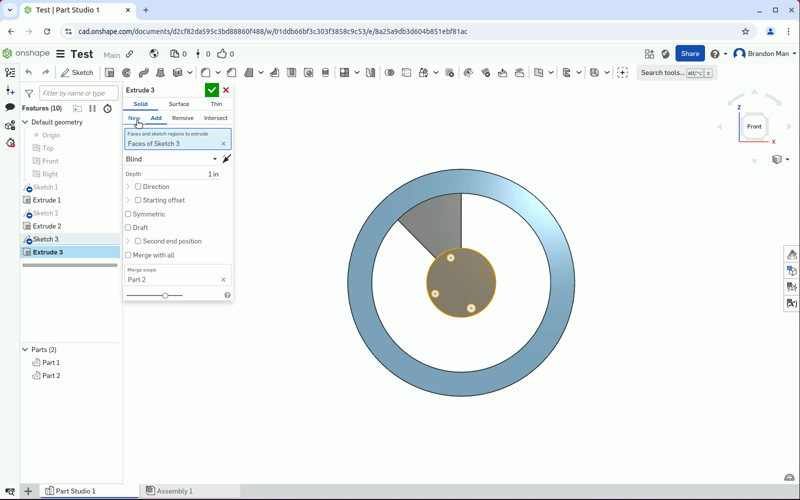
click(137, 120)
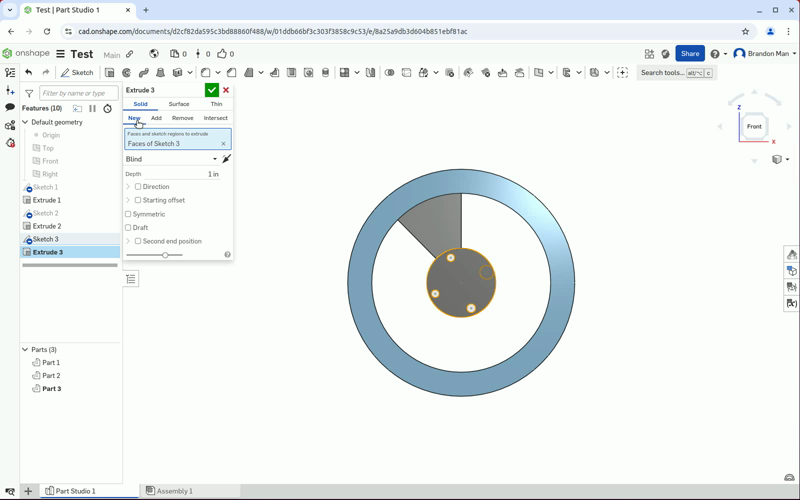
key(tab, 4)
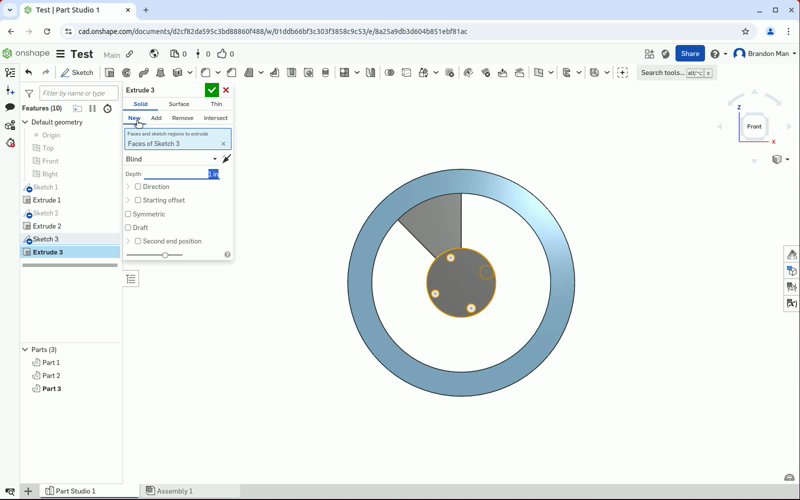
text(2.889)
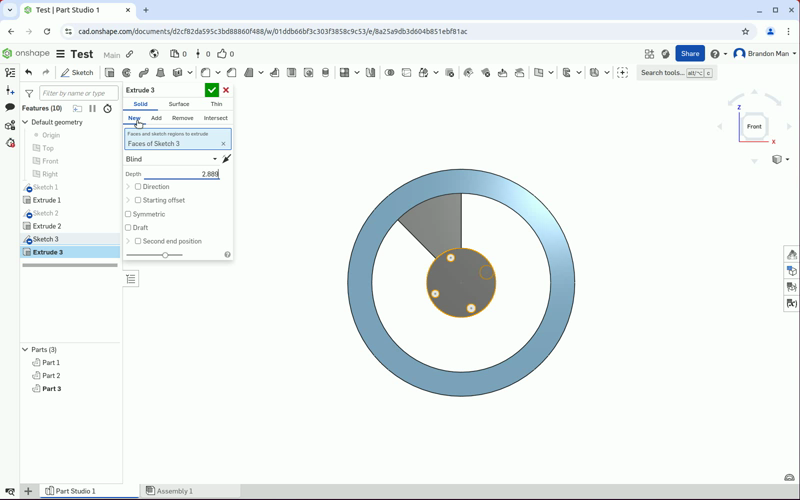
key(enter)
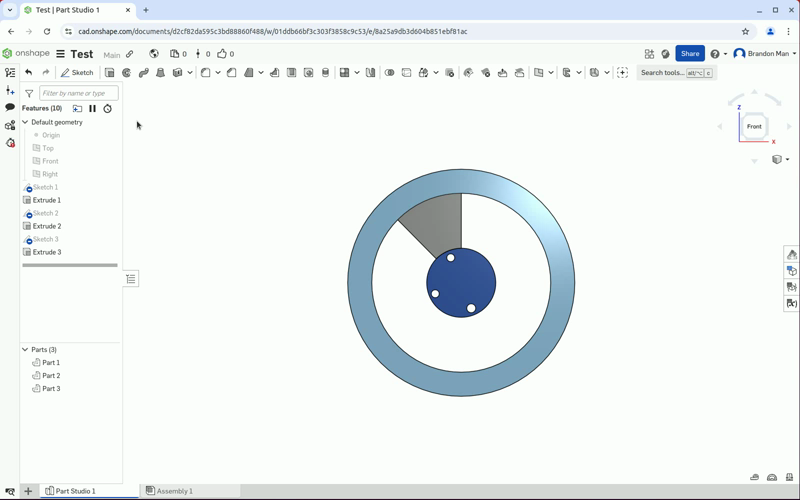
key(shift+h)
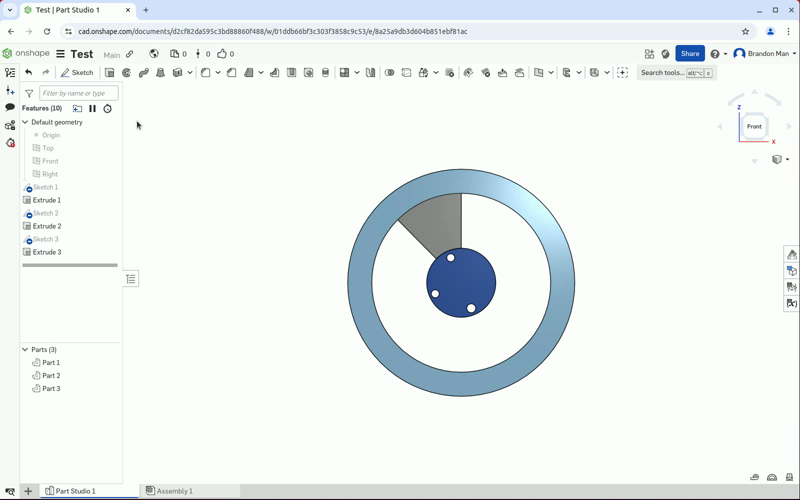
key(shift+h)
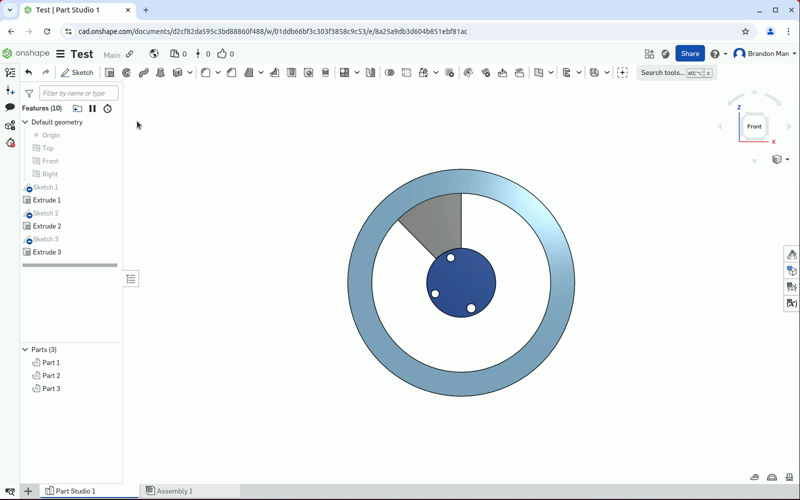
mouse_move(73, 189)
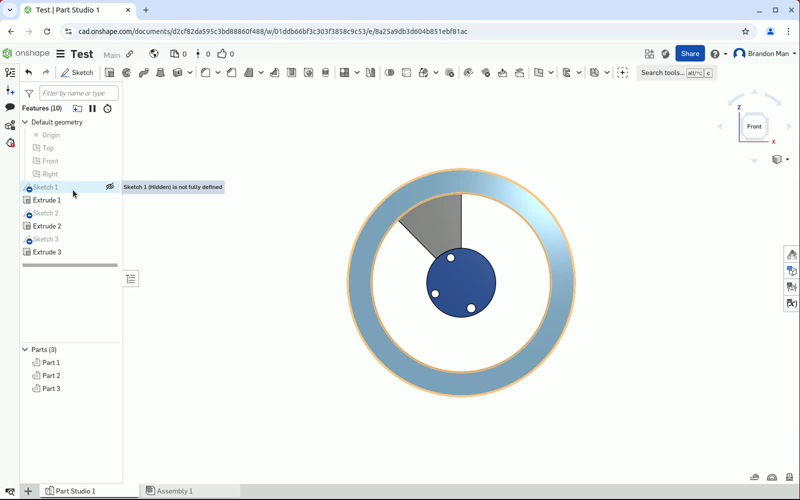
click(73, 189)
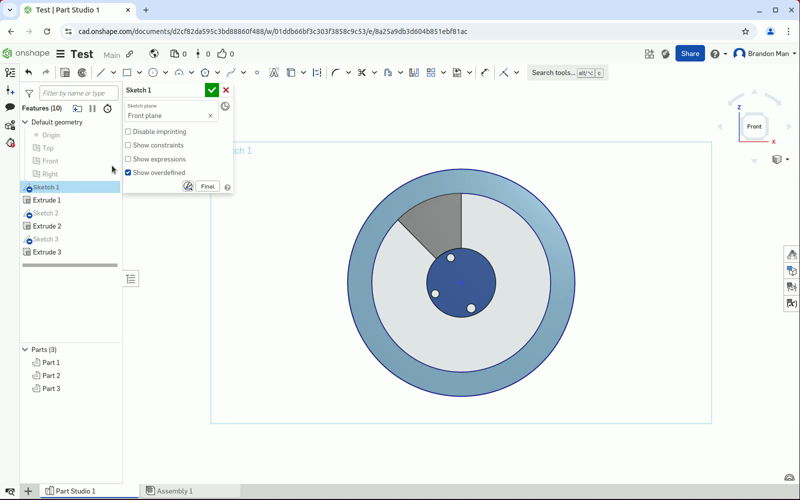
mouse_move(229, 92)
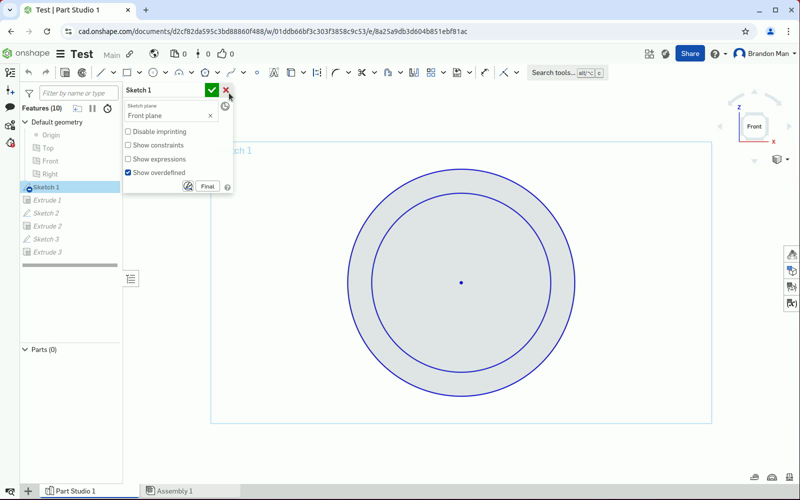
click(229, 92)
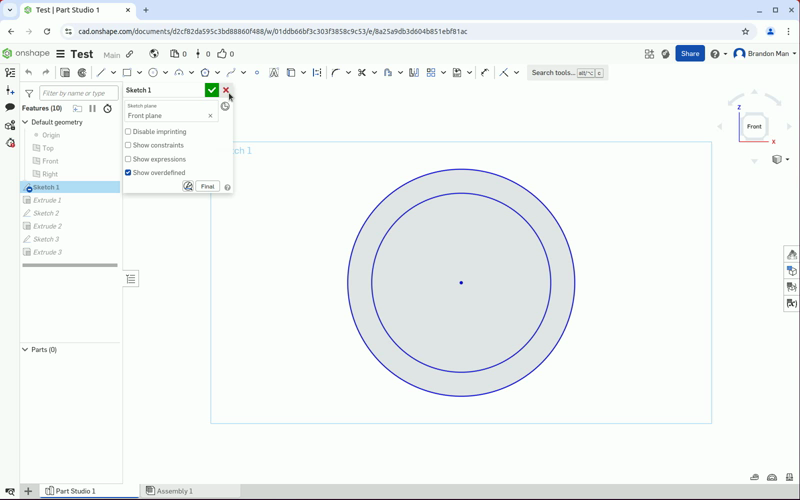
key(shift+s)
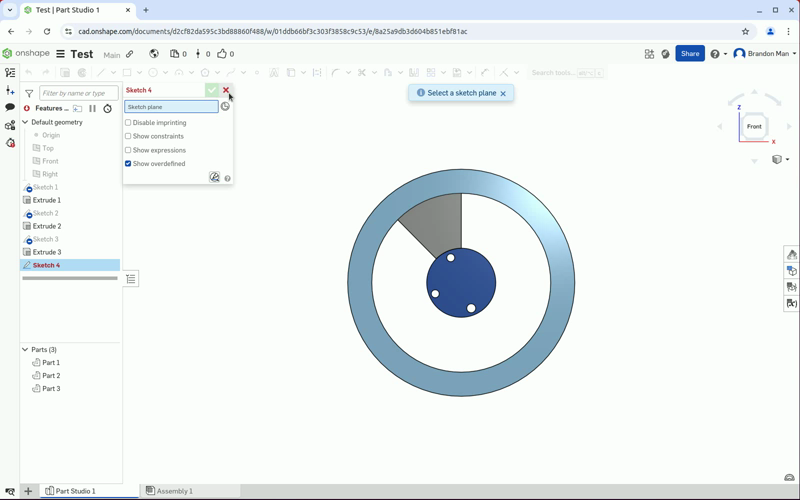
mouse_move(73, 163)
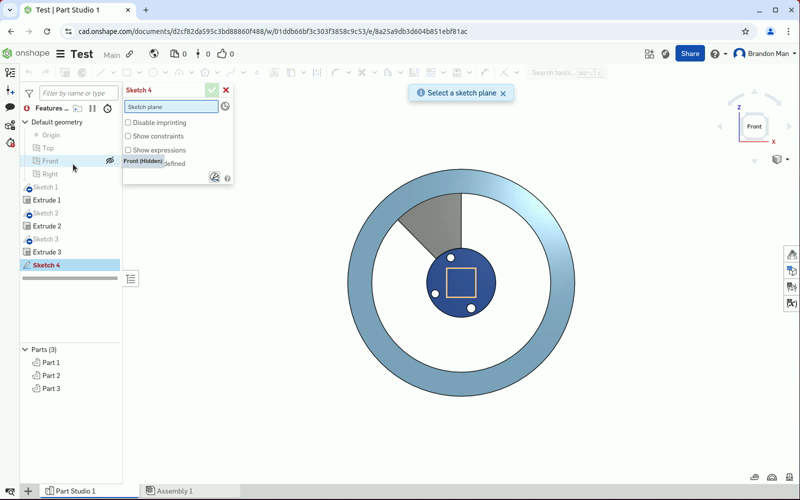
click(73, 163)
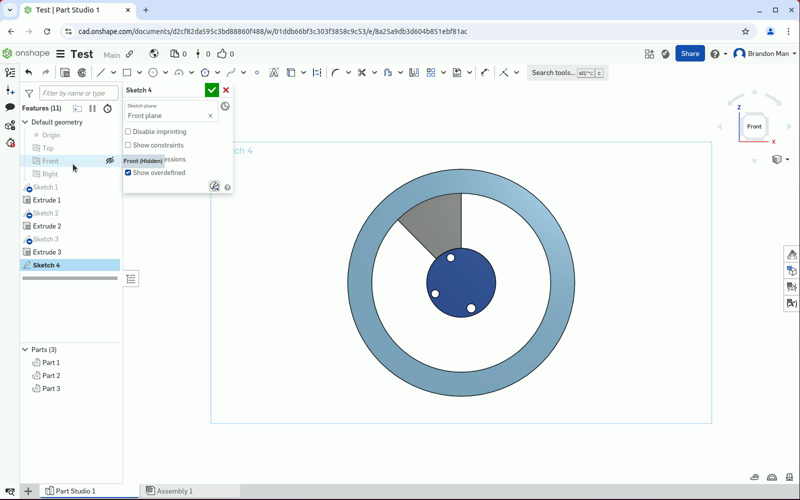
mouse_move(73, 352)
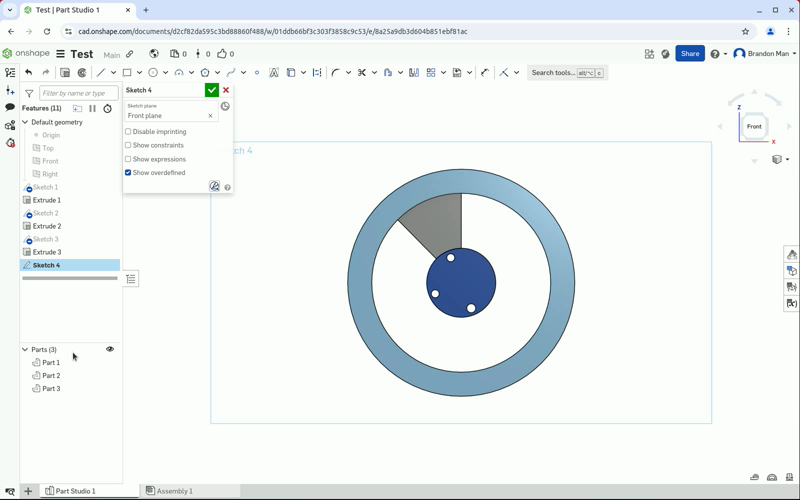
key(y)
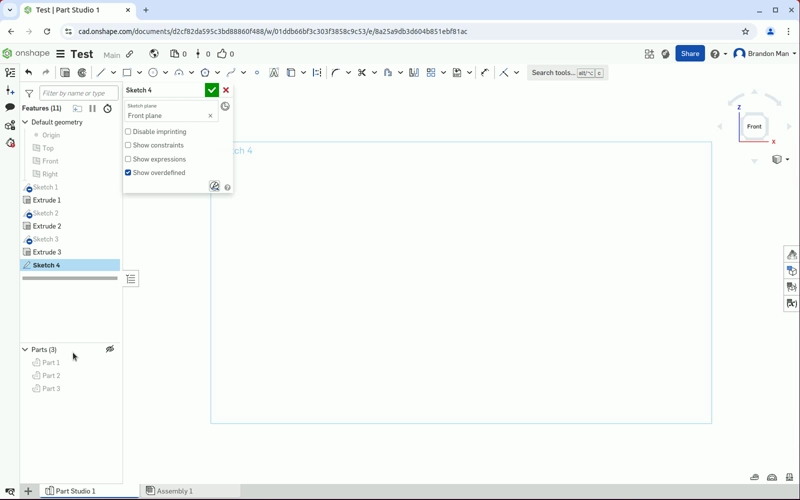
key(a)
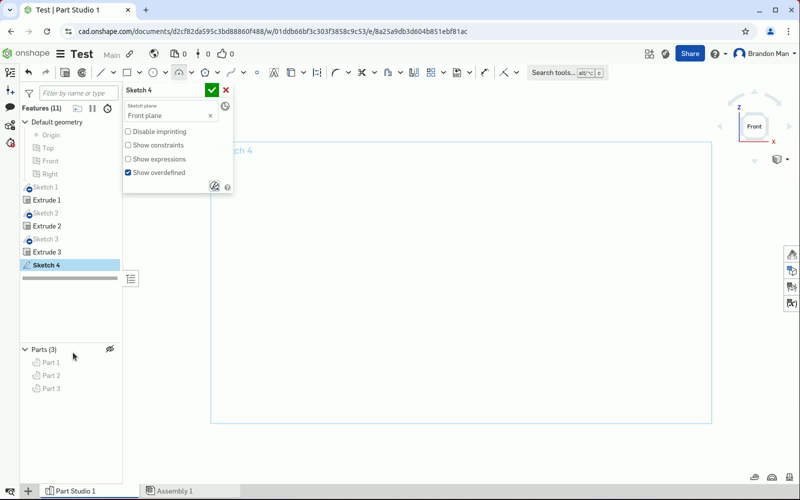
key_down(shift)
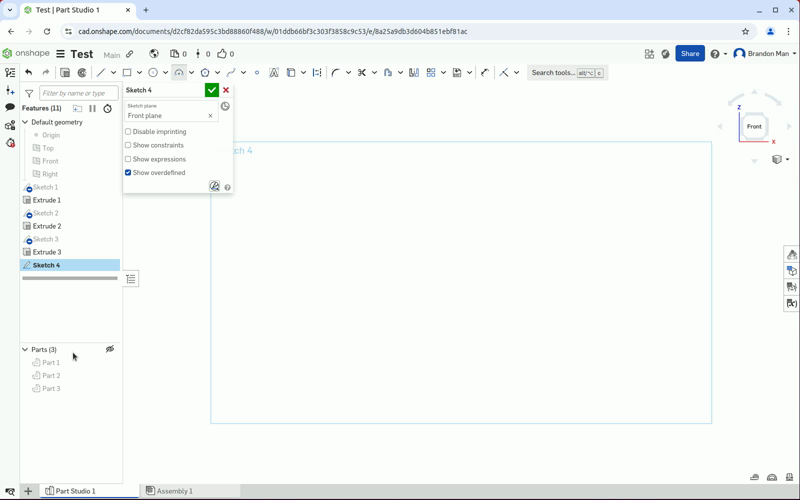
mouse_move(485, 258)
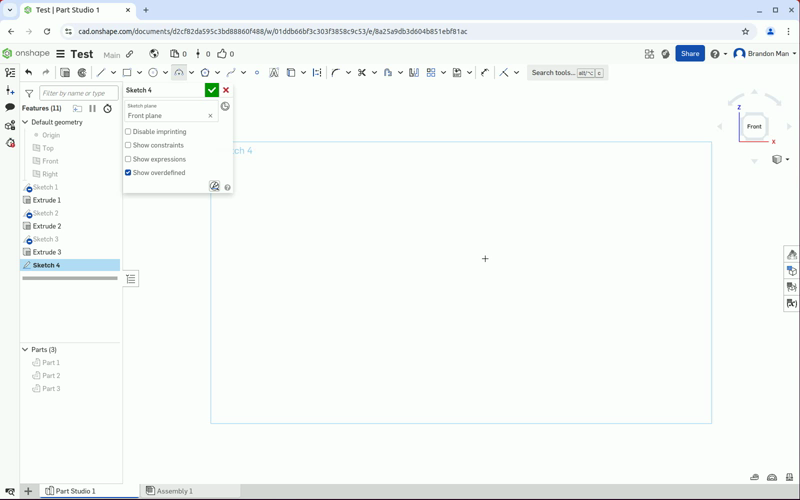
click(485, 258)
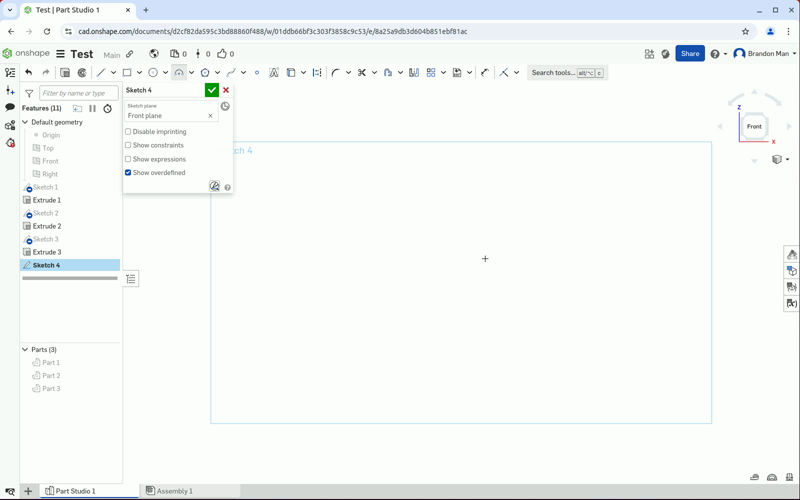
key_up(shift)
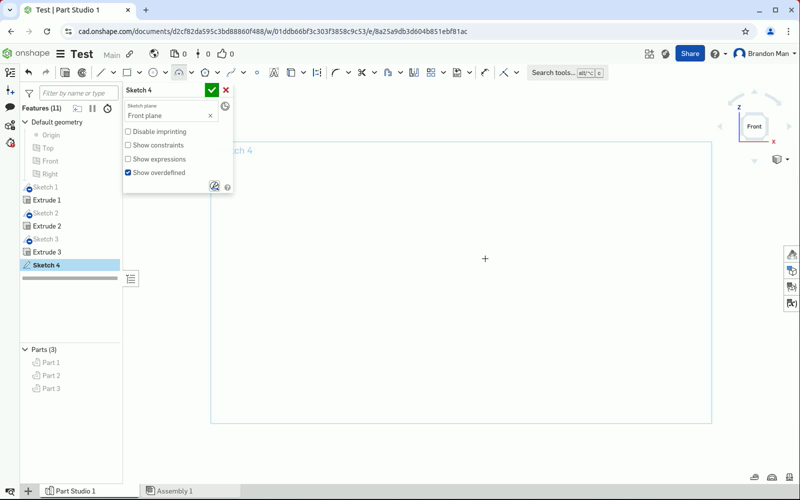
key_down(shift)
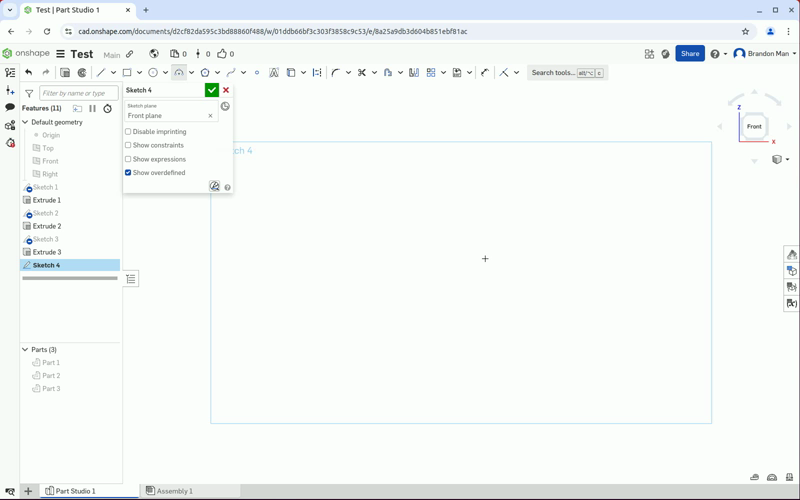
mouse_move(495, 282)
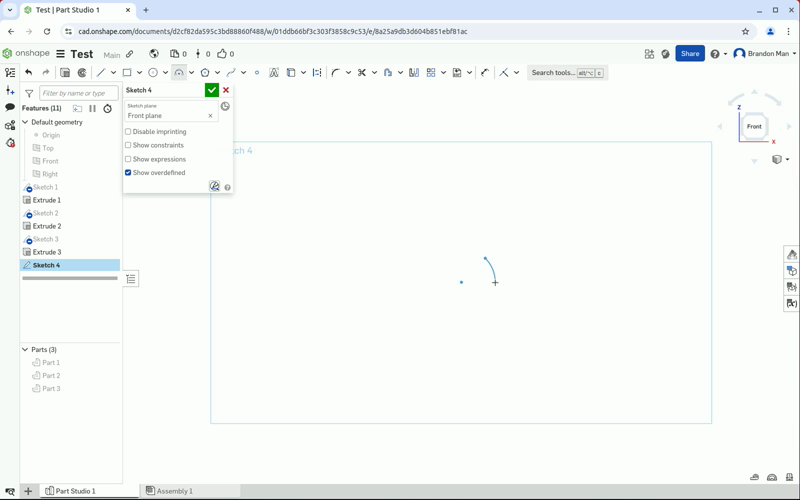
click(495, 282)
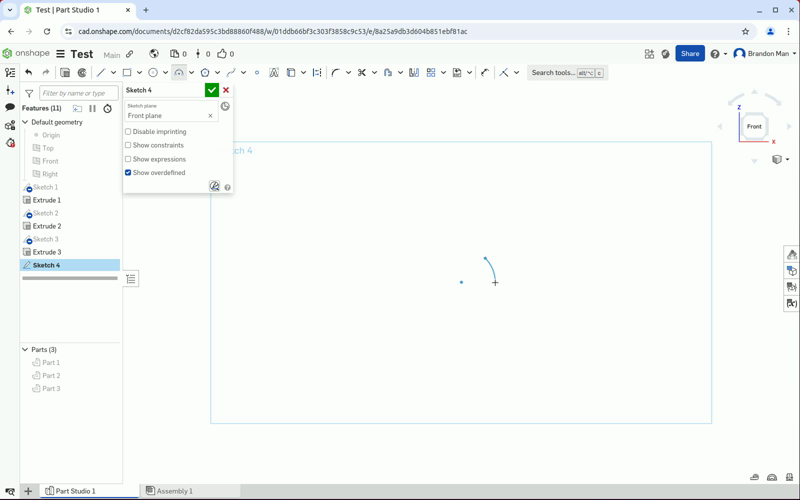
mouse_move(492, 269)
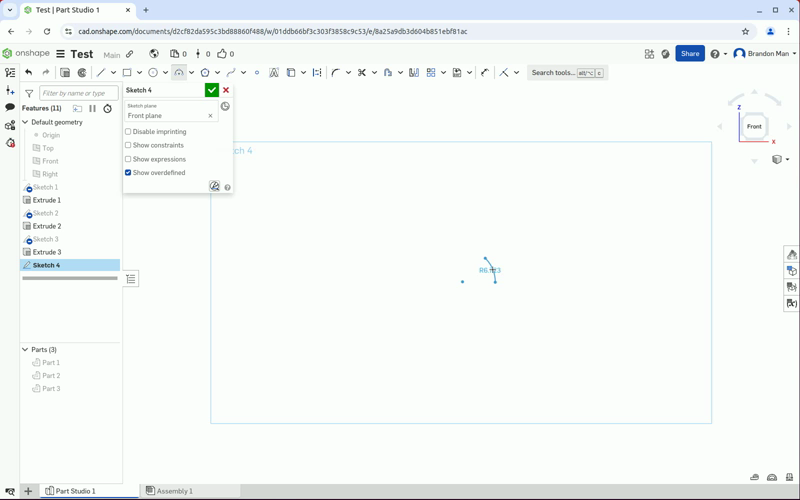
click(492, 269)
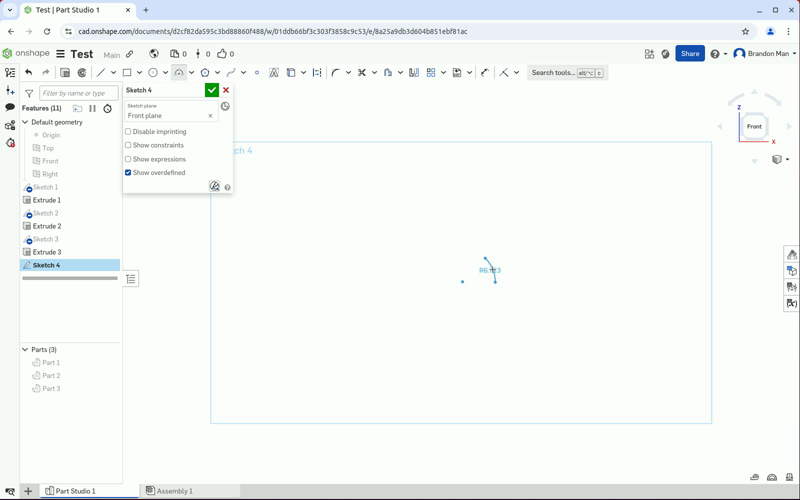
key_up(shift)
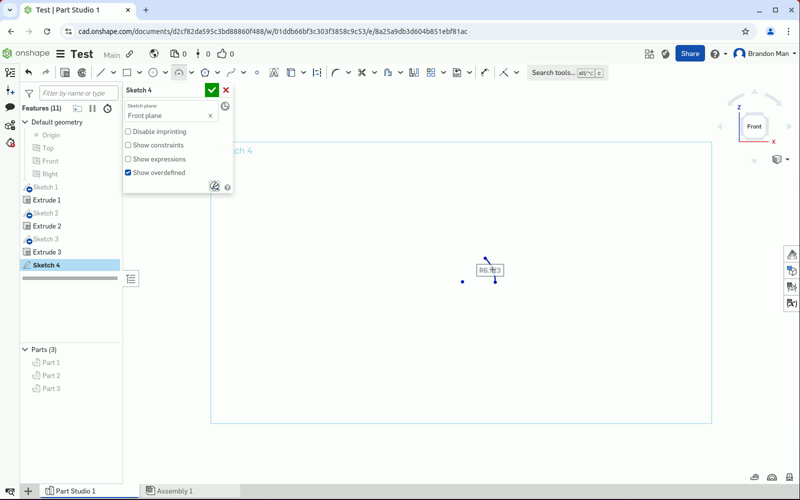
key(esc)
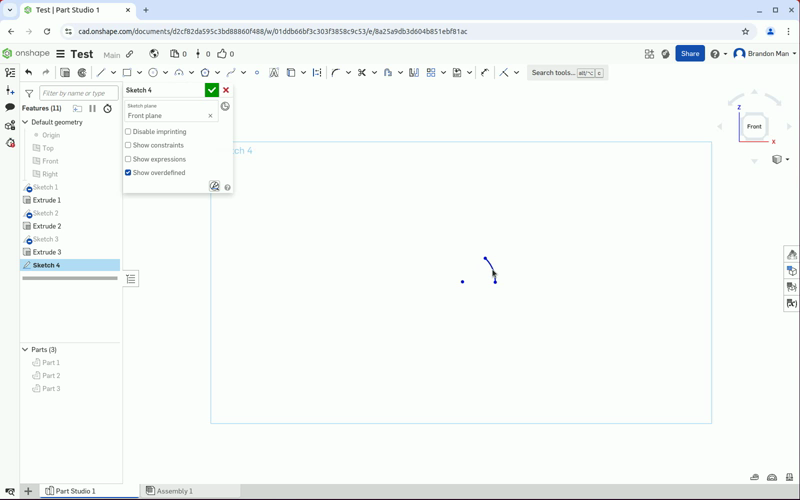
key(l)
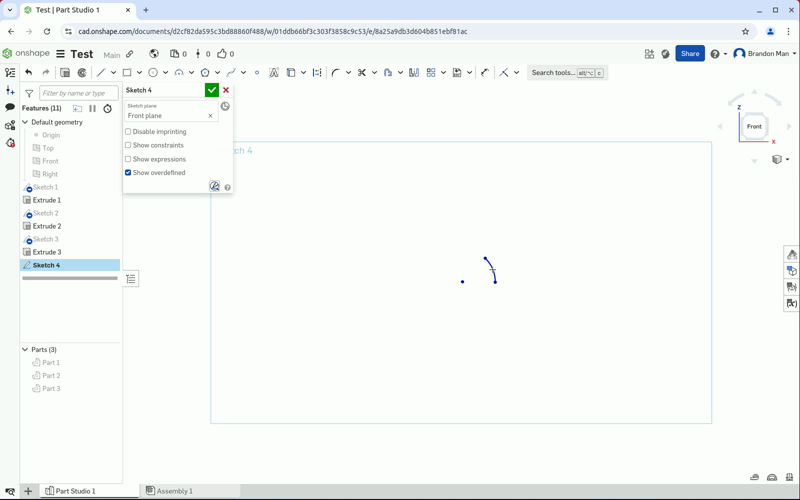
mouse_move(495, 282)
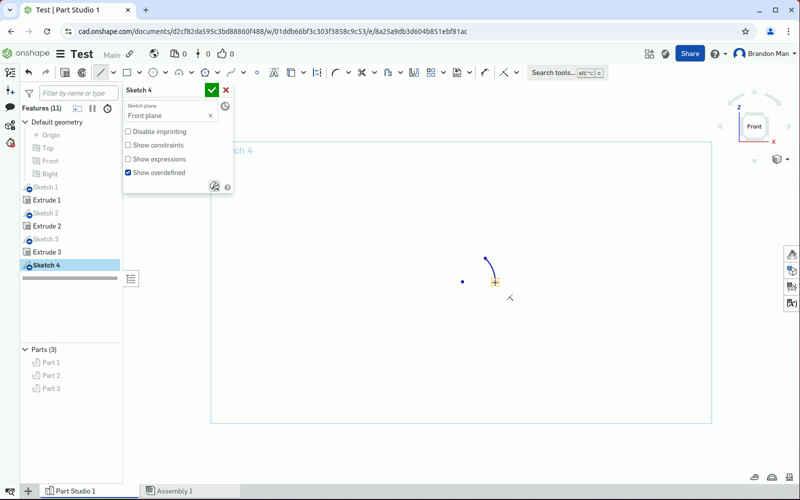
click(495, 282)
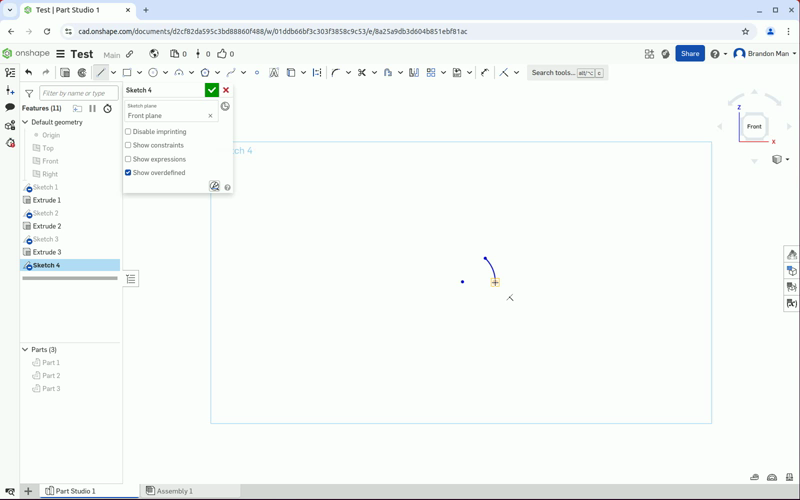
key_down(shift)
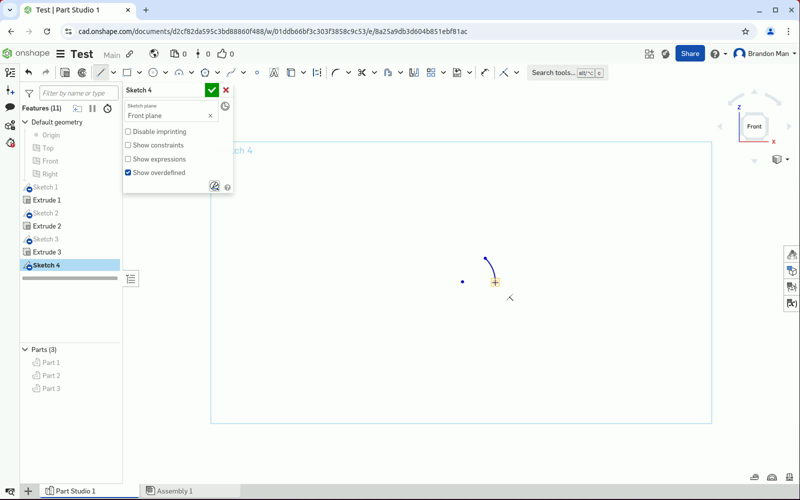
mouse_move(525, 282)
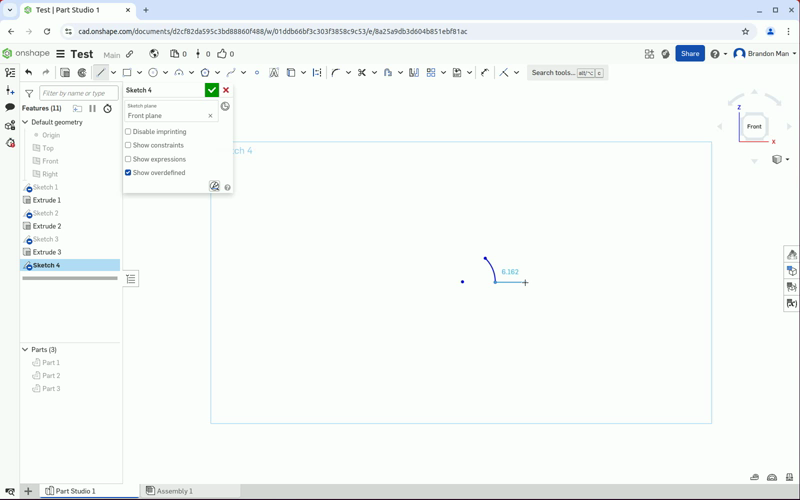
mouse_move(552, 282)
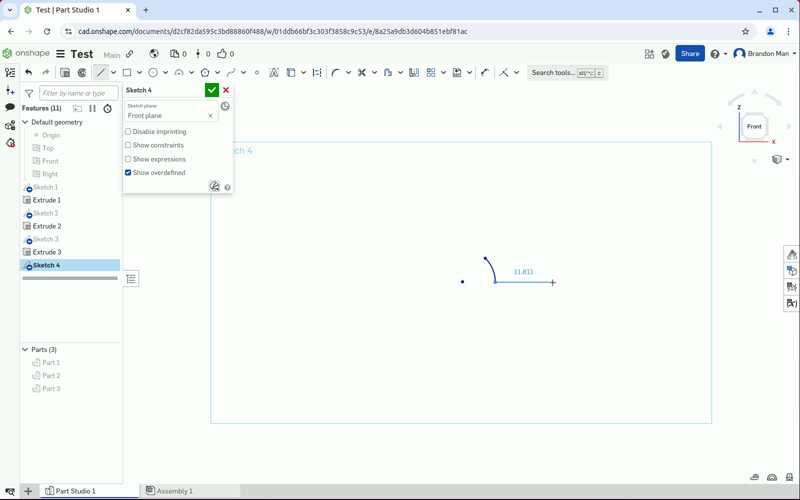
click(552, 282)
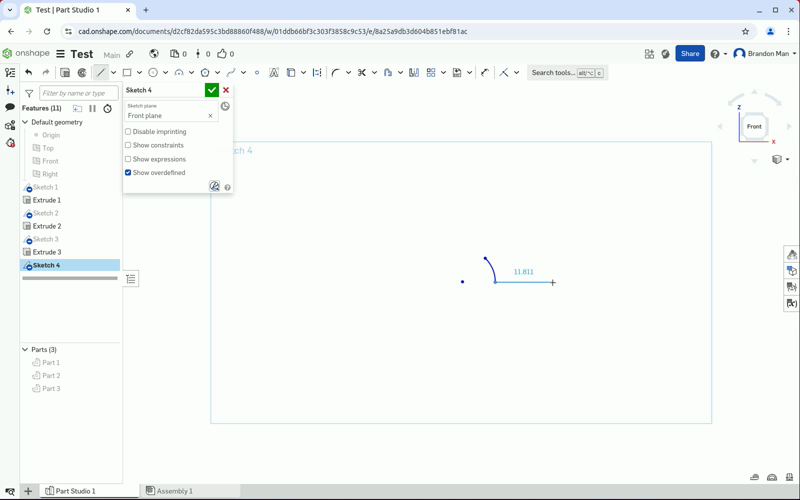
key_up(shift)
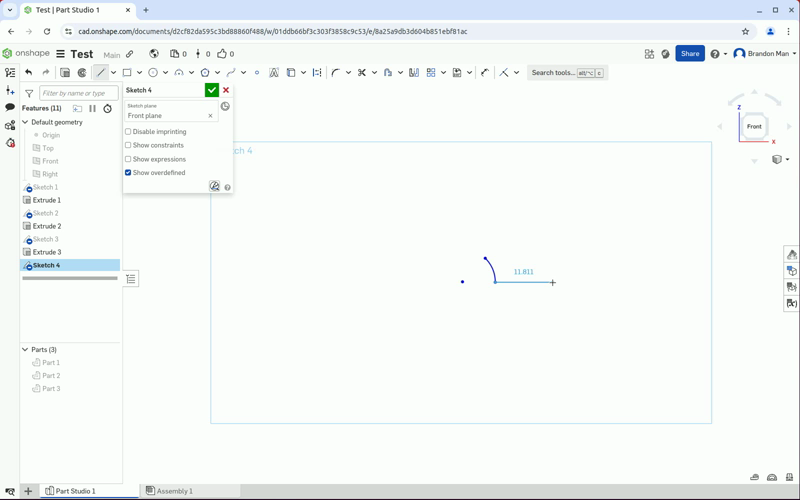
key(esc)
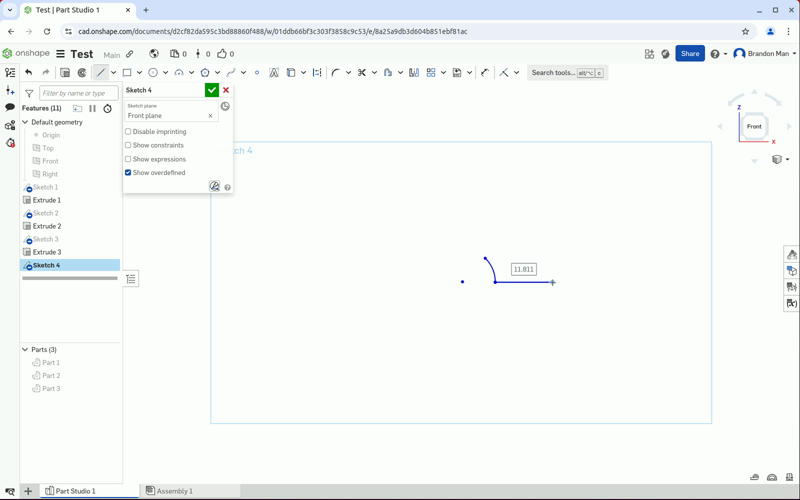
key(a)
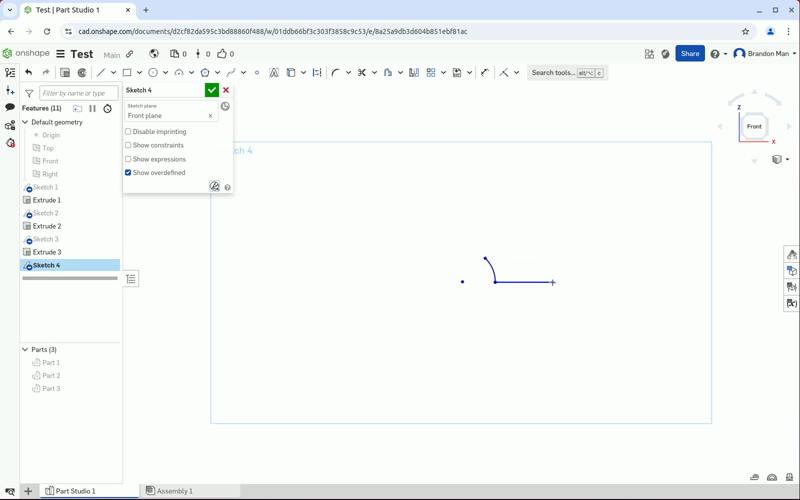
mouse_move(552, 282)
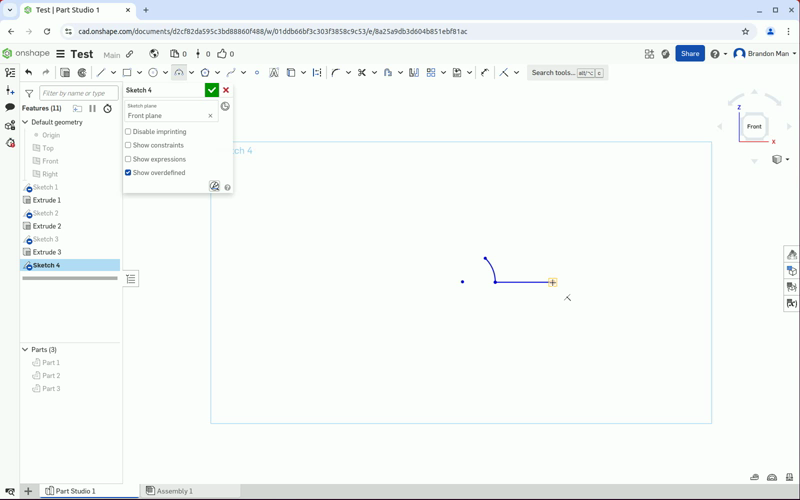
click(552, 282)
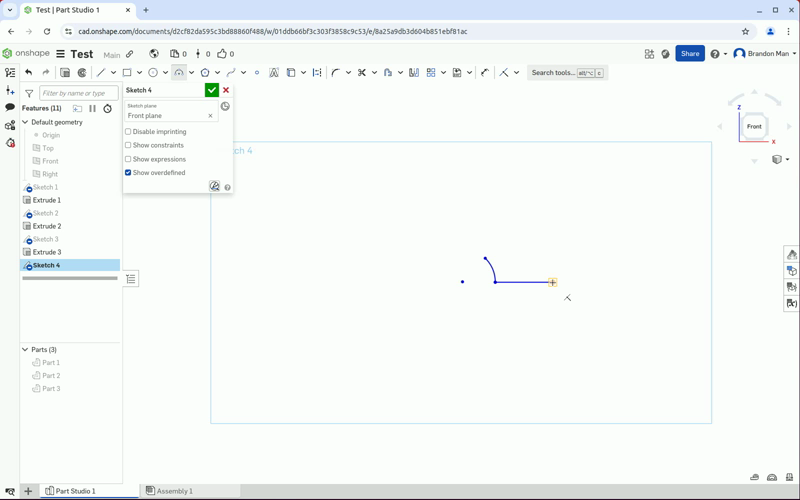
key_down(shift)
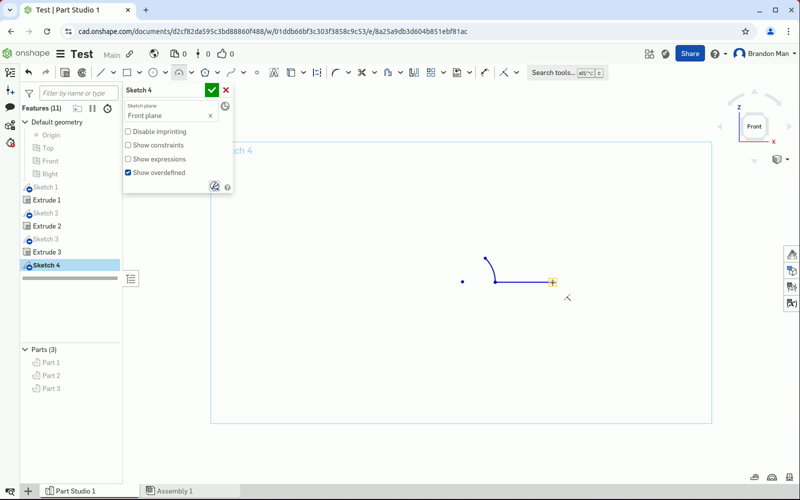
mouse_move(525, 217)
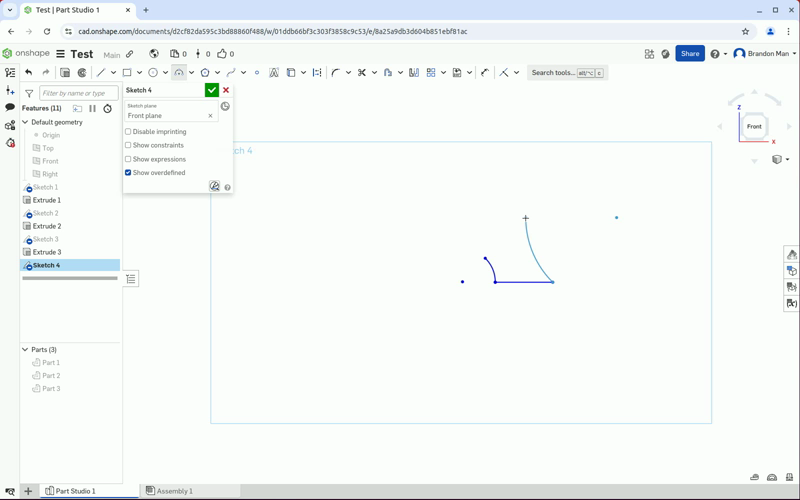
click(525, 217)
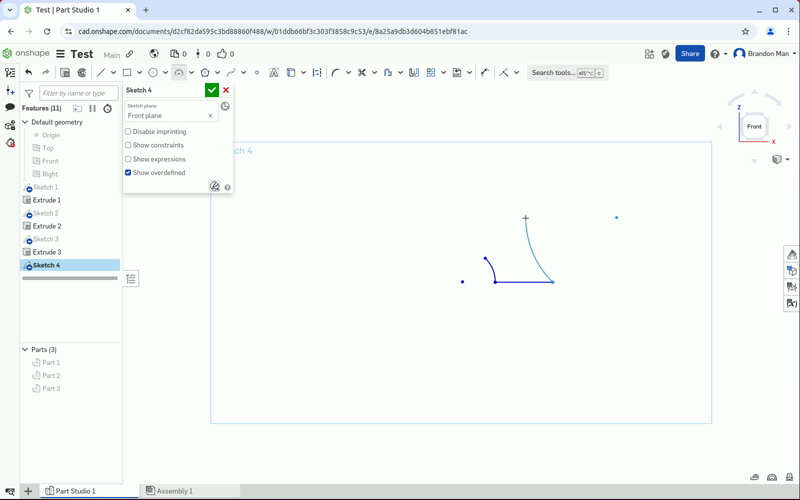
mouse_move(545, 247)
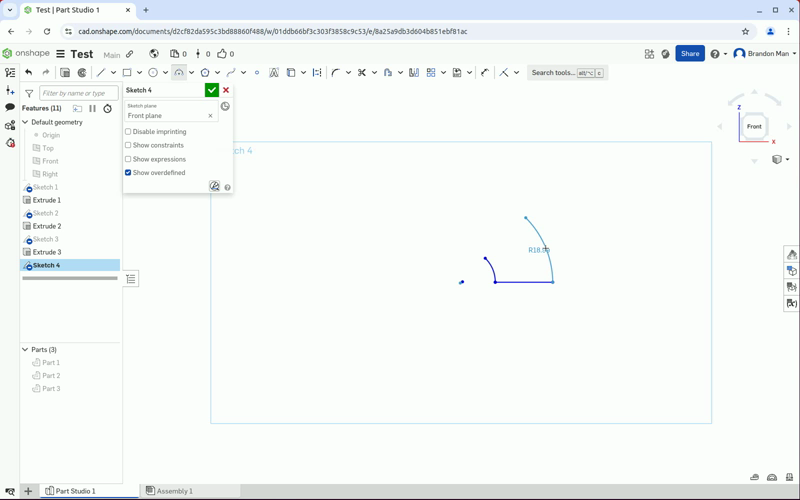
click(545, 247)
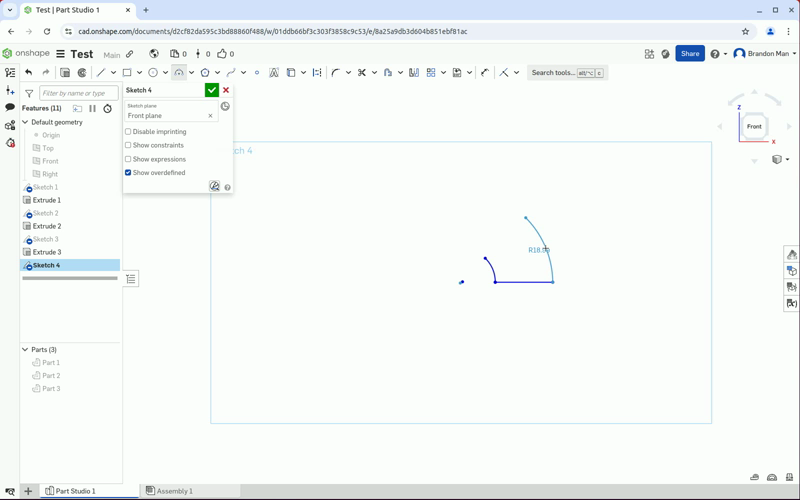
key_up(shift)
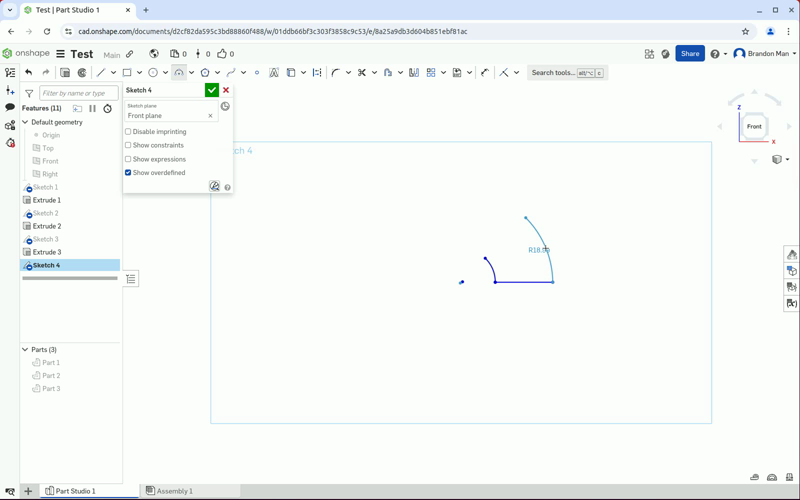
key(esc)
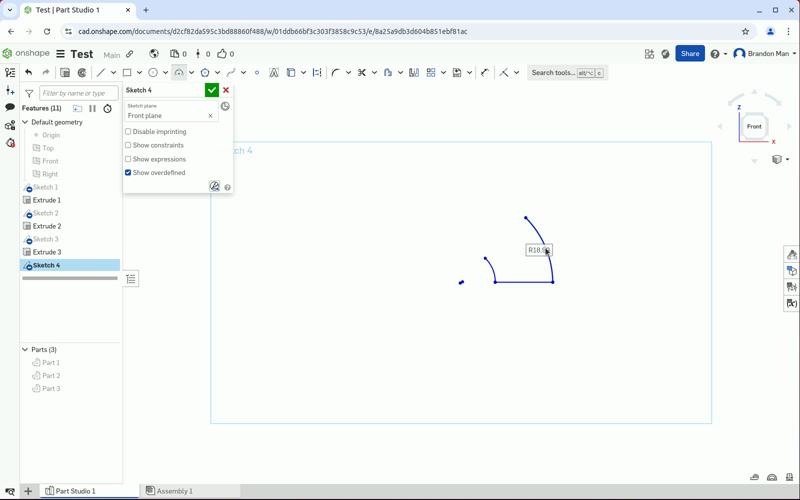
key(l)
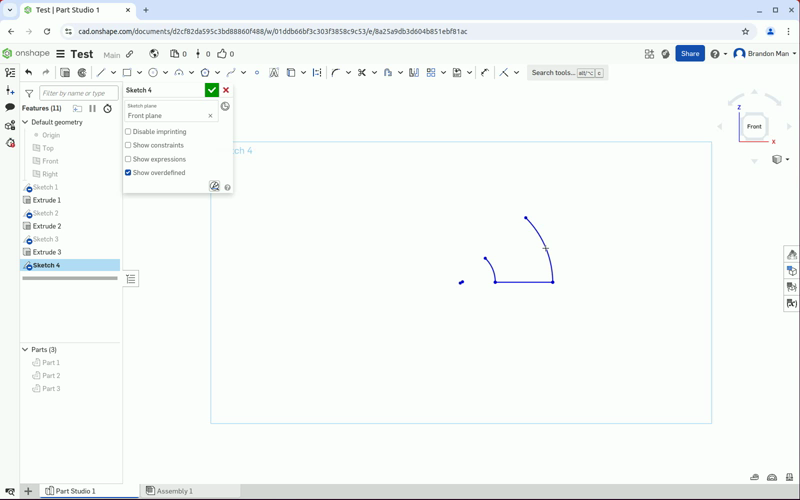
mouse_move(525, 217)
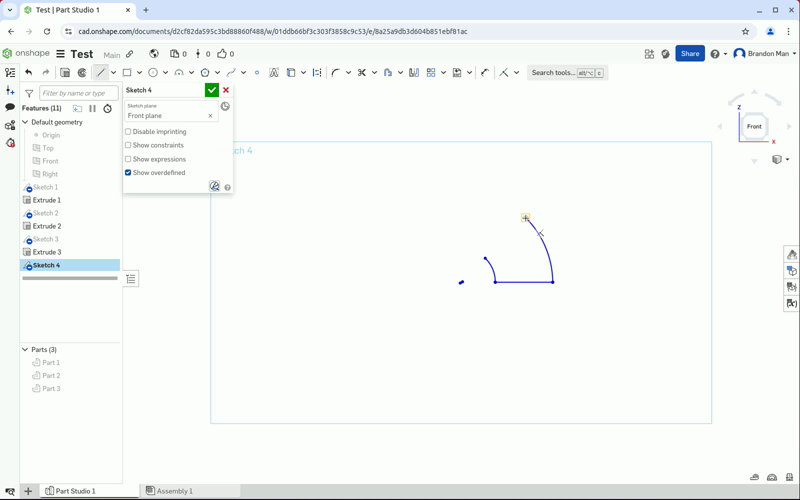
click(525, 217)
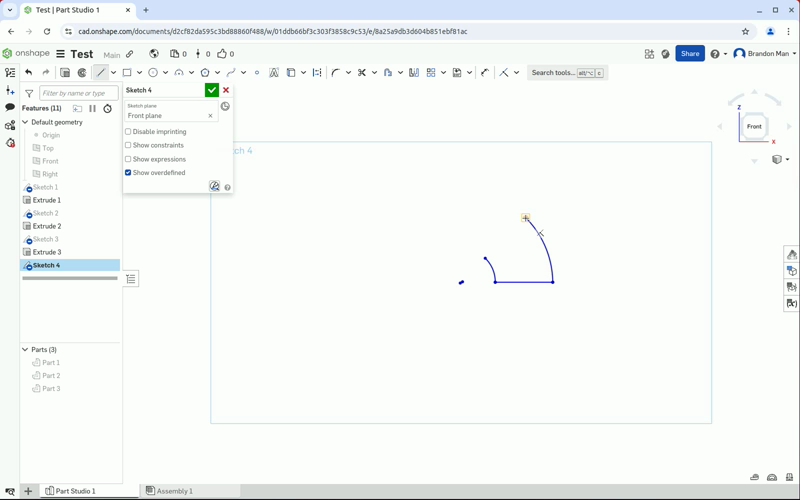
mouse_move(555, 217)
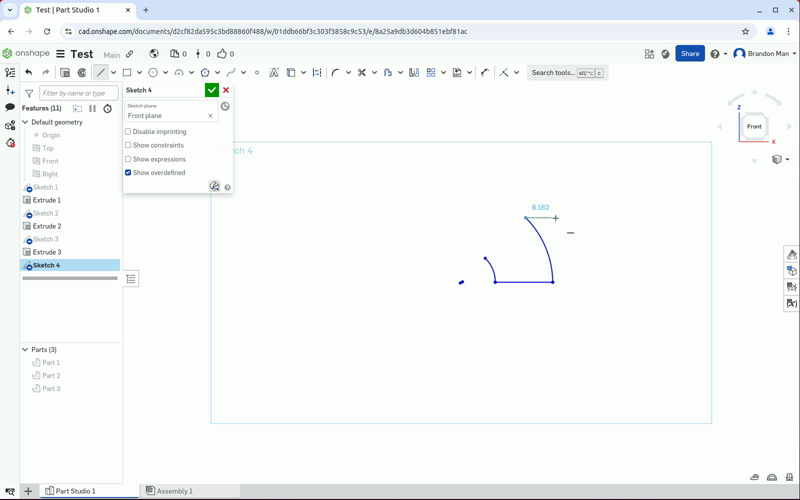
key_down(shift)
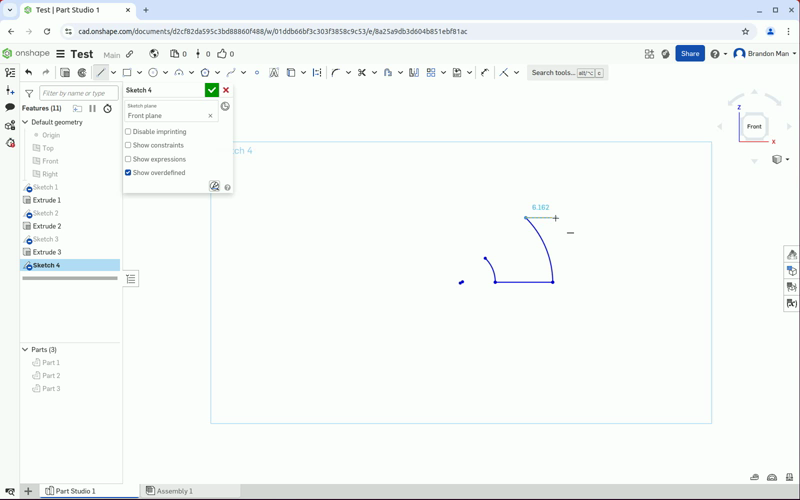
mouse_move(485, 258)
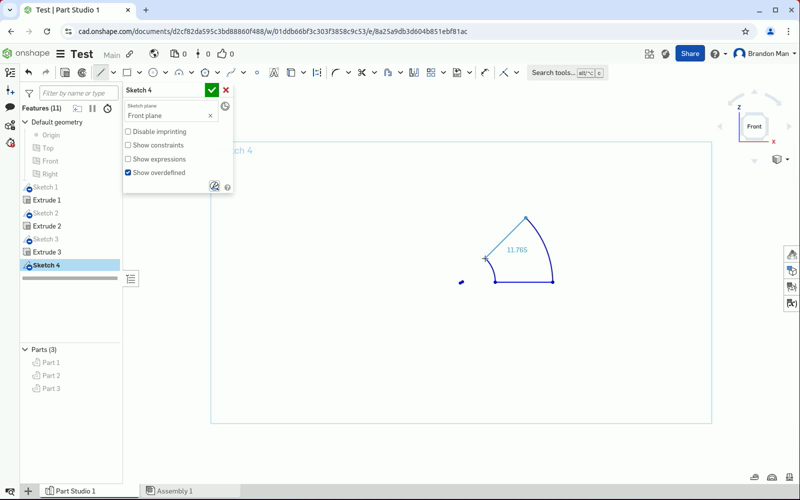
key_up(shift)
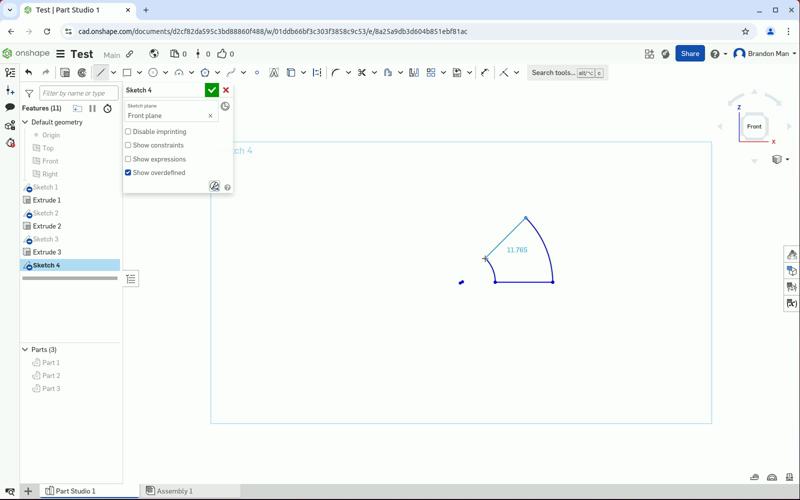
click(485, 258)
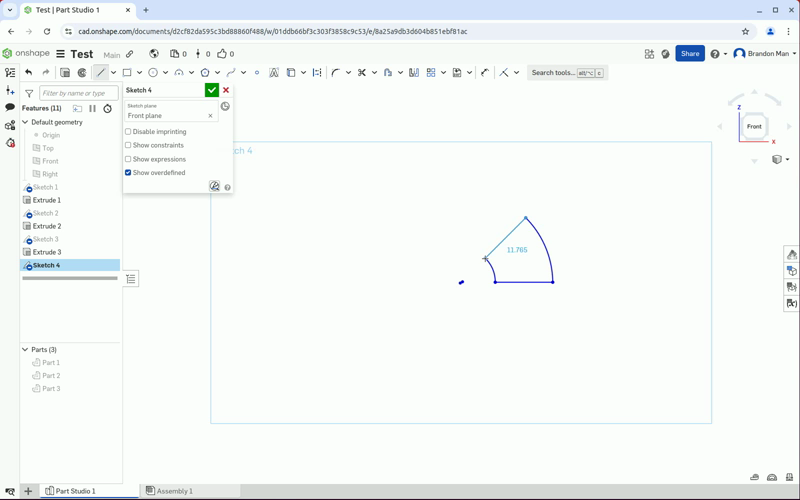
key(esc)
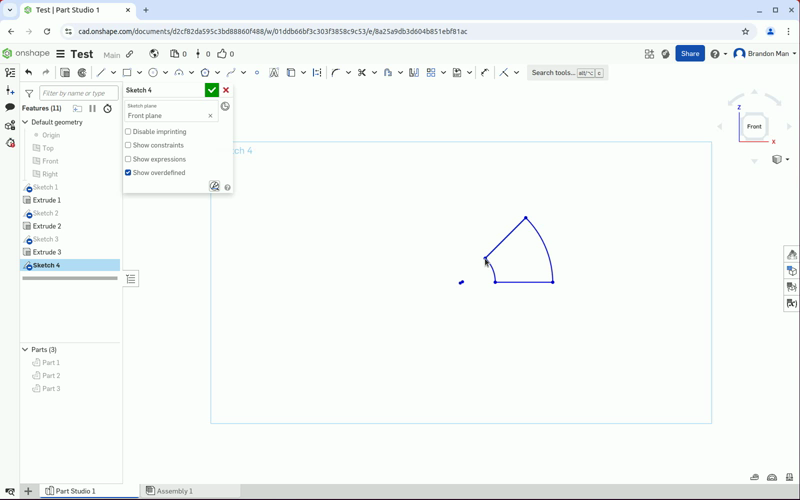
mouse_move(544, 268)
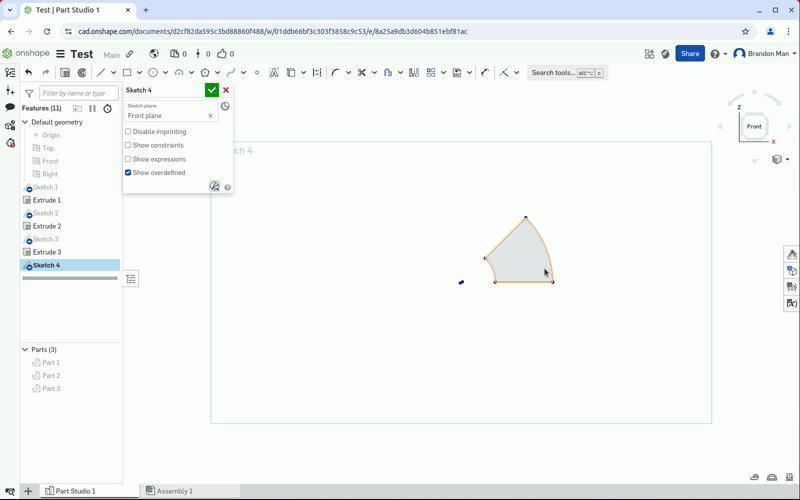
scroll(6)
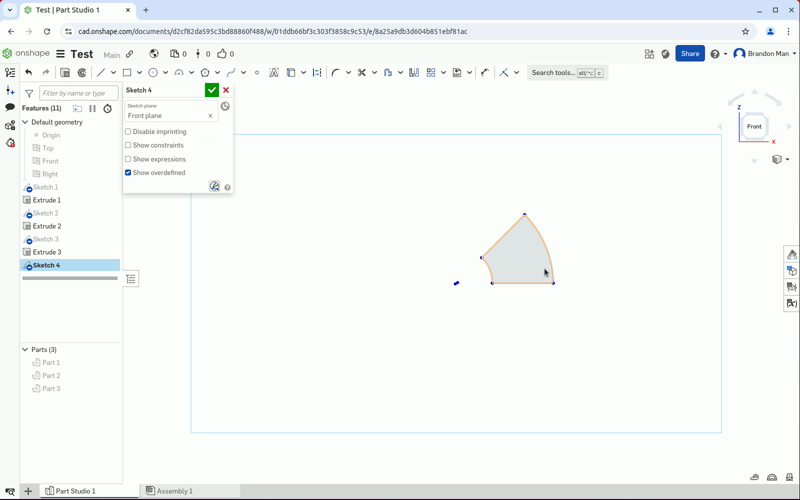
scroll(6)
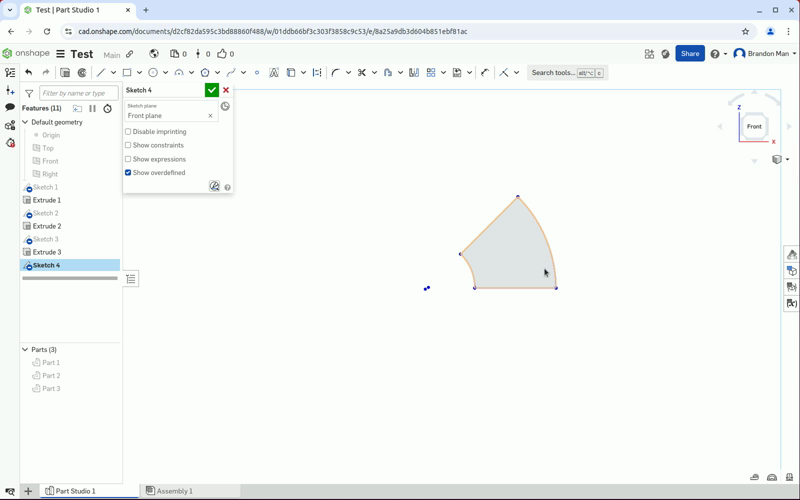
scroll(6)
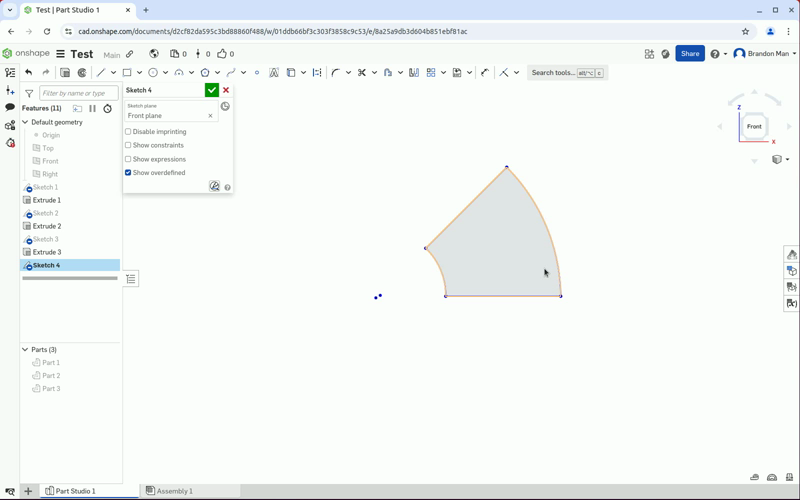
scroll(6)
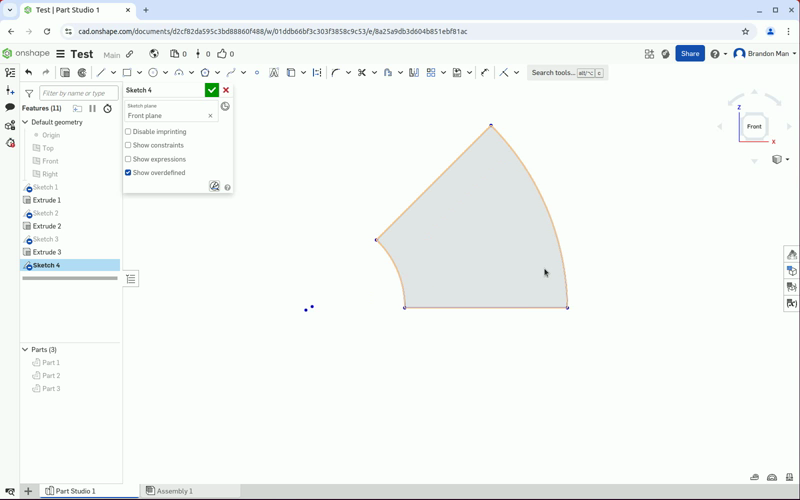
scroll(6)
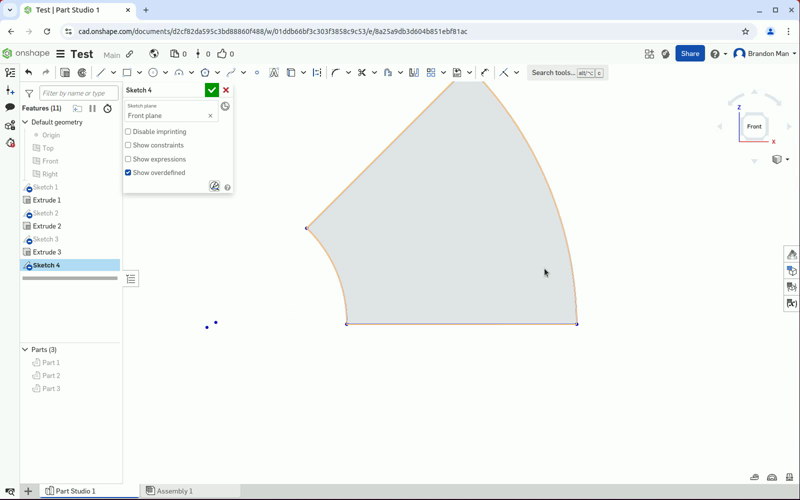
scroll(6)
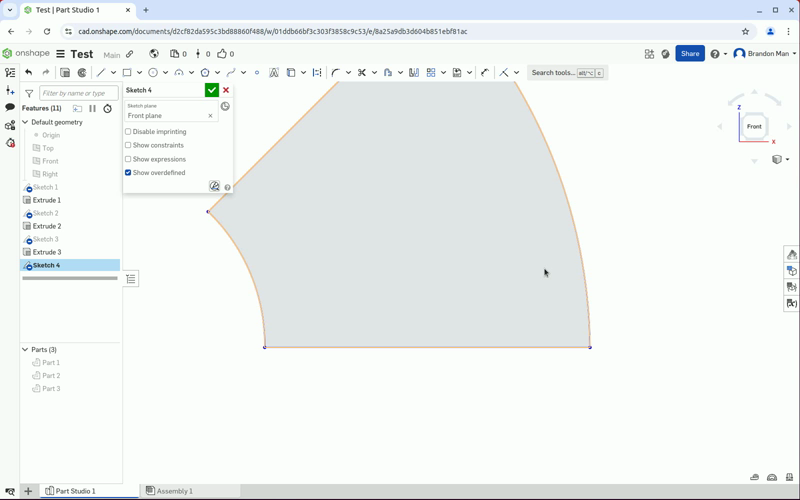
scroll(6)
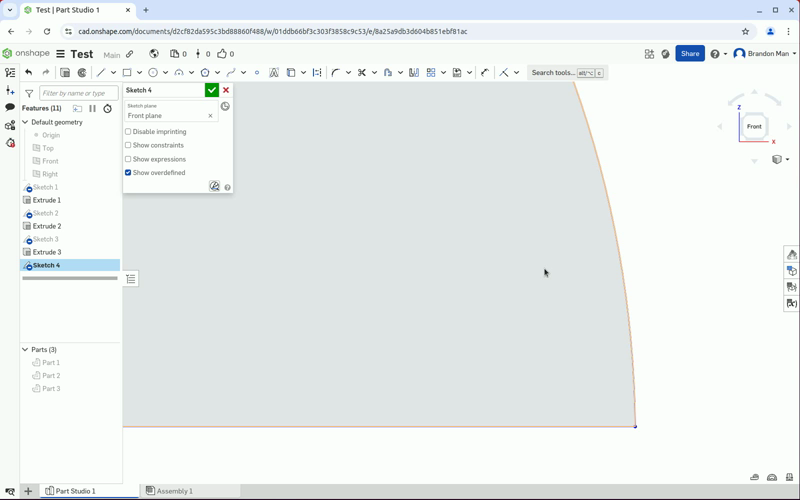
click(544, 268)
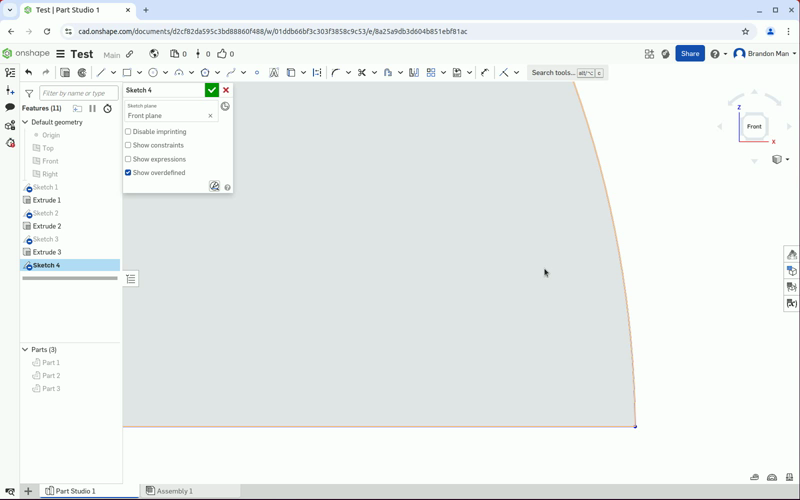
scroll(-6)
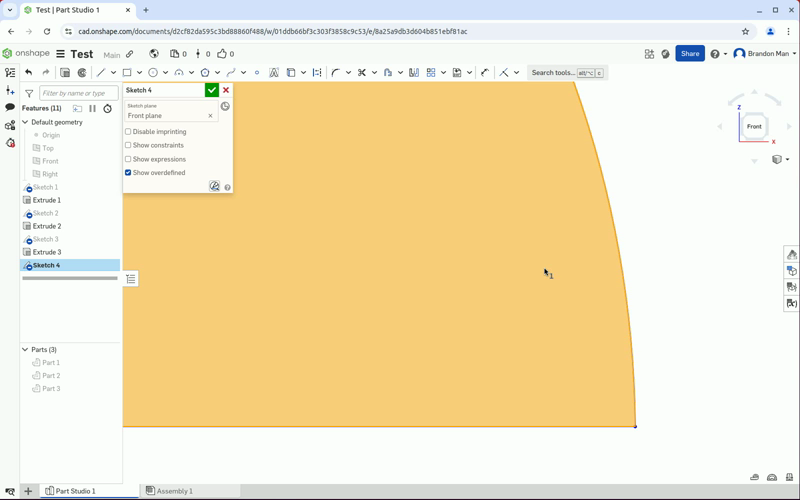
scroll(-6)
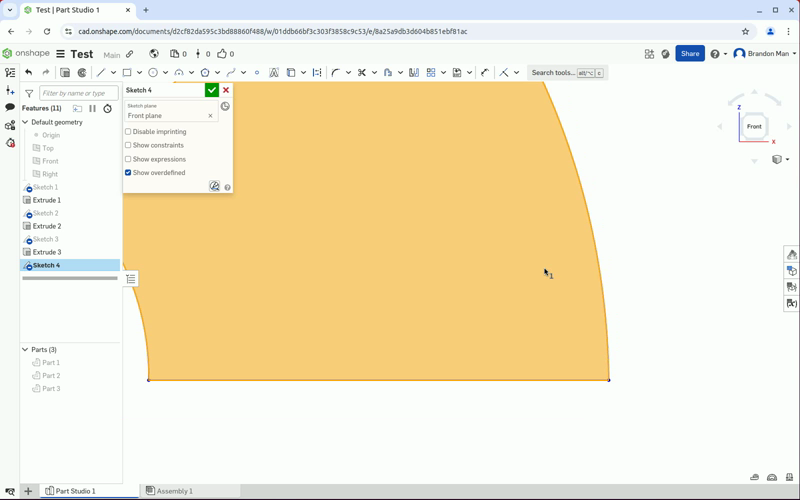
scroll(-6)
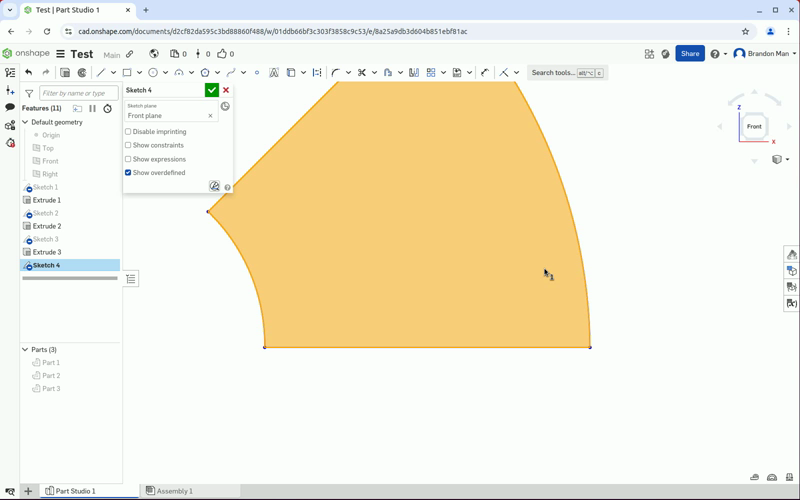
scroll(-6)
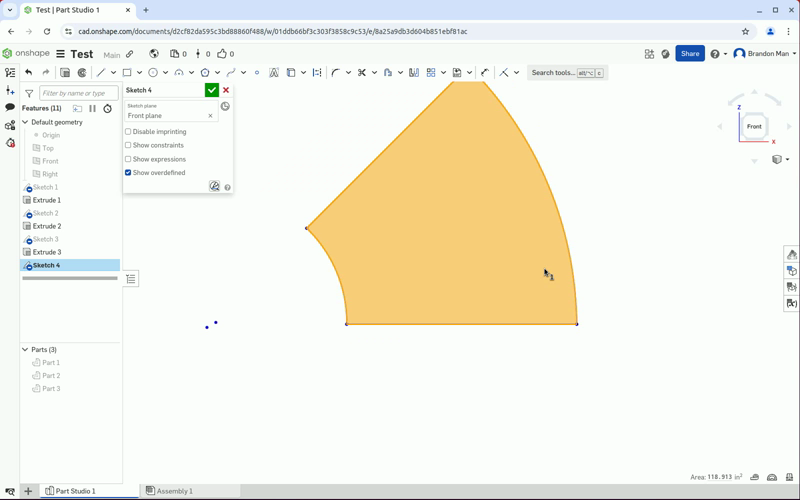
scroll(-6)
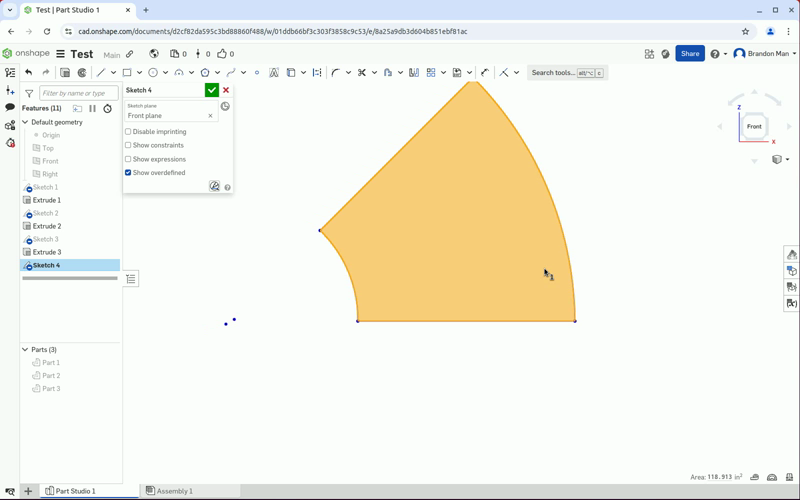
scroll(-6)
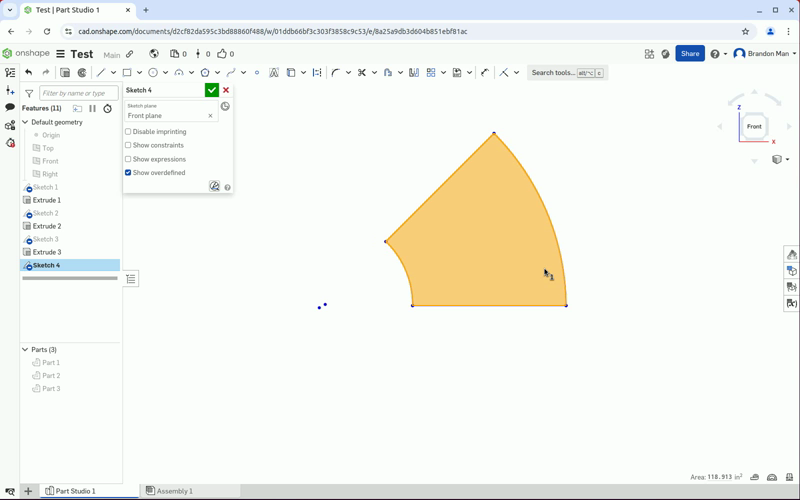
scroll(-6)
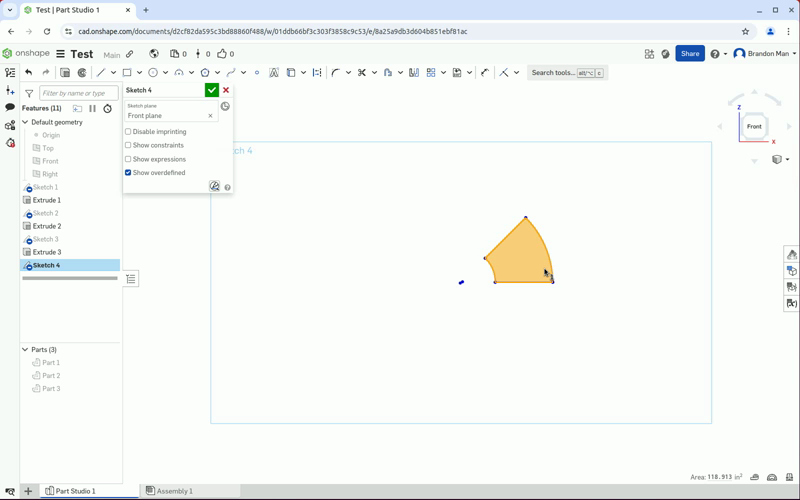
mouse_move(73, 352)
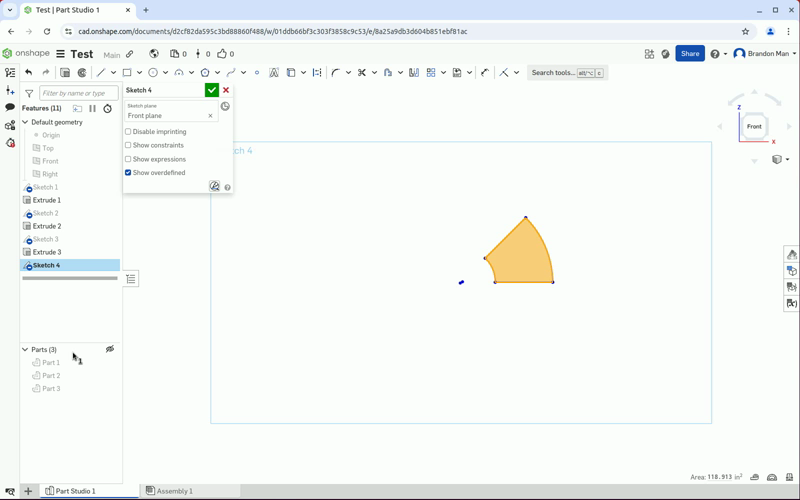
key(shift+y)
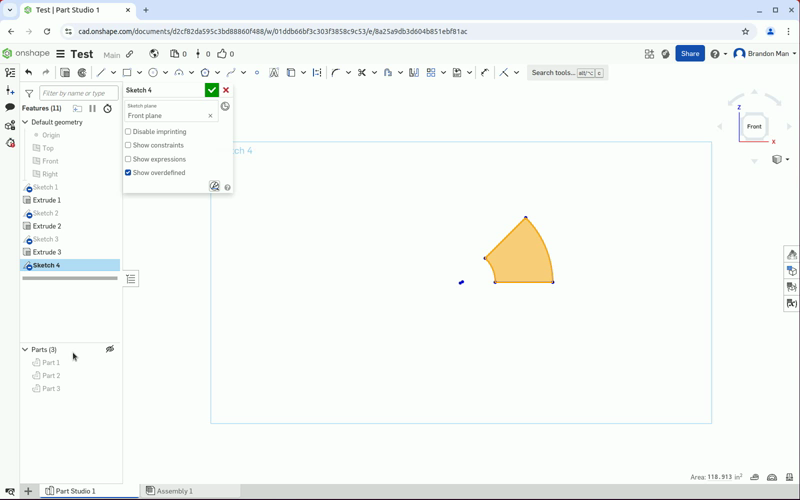
key(shift+e)
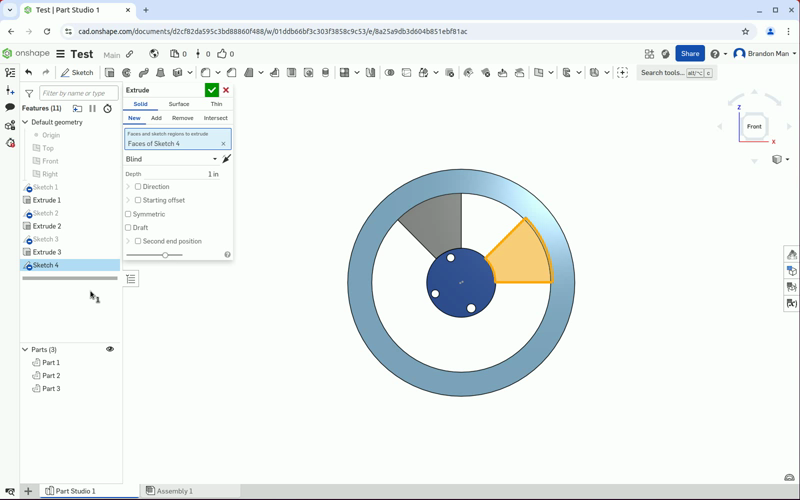
mouse_move(143, 106)
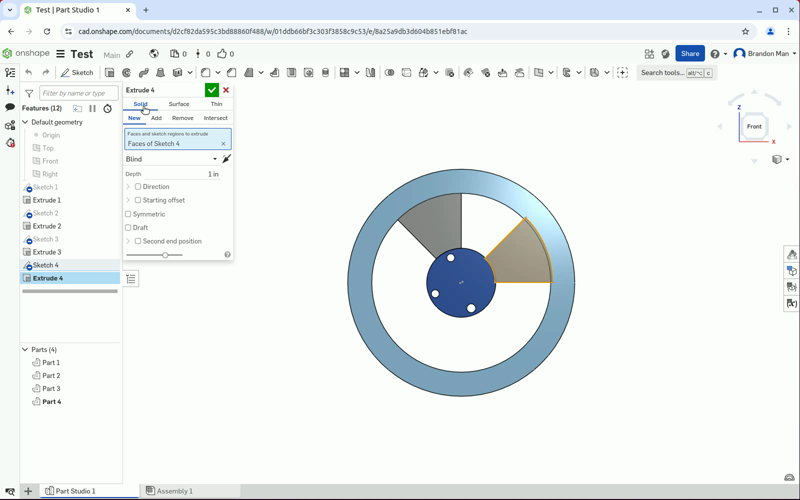
click(143, 106)
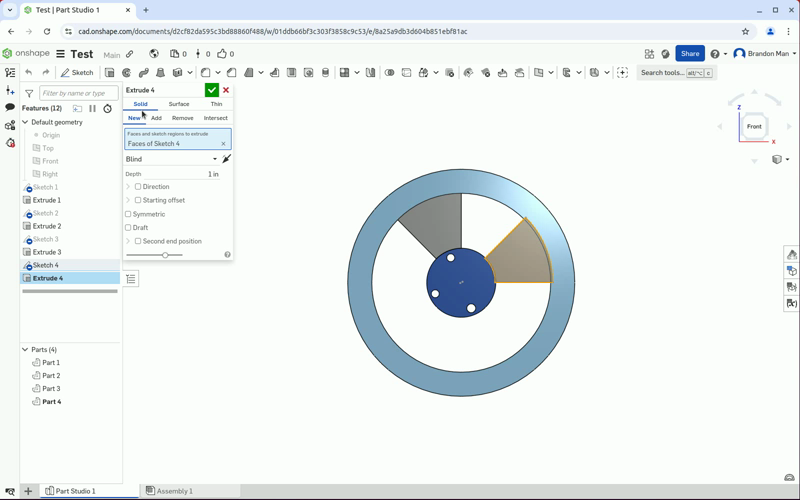
mouse_move(137, 120)
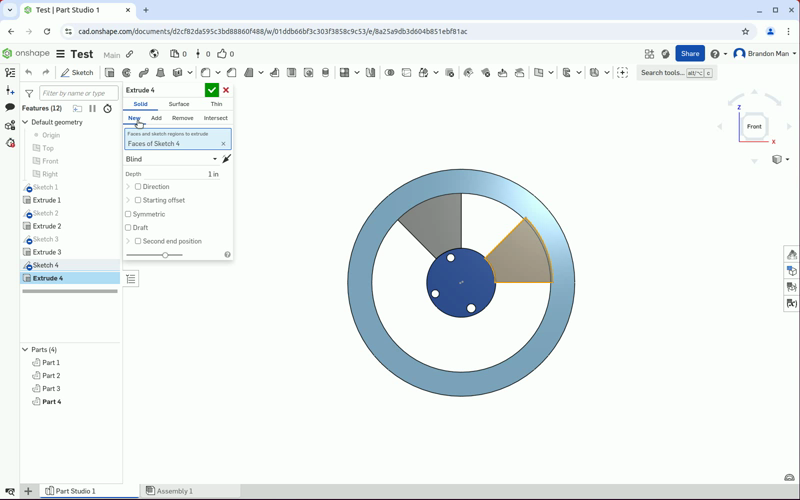
click(137, 120)
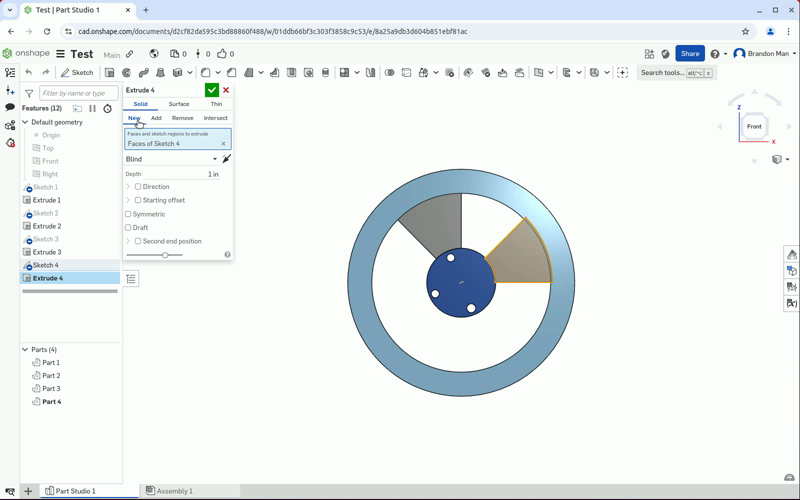
key(tab, 4)
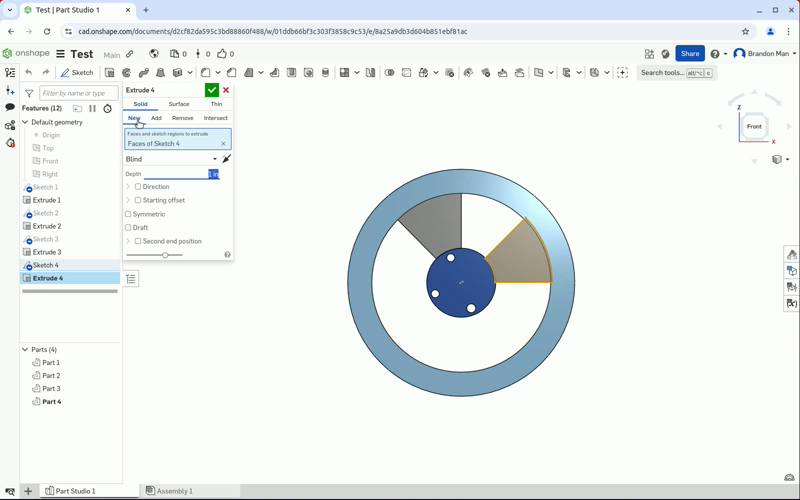
text(2.889)
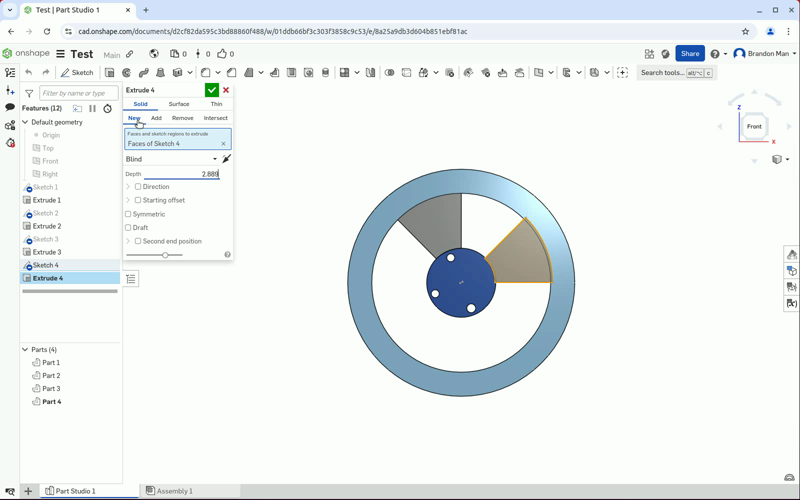
key(enter)
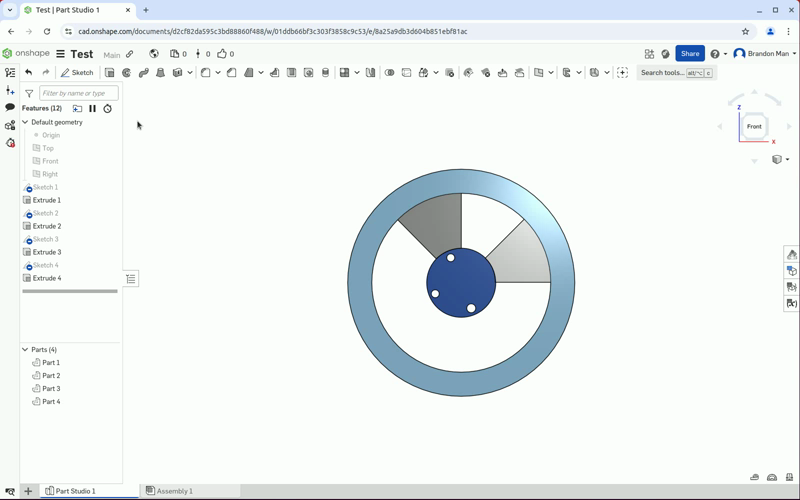
key(shift+h)
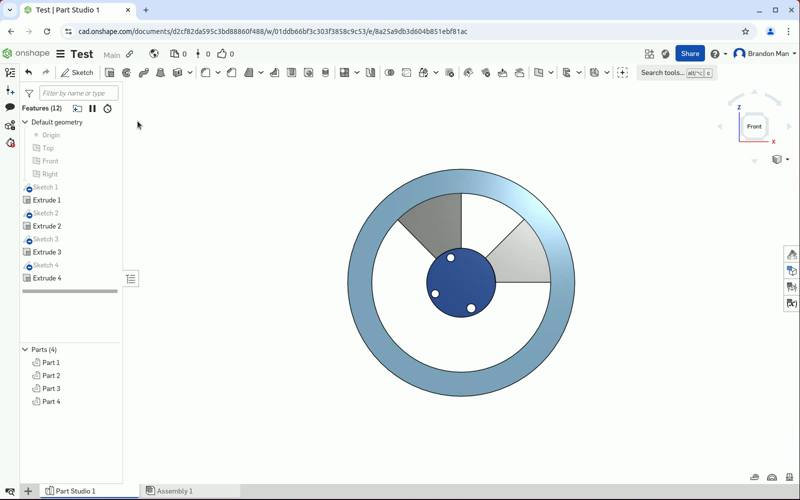
key(shift+h)
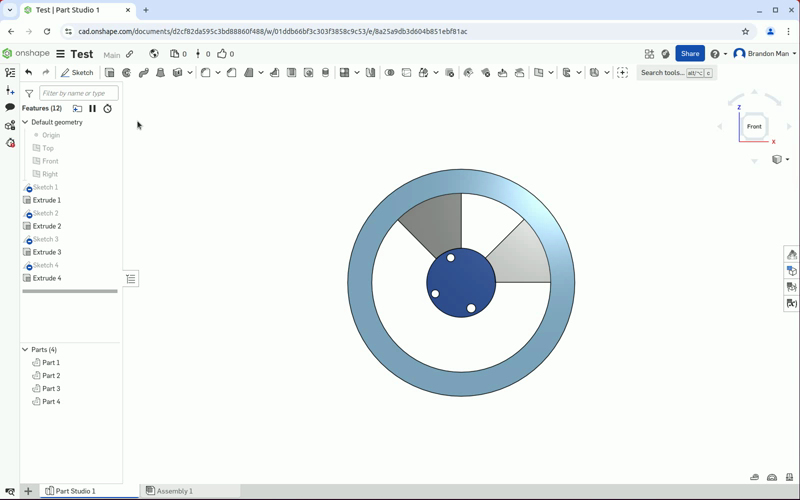
mouse_move(73, 189)
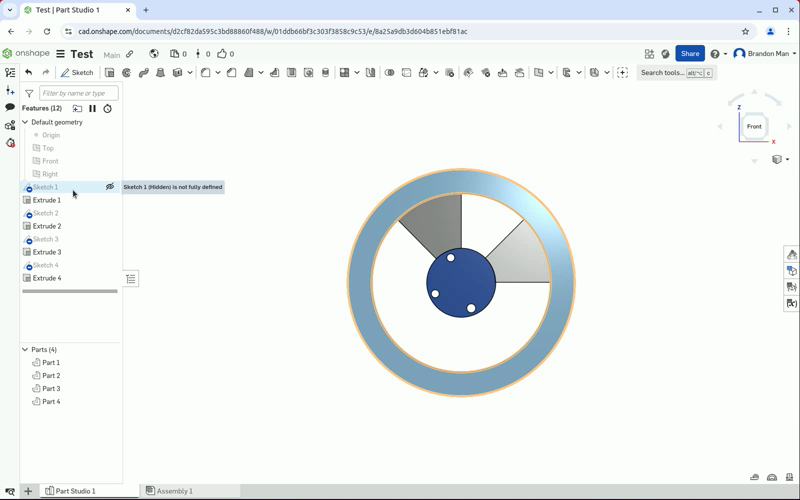
click(73, 189)
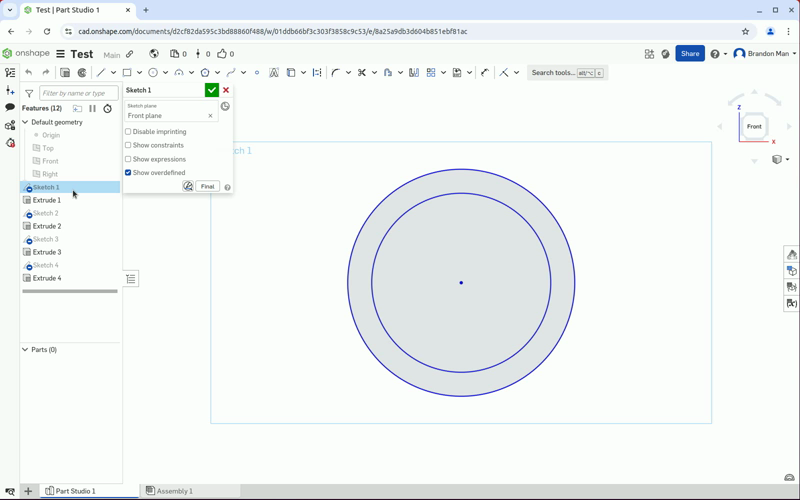
mouse_move(229, 92)
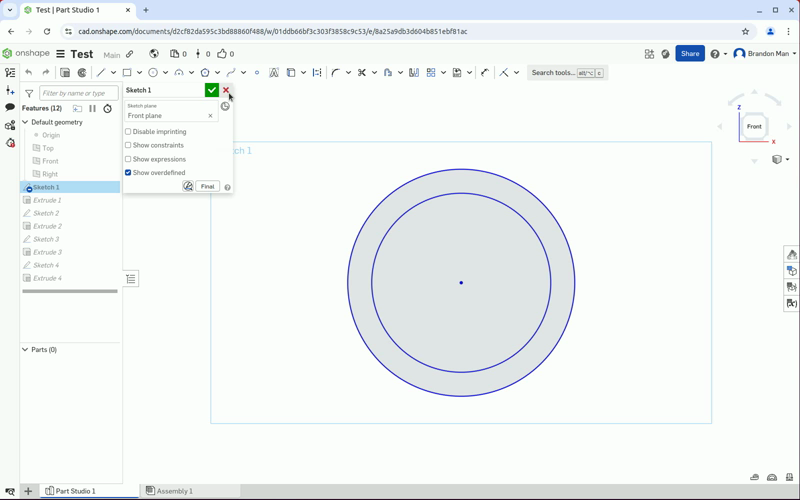
click(229, 92)
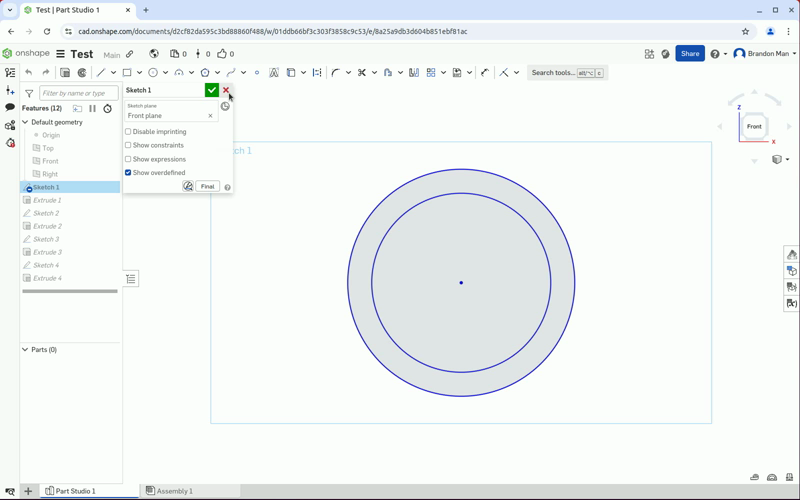
key(shift+s)
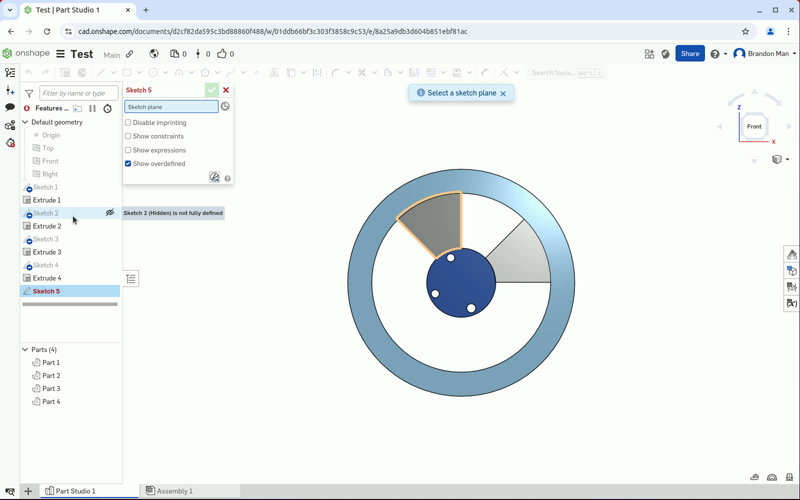
scroll(3)
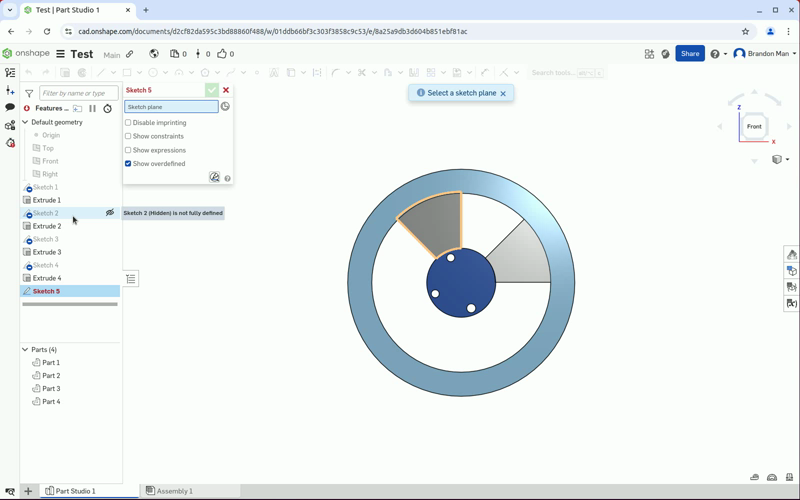
mouse_move(73, 163)
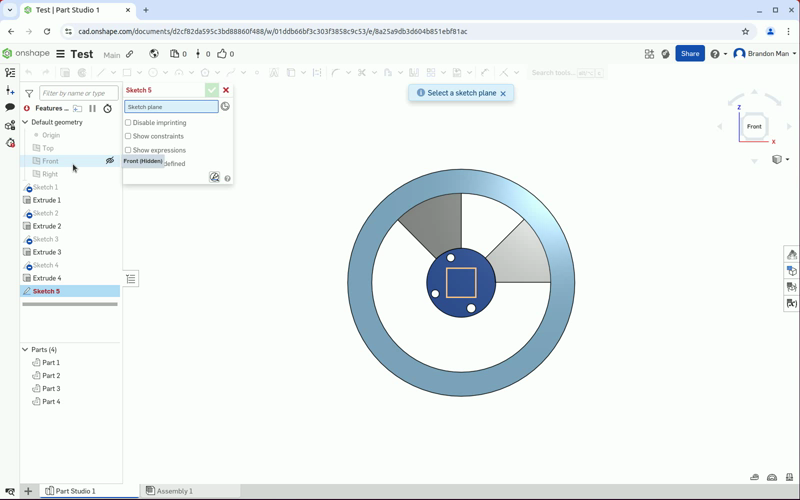
click(73, 163)
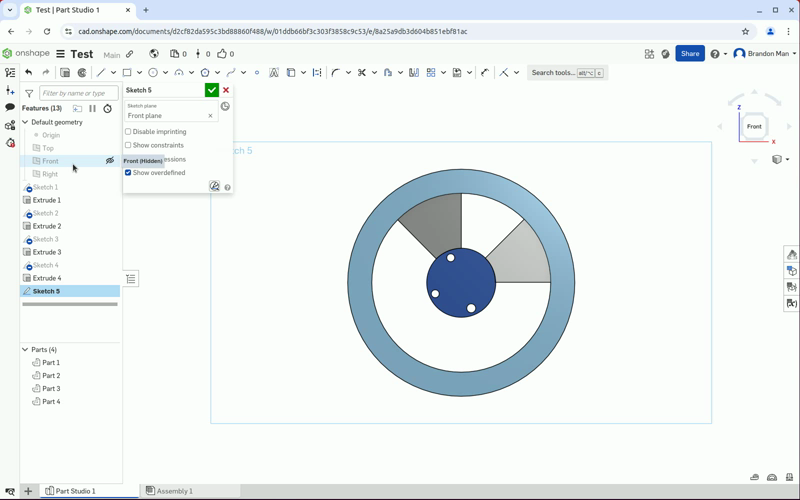
mouse_move(73, 352)
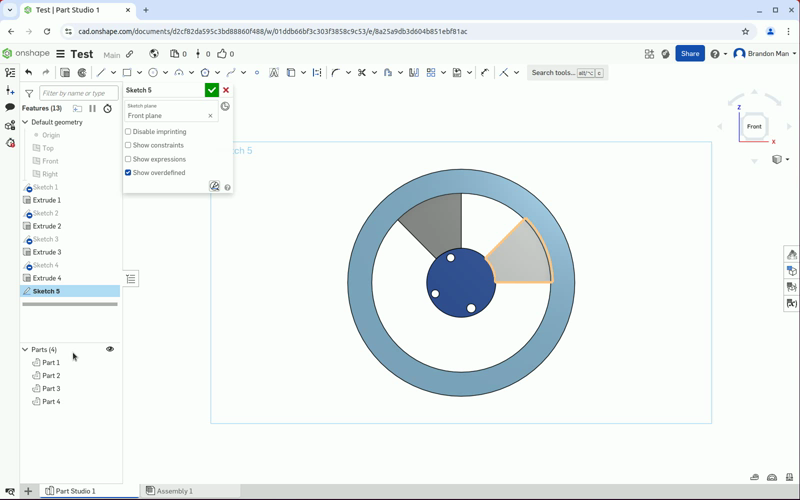
key(y)
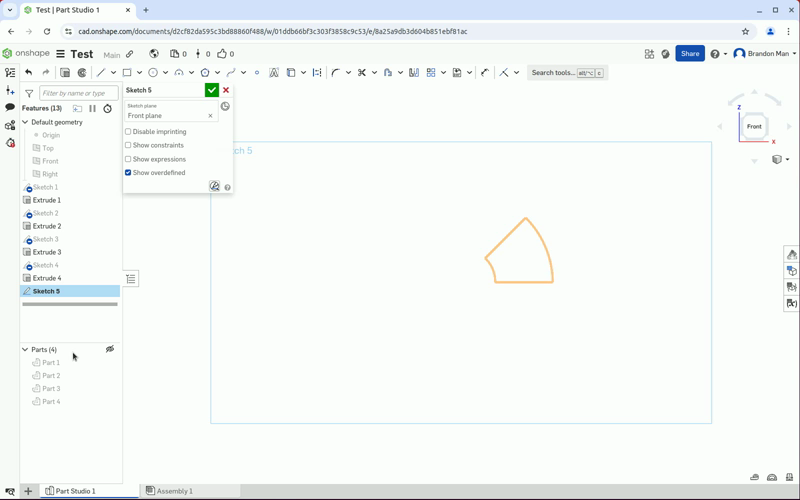
key(a)
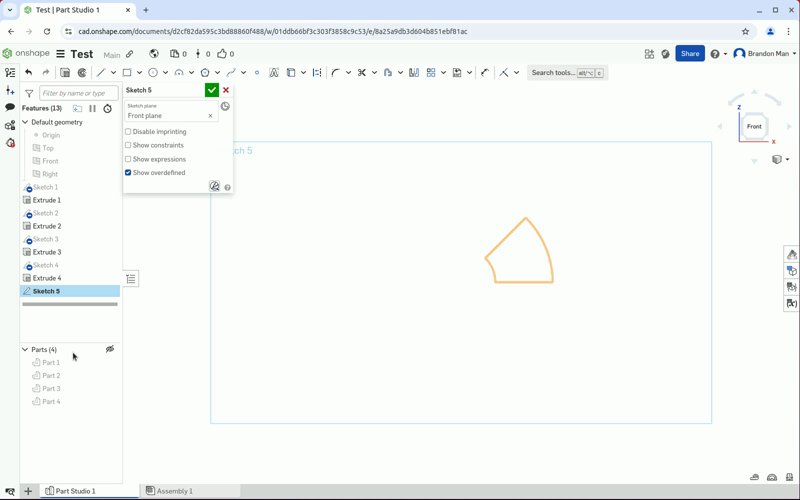
key_down(shift)
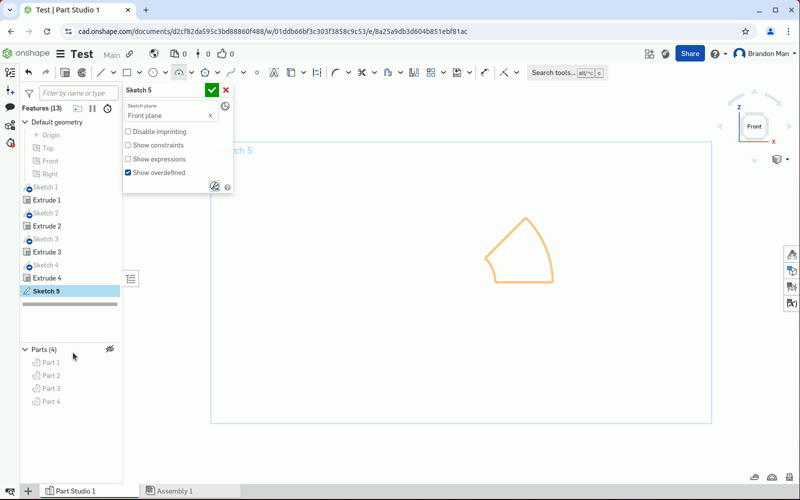
mouse_move(460, 373)
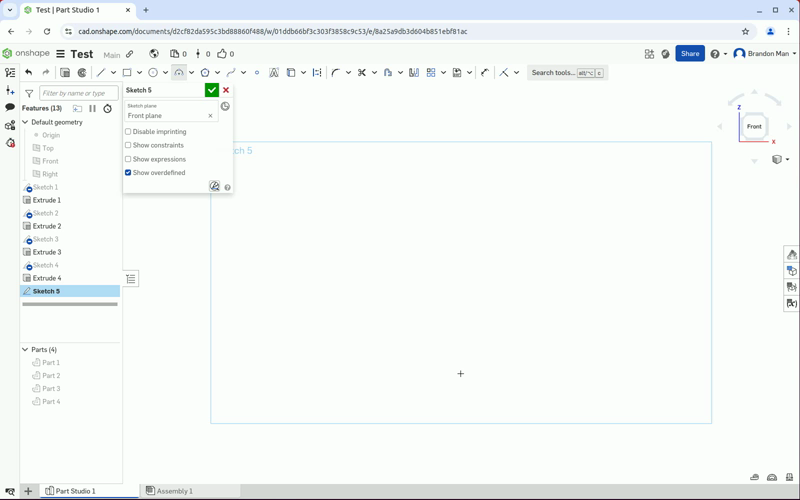
click(460, 373)
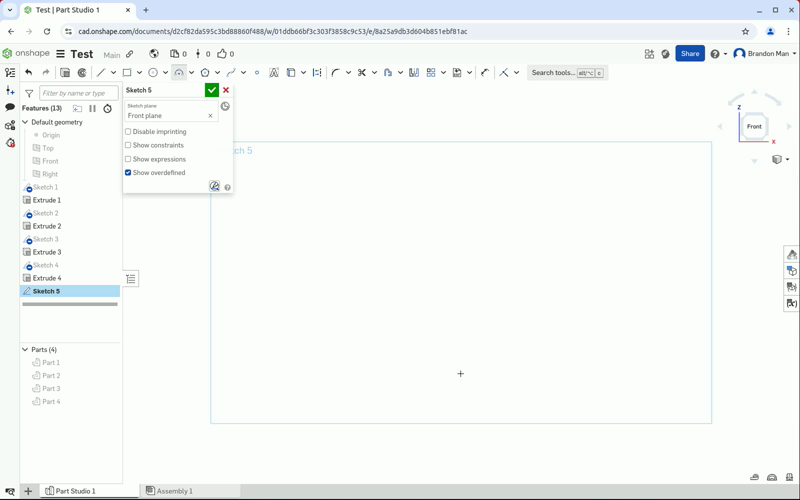
key_up(shift)
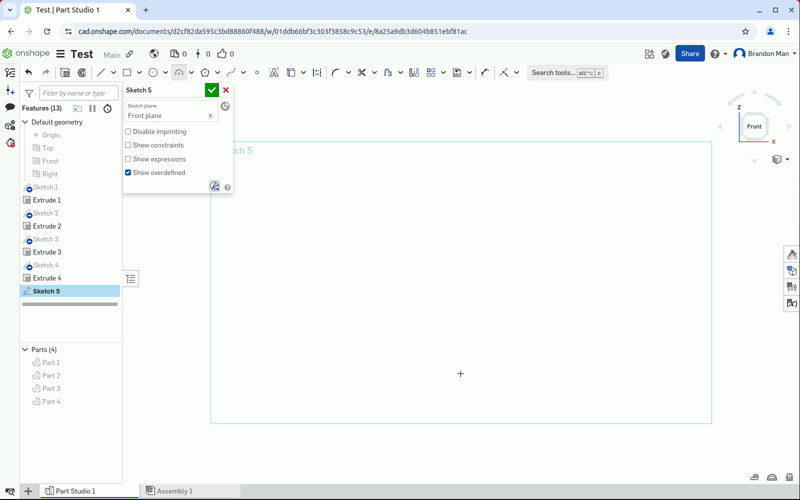
key_down(shift)
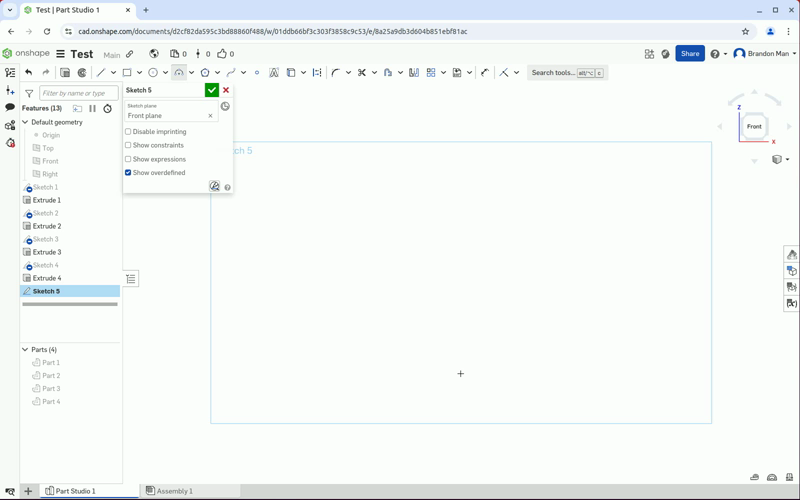
mouse_move(525, 346)
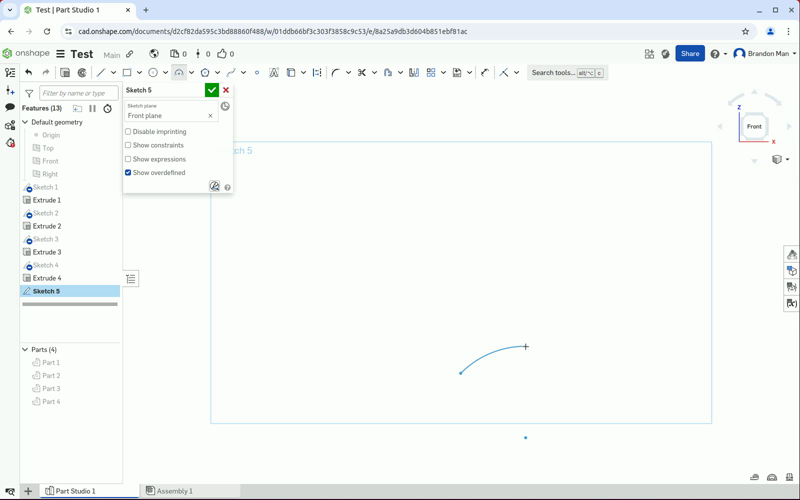
click(525, 346)
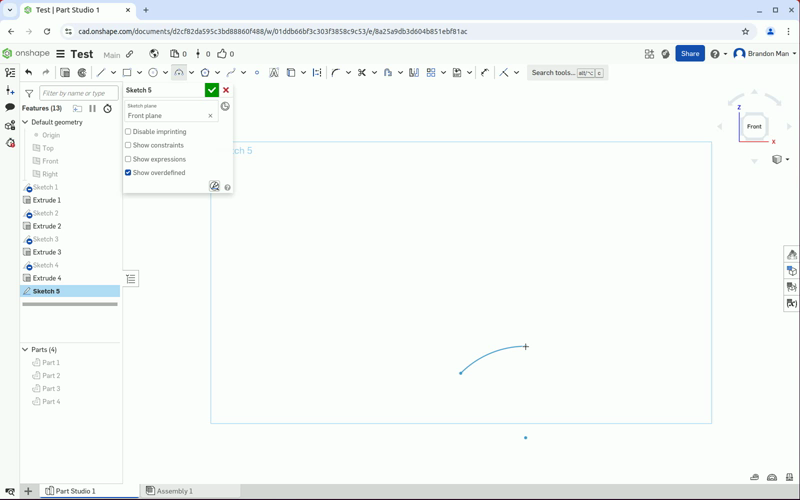
mouse_move(495, 366)
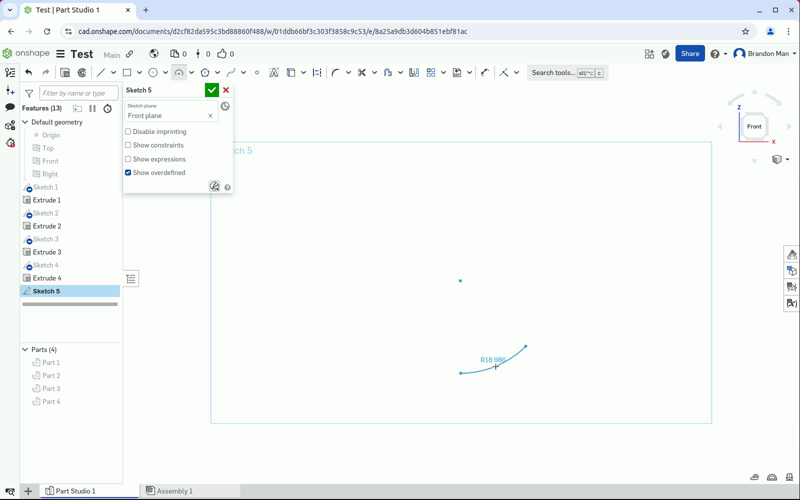
click(495, 366)
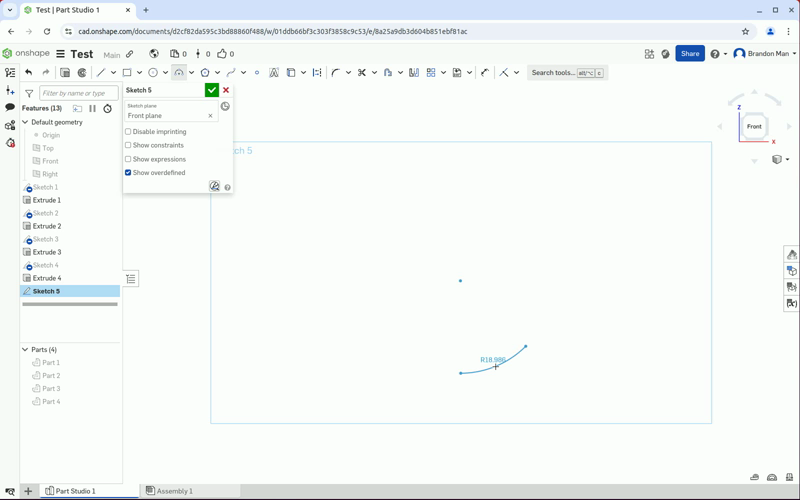
key_up(shift)
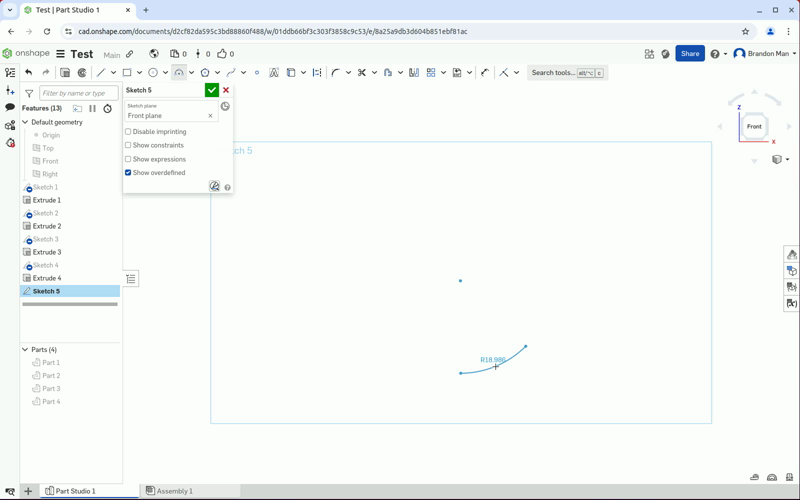
key(esc)
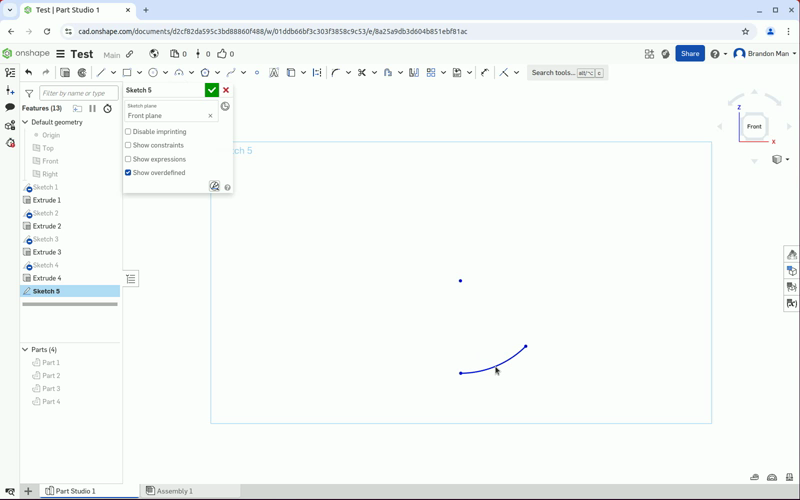
key(l)
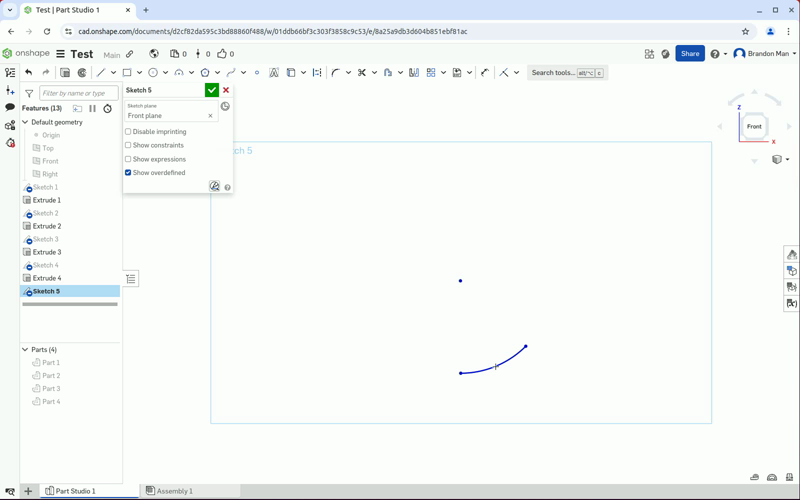
mouse_move(525, 346)
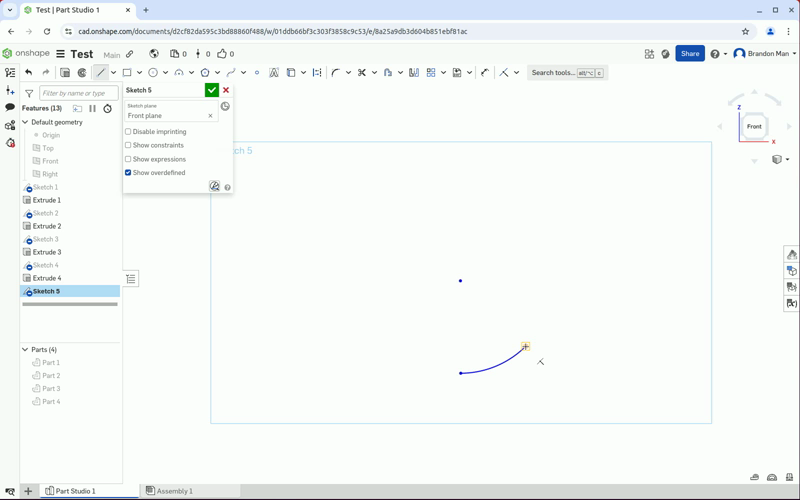
click(525, 346)
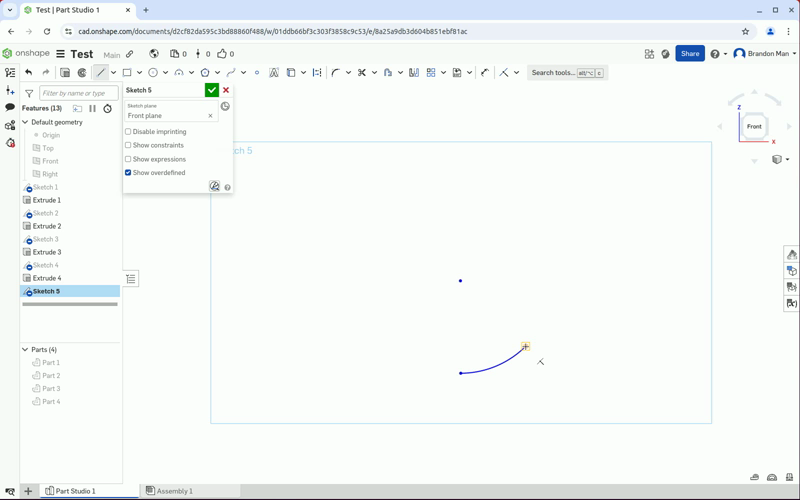
key_down(shift)
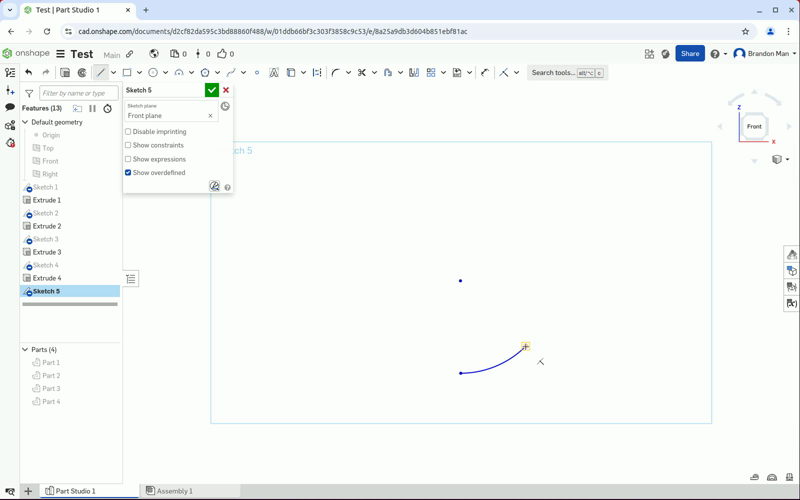
mouse_move(555, 346)
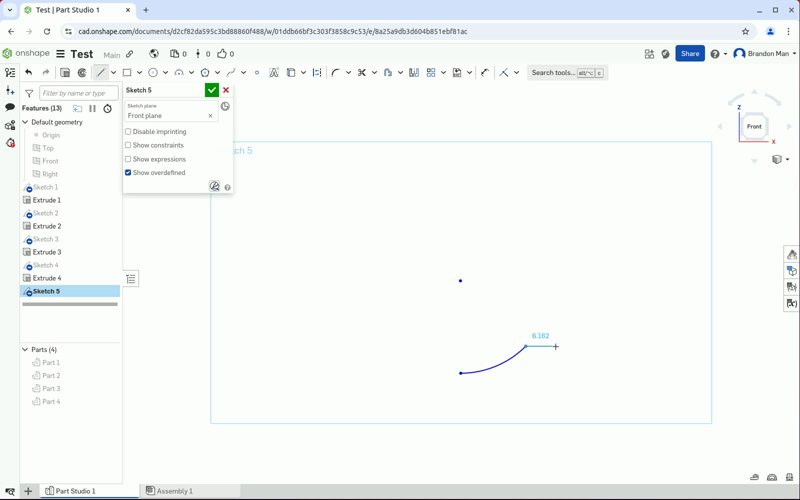
mouse_move(484, 306)
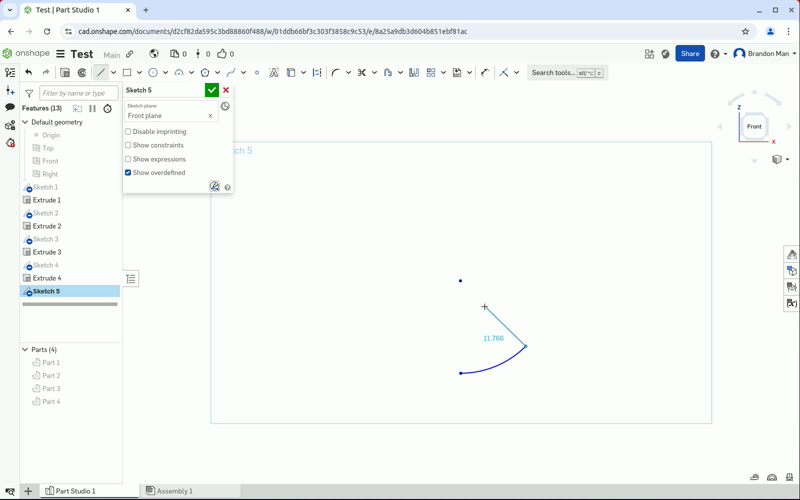
click(484, 306)
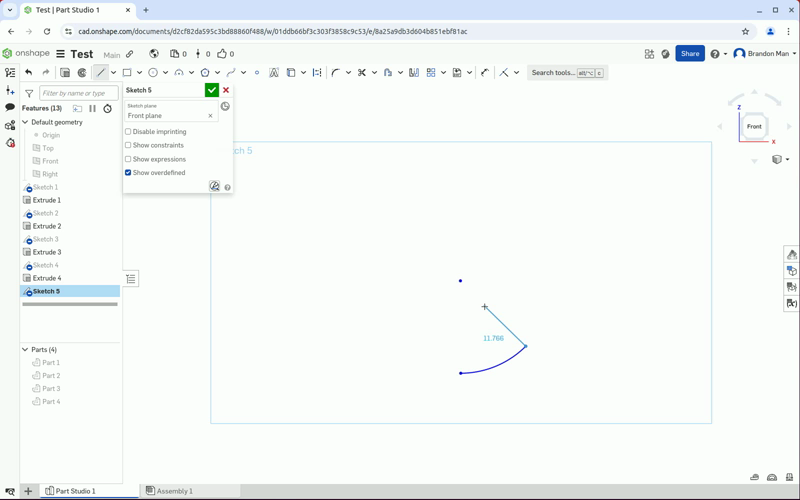
key_up(shift)
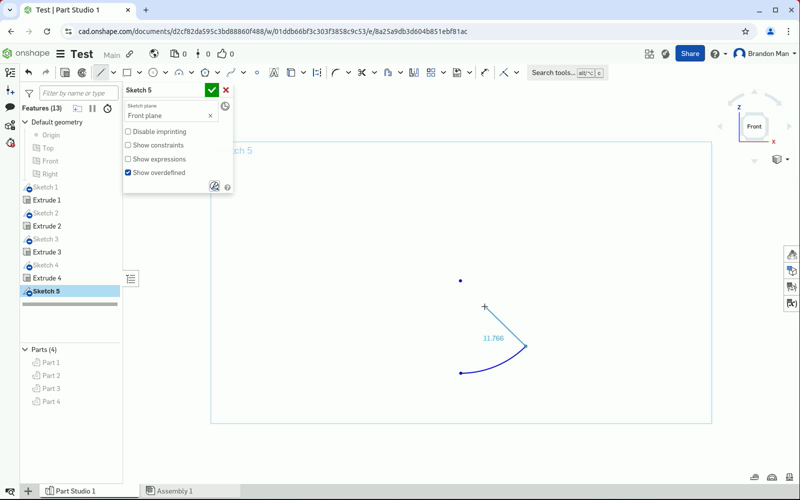
key(esc)
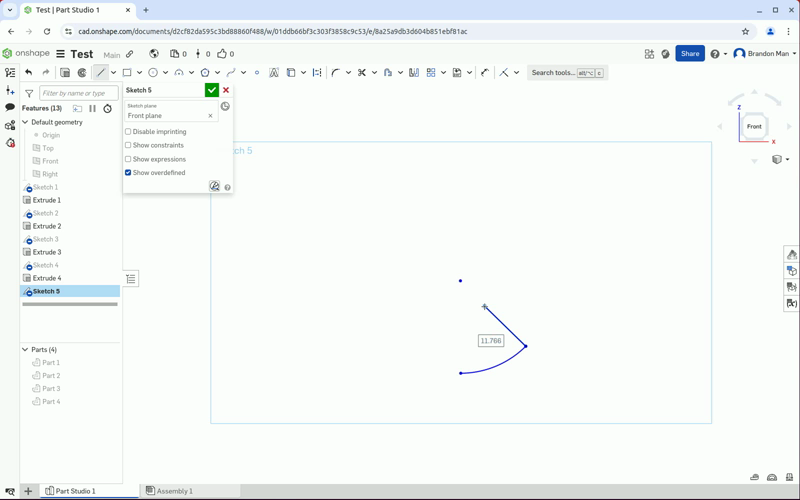
key(a)
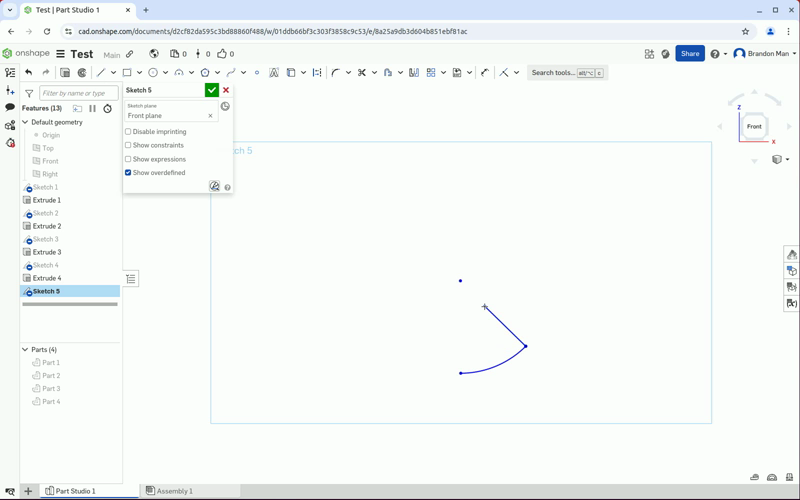
mouse_move(484, 306)
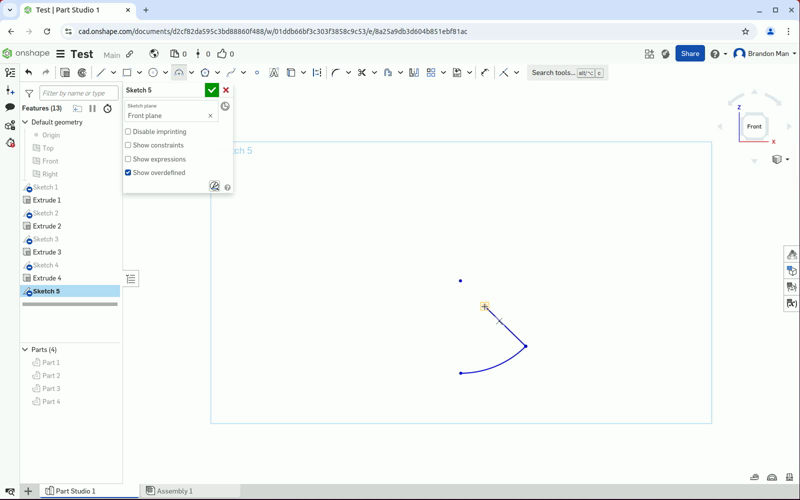
click(484, 306)
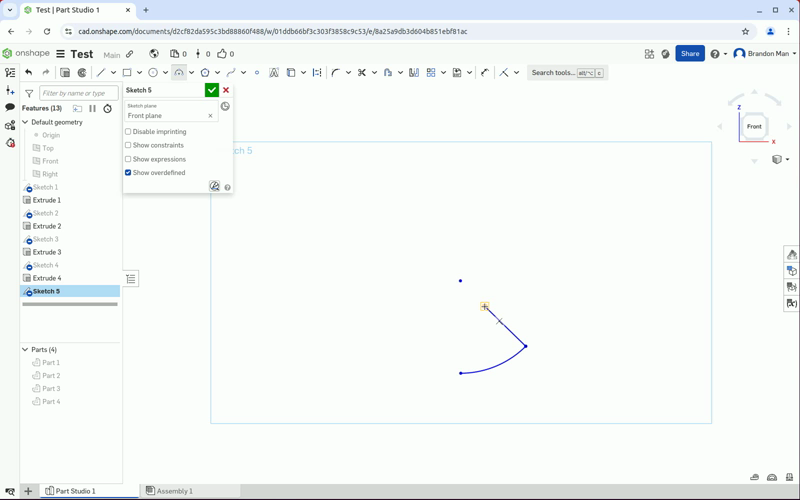
key_down(shift)
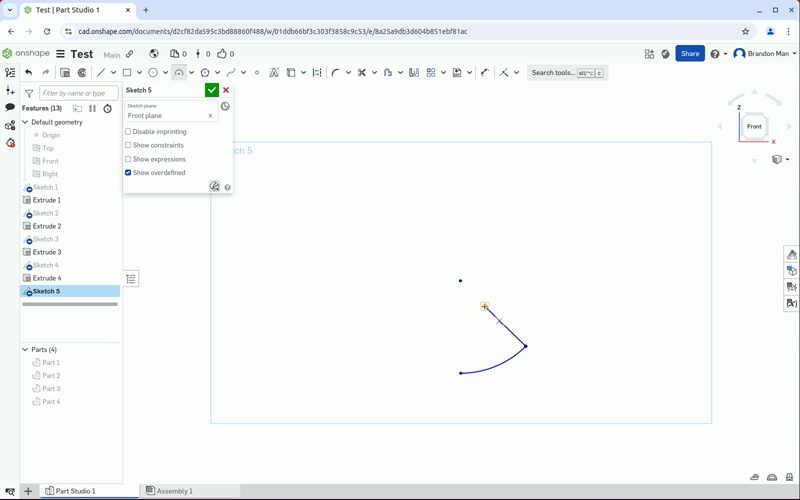
mouse_move(460, 315)
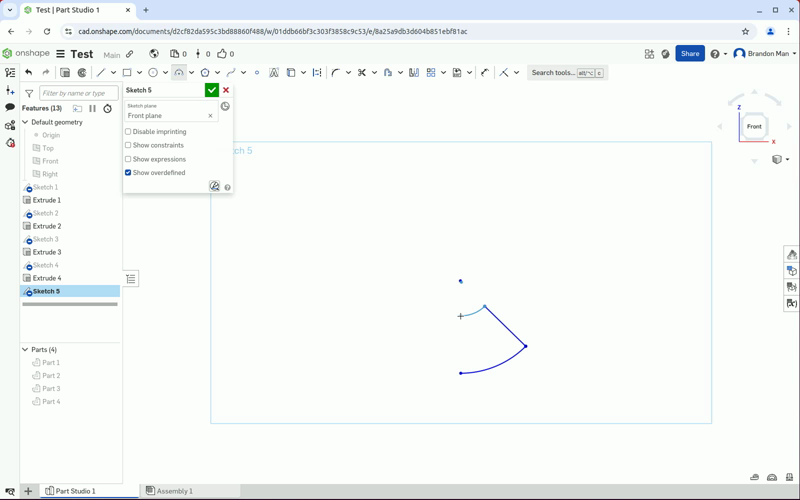
click(460, 315)
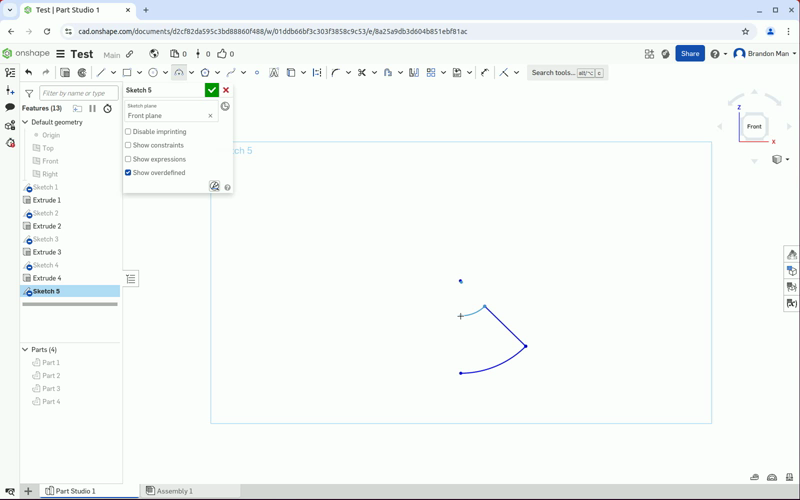
mouse_move(473, 313)
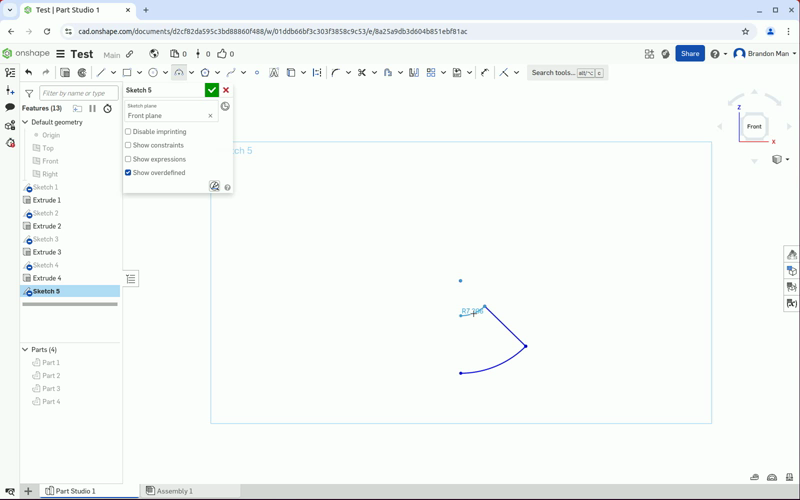
click(473, 313)
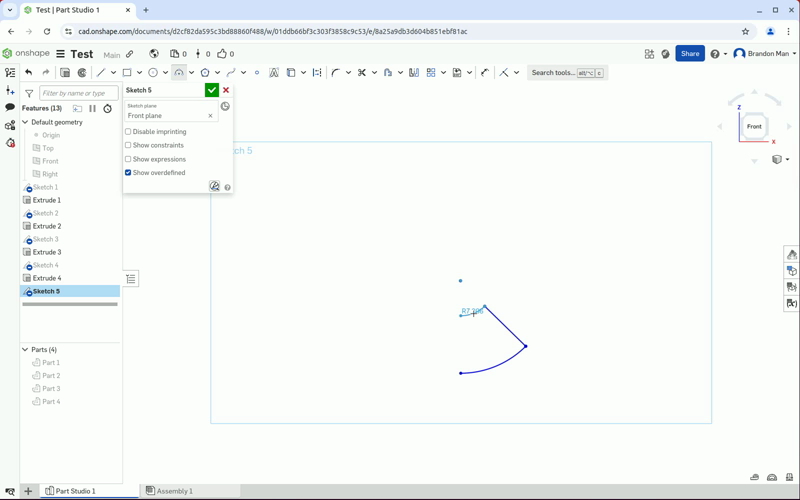
key_up(shift)
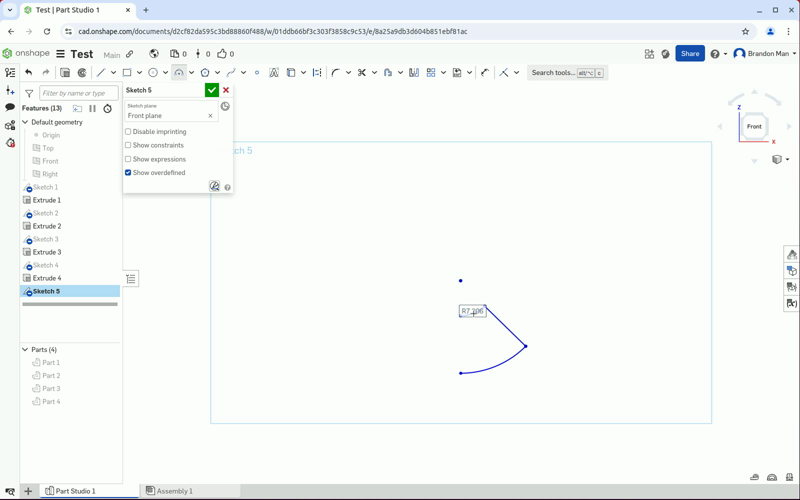
key(esc)
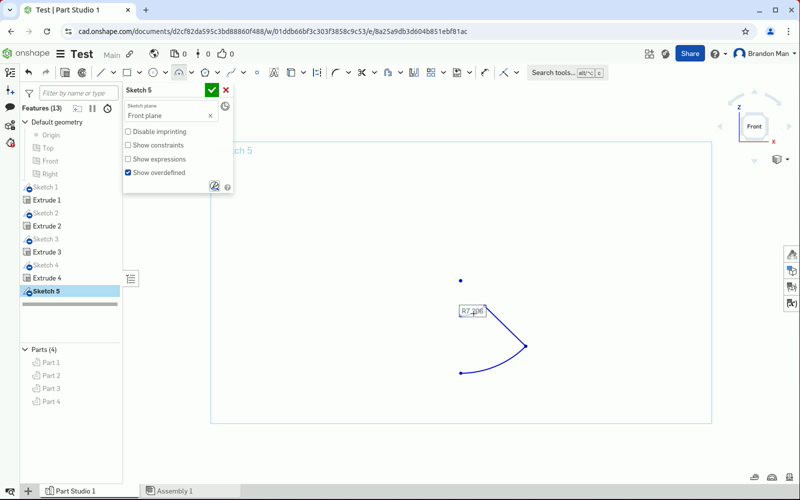
key(l)
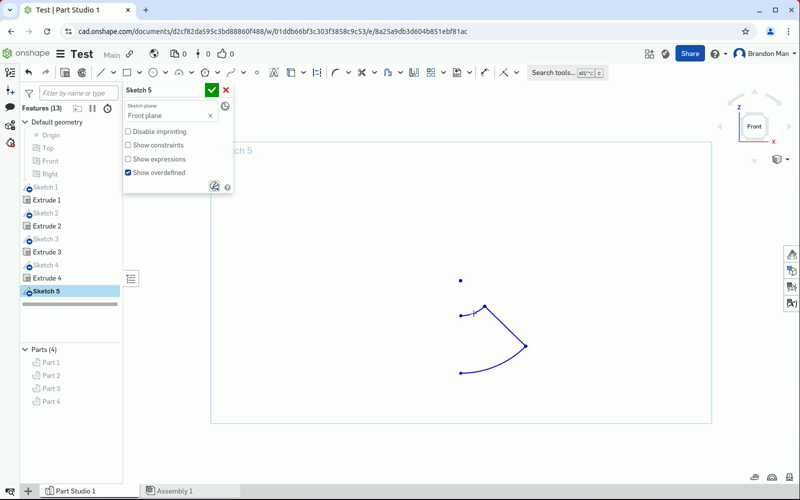
mouse_move(460, 315)
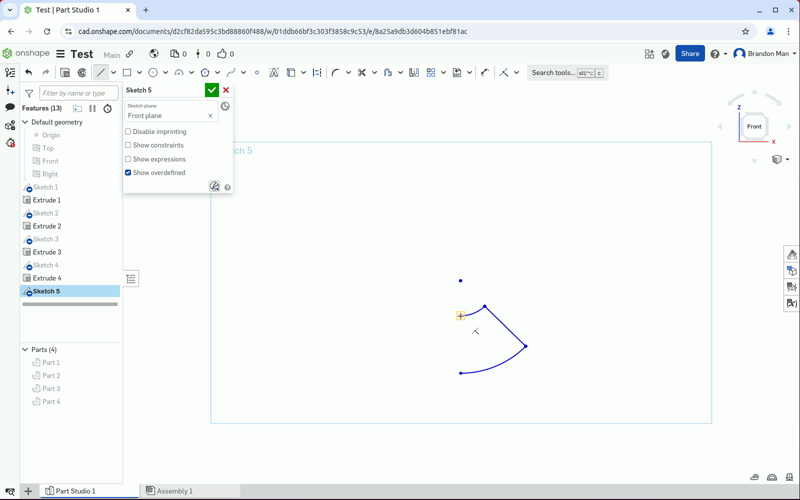
click(460, 315)
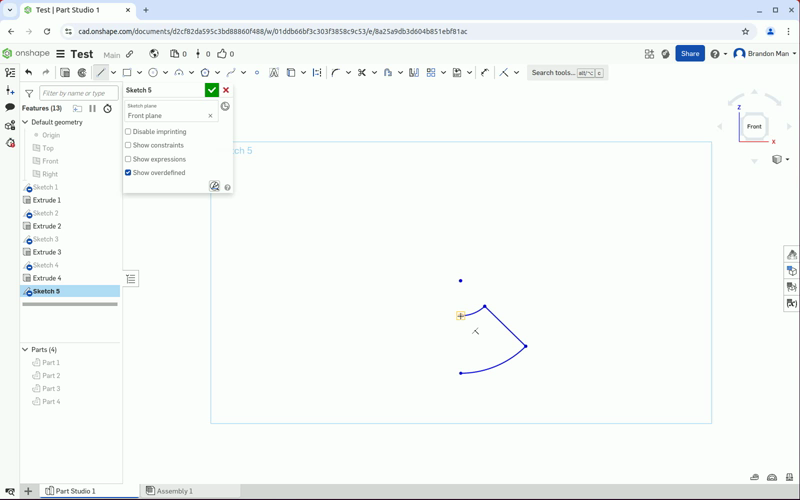
mouse_move(490, 315)
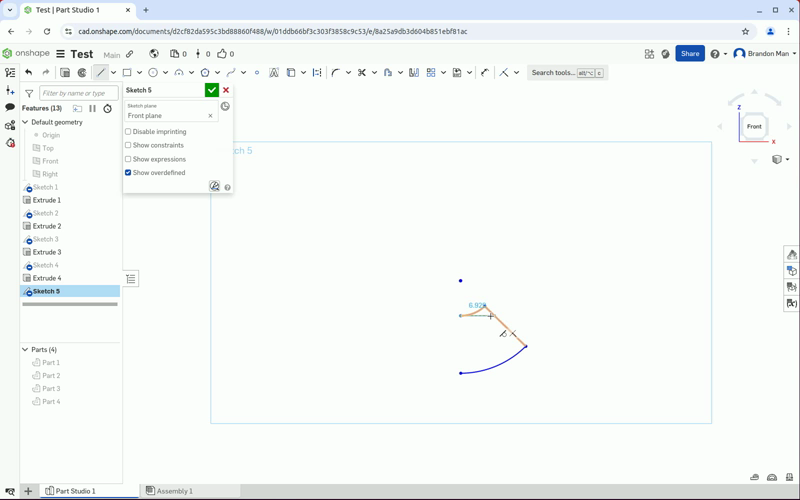
key_down(shift)
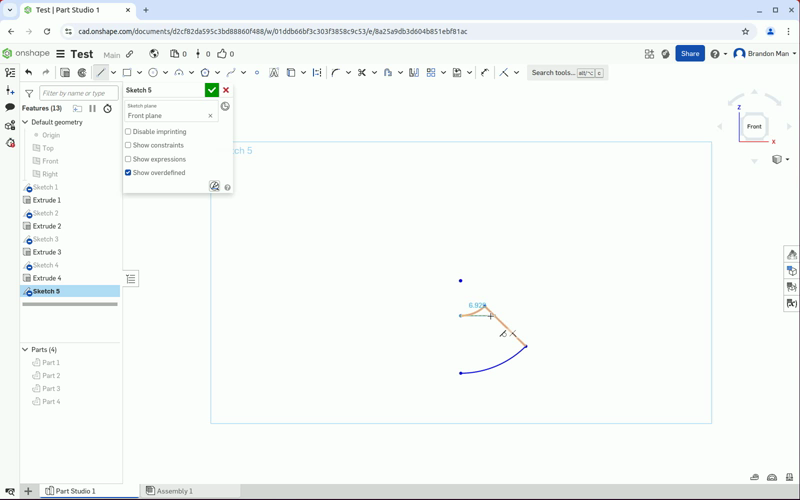
mouse_move(460, 373)
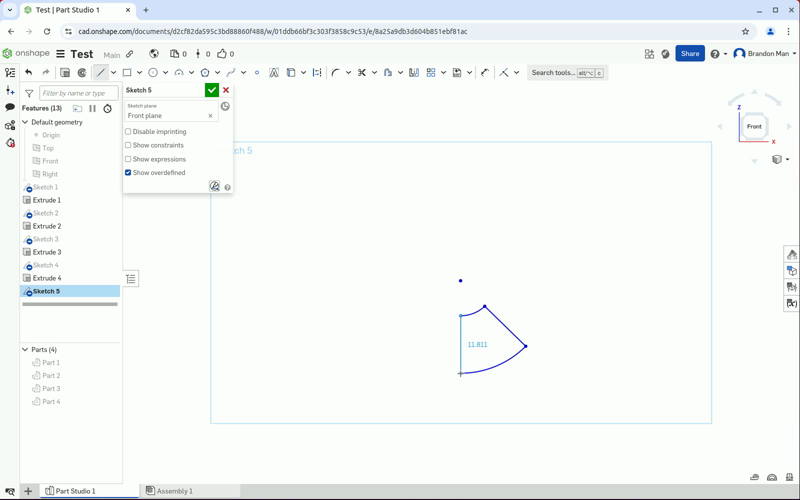
key_up(shift)
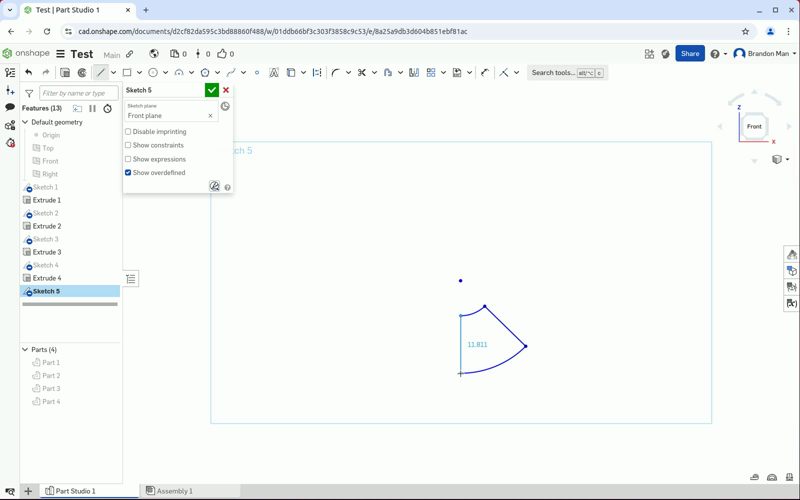
click(460, 373)
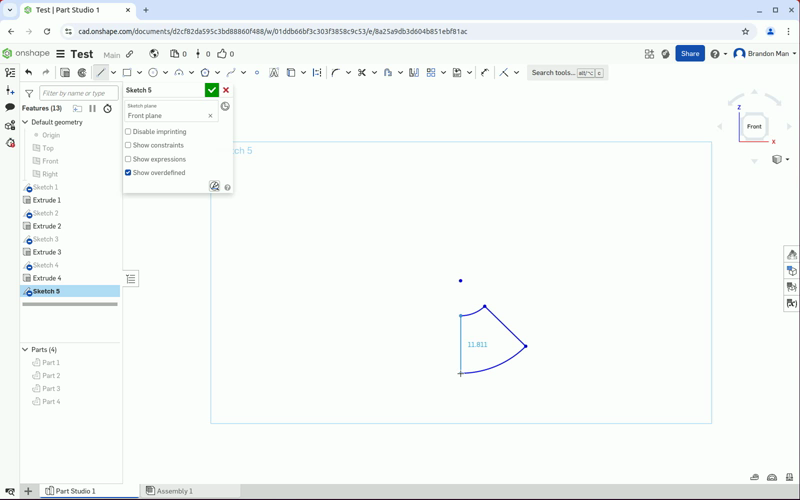
key(esc)
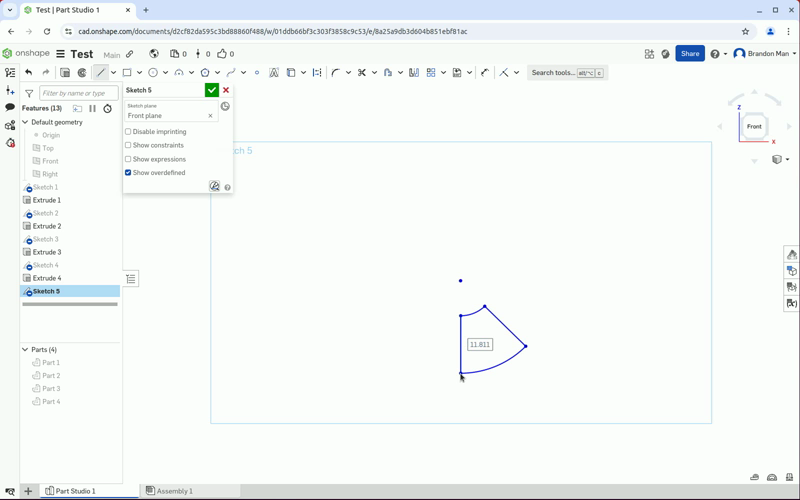
mouse_move(464, 356)
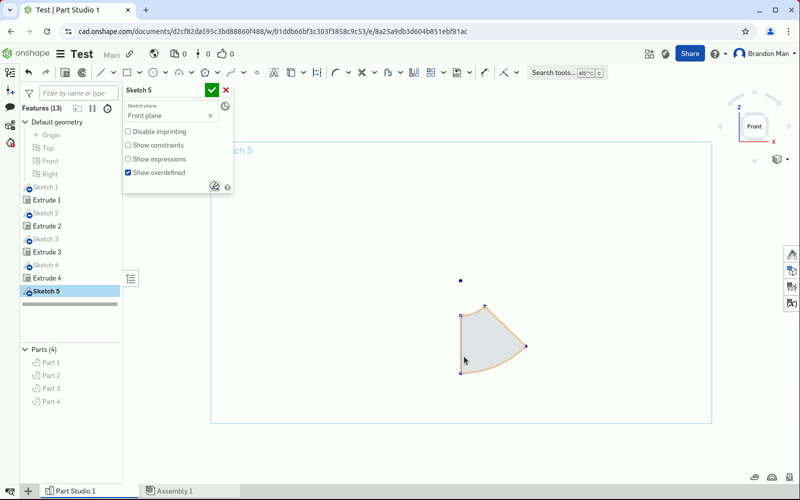
click(464, 356)
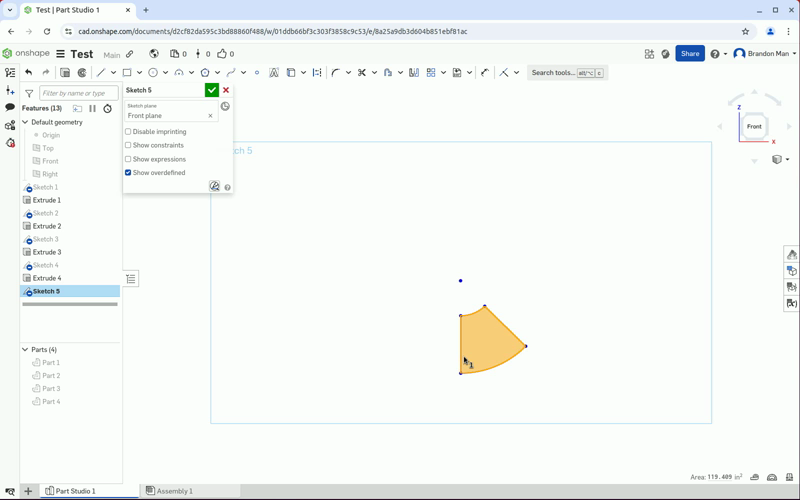
mouse_move(73, 352)
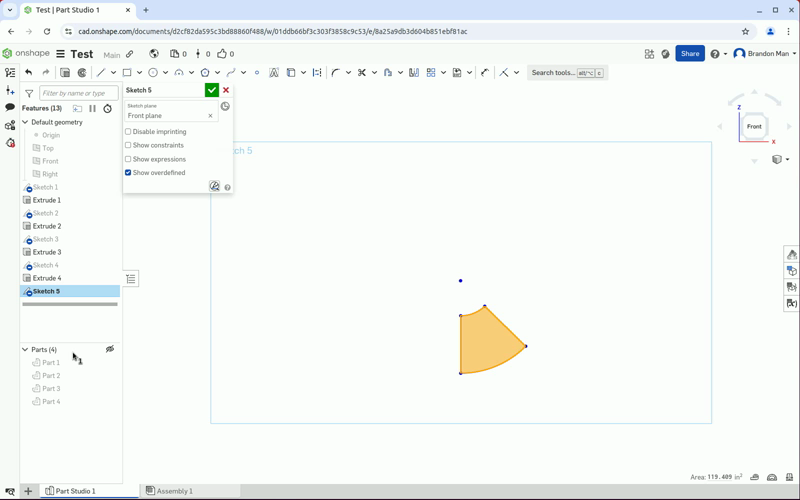
key(shift+y)
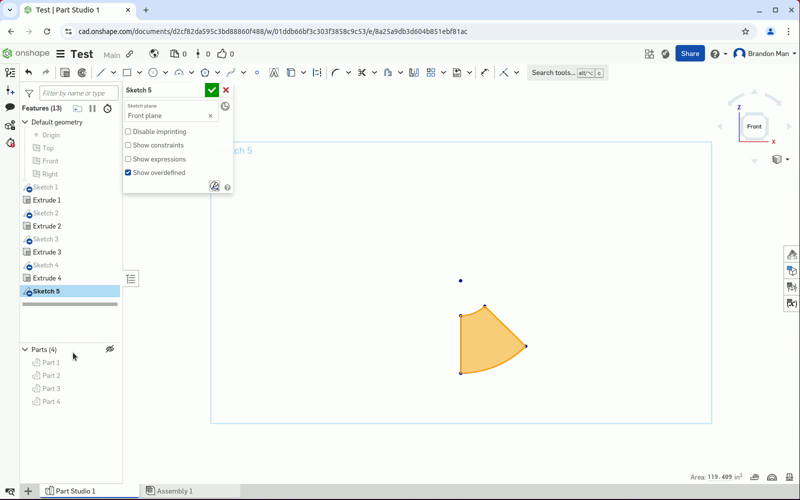
key(shift+e)
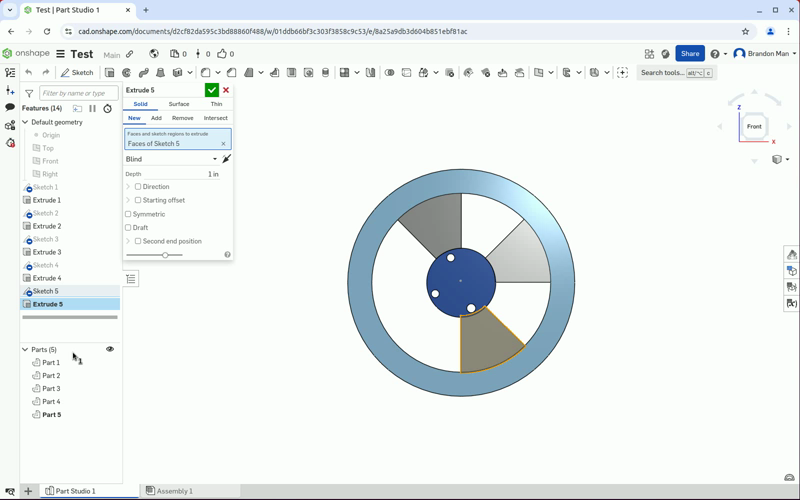
mouse_move(143, 106)
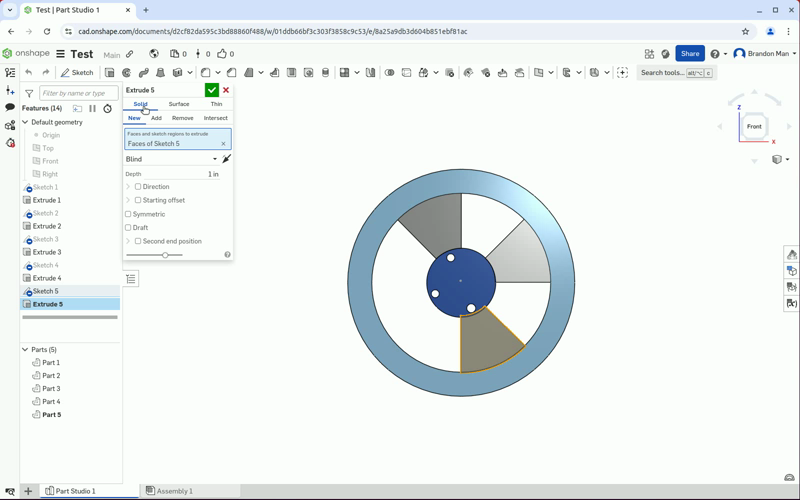
click(143, 106)
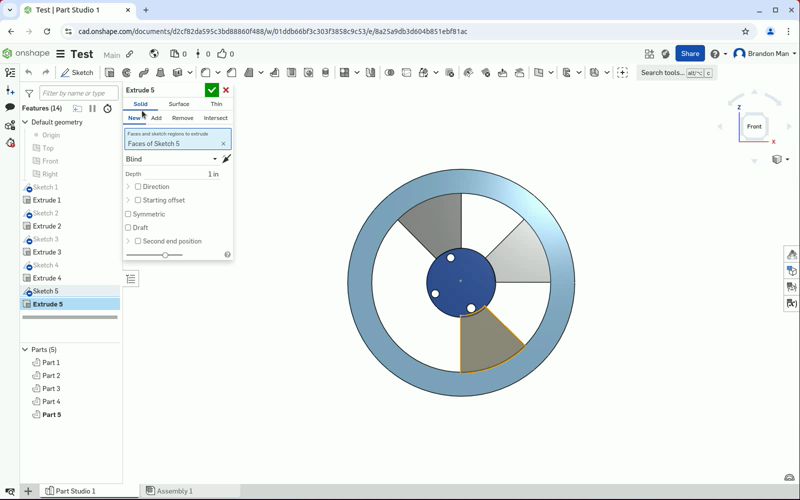
mouse_move(137, 120)
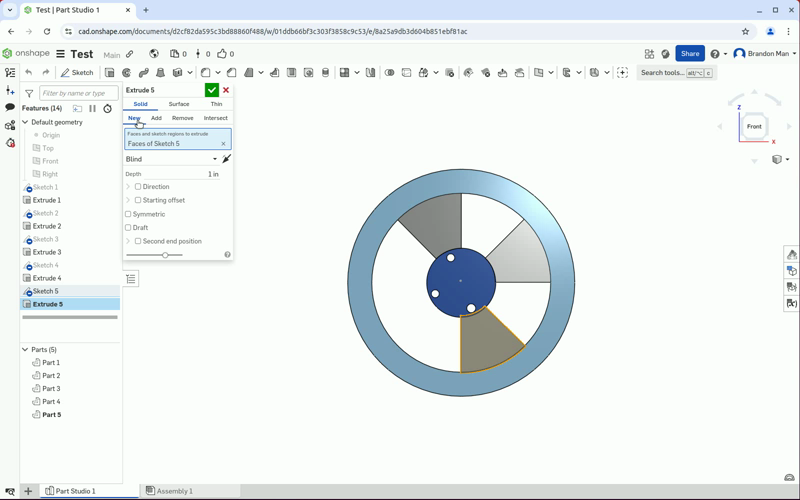
click(137, 120)
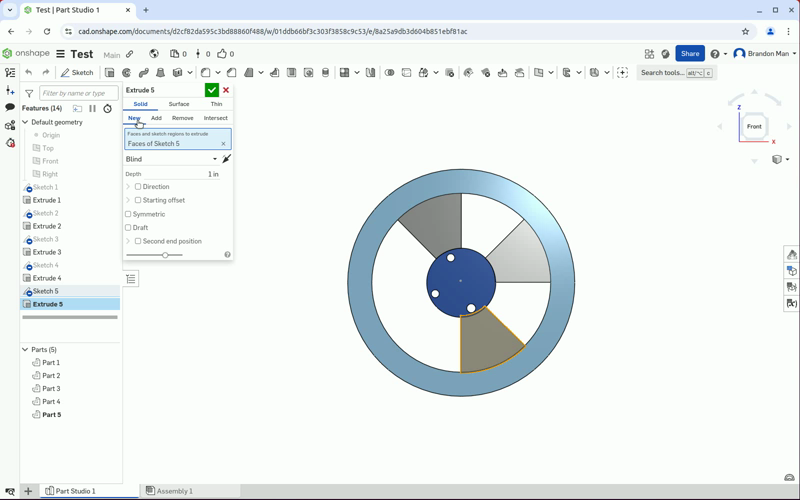
key(tab, 4)
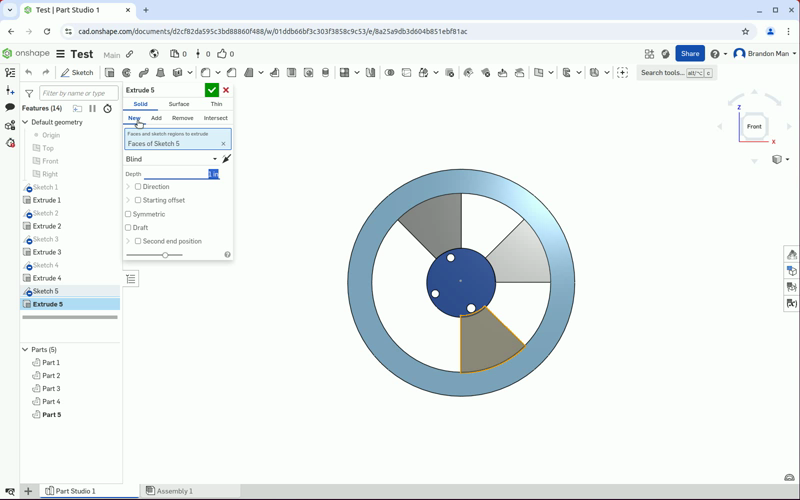
text(2.889)
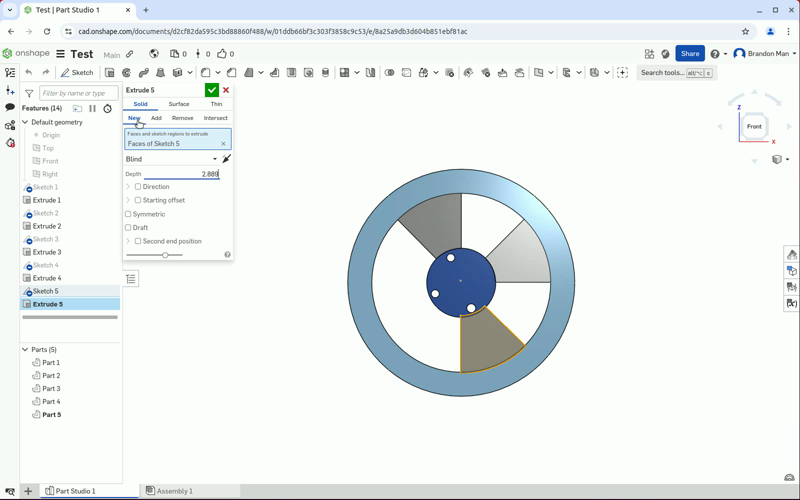
key(enter)
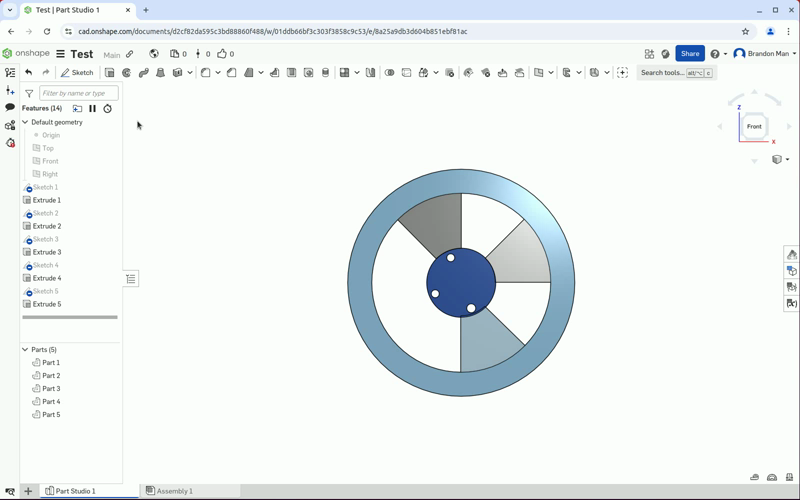
key(shift+h)
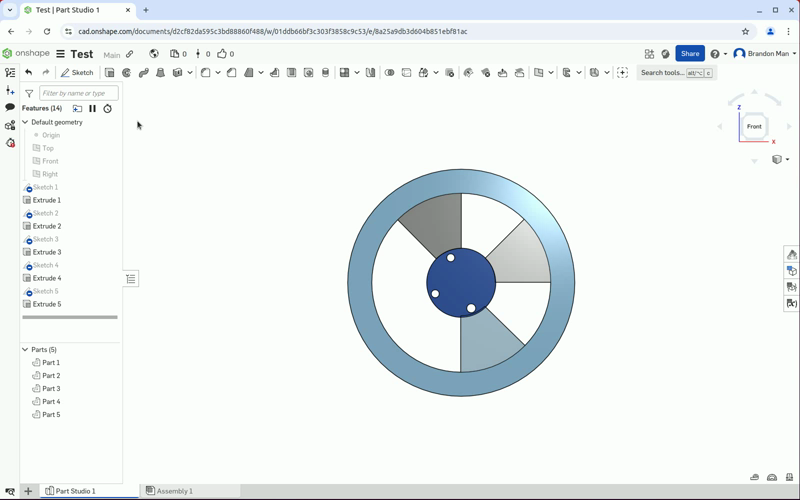
key(shift+h)
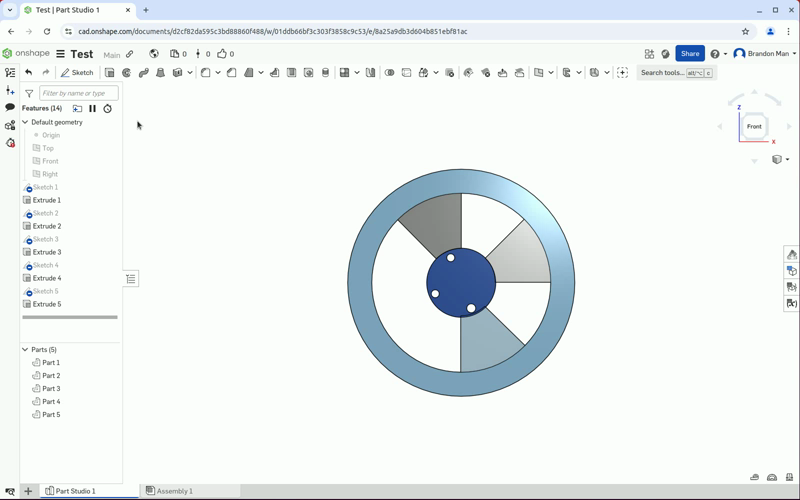
mouse_move(73, 189)
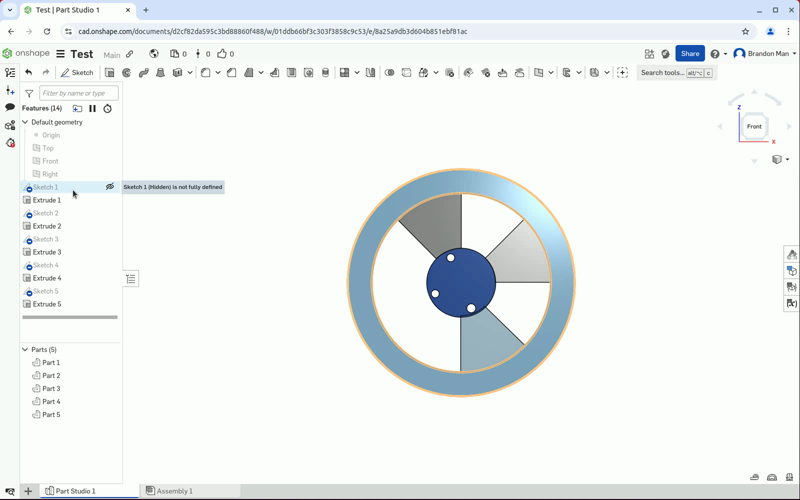
click(73, 189)
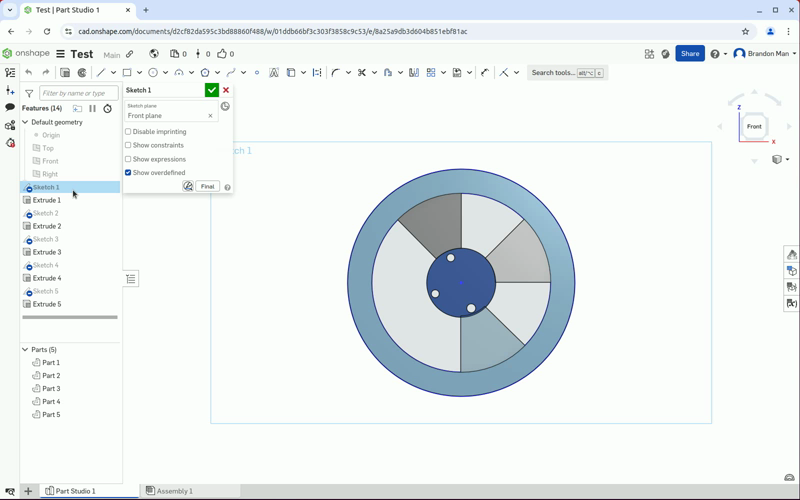
mouse_move(229, 92)
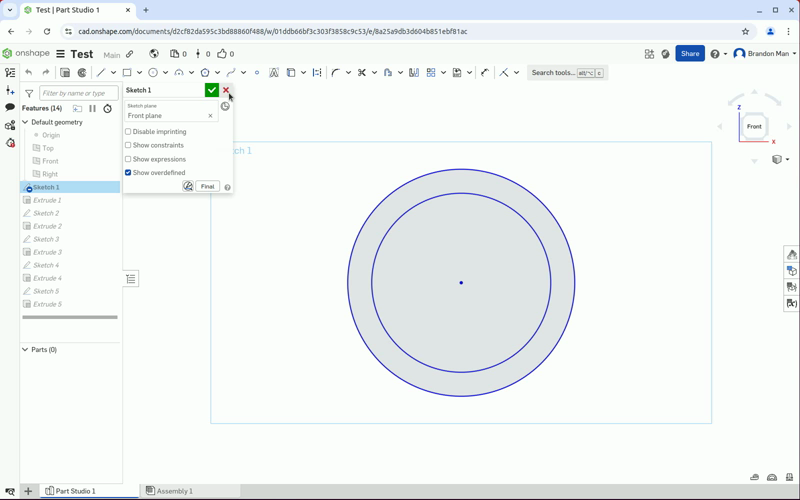
click(229, 92)
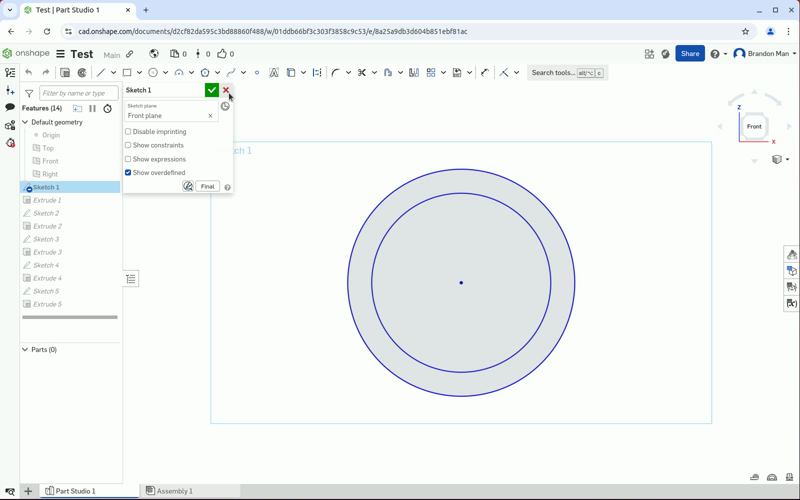
key(shift+s)
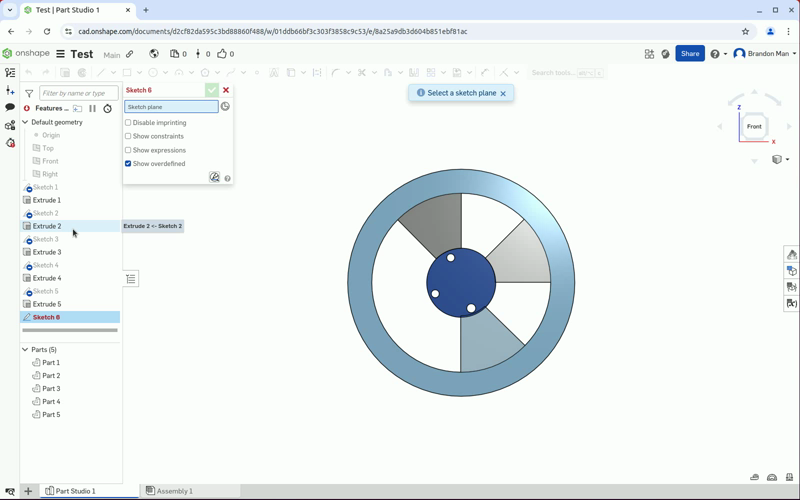
scroll(3)
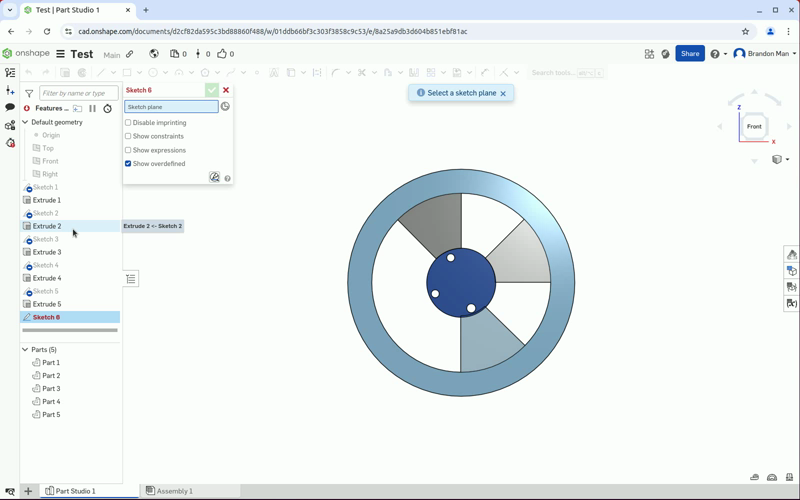
mouse_move(73, 163)
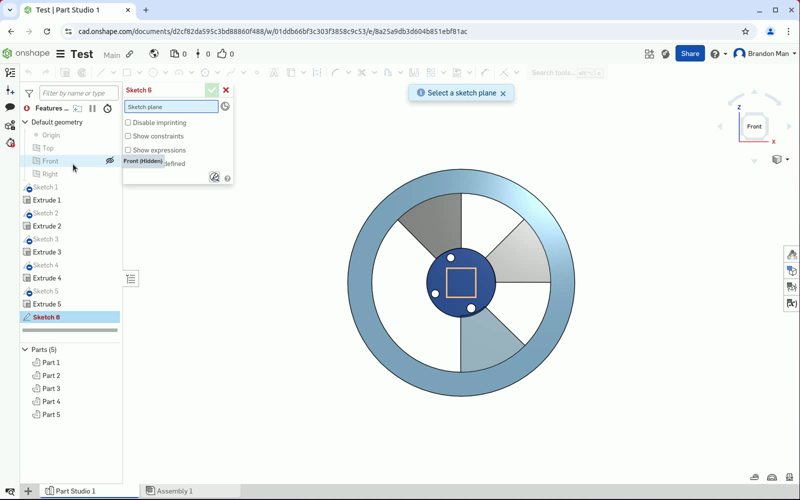
click(73, 163)
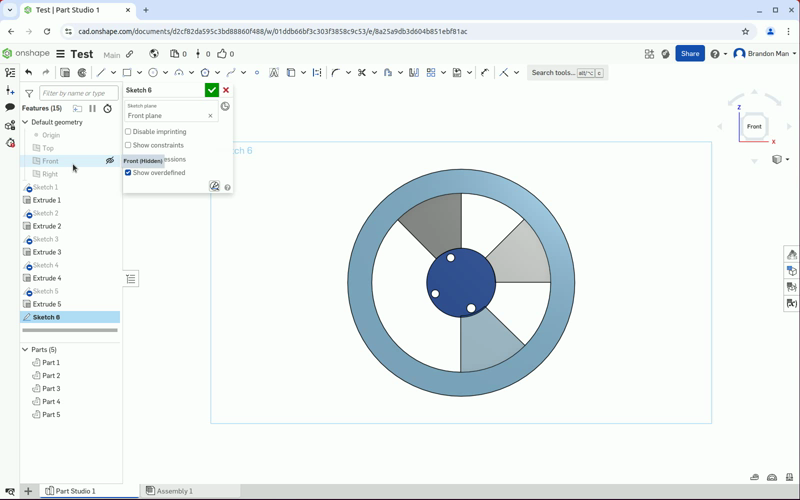
mouse_move(73, 352)
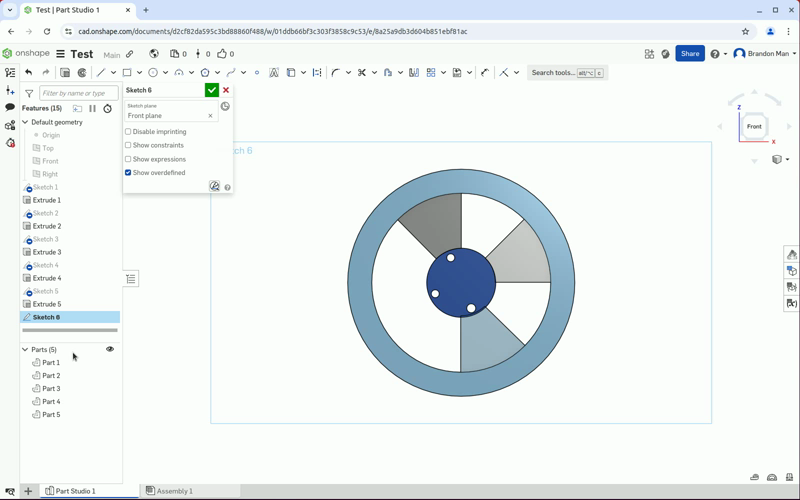
key(y)
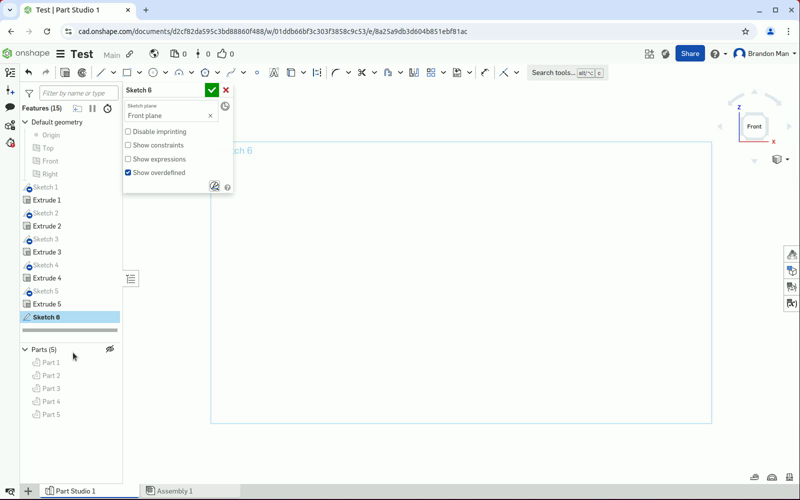
key(a)
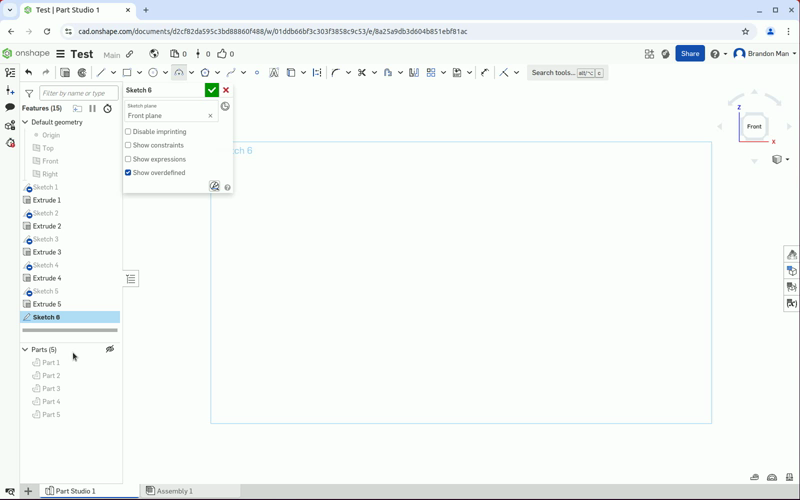
key_down(shift)
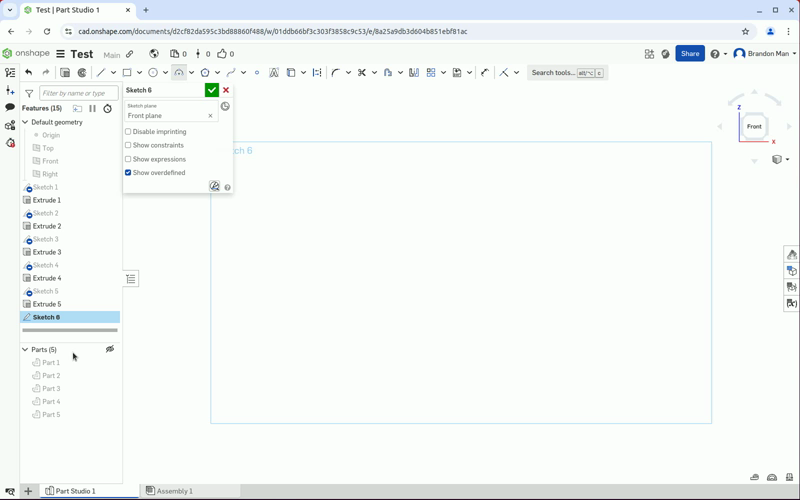
mouse_move(370, 282)
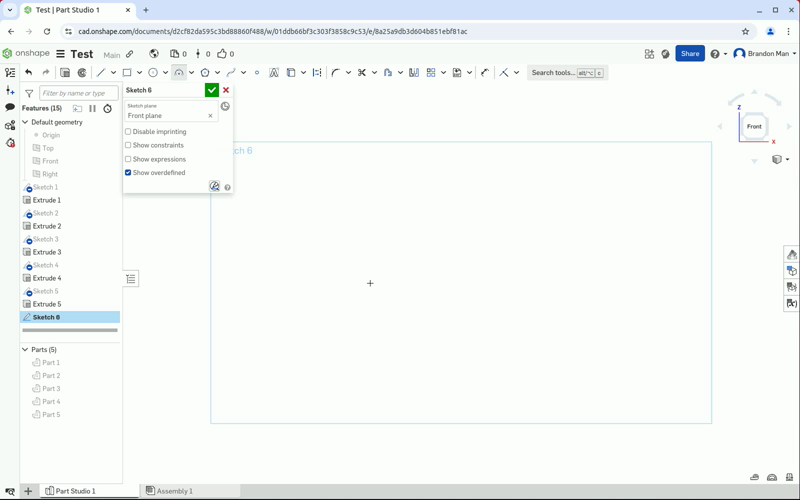
click(370, 282)
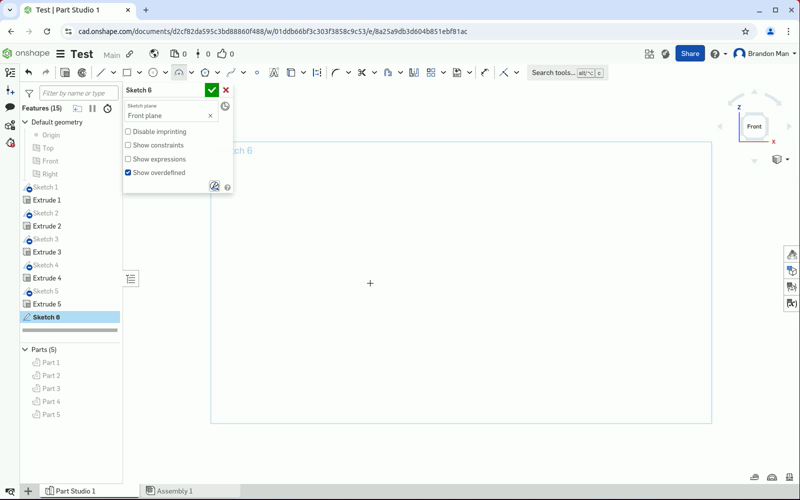
key_up(shift)
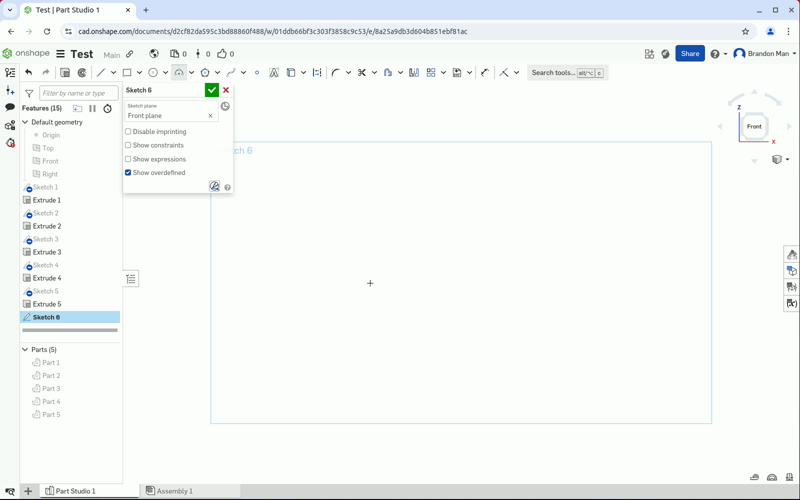
key_down(shift)
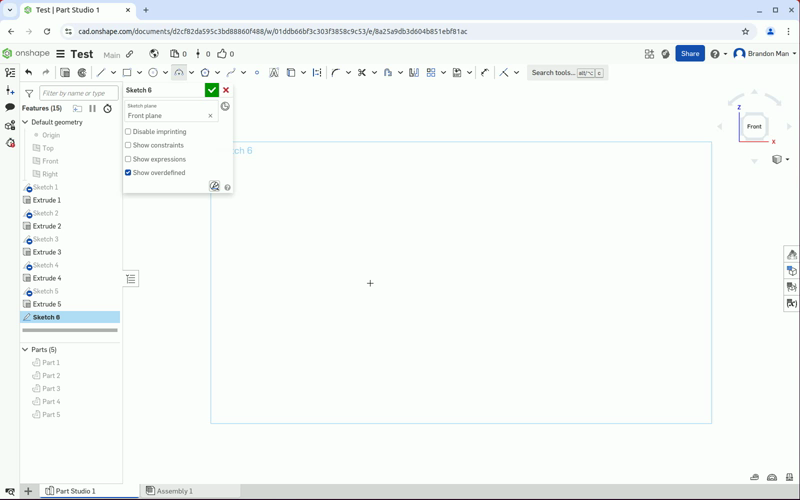
mouse_move(397, 348)
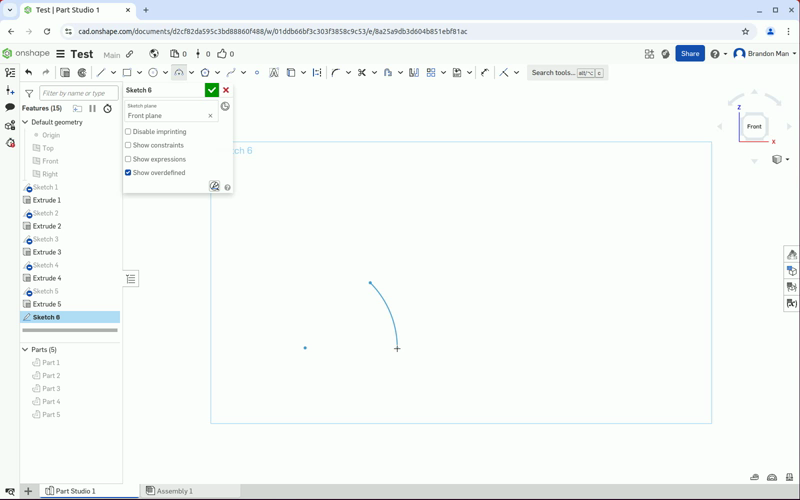
click(397, 348)
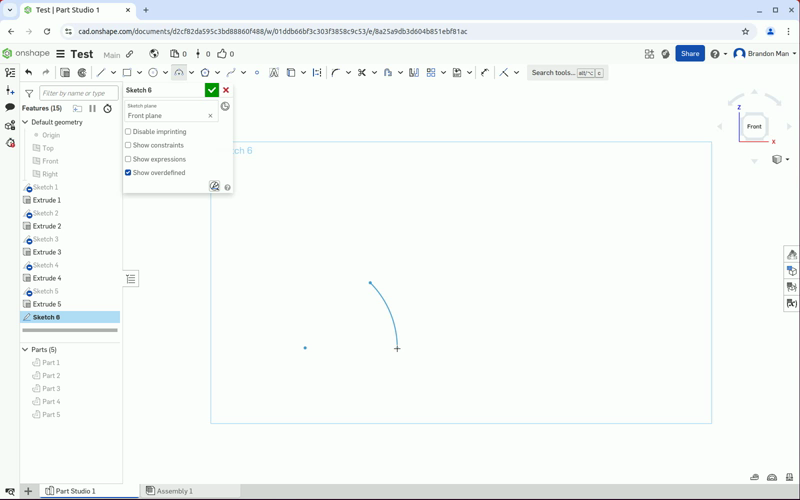
mouse_move(377, 318)
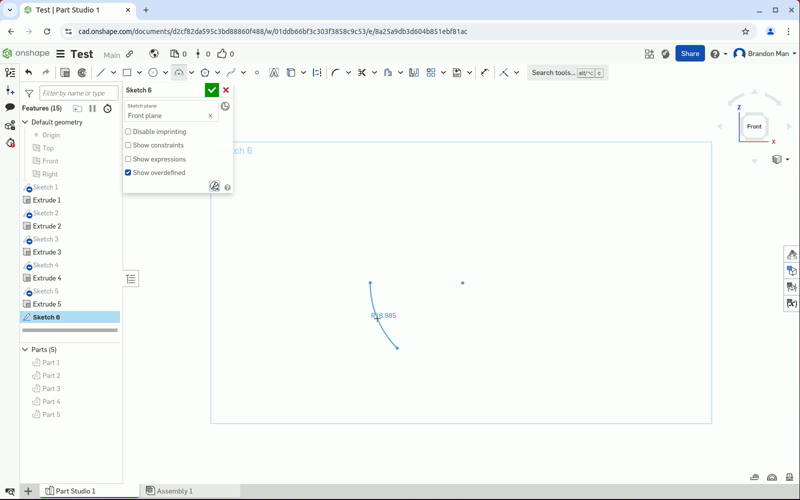
click(377, 318)
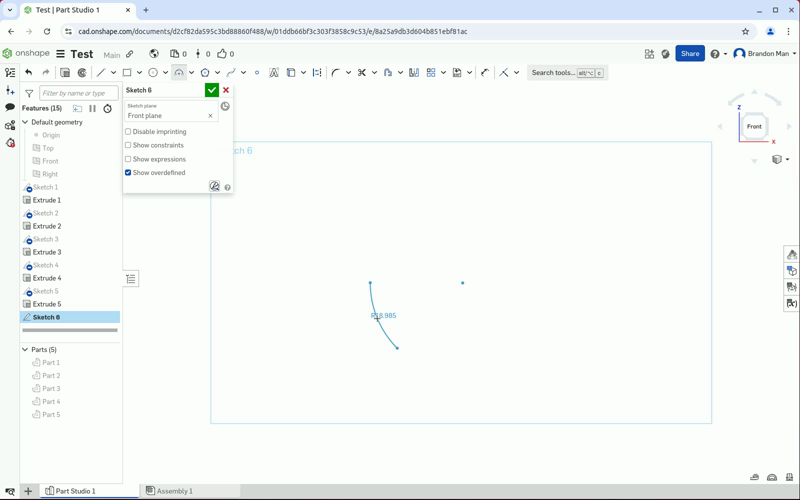
key_up(shift)
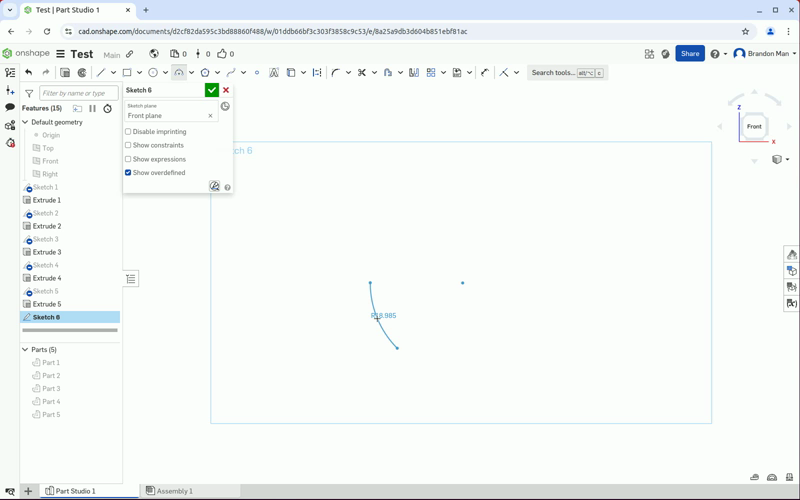
key(esc)
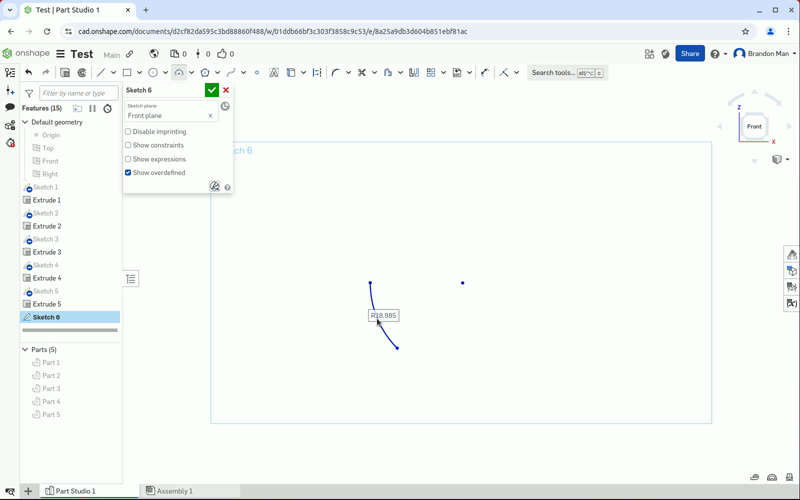
key(l)
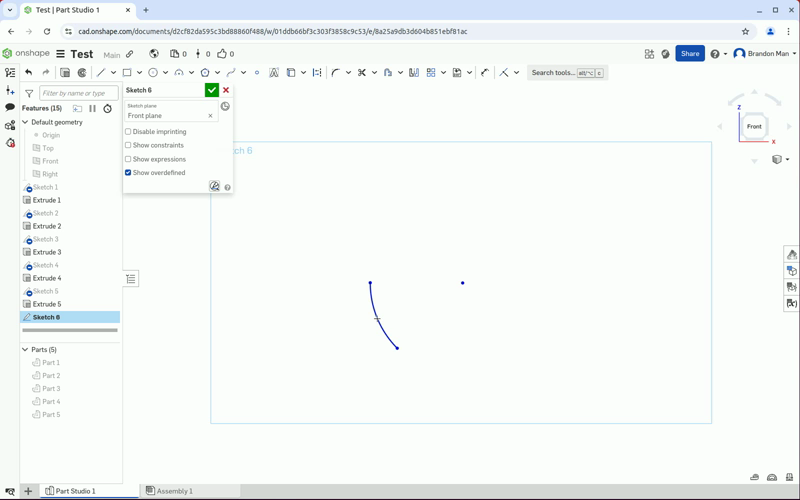
mouse_move(397, 348)
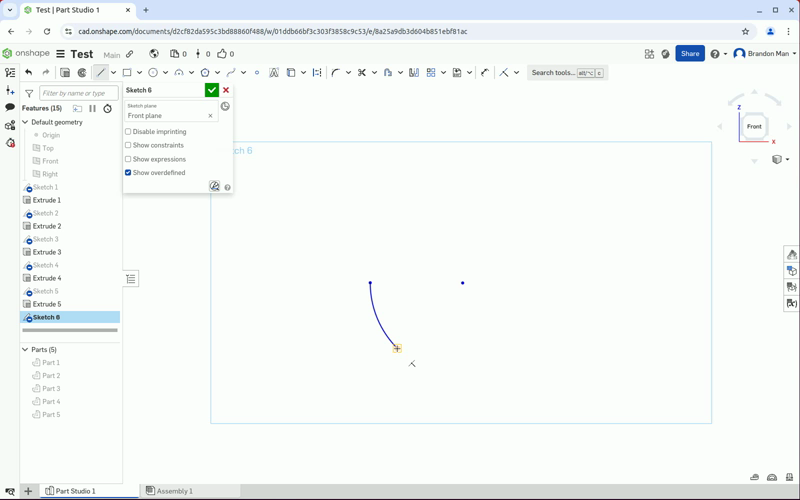
click(397, 348)
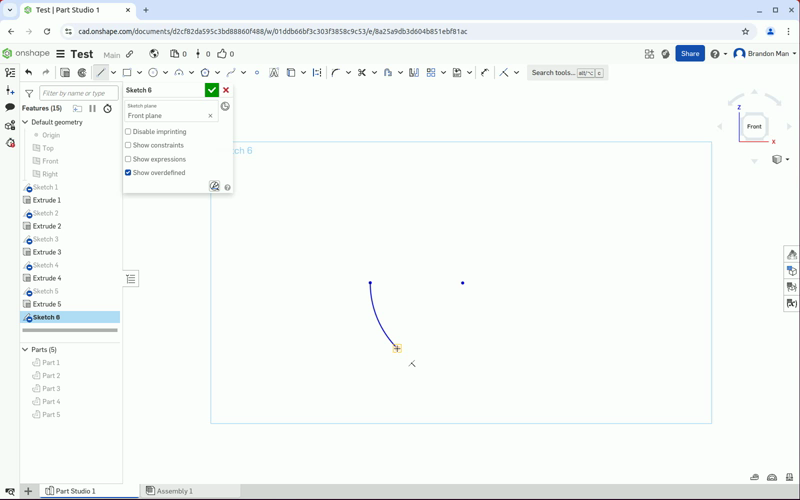
key_down(shift)
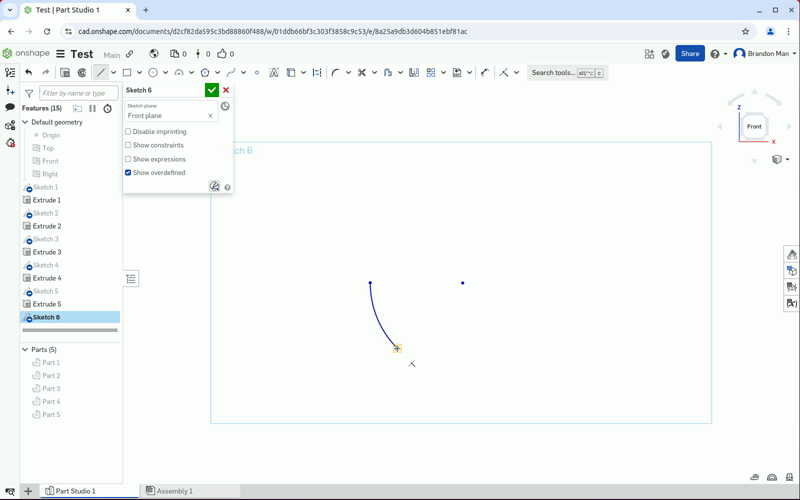
mouse_move(427, 348)
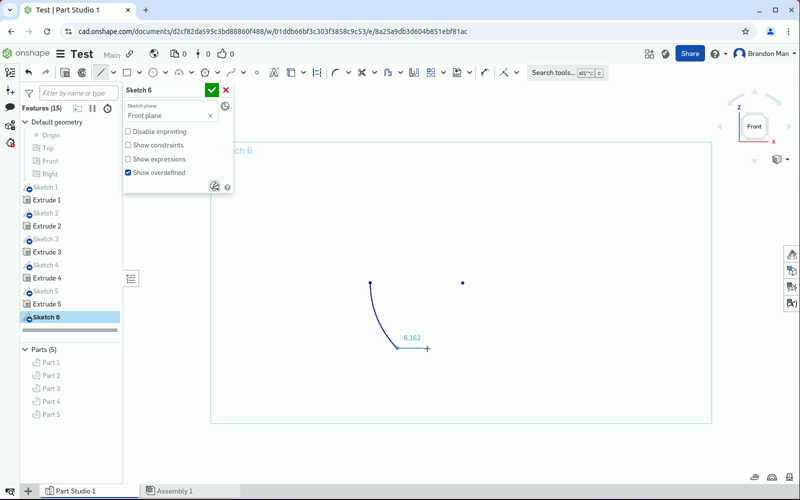
mouse_move(437, 306)
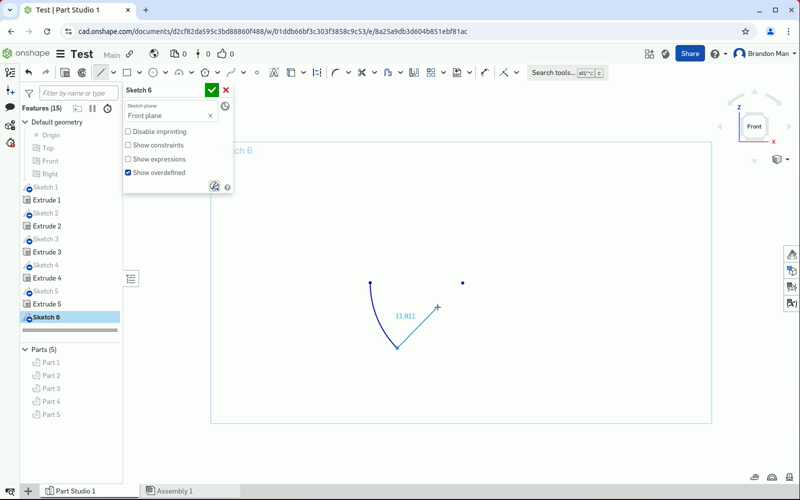
click(437, 306)
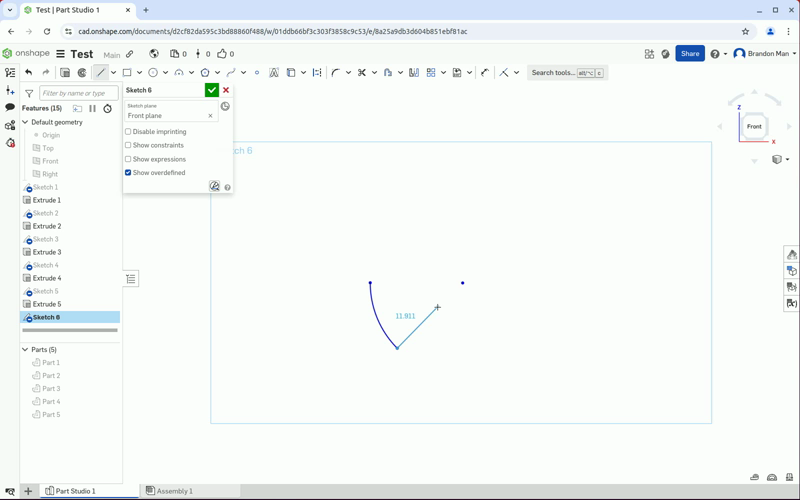
key_up(shift)
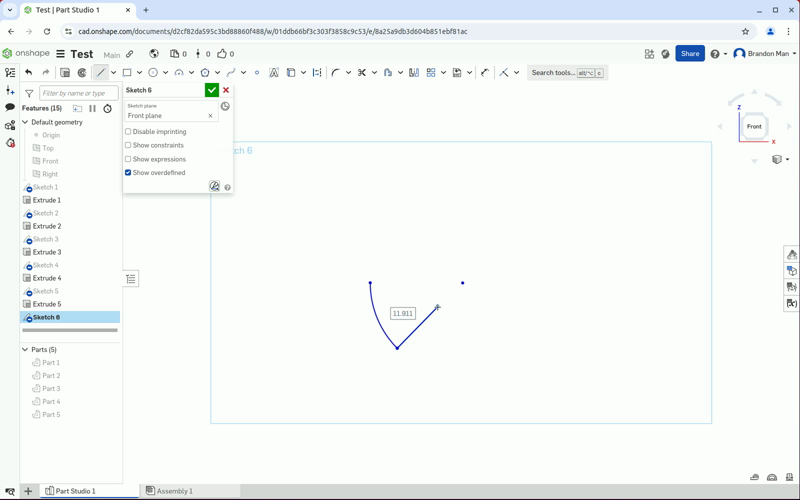
key(esc)
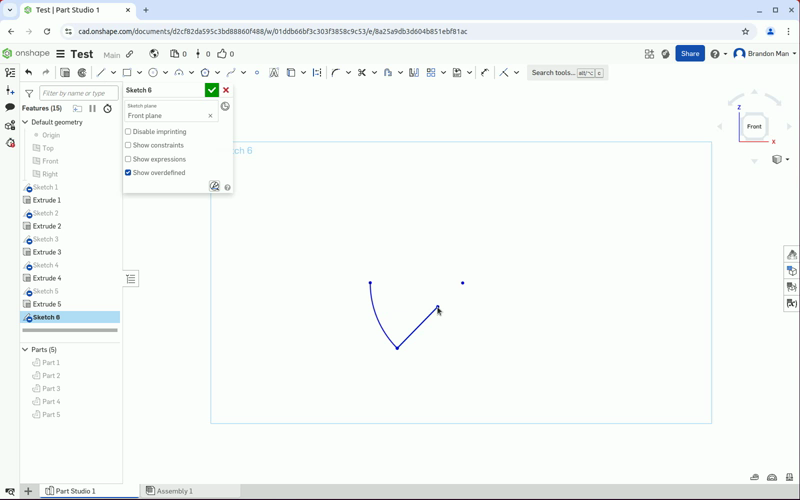
key(a)
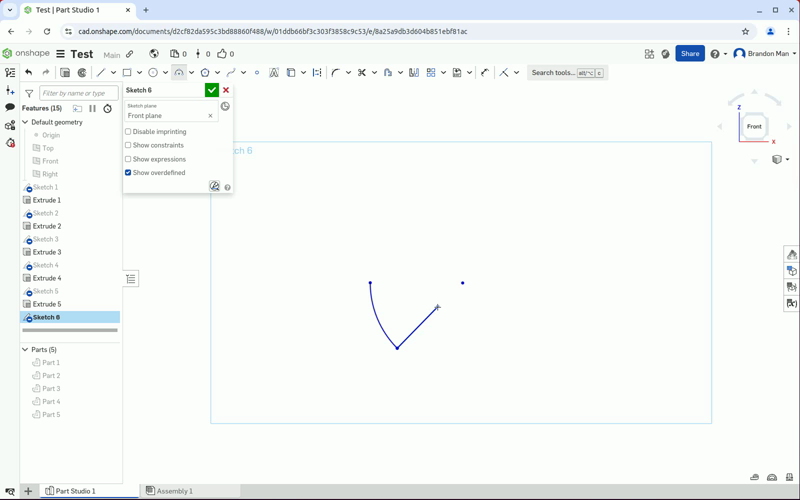
mouse_move(437, 306)
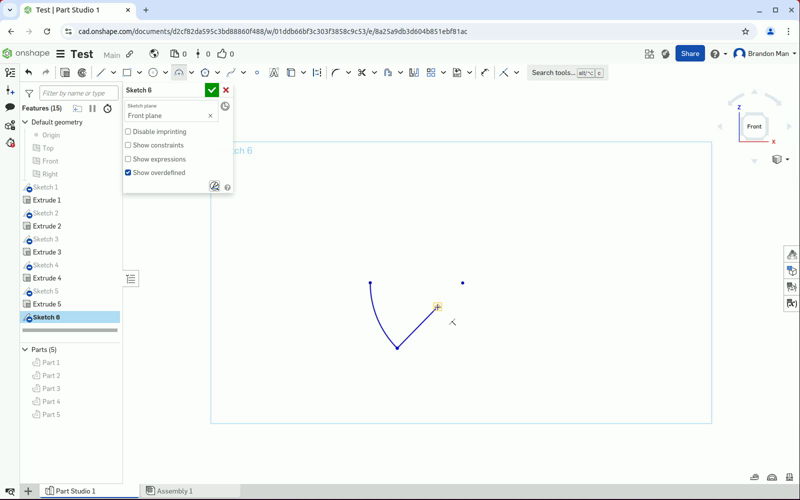
click(437, 306)
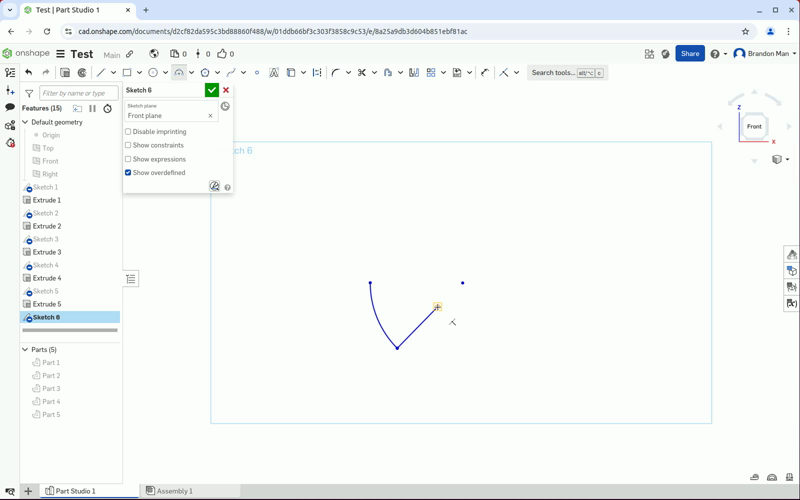
key_down(shift)
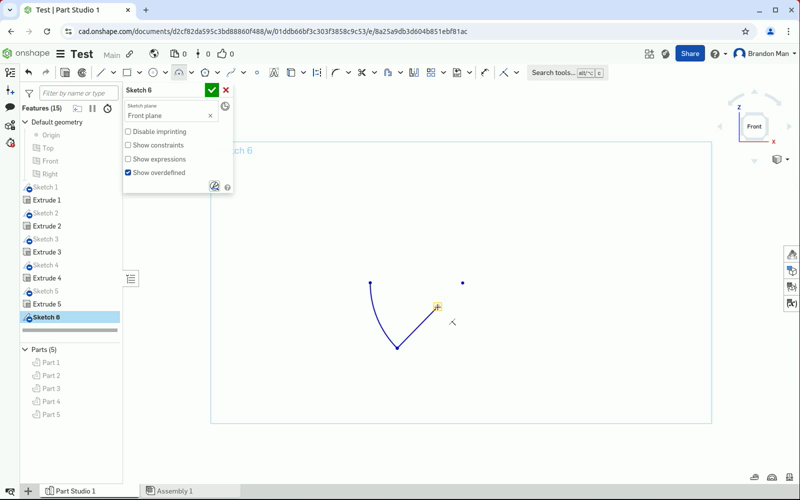
mouse_move(427, 282)
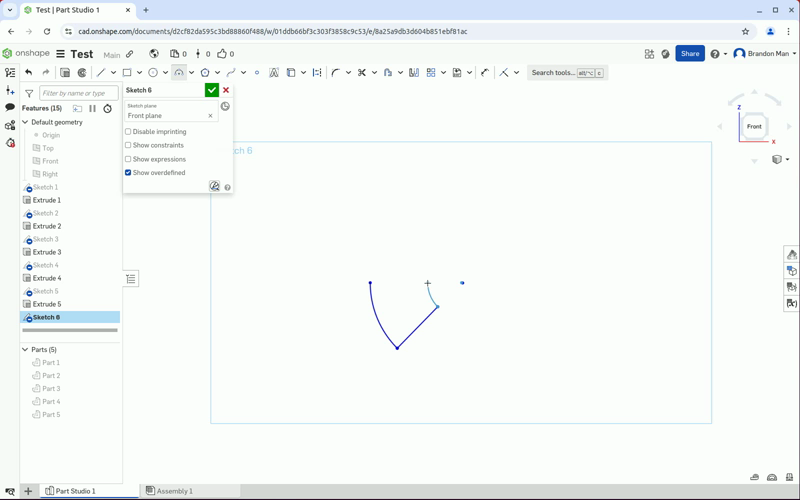
click(427, 282)
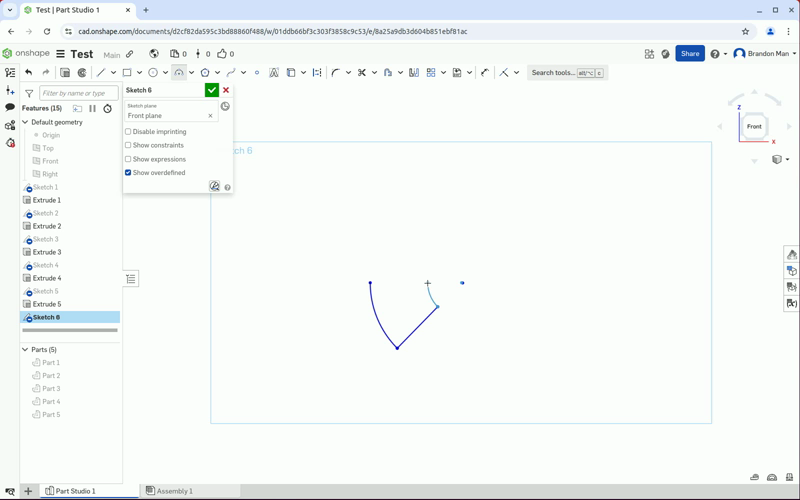
mouse_move(430, 295)
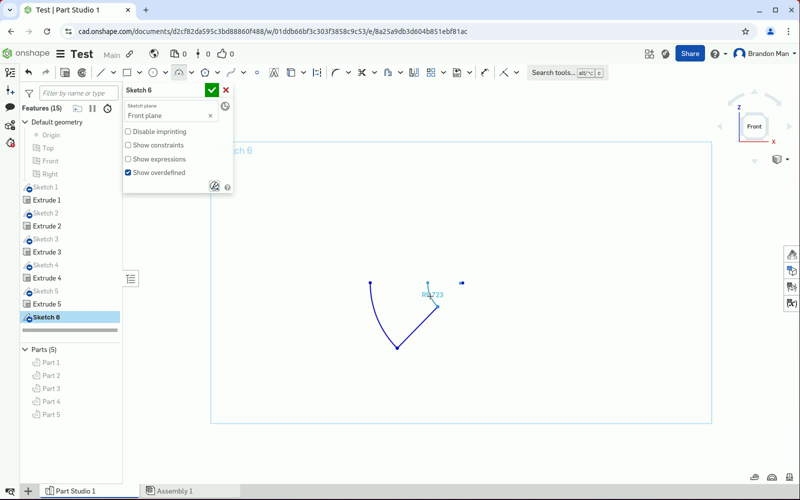
click(430, 295)
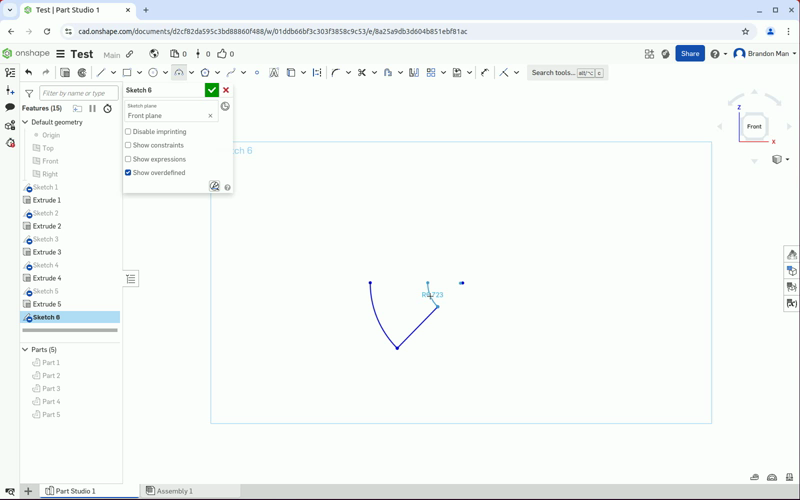
key_up(shift)
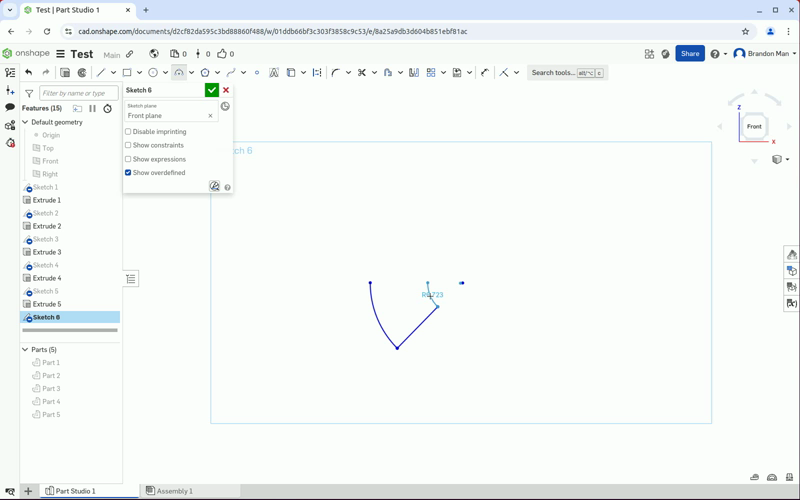
key(esc)
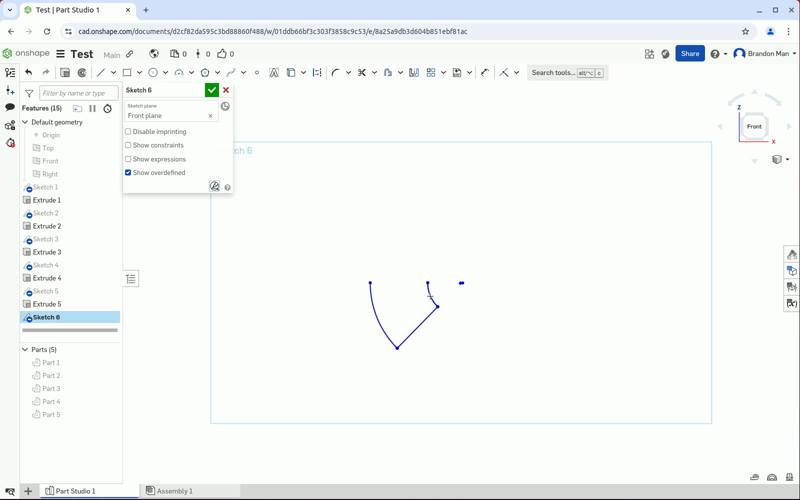
key(l)
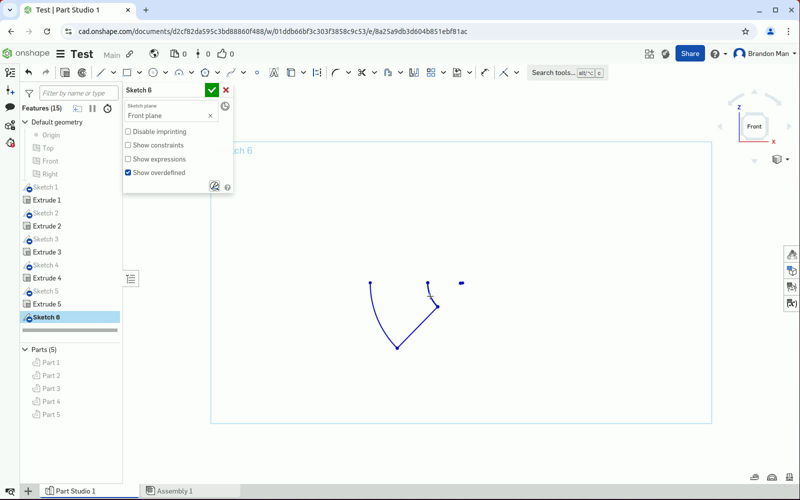
mouse_move(427, 282)
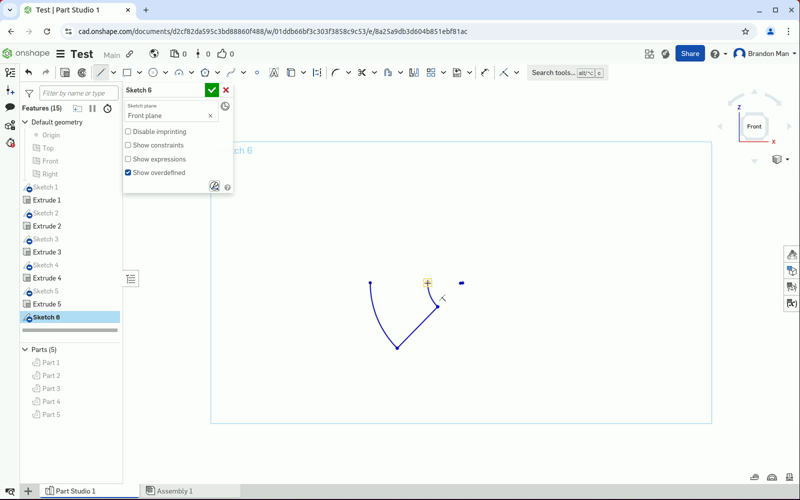
click(427, 282)
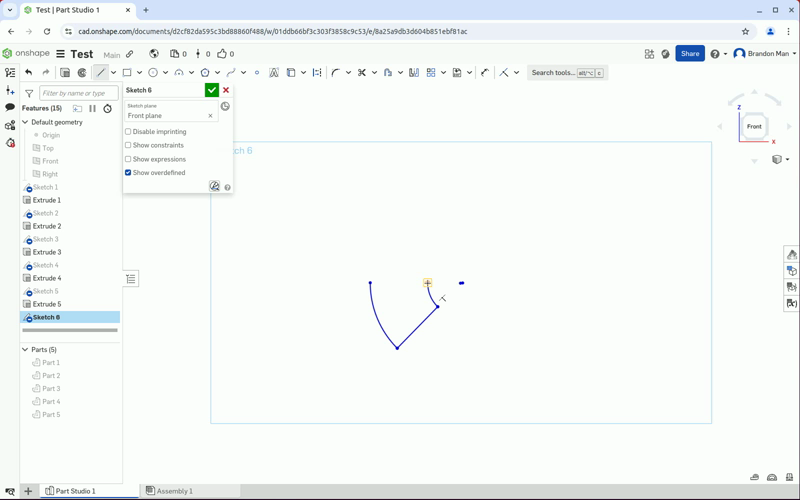
mouse_move(457, 282)
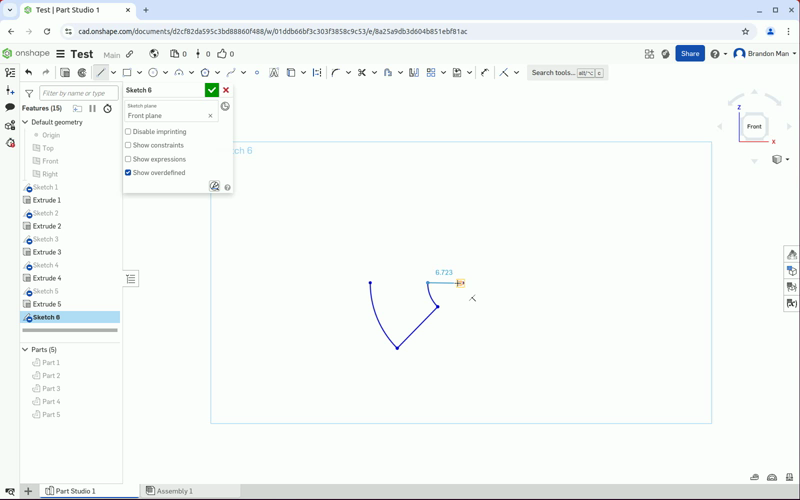
key_down(shift)
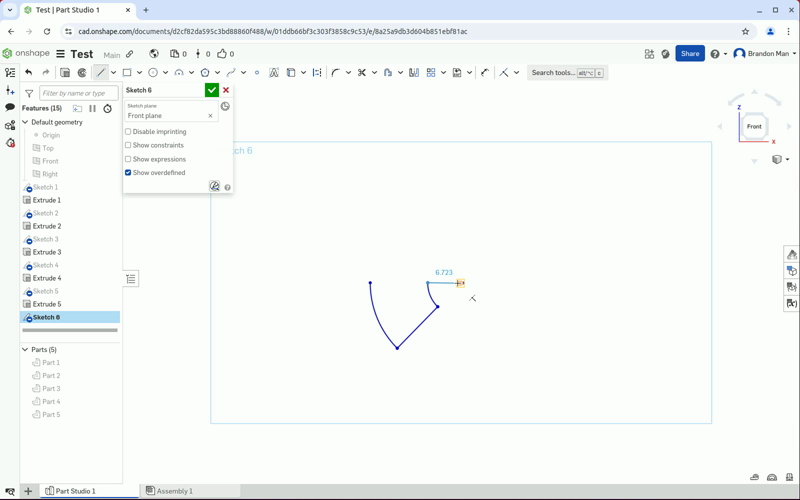
mouse_move(370, 282)
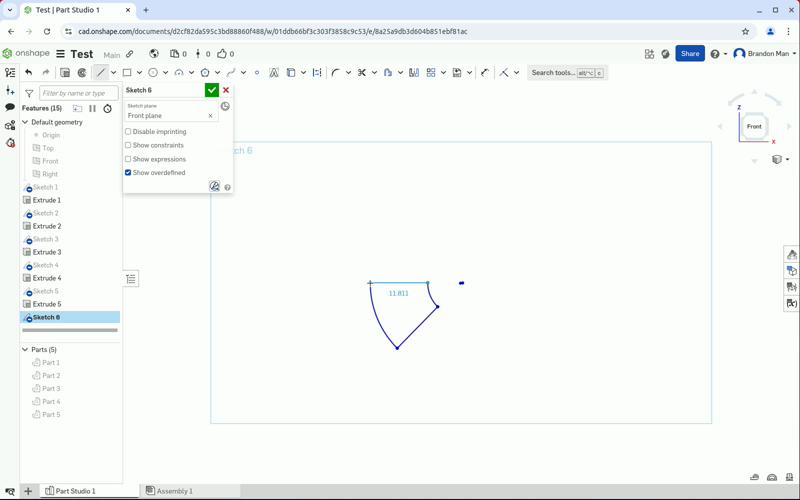
key_up(shift)
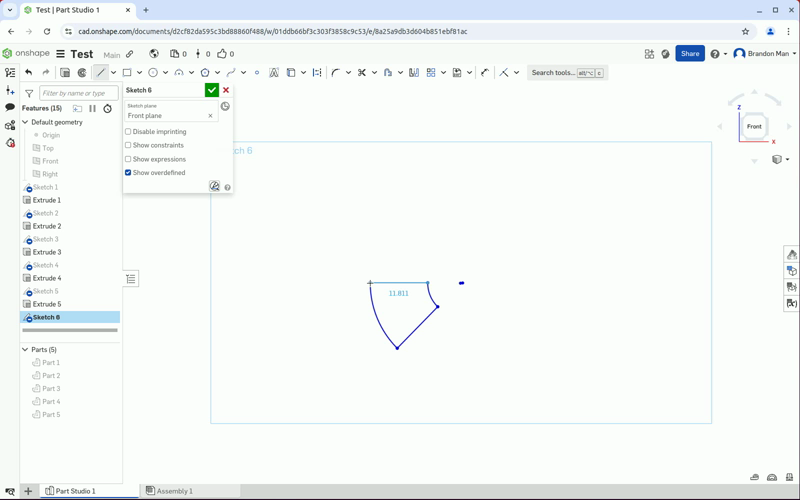
click(370, 282)
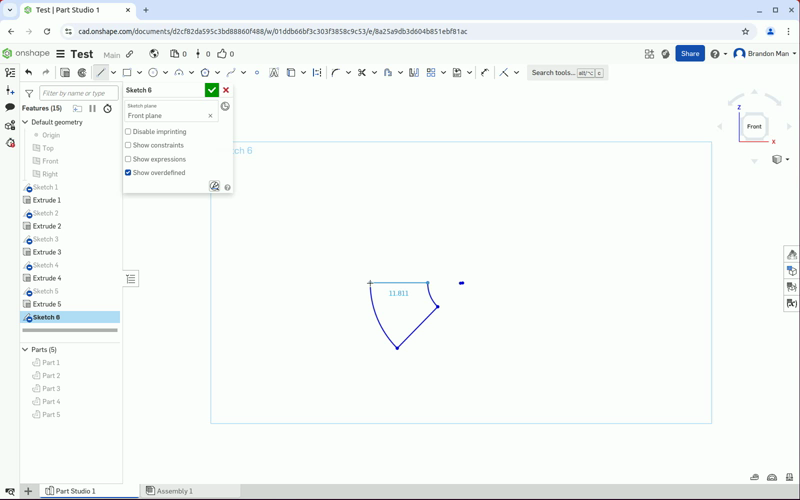
key(esc)
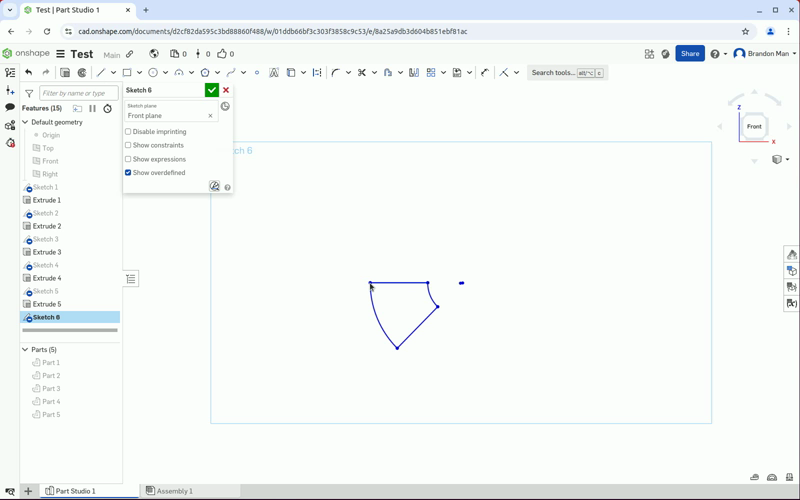
mouse_move(381, 318)
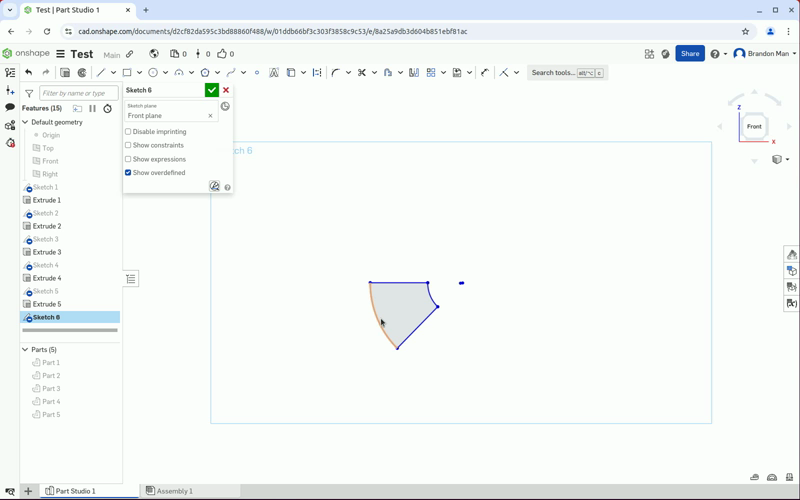
click(381, 318)
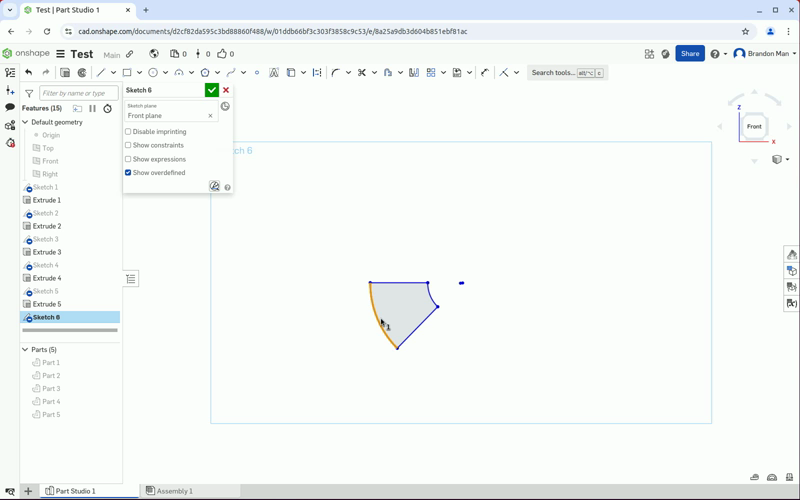
mouse_move(73, 352)
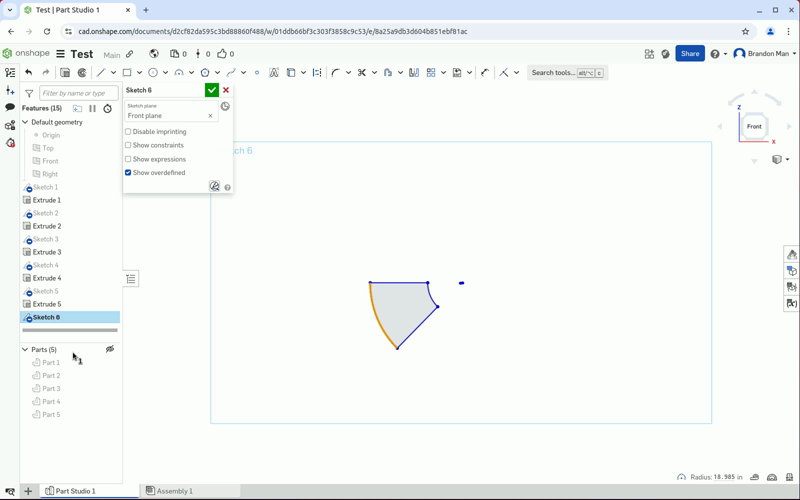
key(shift+y)
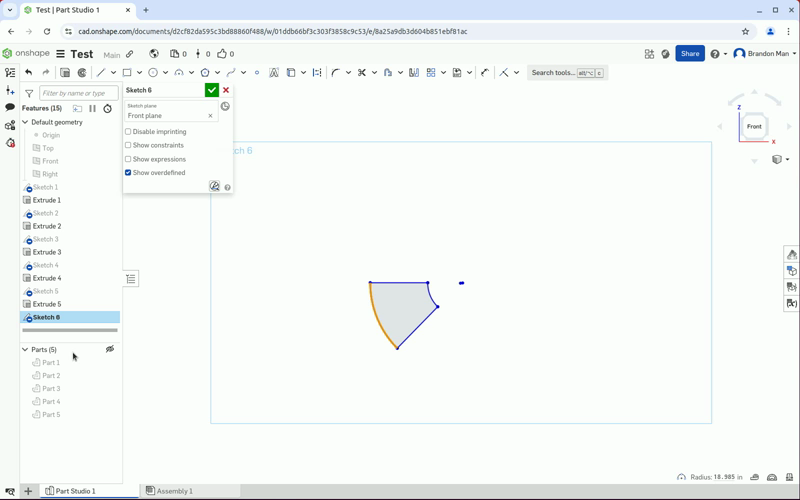
key(shift+e)
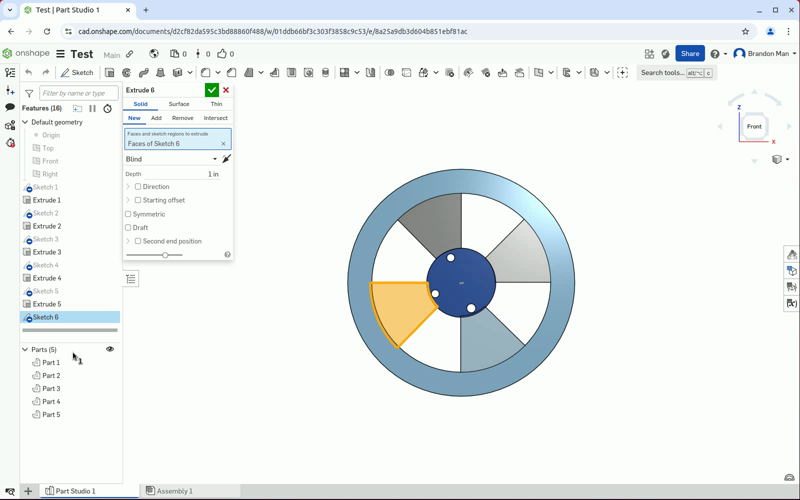
mouse_move(143, 106)
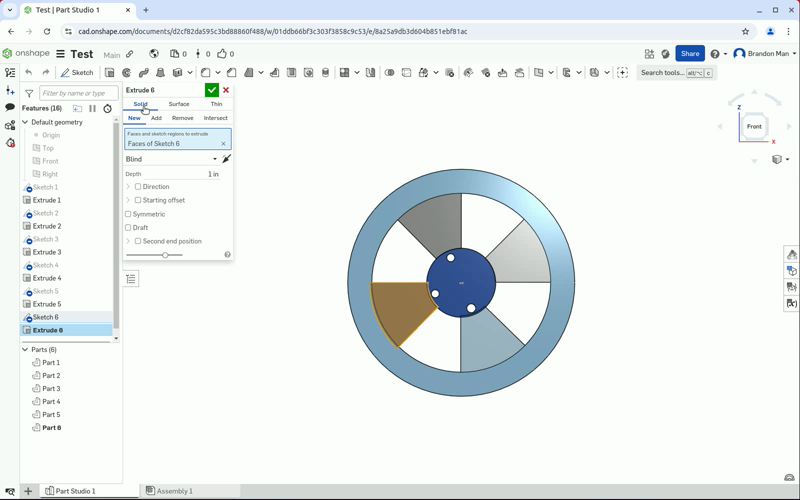
click(143, 106)
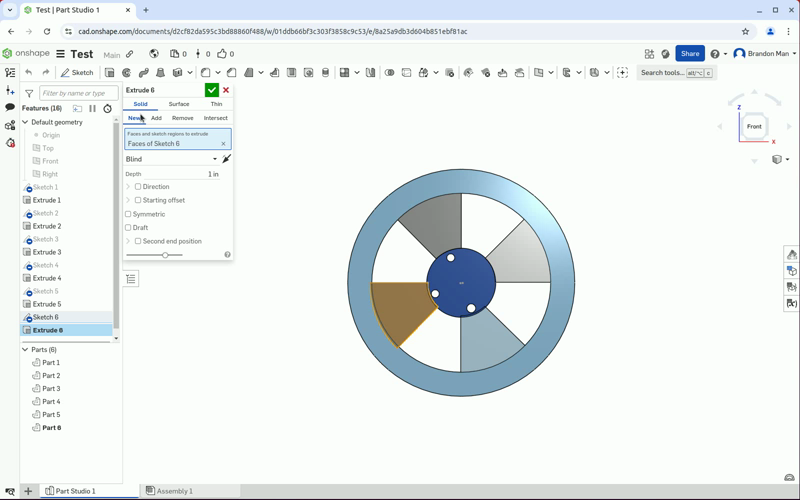
mouse_move(137, 120)
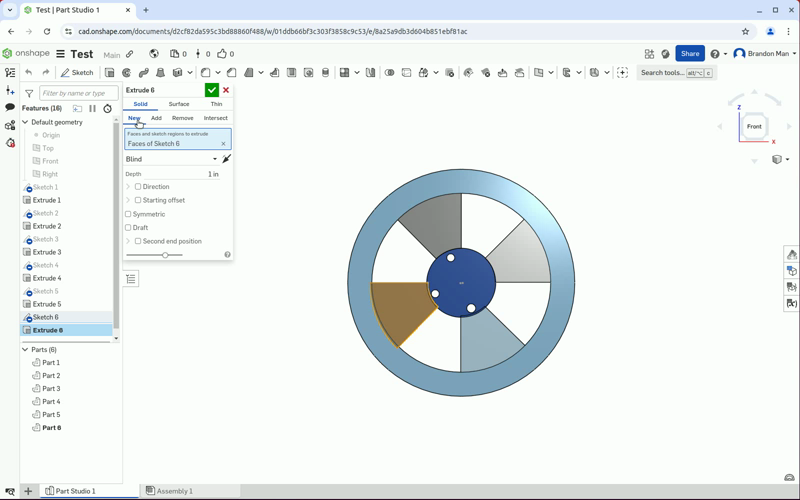
click(137, 120)
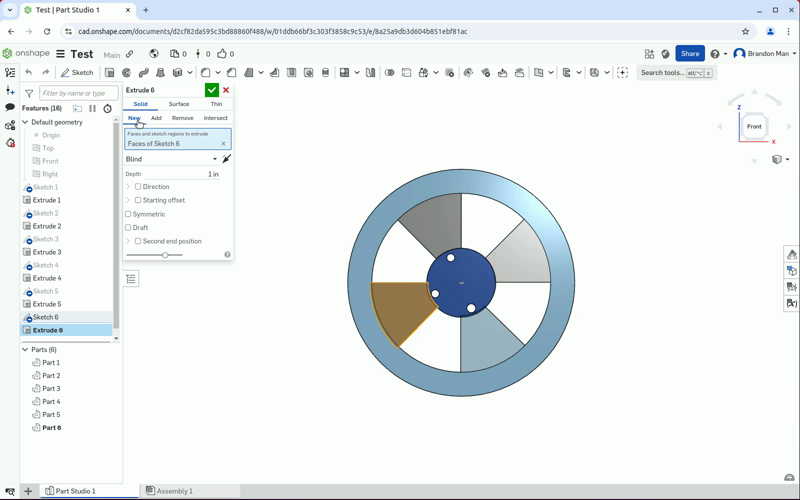
key(tab, 4)
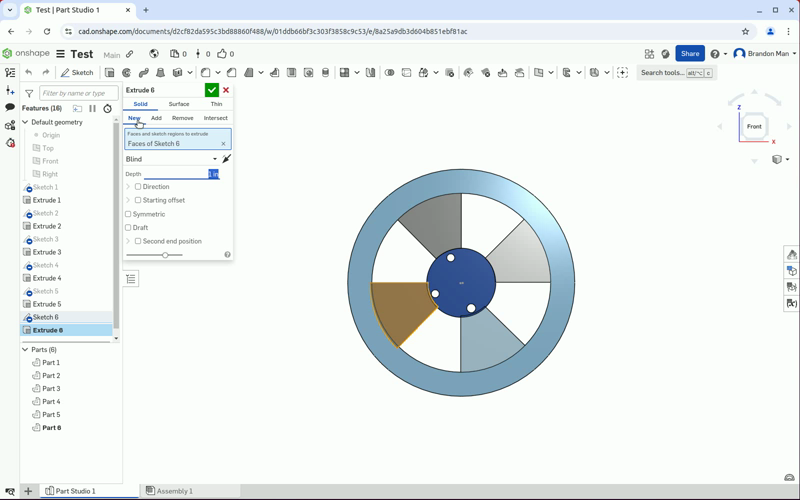
text(2.889)
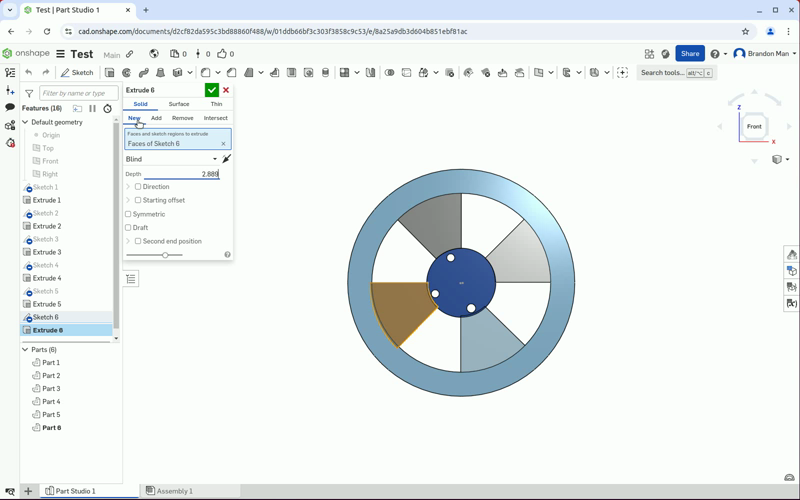
key(enter)
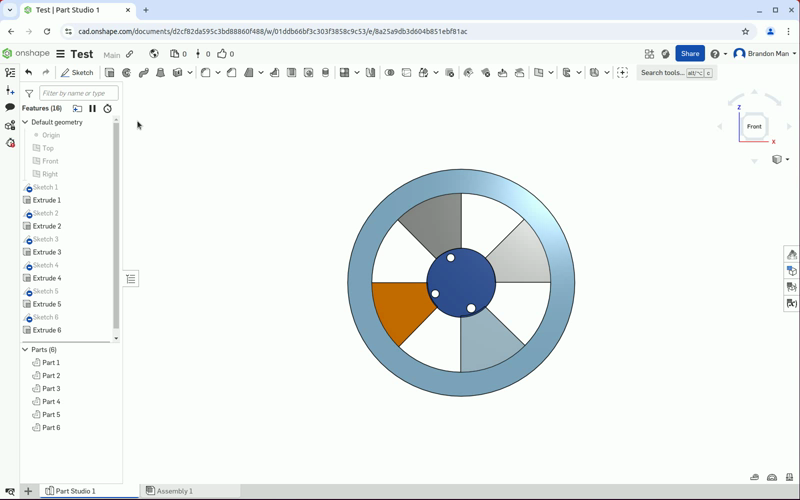
key(shift+h)
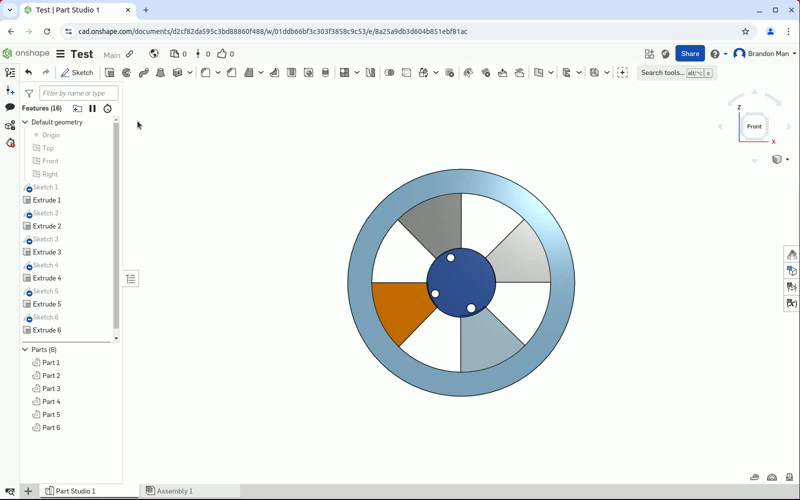
key(shift+h)
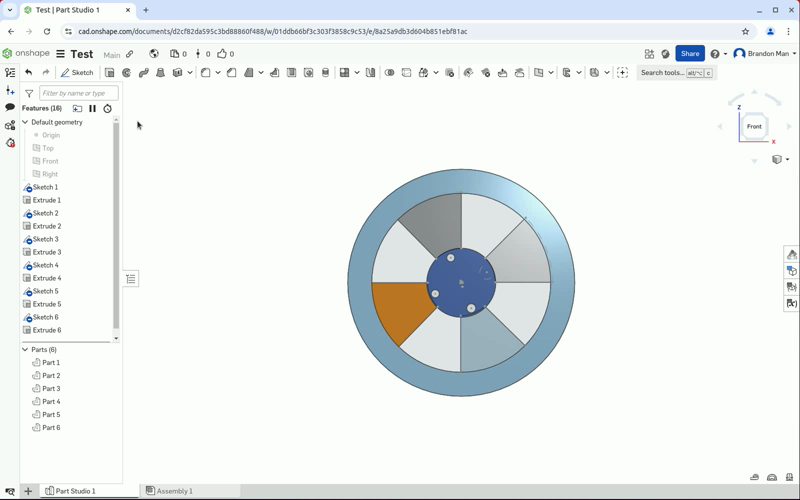
key(shift+7)
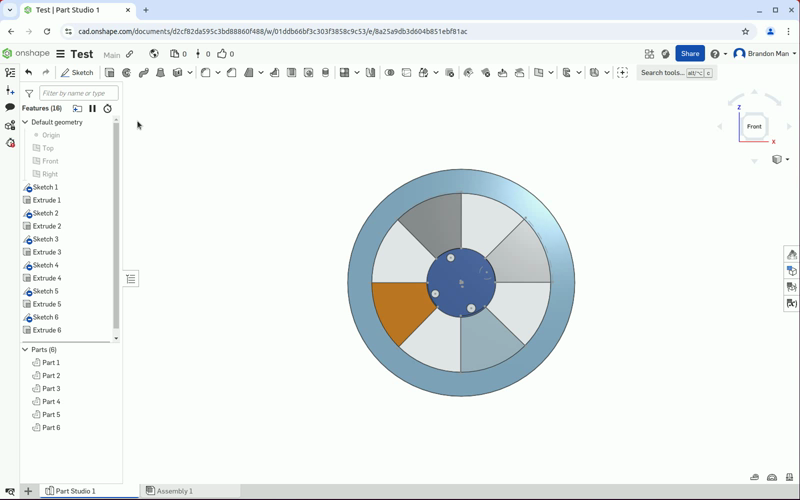
key(left, 2)
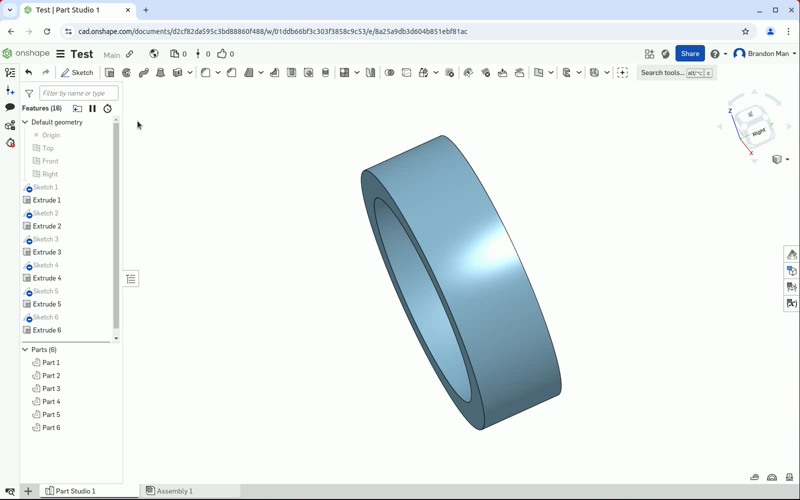
key(down, 2)
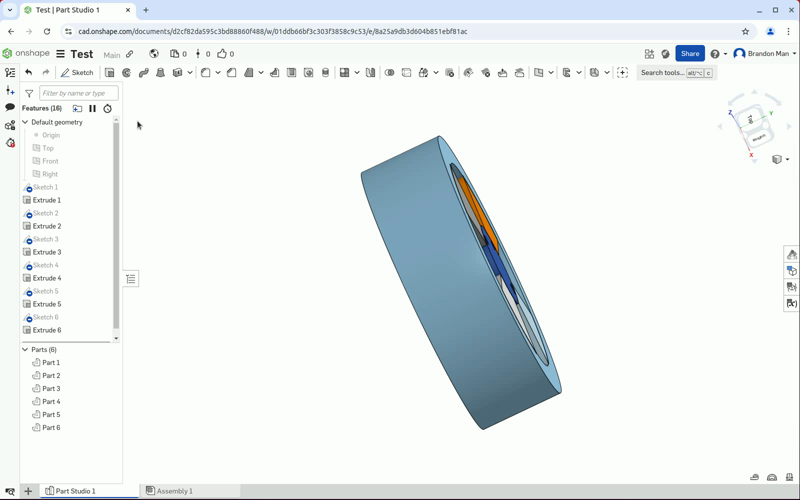
key(up, 2)
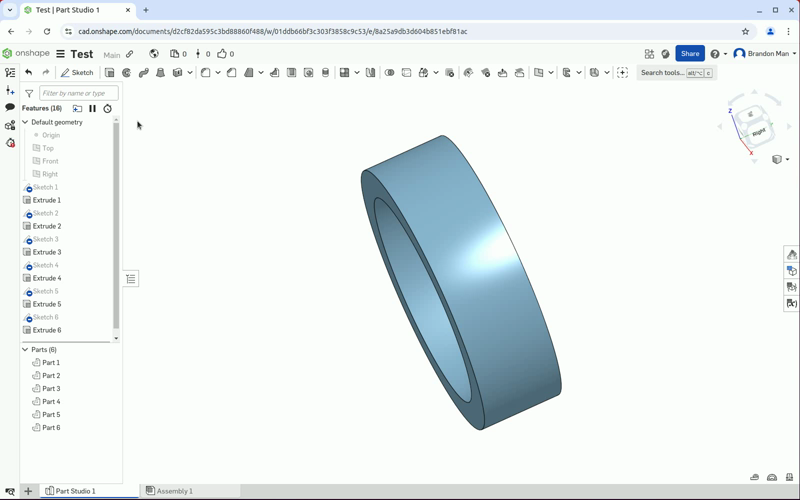
key(right, 2)
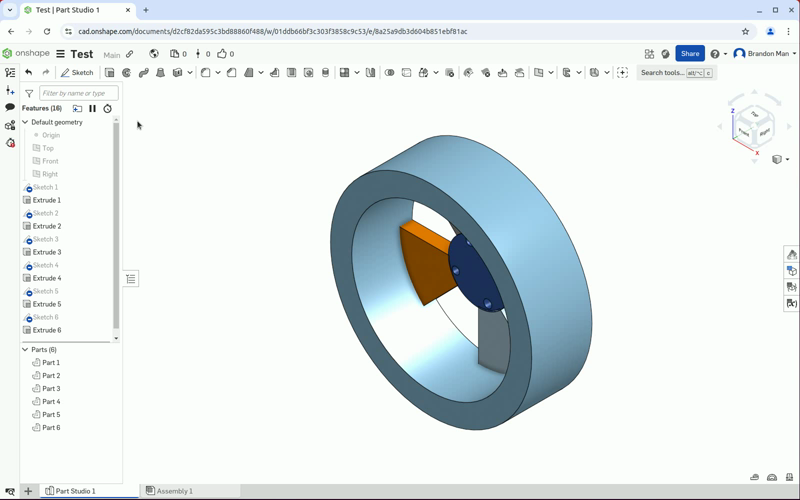
mouse_move(69, 189)
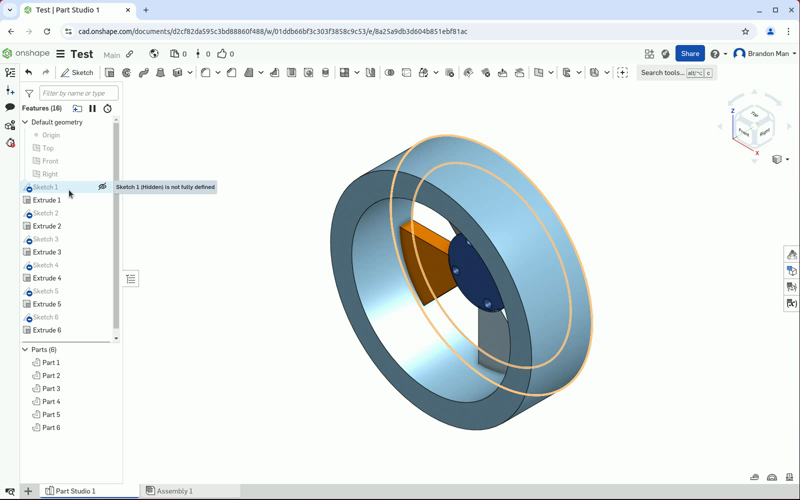
click(69, 189)